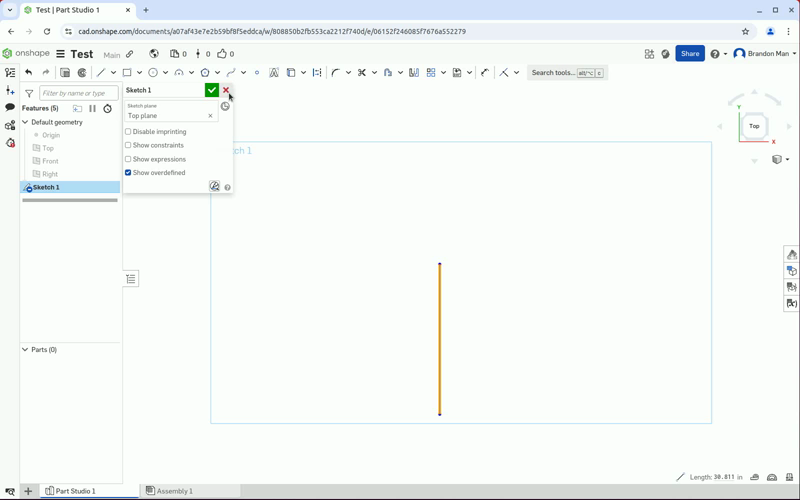
key(shift+h)
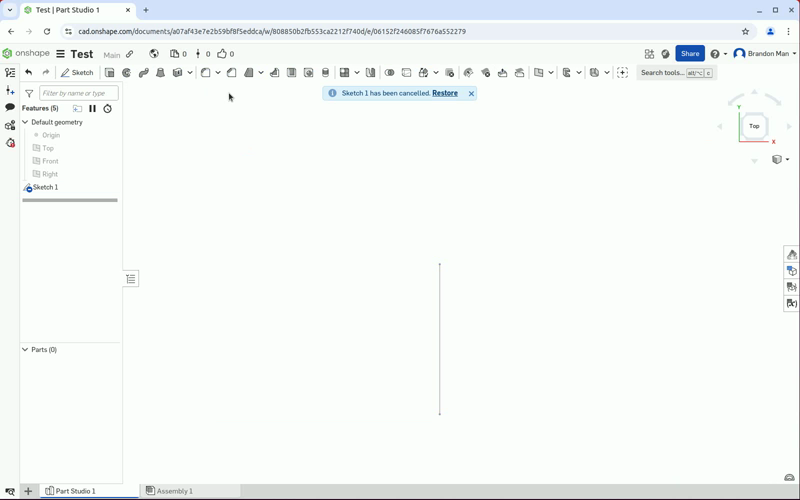
key(shift+s)
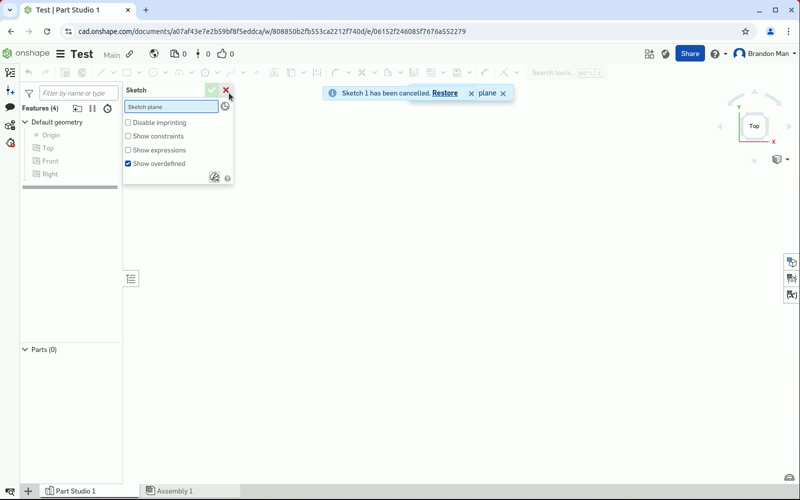
mouse_move(73, 150)
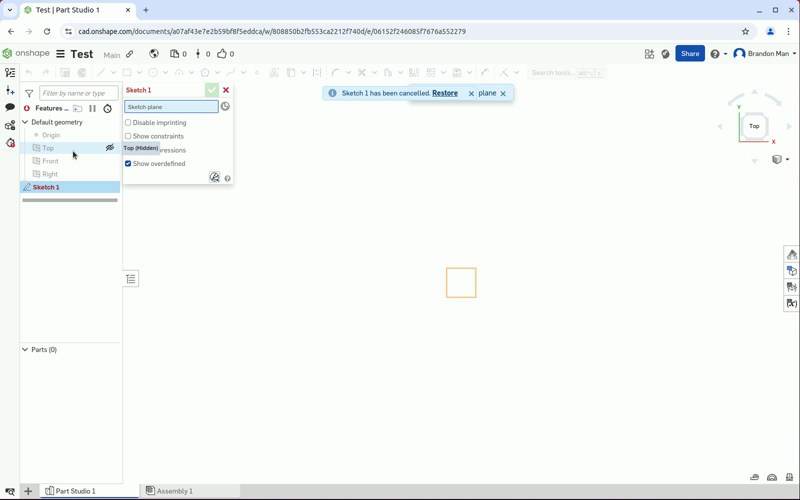
click(73, 150)
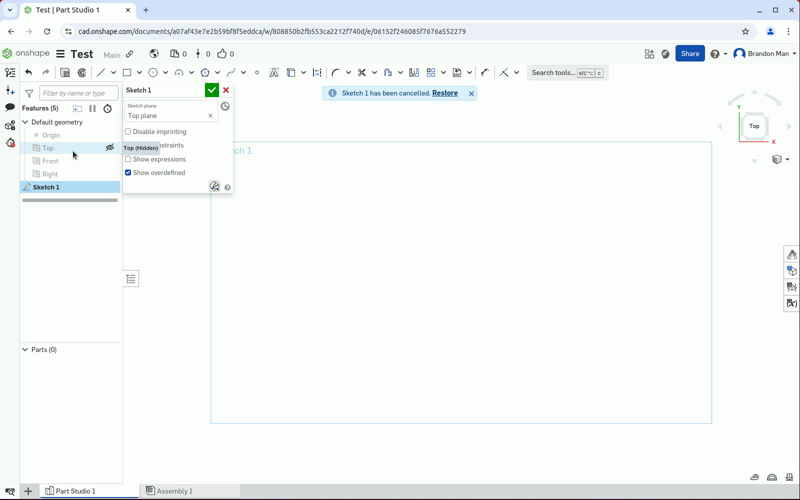
mouse_move(73, 352)
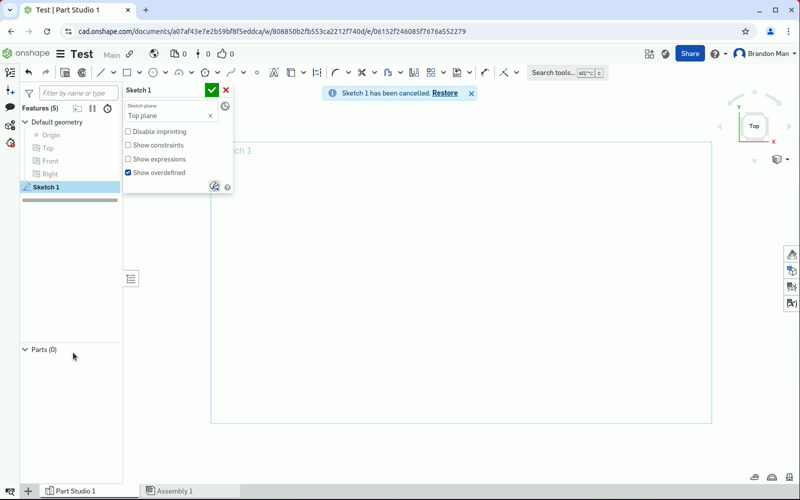
key(y)
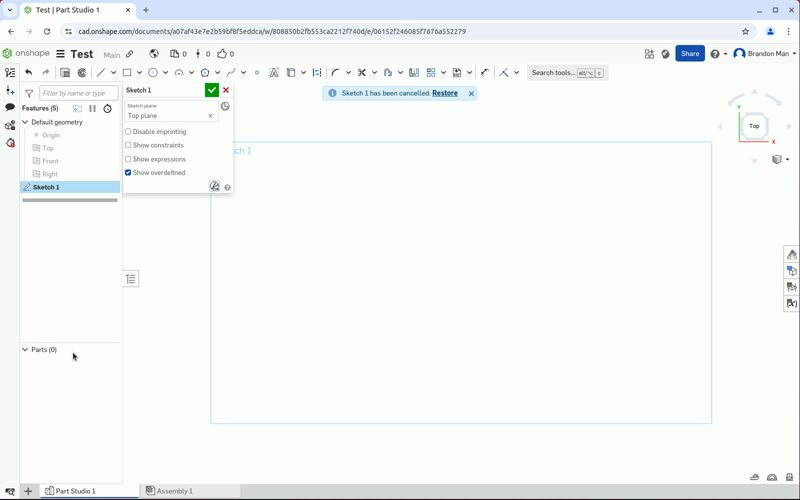
key(a)
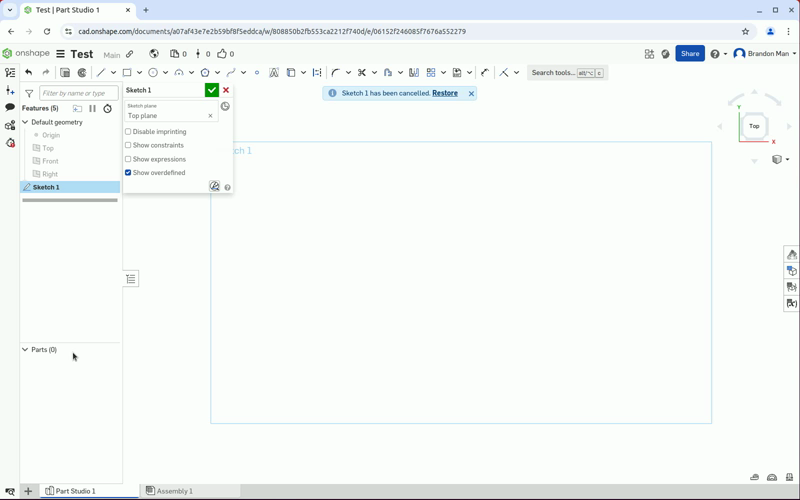
key_down(shift)
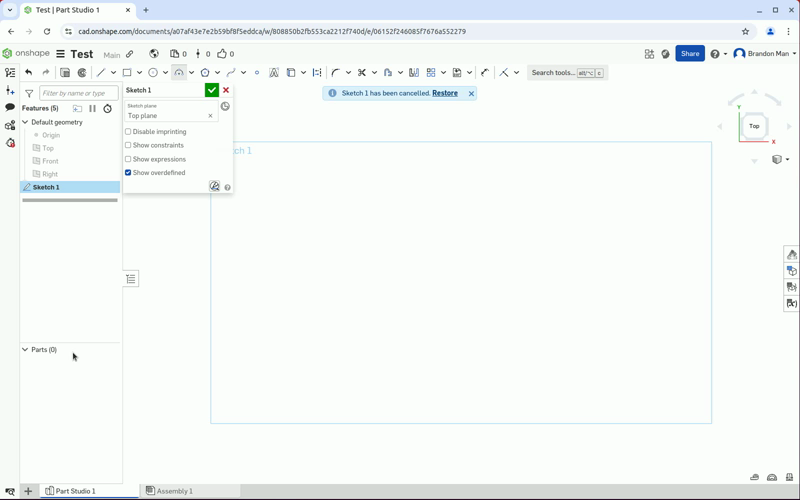
mouse_move(404, 330)
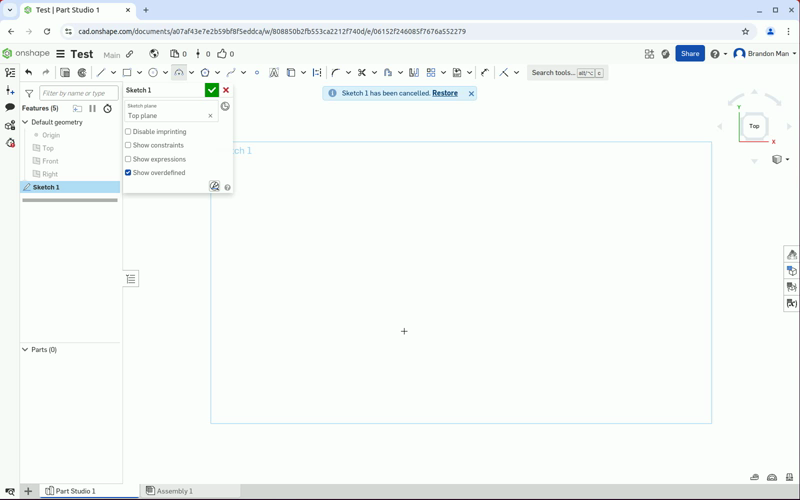
click(404, 330)
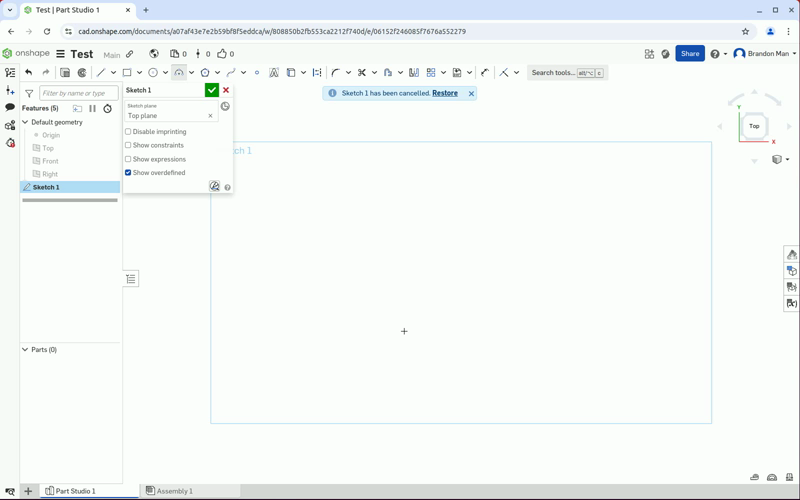
key_up(shift)
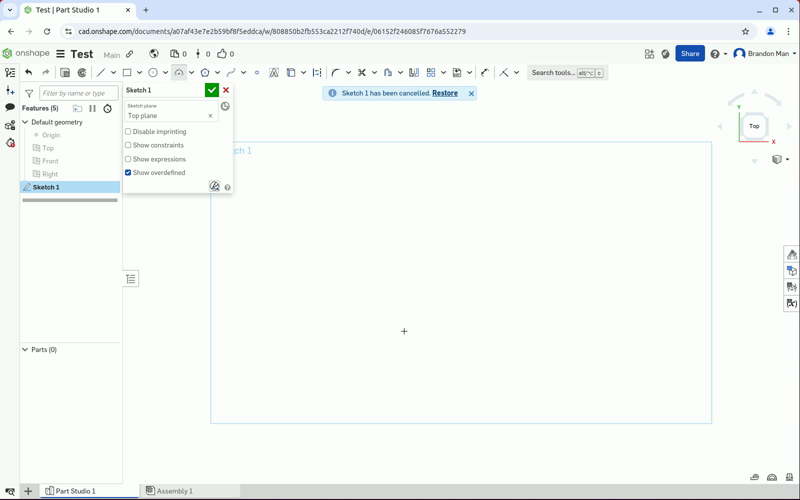
key_down(shift)
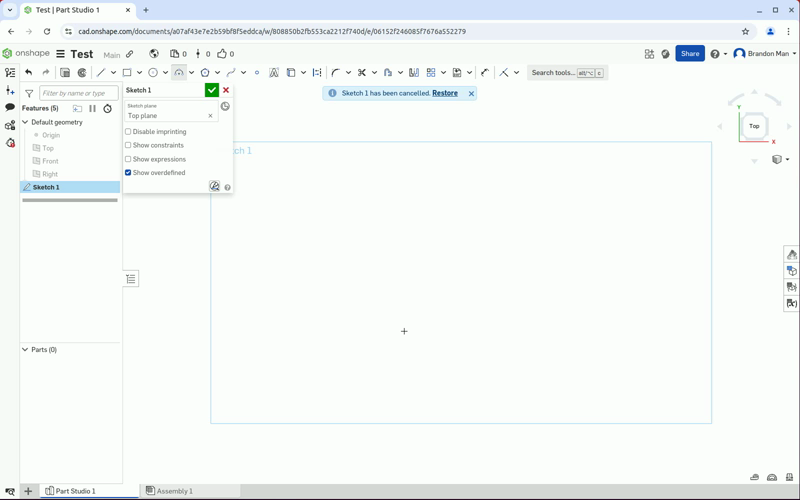
mouse_move(406, 336)
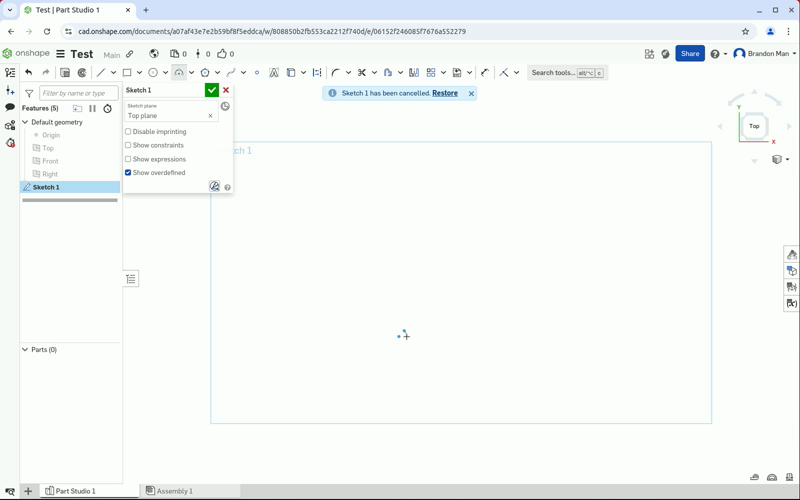
scroll(6)
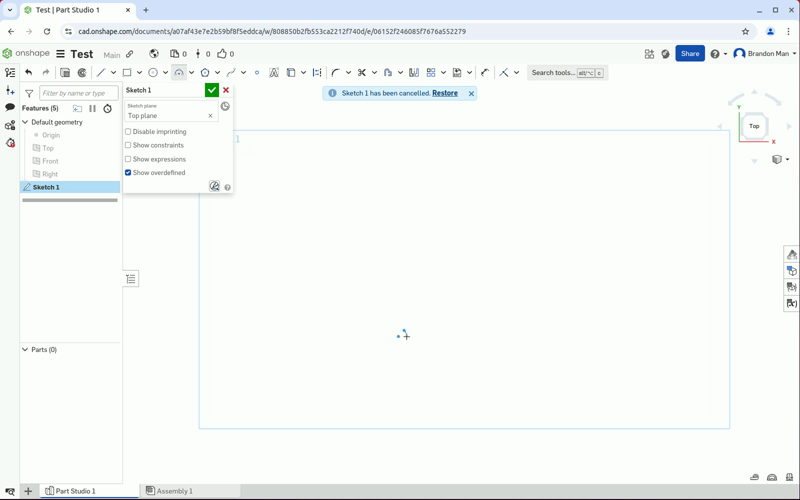
scroll(6)
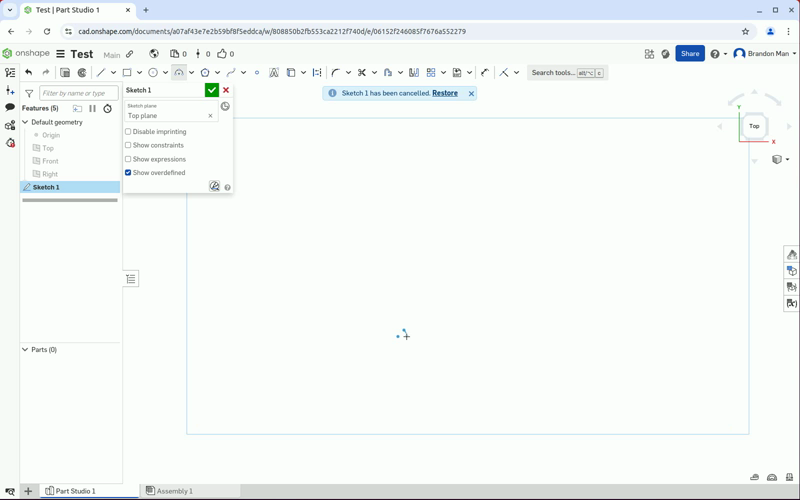
scroll(6)
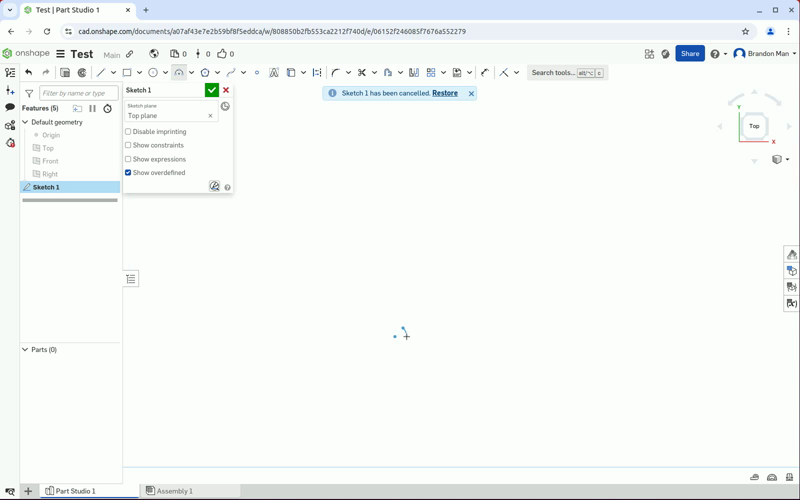
scroll(6)
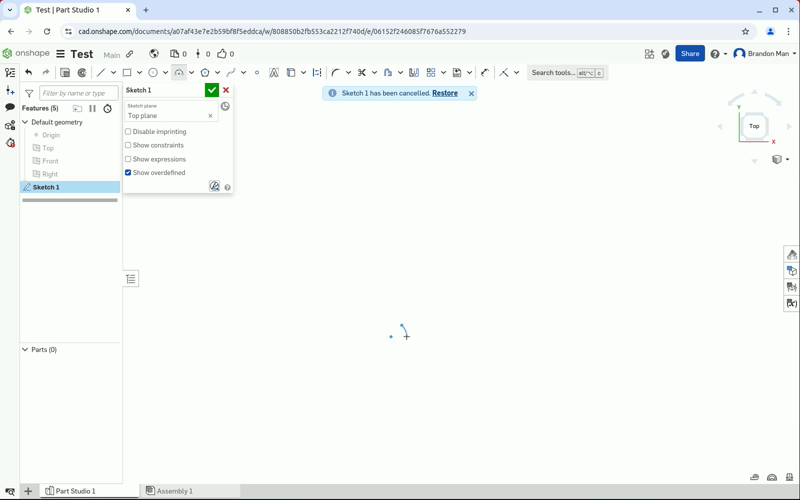
scroll(6)
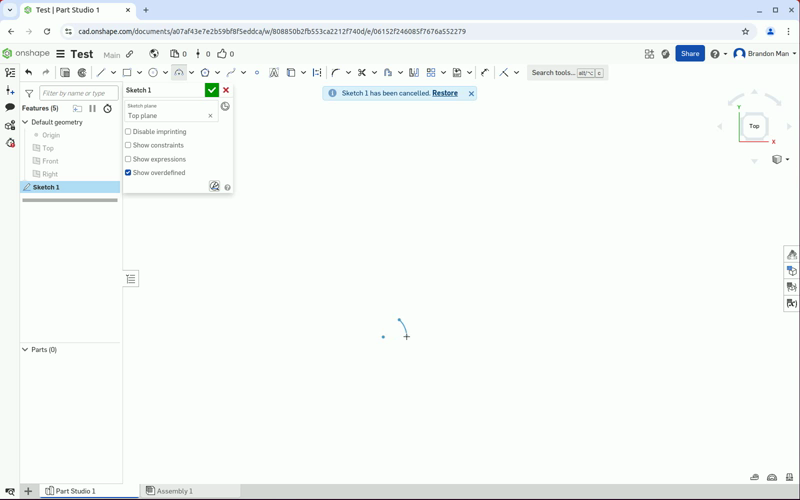
scroll(6)
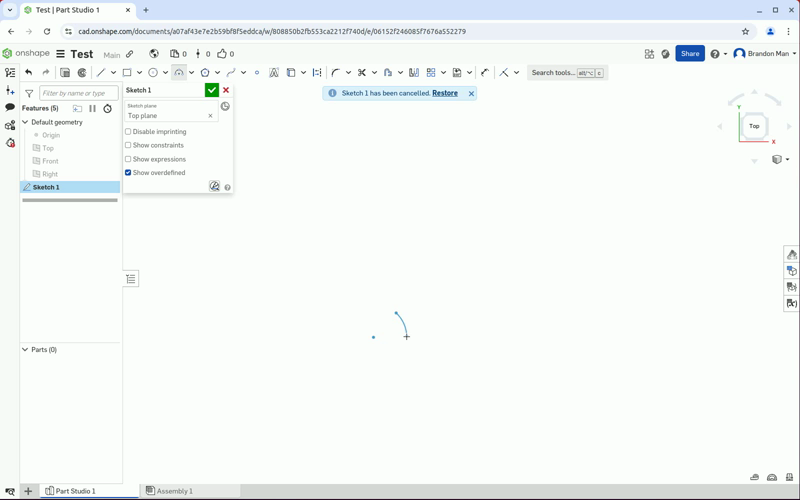
scroll(6)
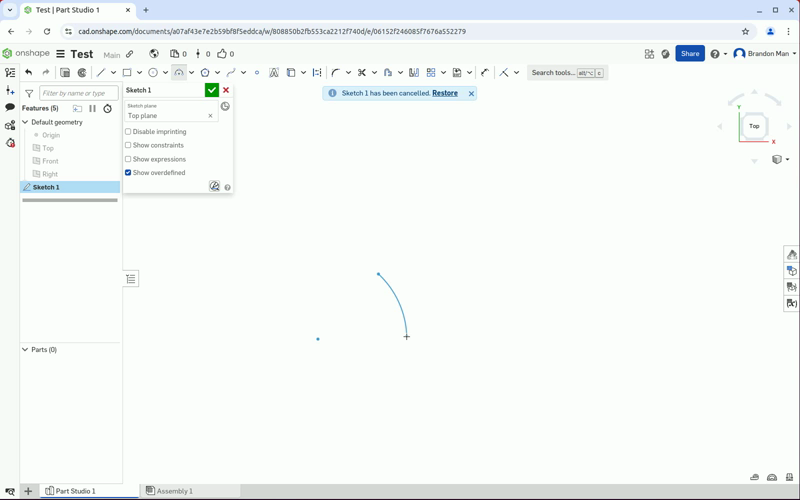
click(406, 336)
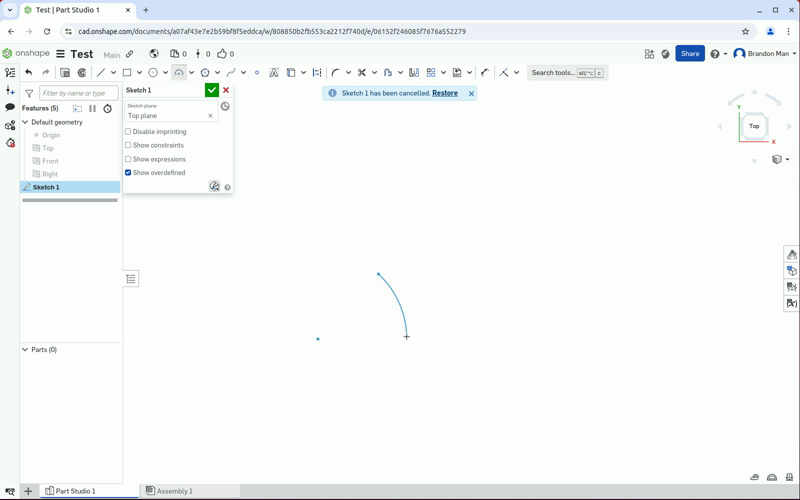
scroll(-6)
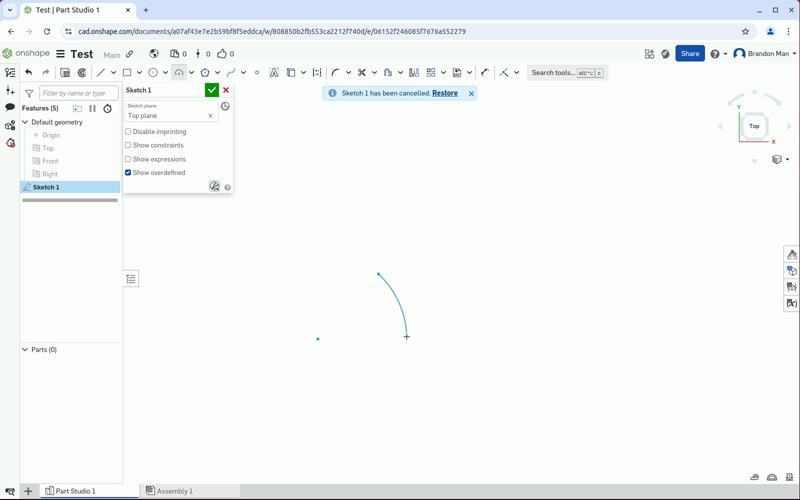
scroll(-6)
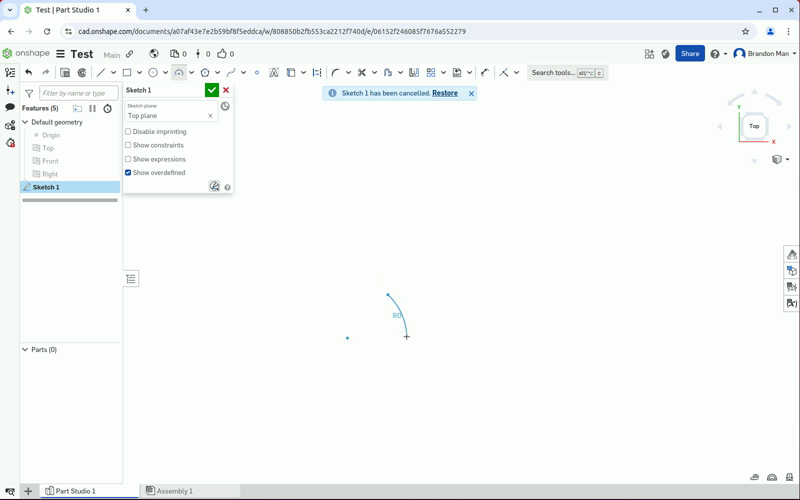
scroll(-6)
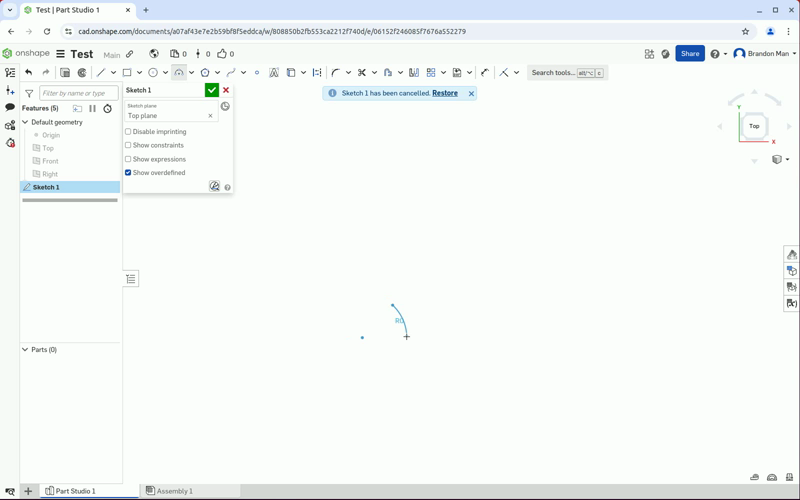
scroll(-6)
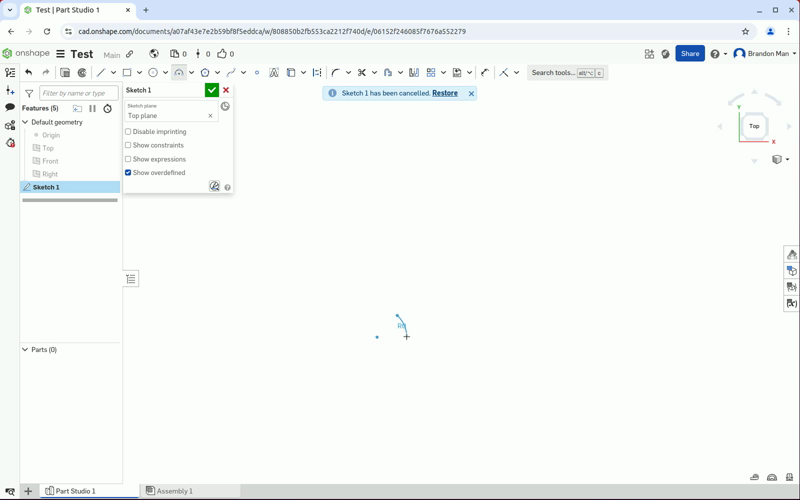
scroll(-6)
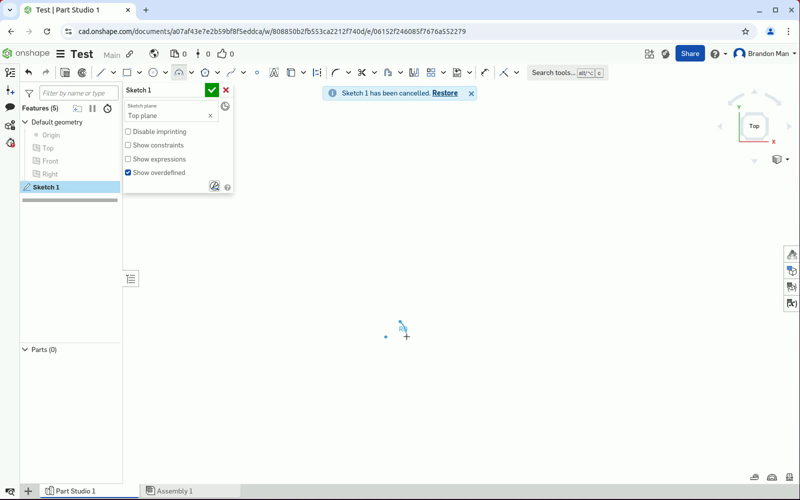
scroll(-6)
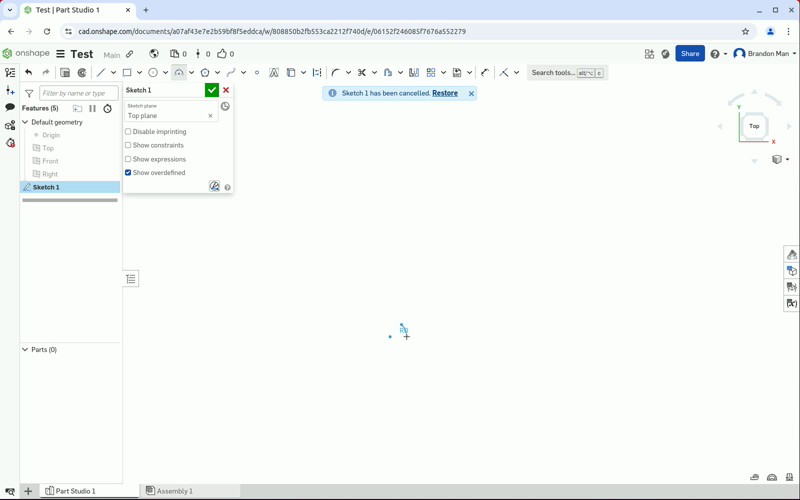
scroll(-6)
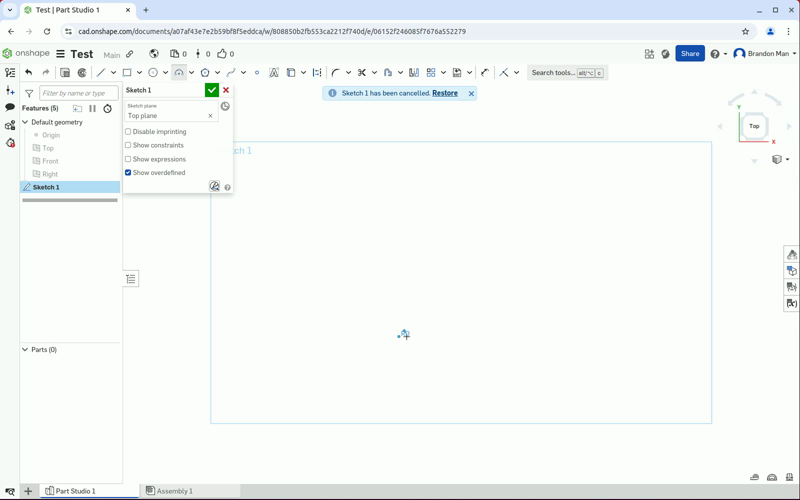
mouse_move(404, 333)
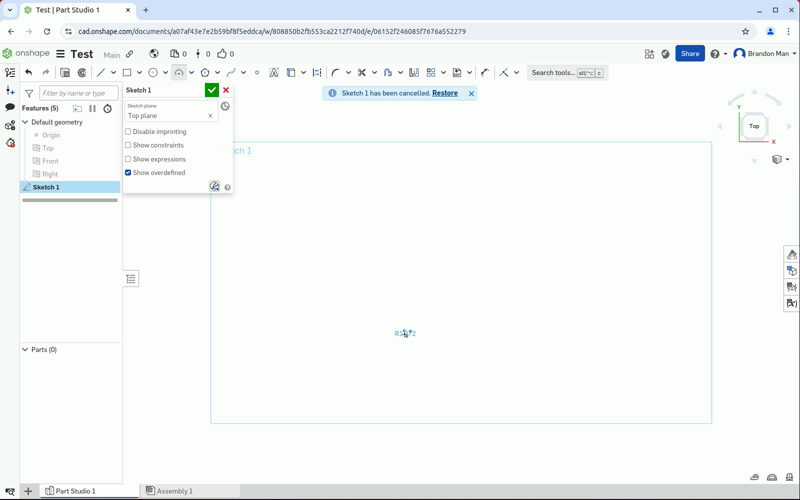
scroll(6)
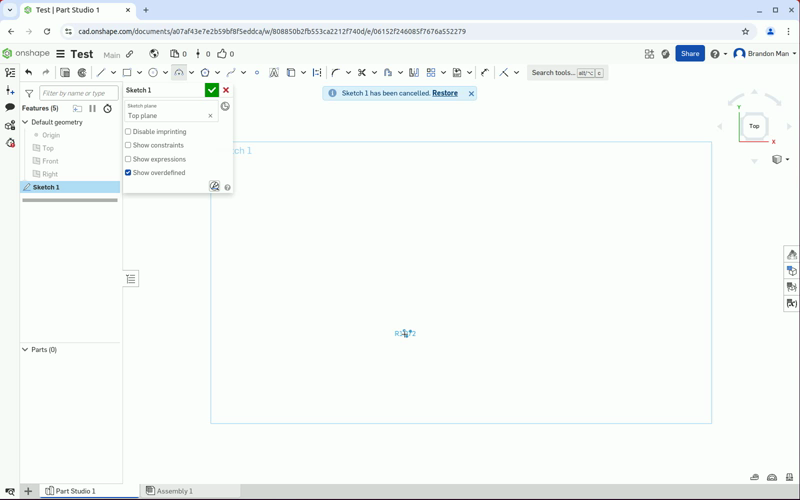
scroll(6)
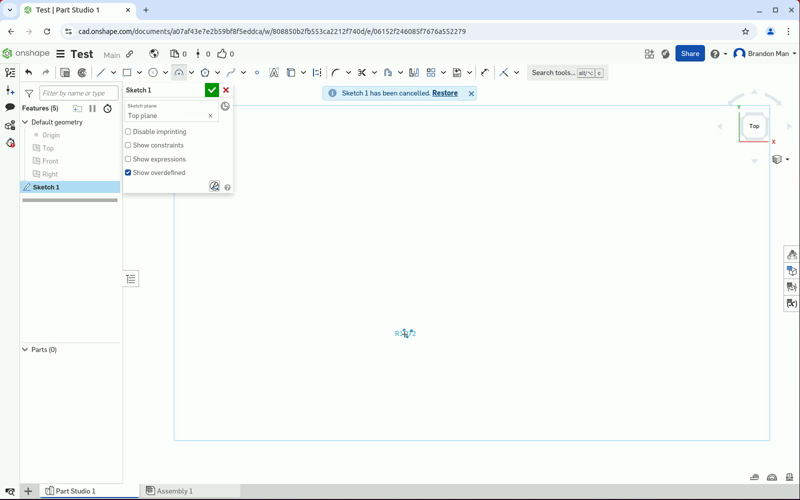
scroll(6)
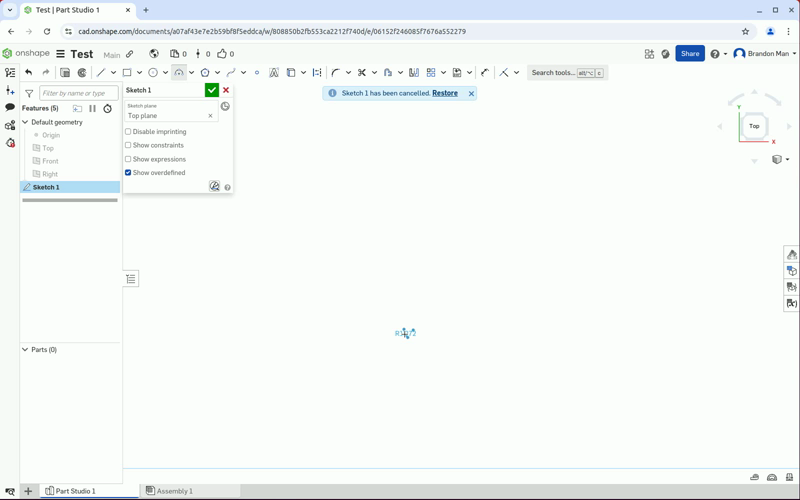
scroll(6)
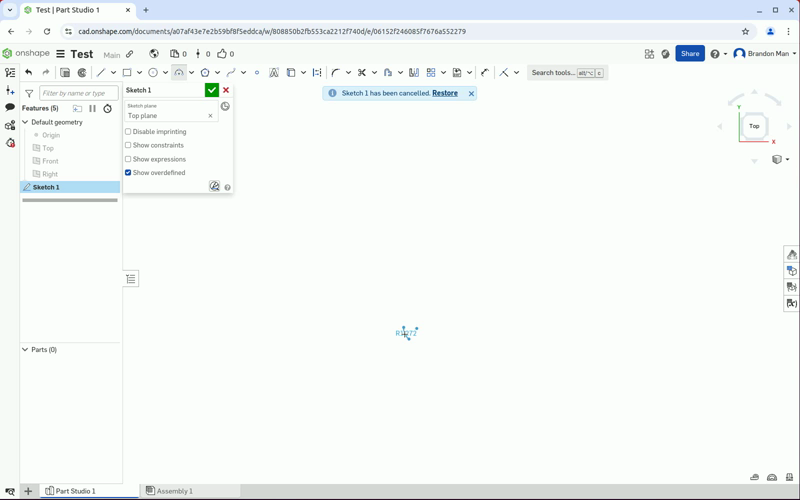
scroll(6)
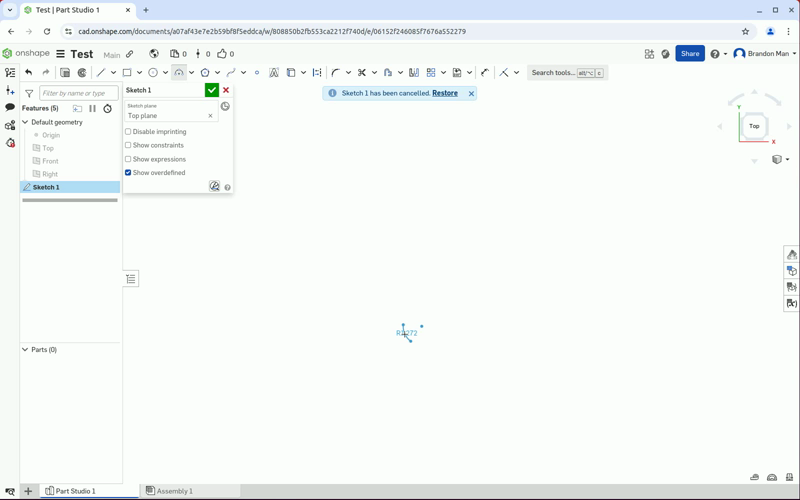
scroll(6)
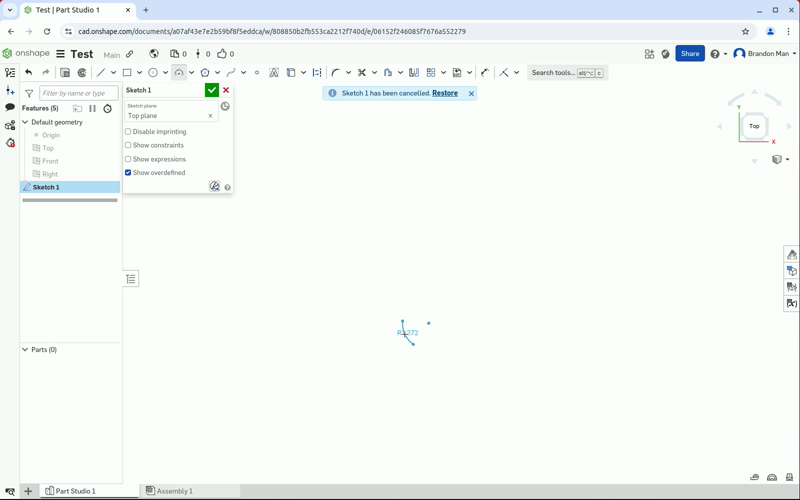
scroll(6)
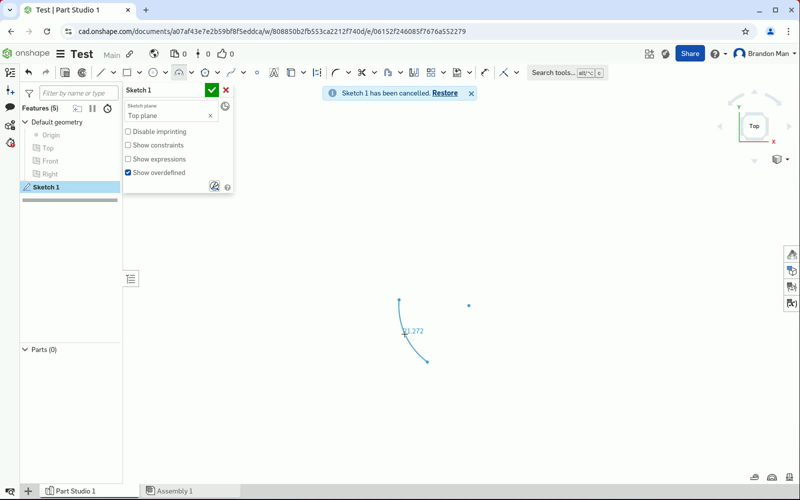
click(404, 333)
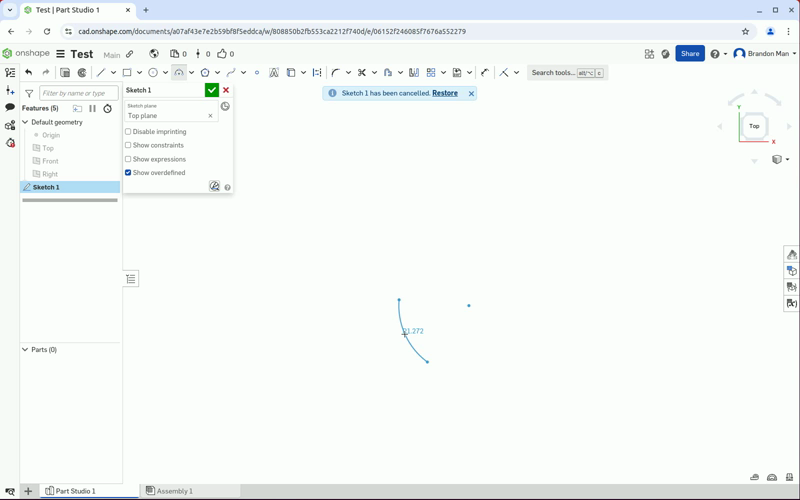
scroll(-6)
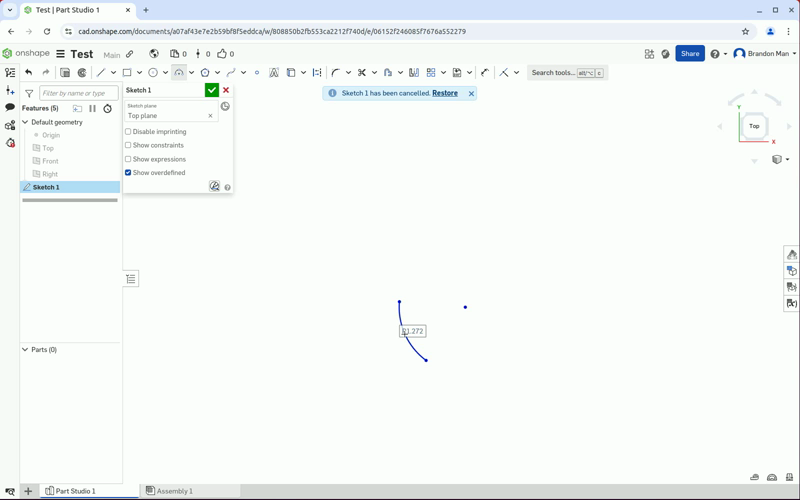
scroll(-6)
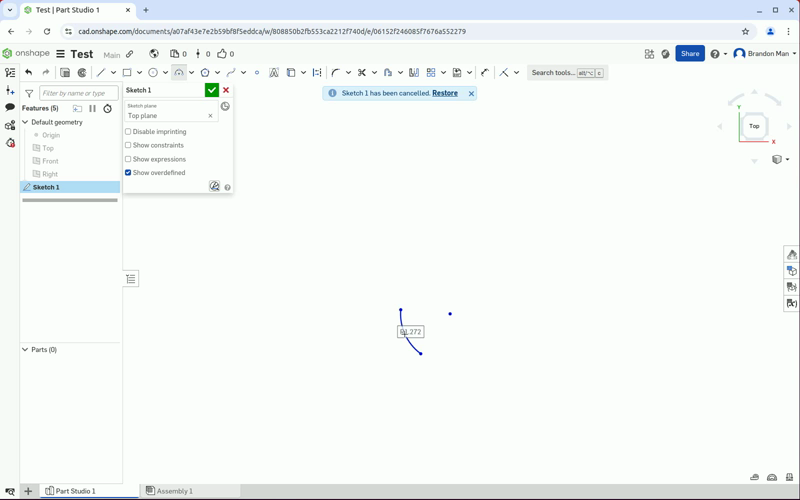
scroll(-6)
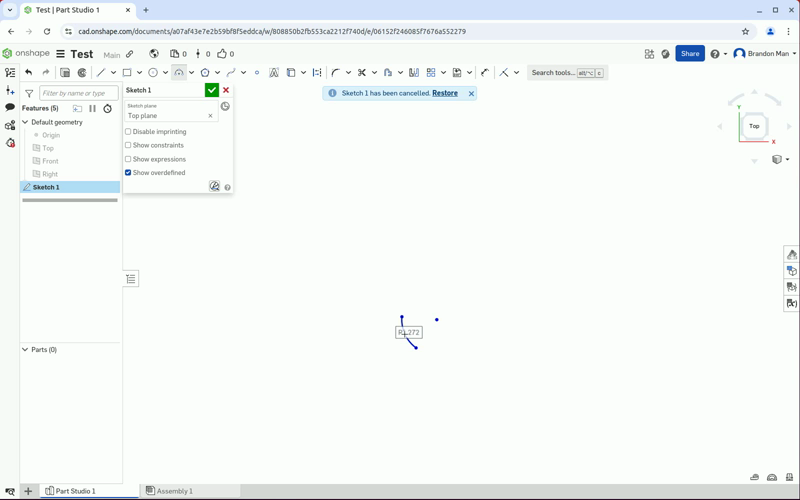
scroll(-6)
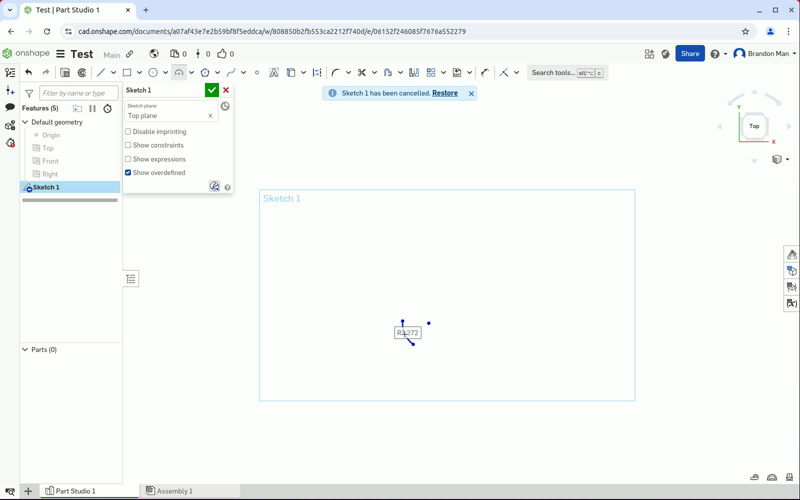
scroll(-6)
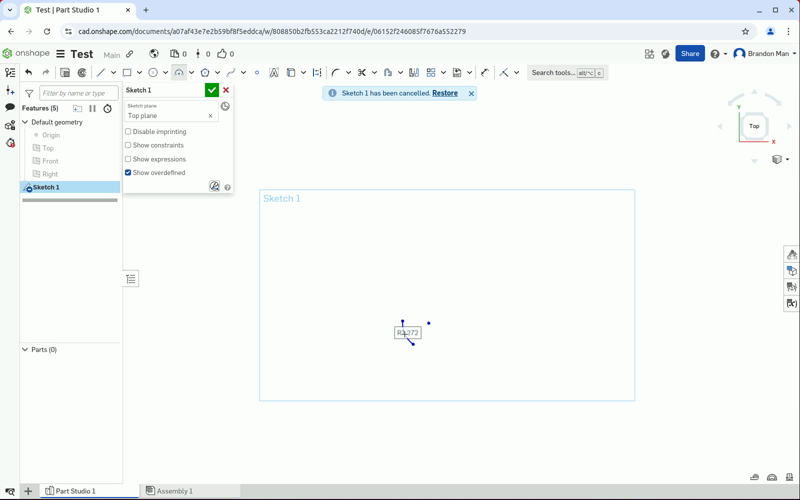
scroll(-6)
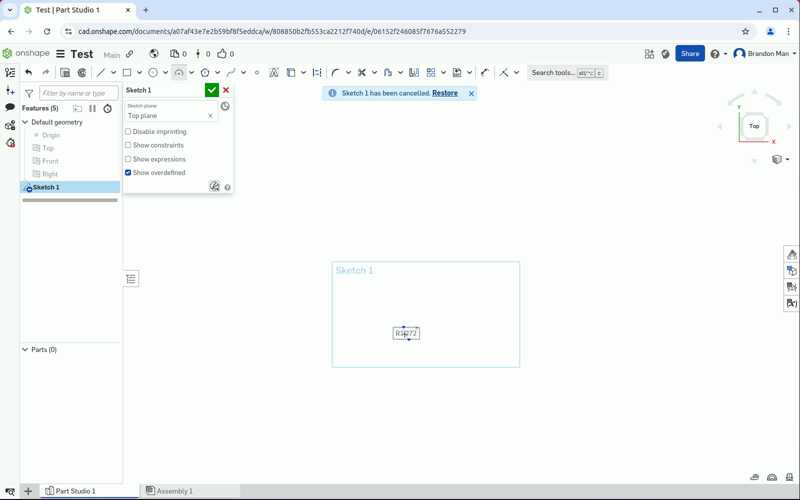
scroll(-6)
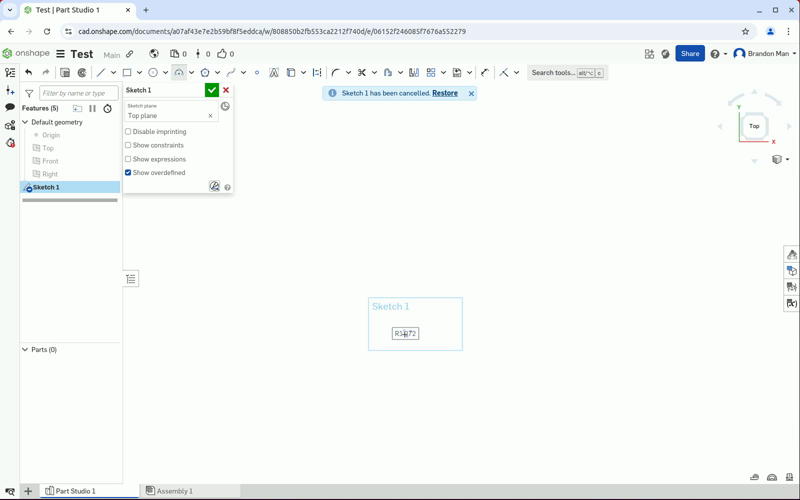
key_up(shift)
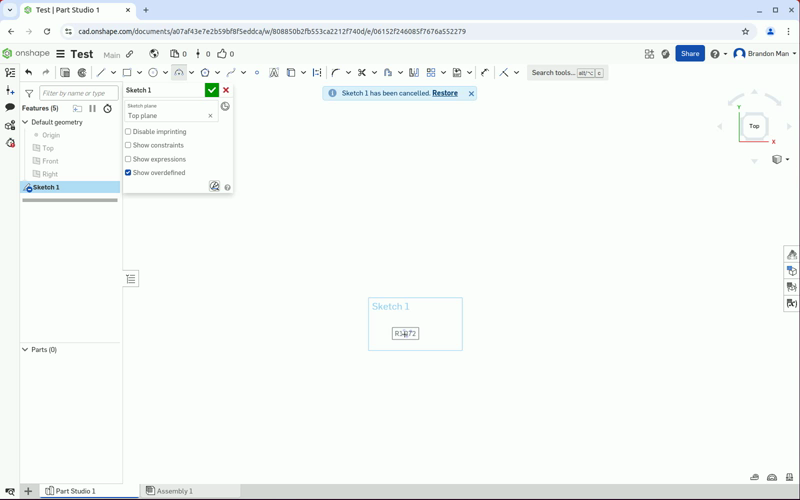
key(esc)
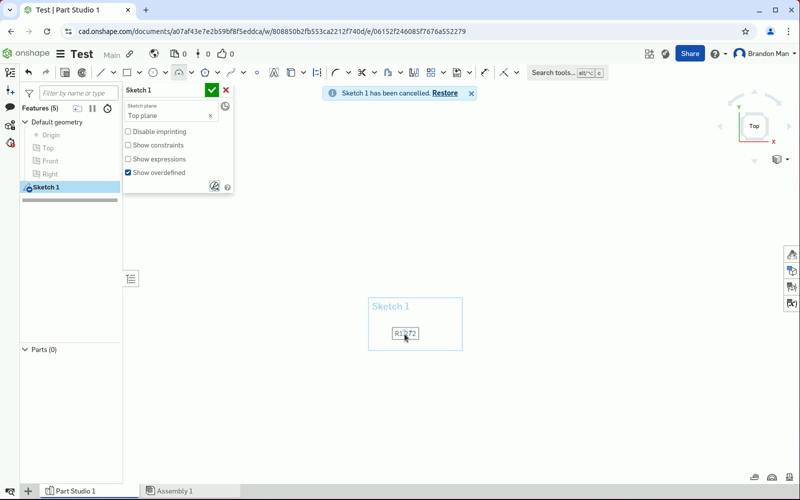
key(l)
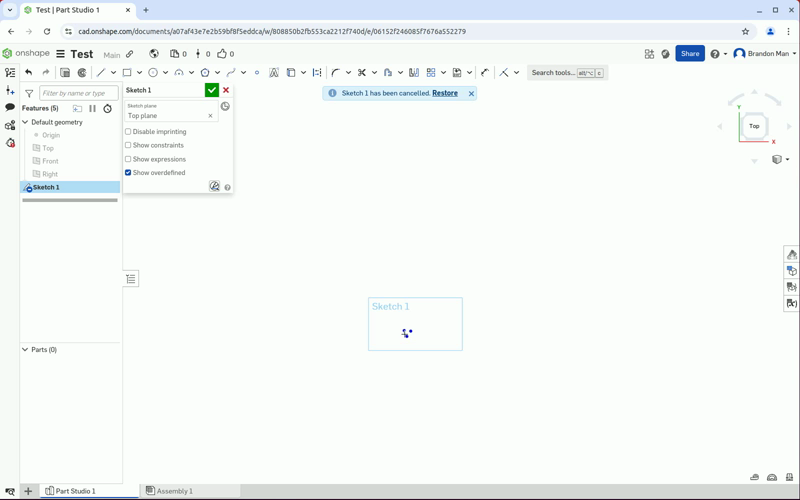
mouse_move(406, 336)
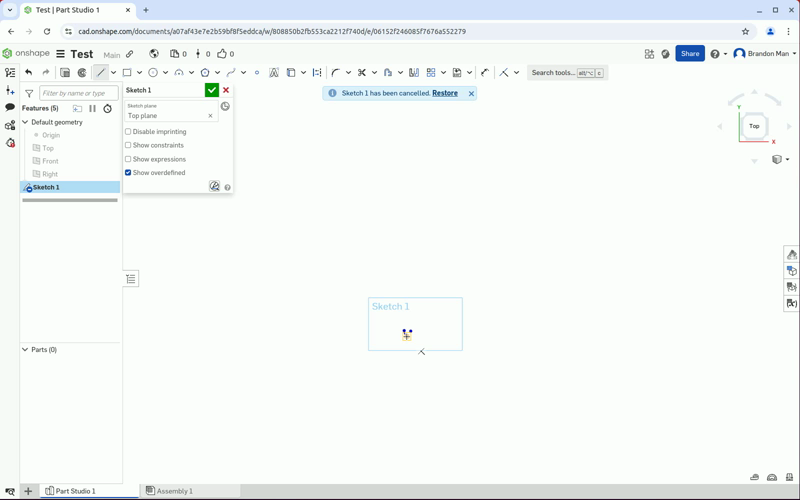
scroll(6)
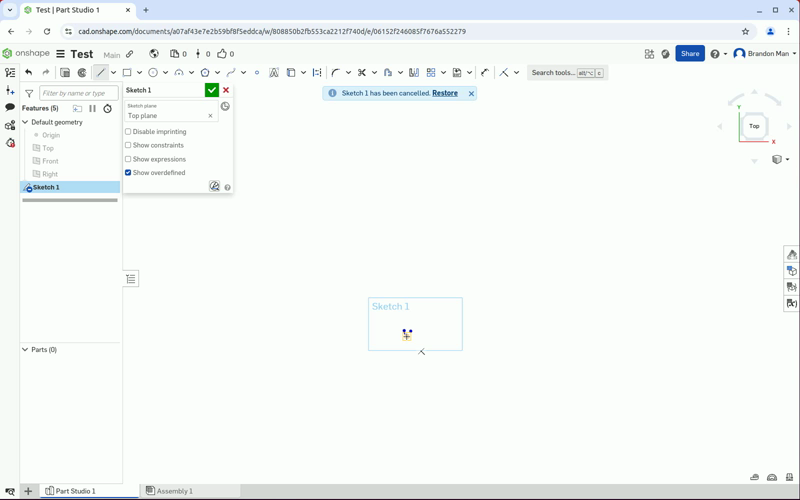
scroll(6)
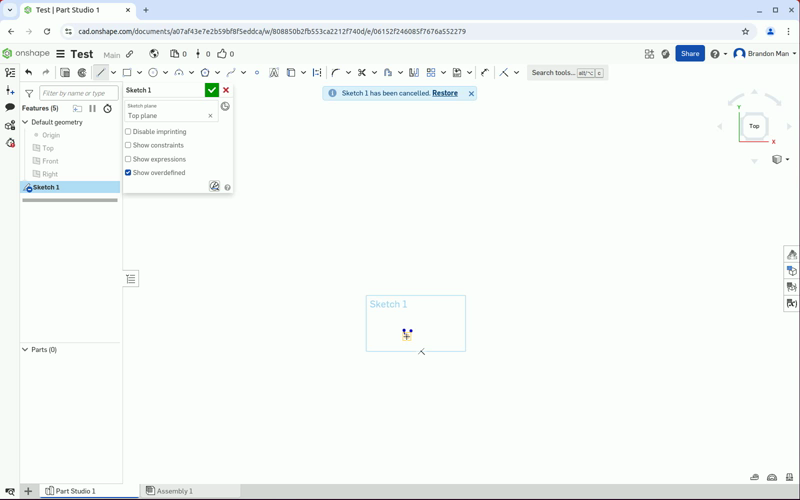
scroll(6)
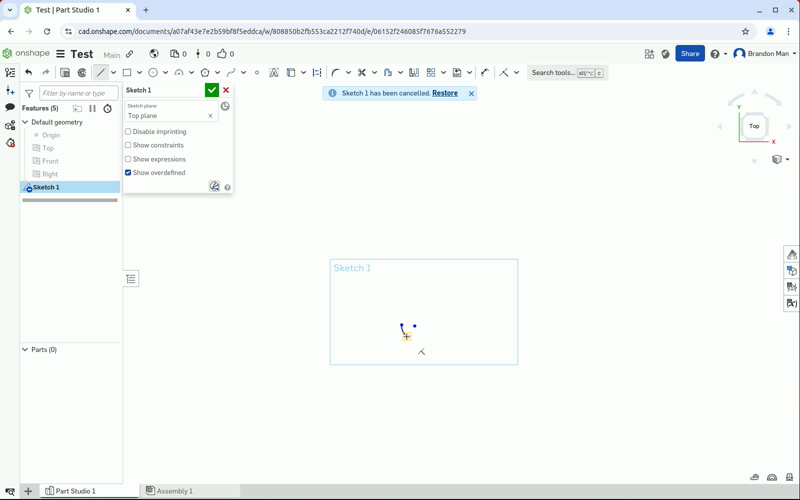
scroll(6)
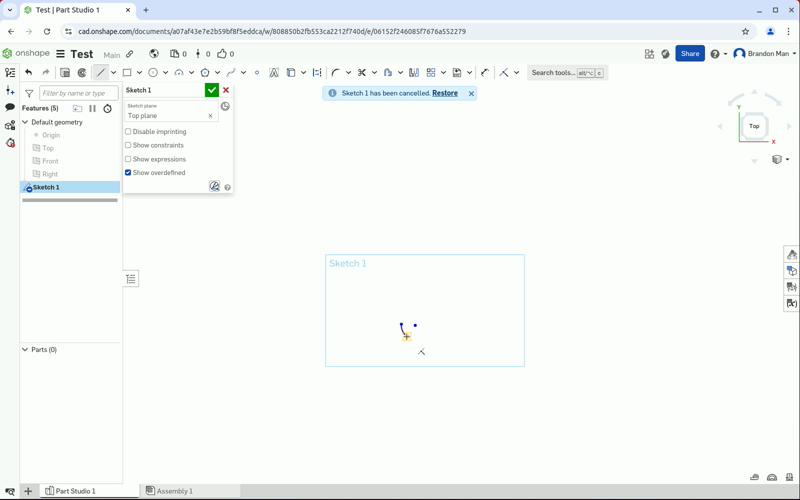
scroll(6)
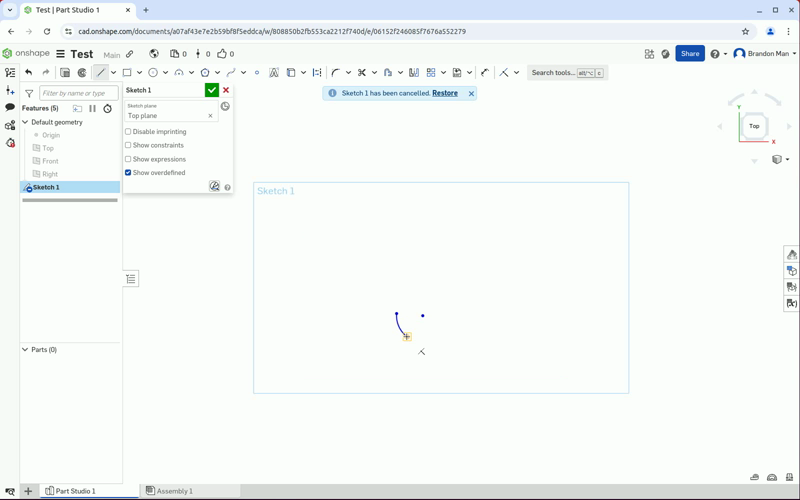
scroll(6)
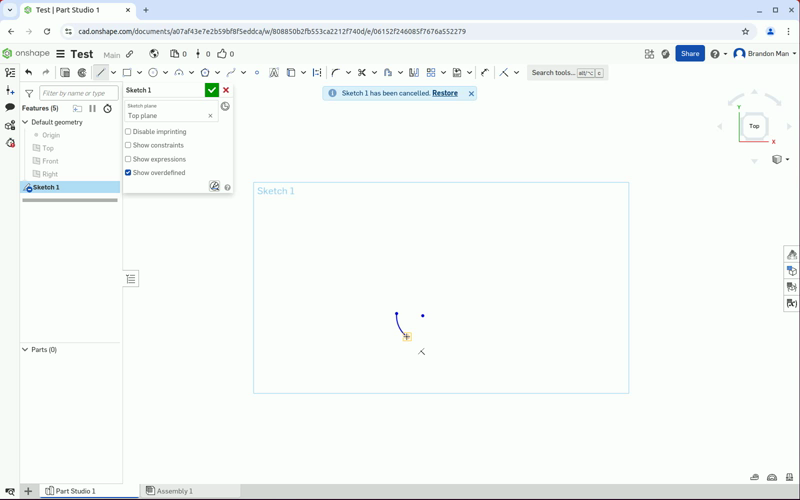
scroll(6)
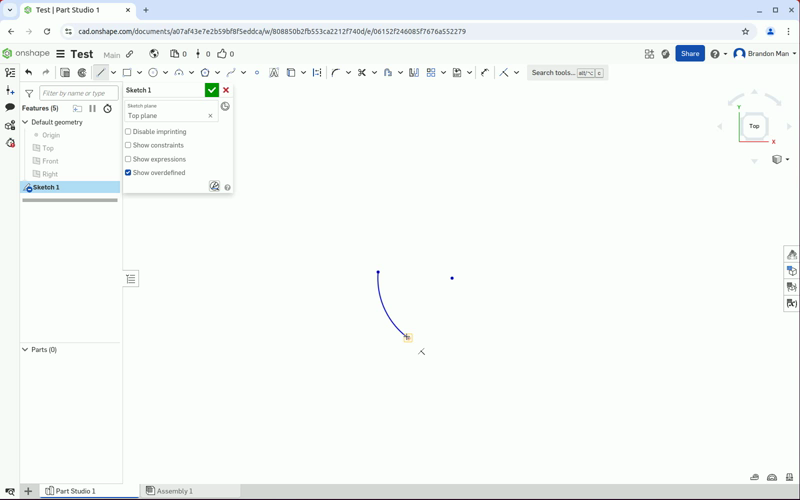
click(406, 336)
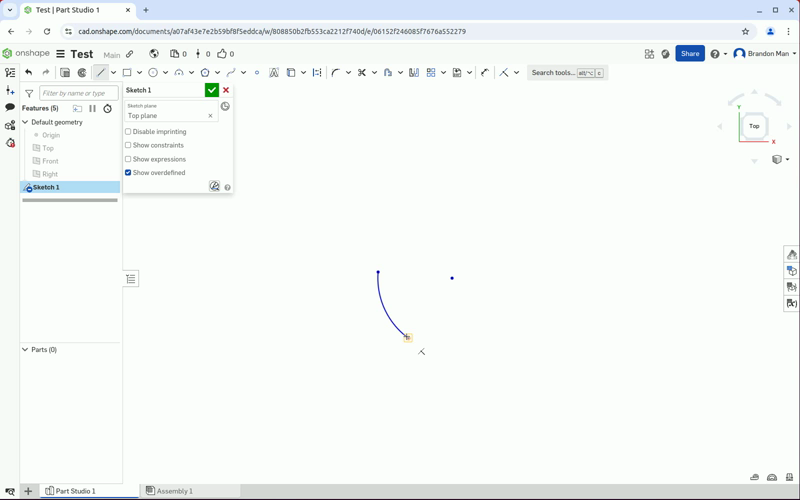
scroll(-6)
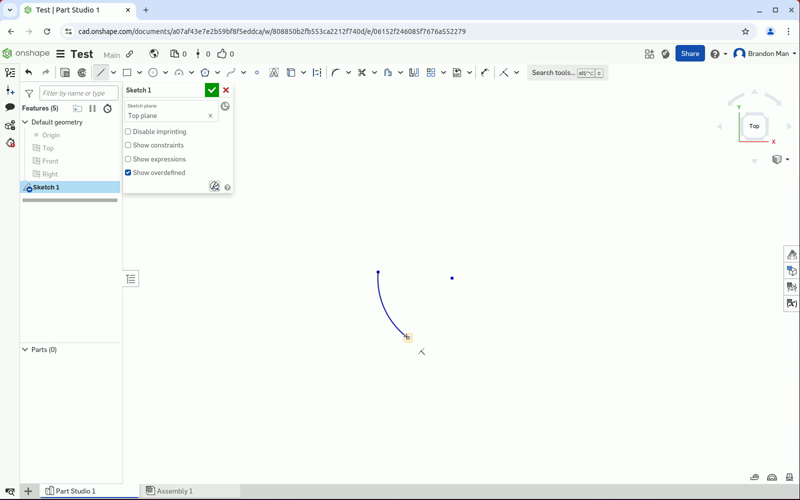
scroll(-6)
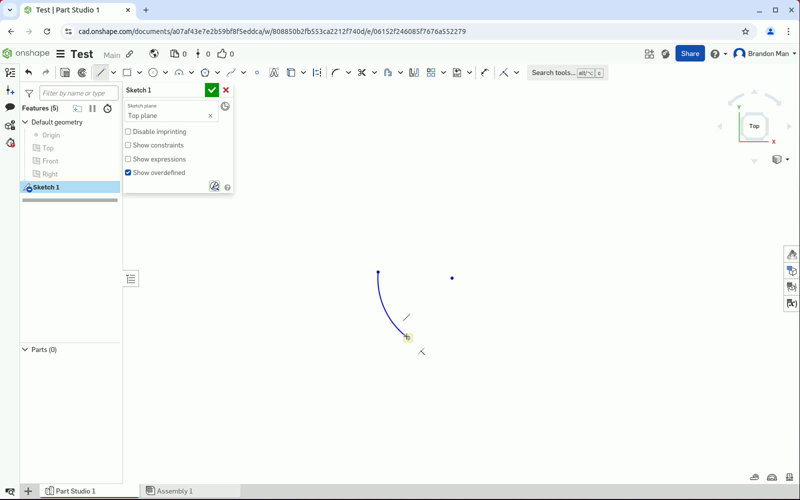
scroll(-6)
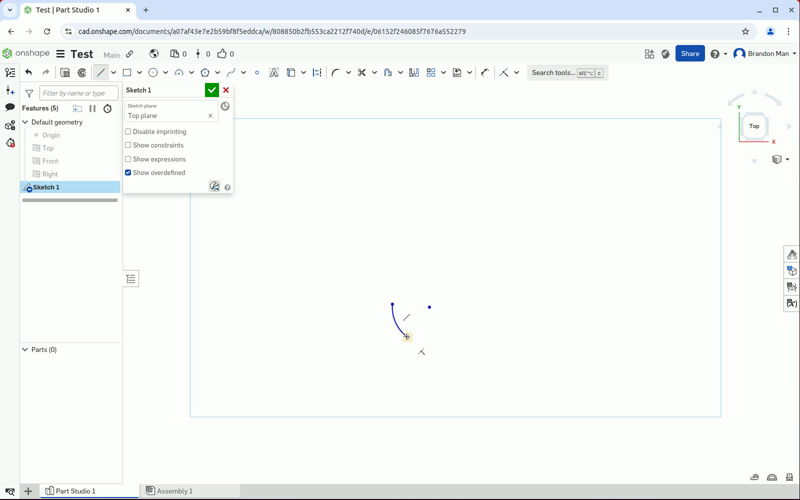
scroll(-6)
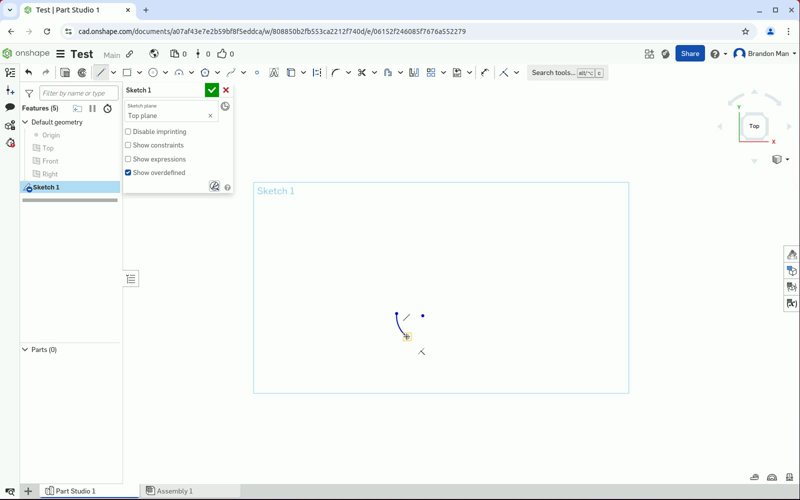
scroll(-6)
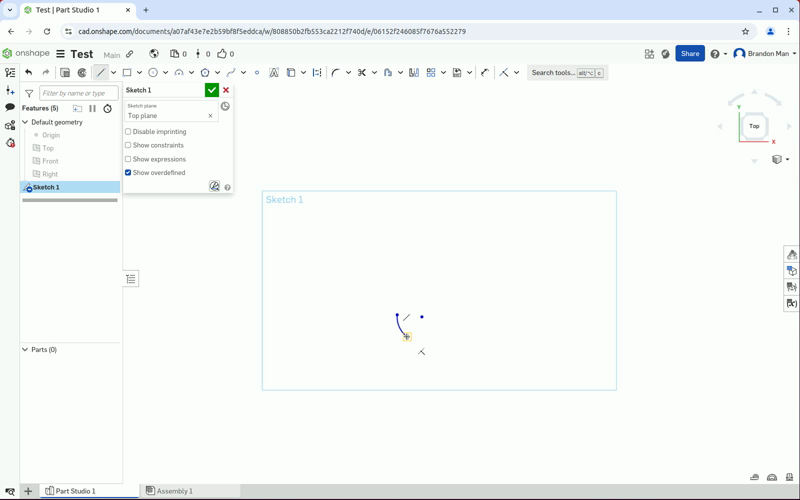
scroll(-6)
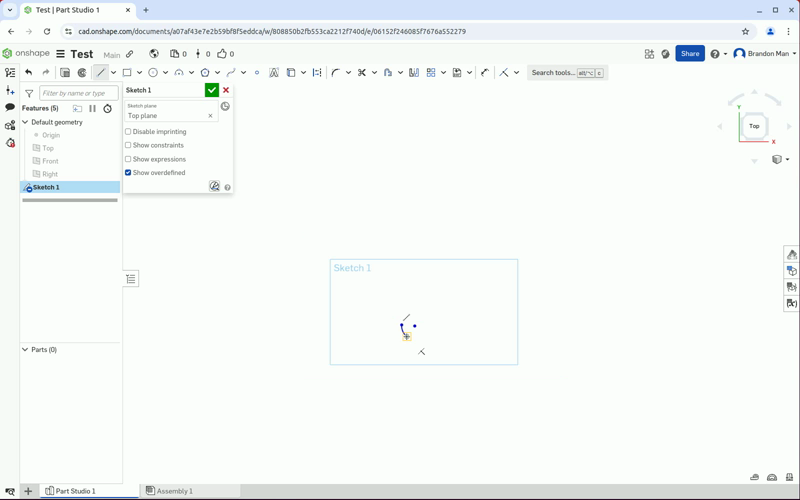
scroll(-6)
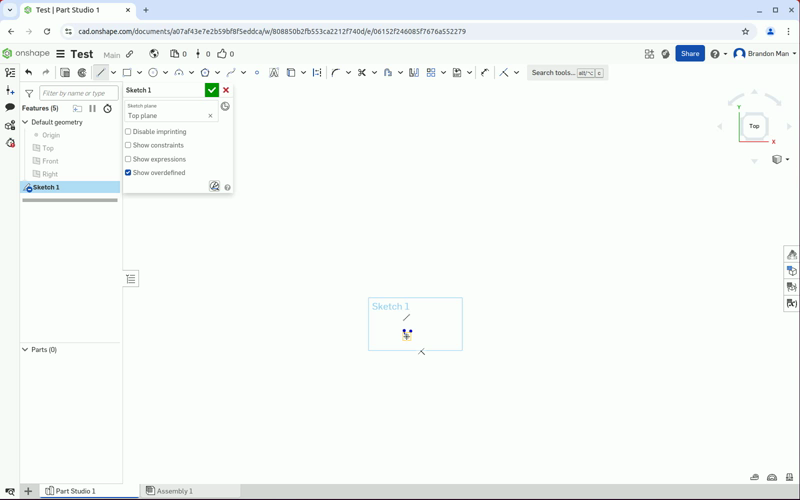
key_down(shift)
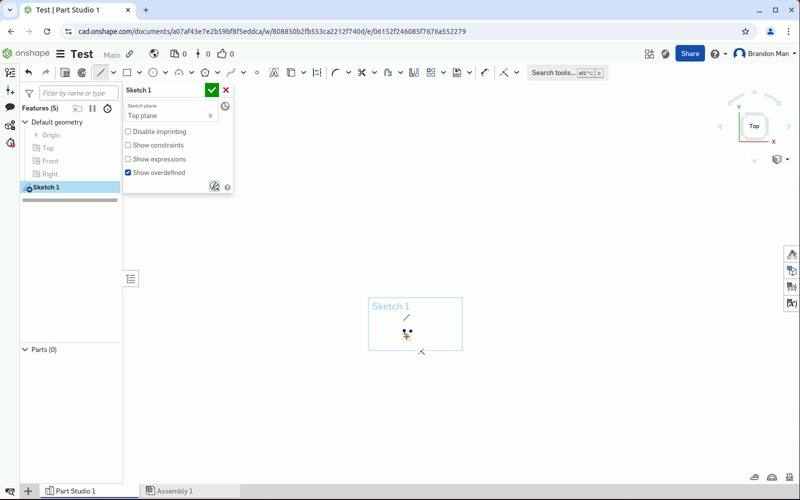
mouse_move(436, 336)
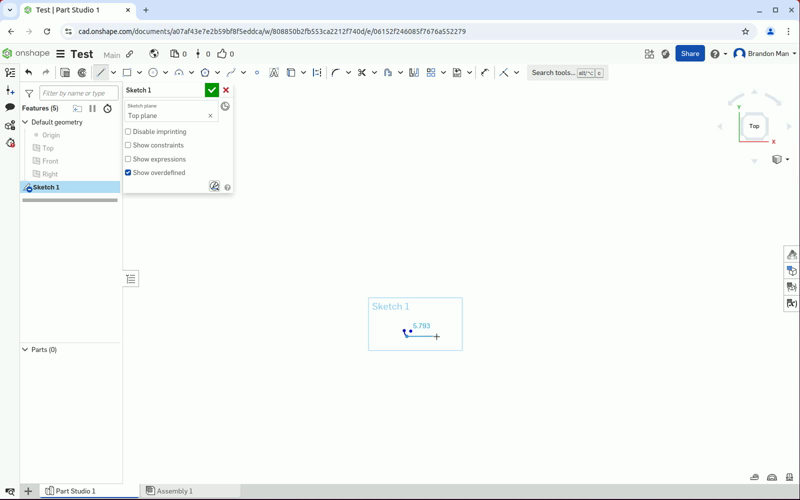
mouse_move(419, 323)
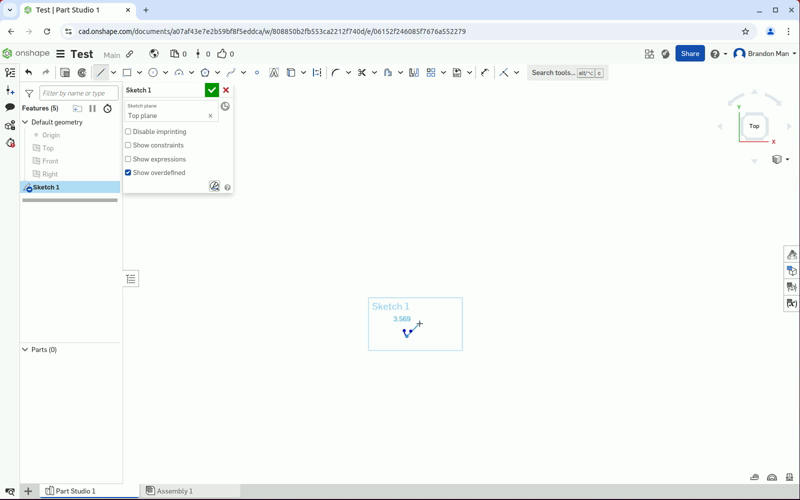
click(419, 323)
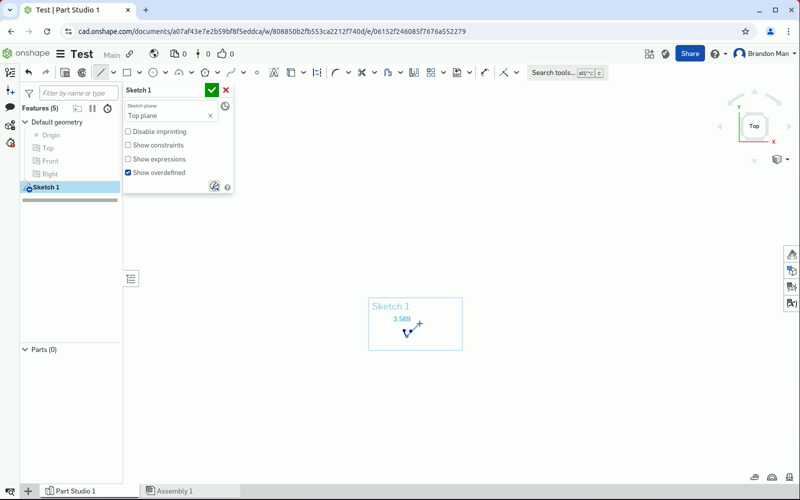
key_up(shift)
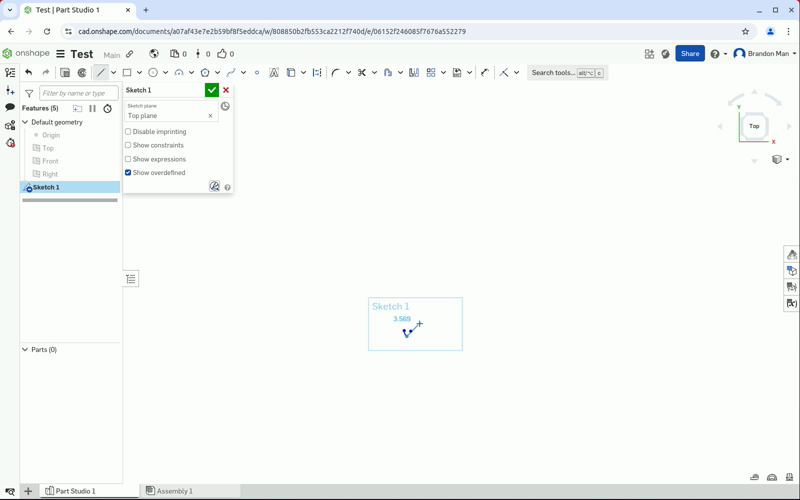
key_down(shift)
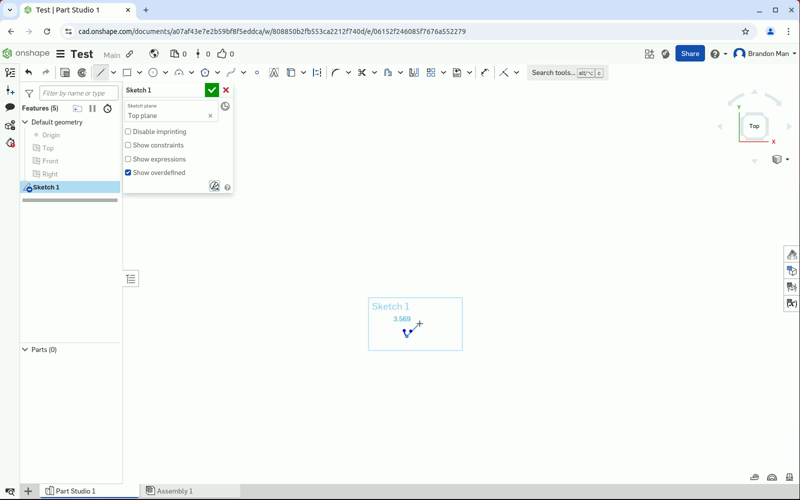
mouse_move(419, 241)
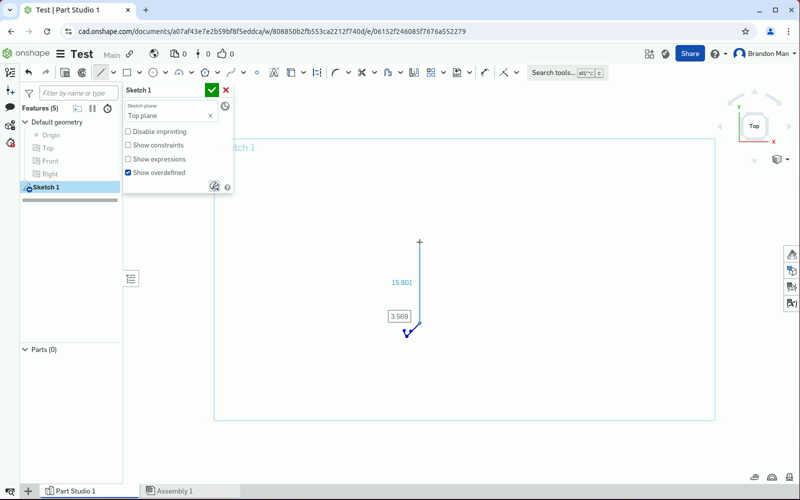
click(419, 241)
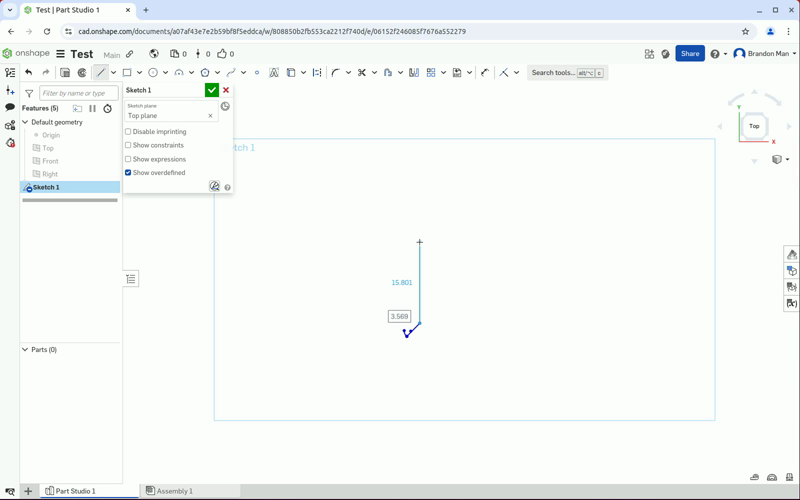
key_up(shift)
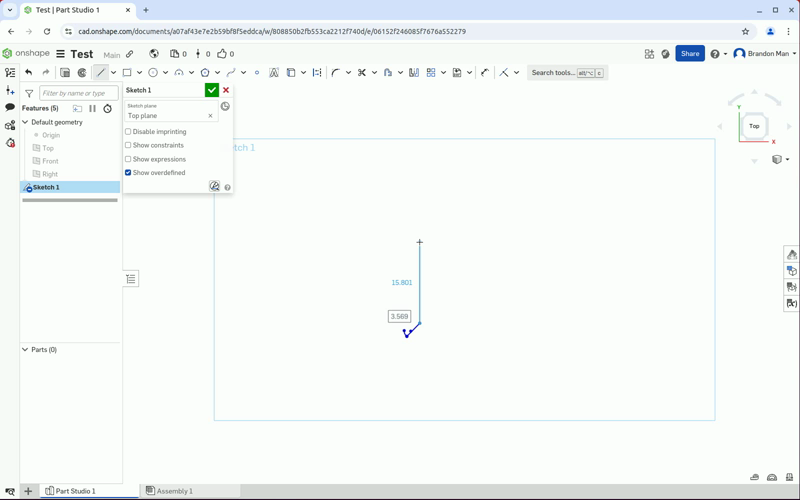
key_down(shift)
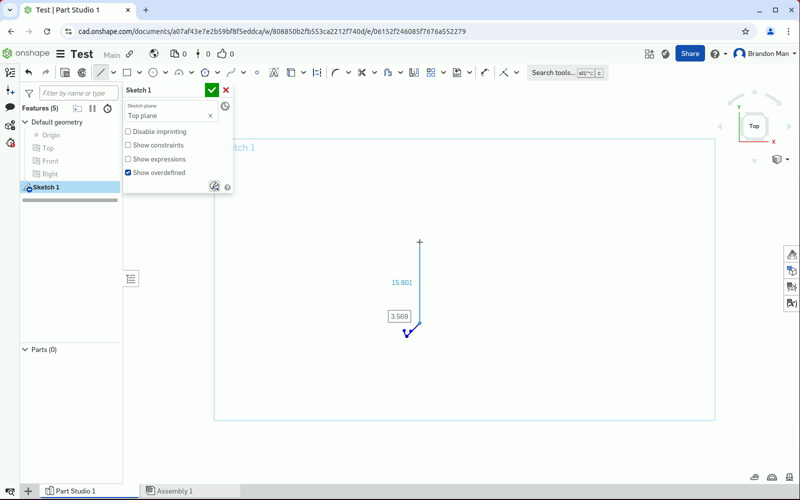
mouse_move(449, 241)
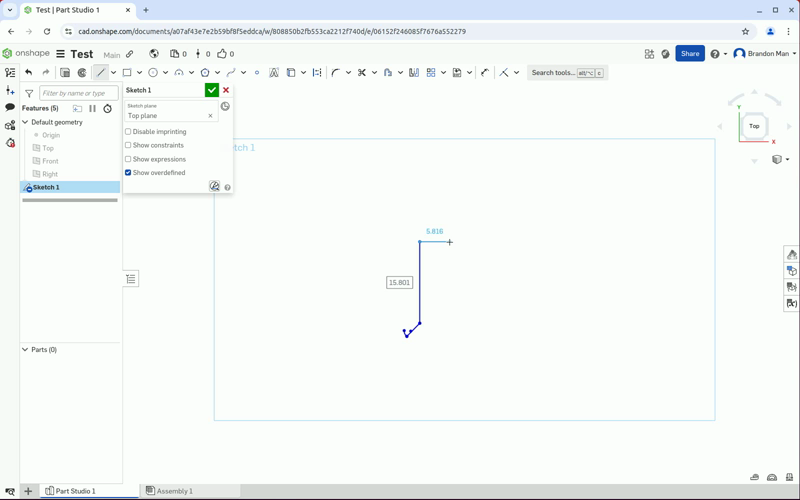
mouse_move(406, 228)
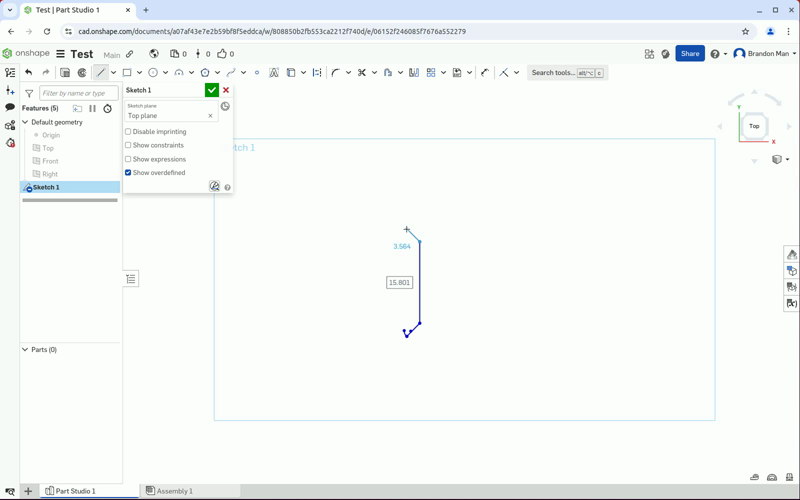
click(406, 228)
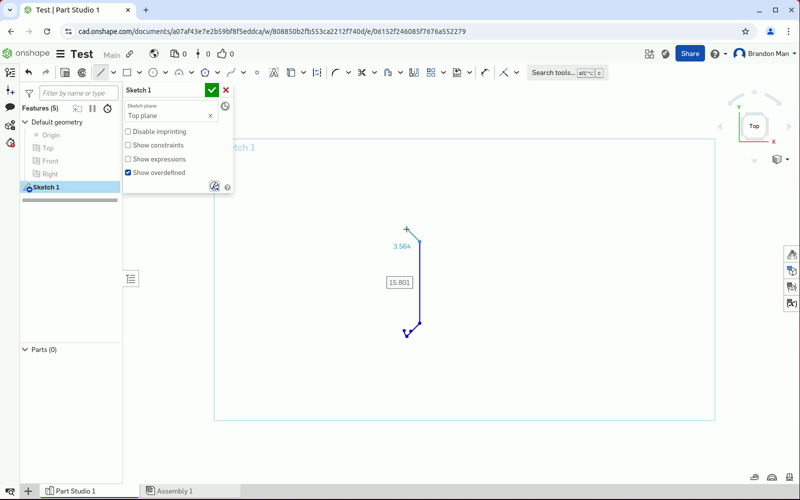
key_up(shift)
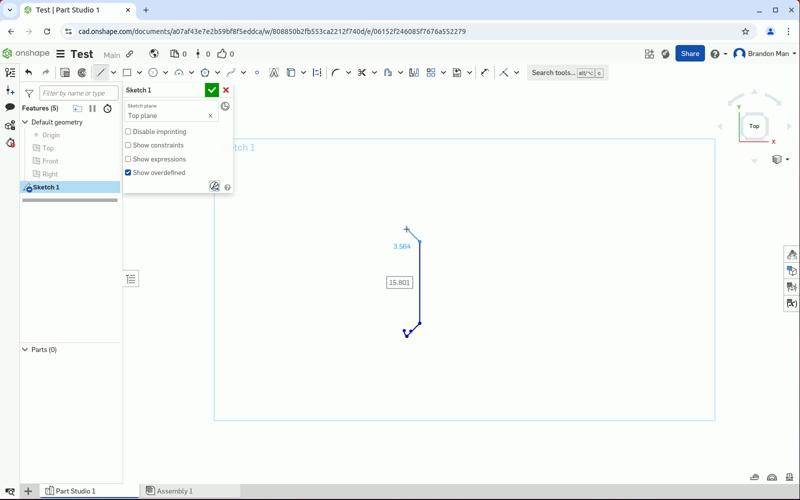
key(esc)
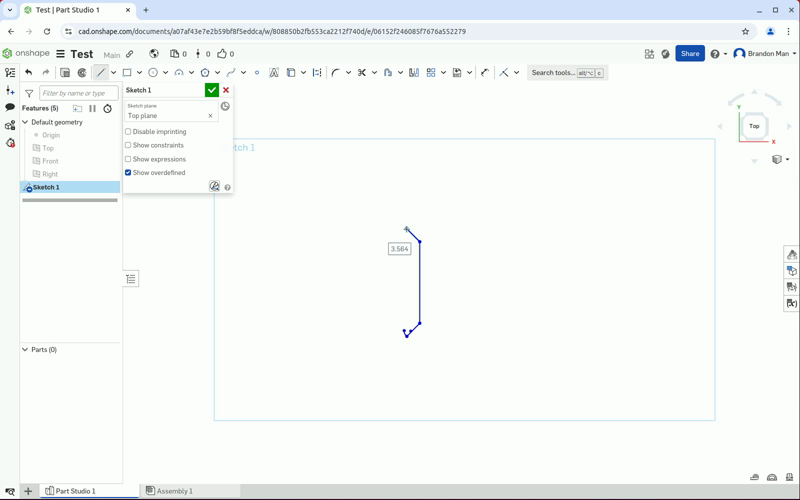
key(a)
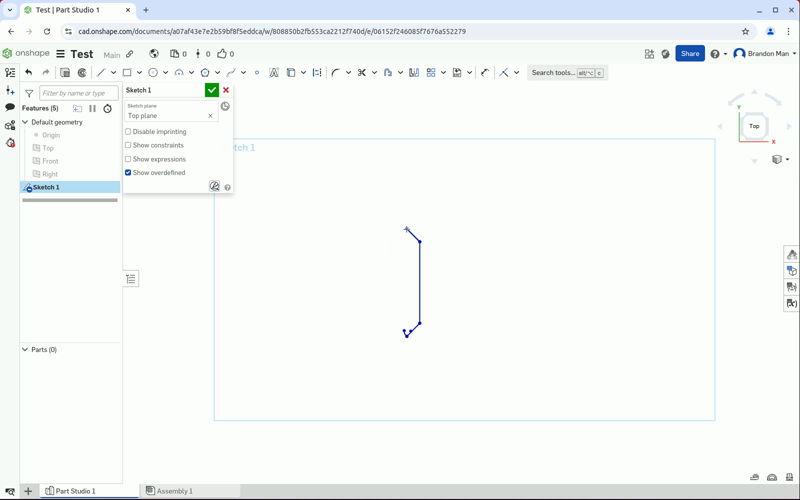
mouse_move(406, 228)
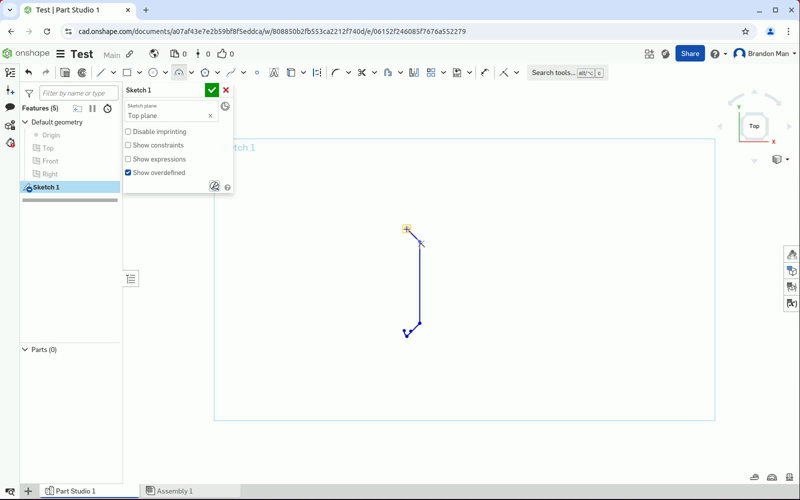
click(406, 228)
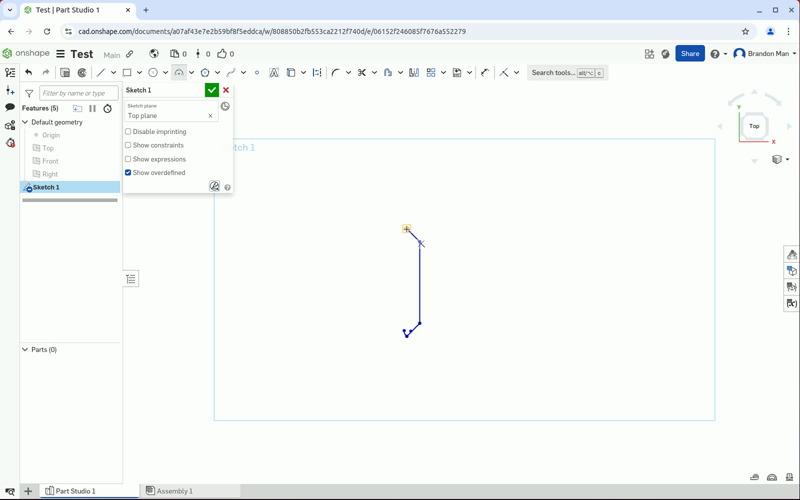
key_down(shift)
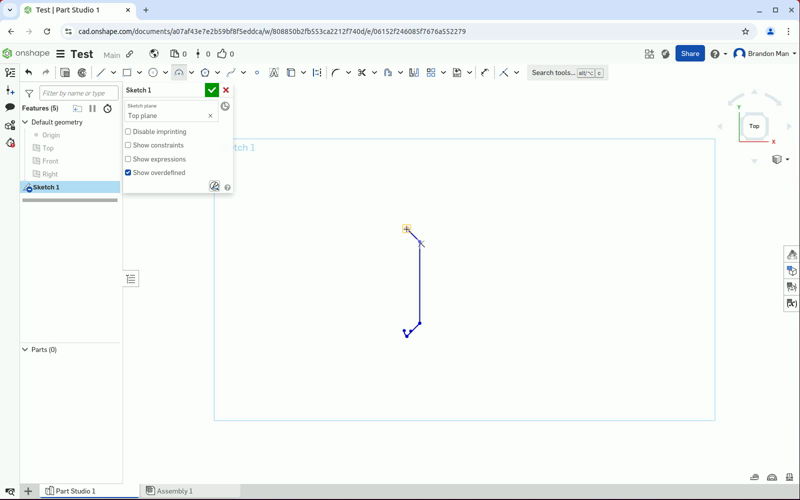
mouse_move(404, 234)
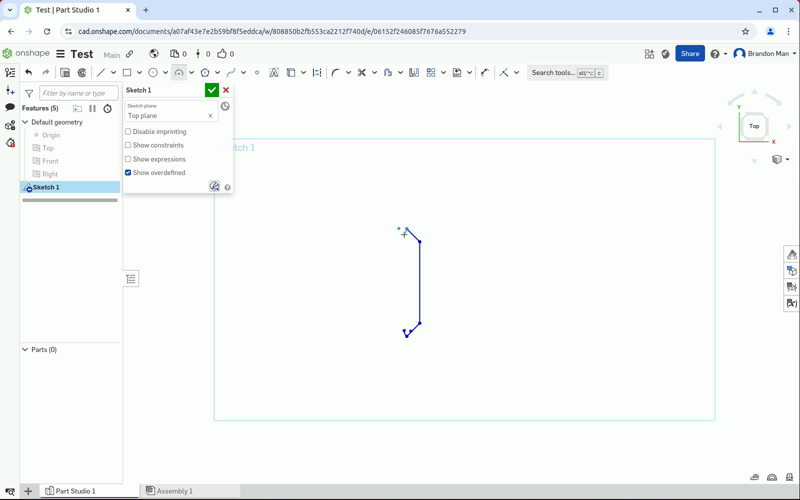
scroll(6)
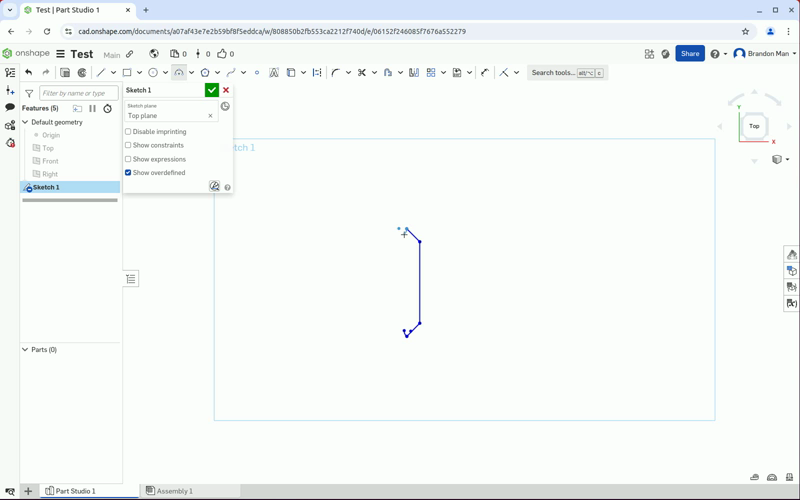
scroll(6)
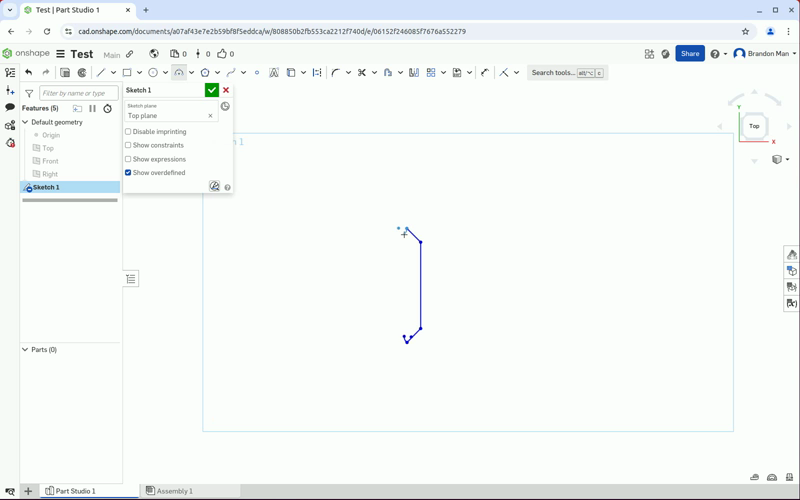
scroll(6)
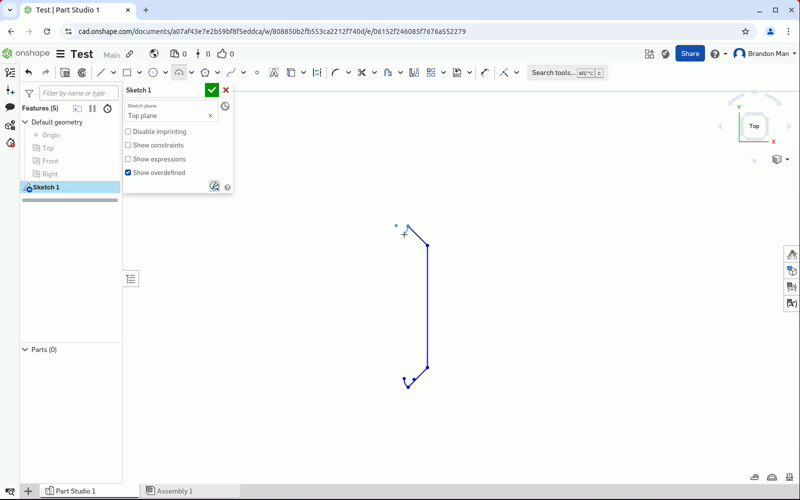
scroll(6)
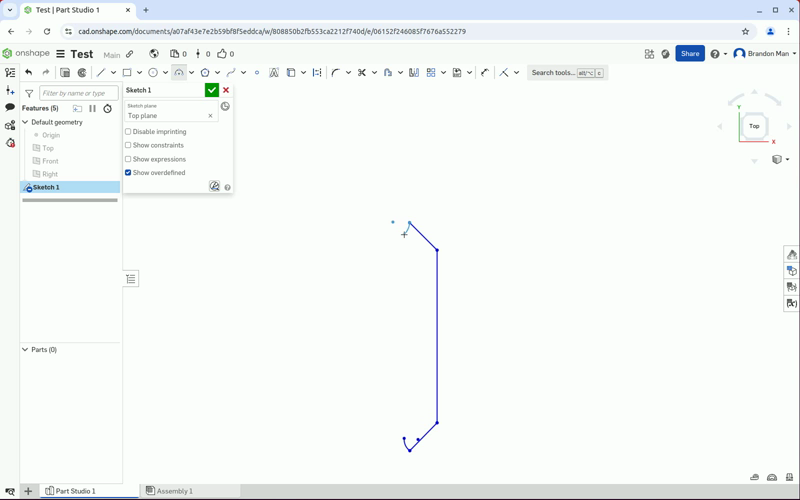
scroll(6)
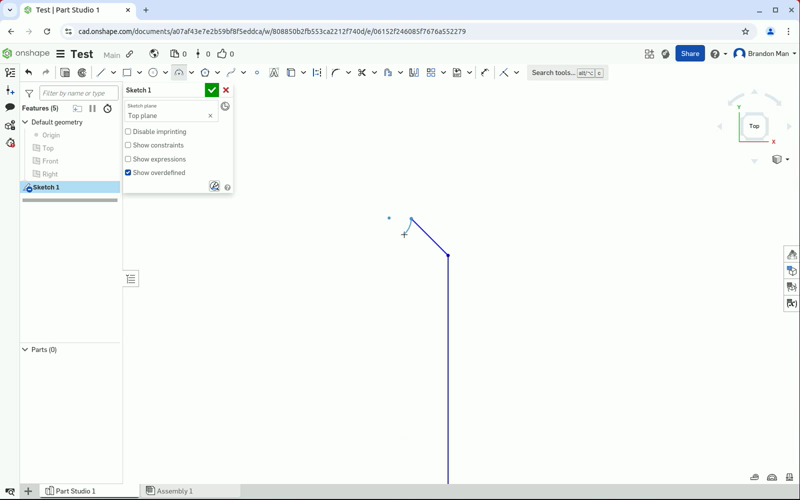
scroll(6)
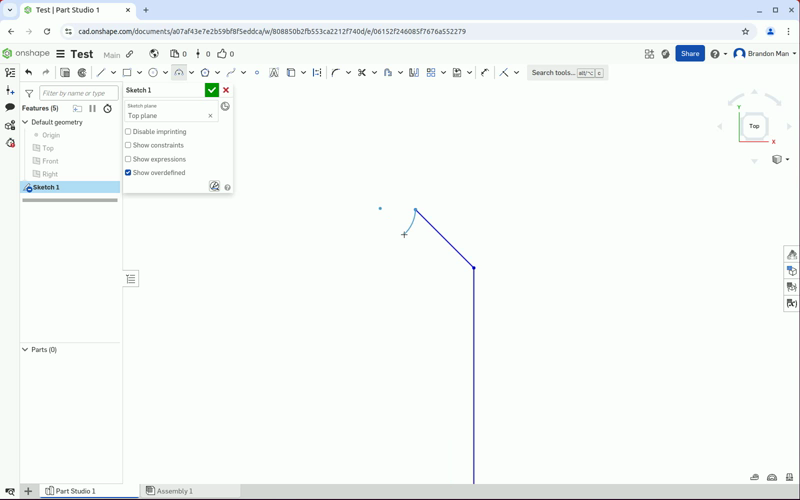
scroll(6)
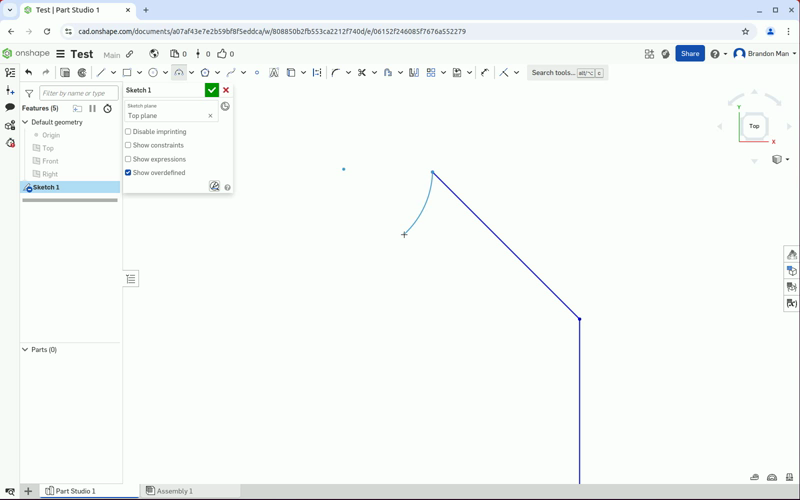
click(404, 234)
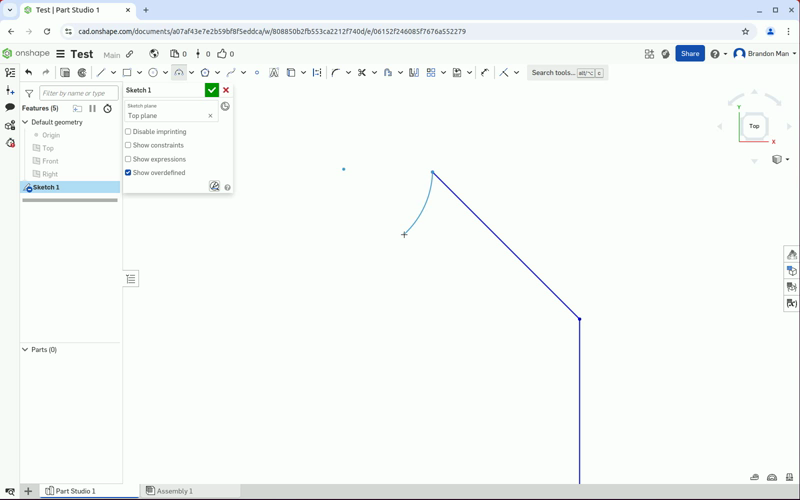
scroll(-6)
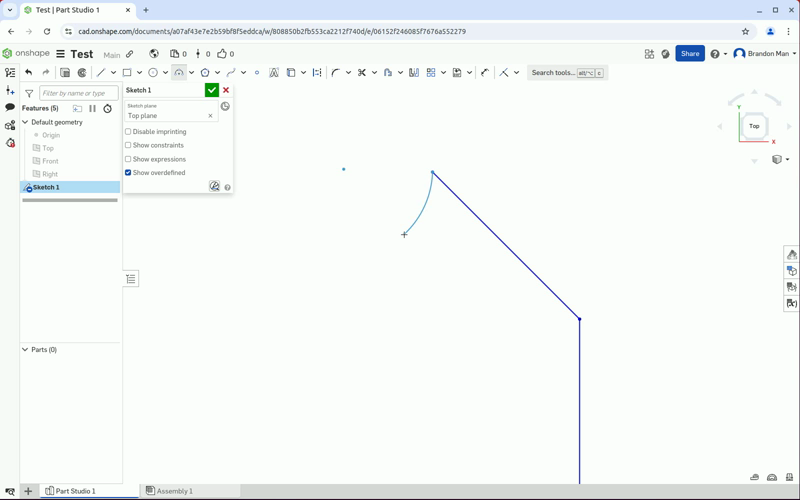
scroll(-6)
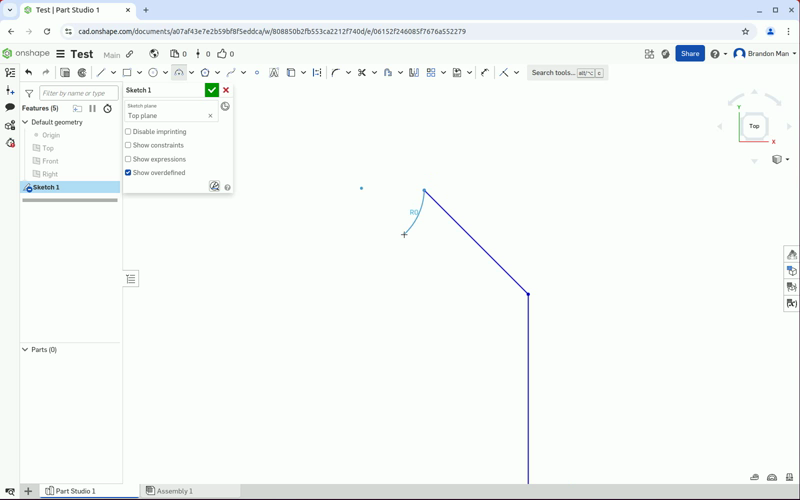
scroll(-6)
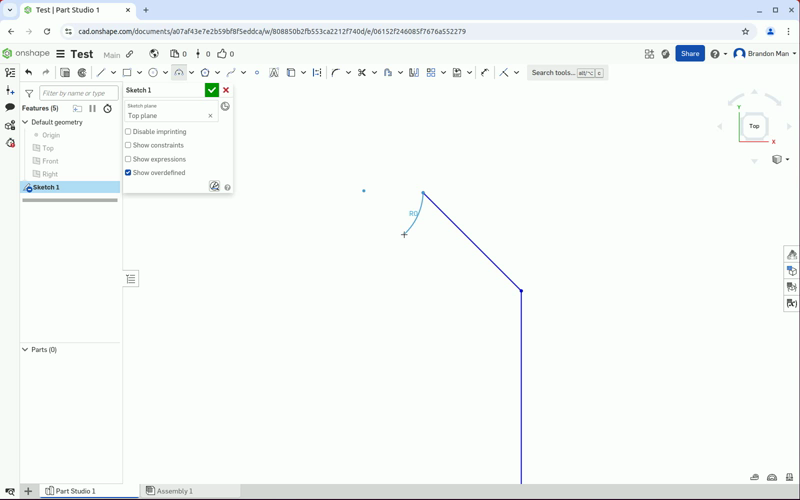
scroll(-6)
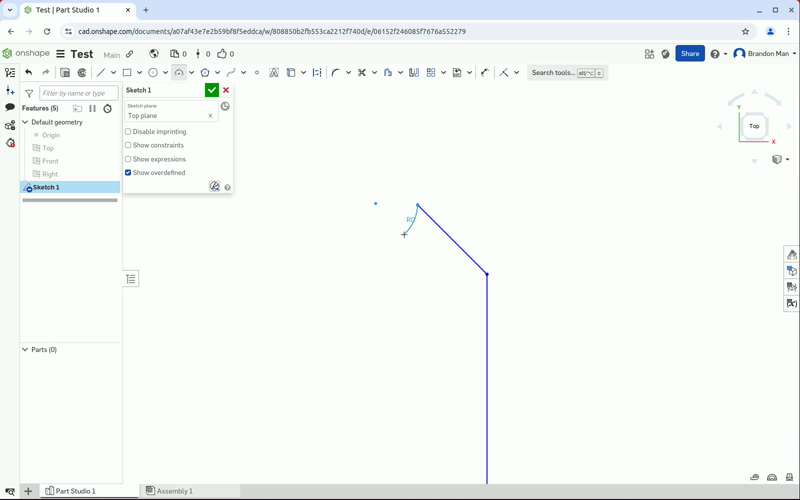
scroll(-6)
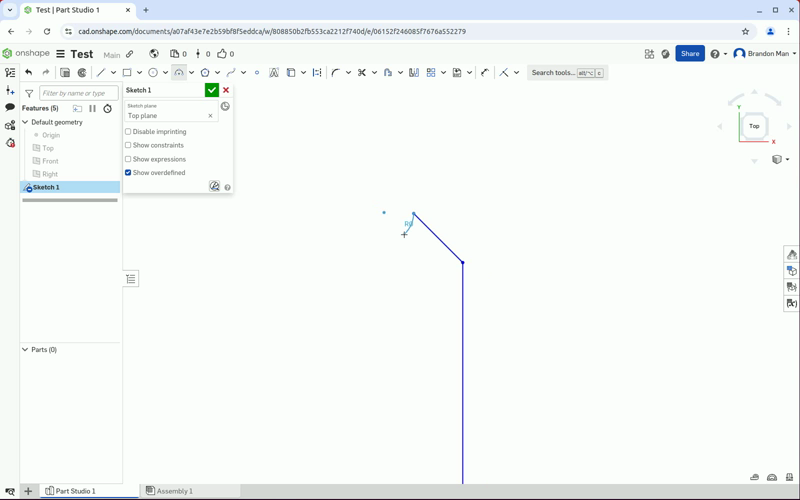
scroll(-6)
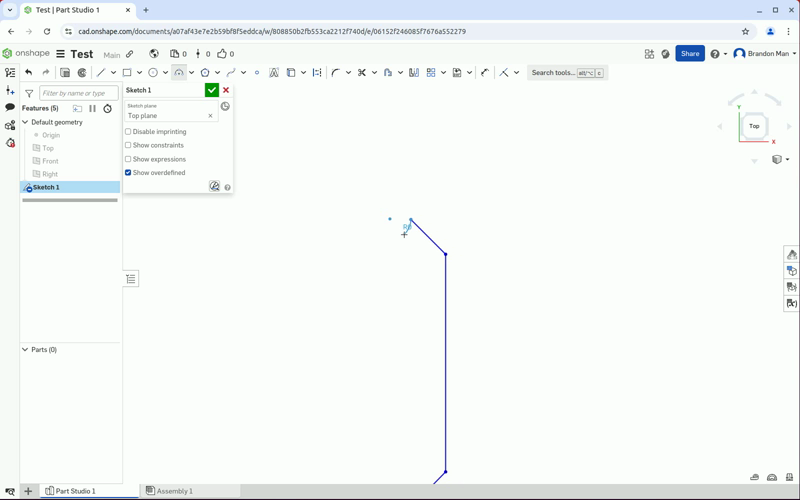
scroll(-6)
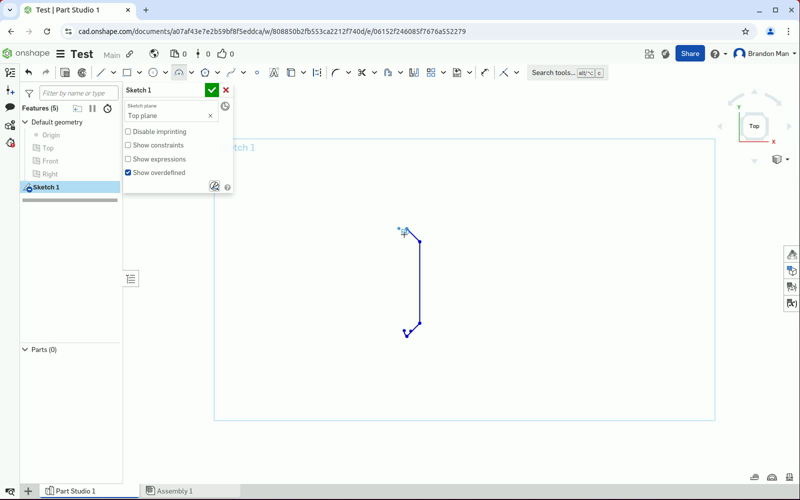
mouse_move(404, 231)
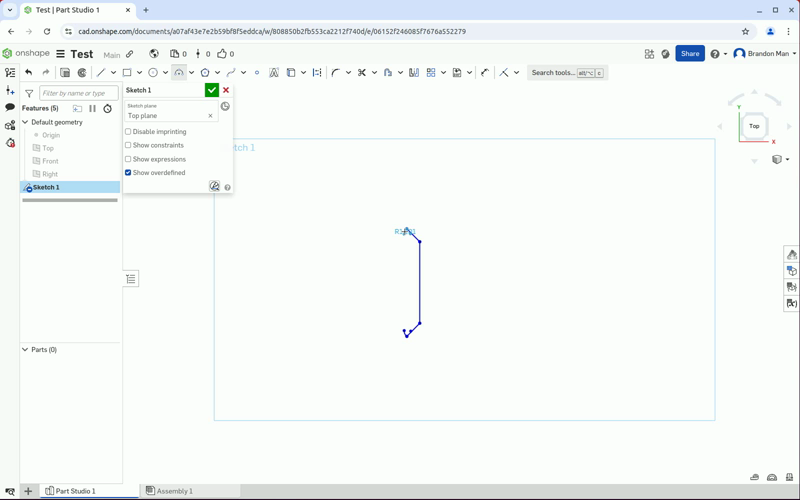
scroll(6)
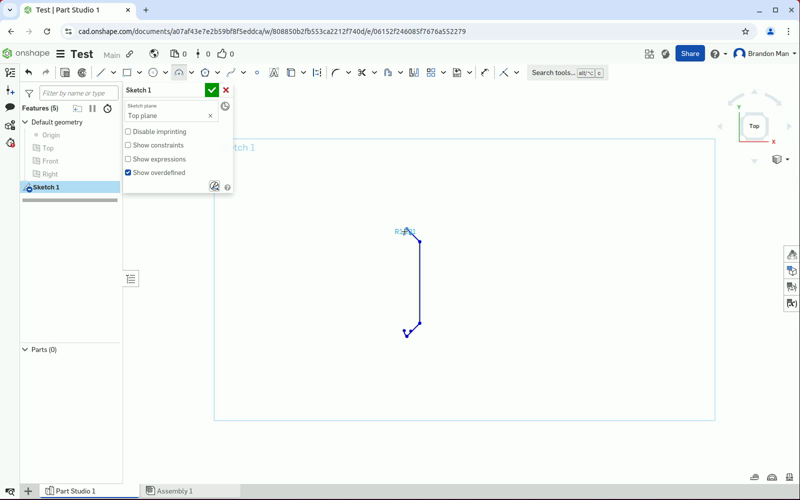
scroll(6)
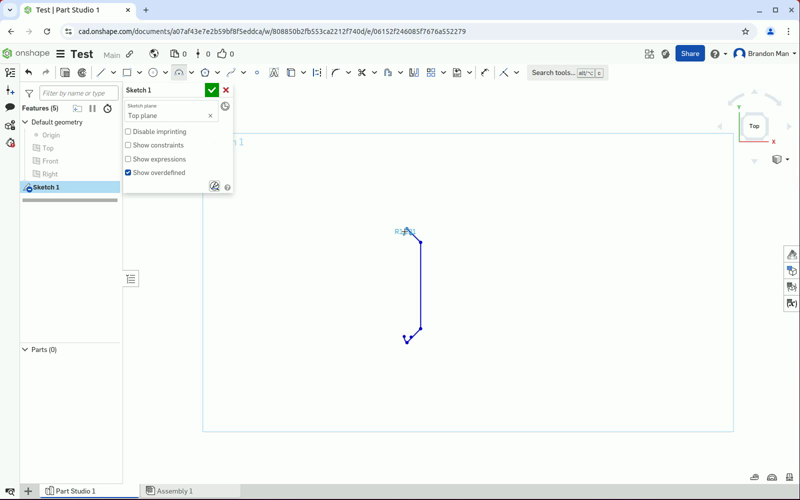
scroll(6)
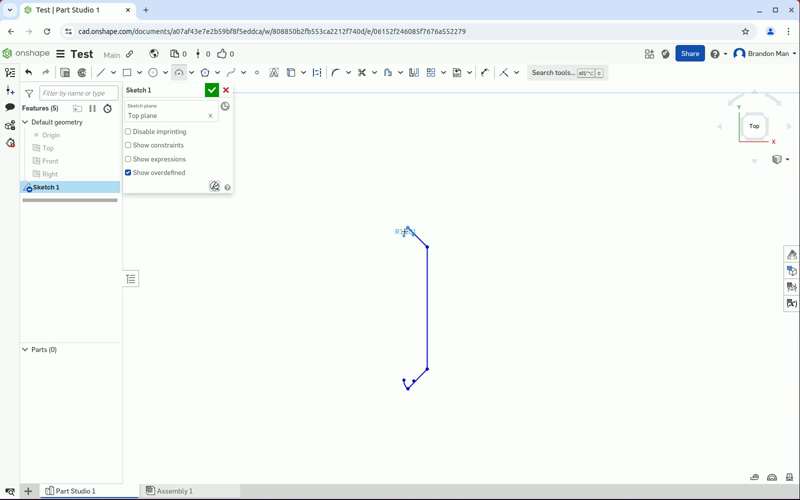
scroll(6)
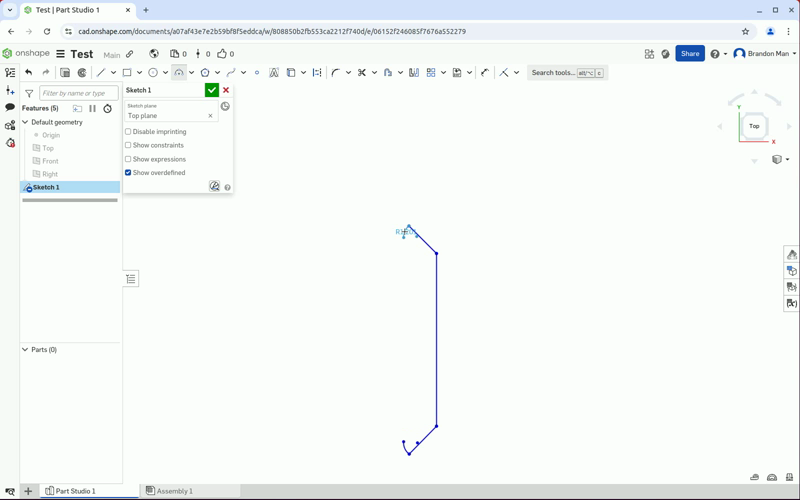
scroll(6)
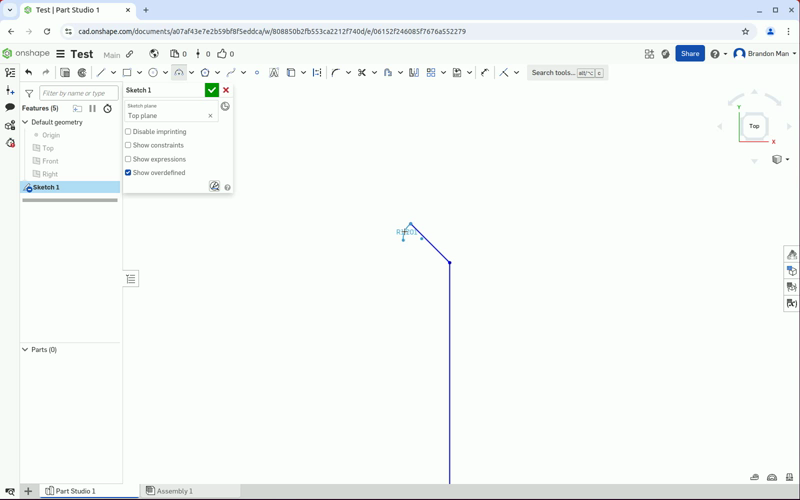
scroll(6)
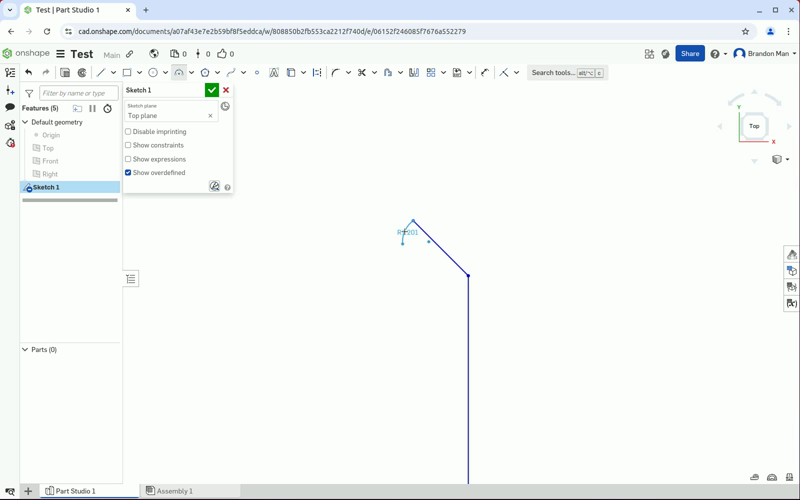
scroll(6)
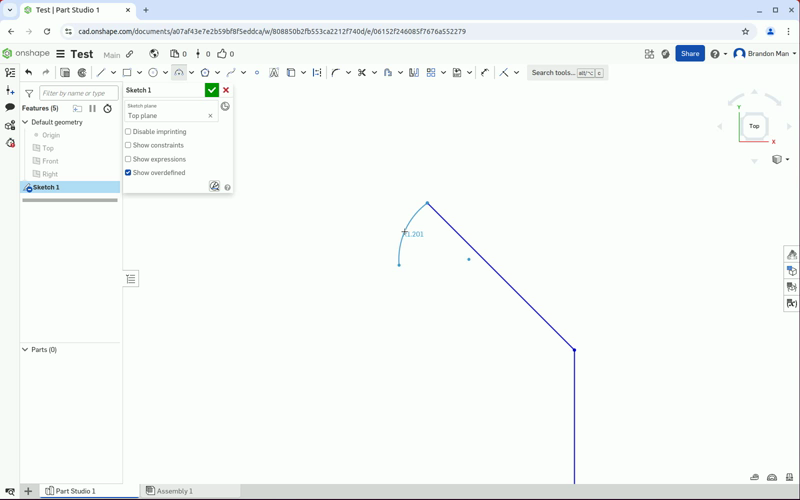
click(404, 231)
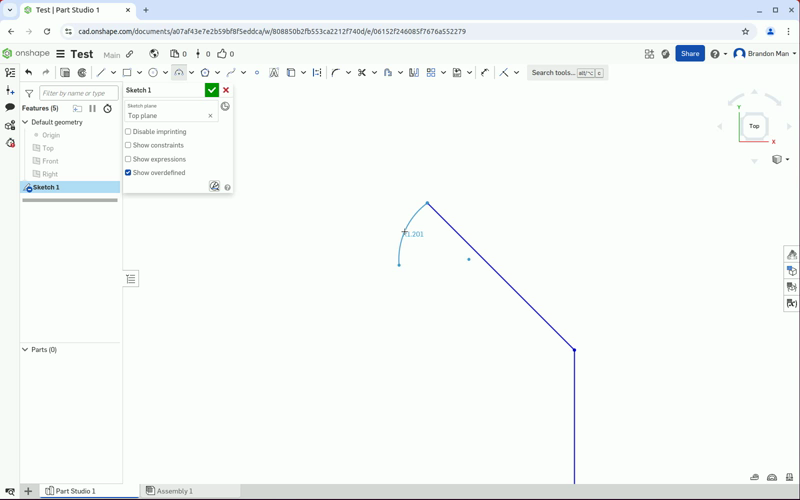
scroll(-6)
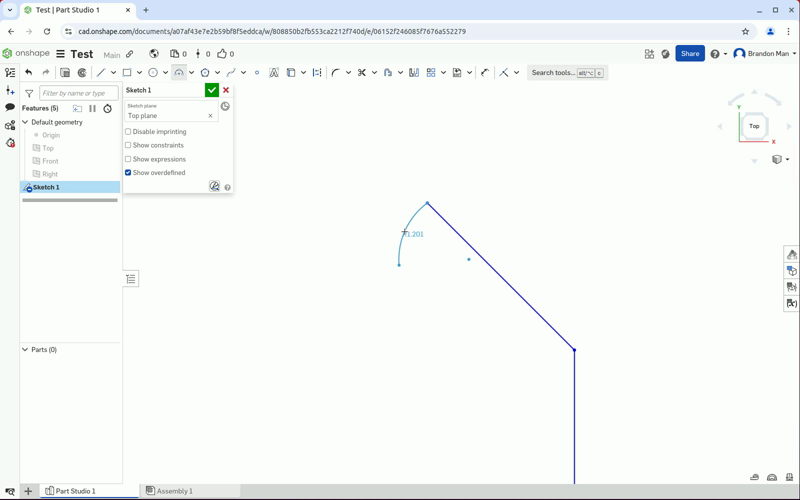
scroll(-6)
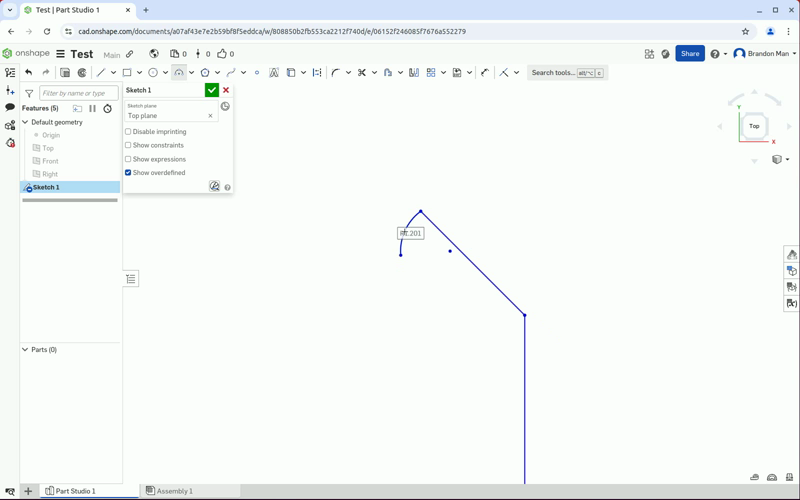
scroll(-6)
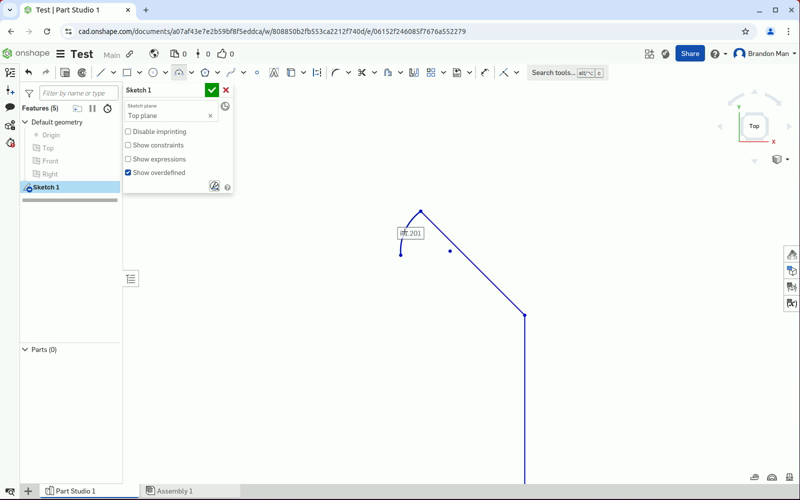
scroll(-6)
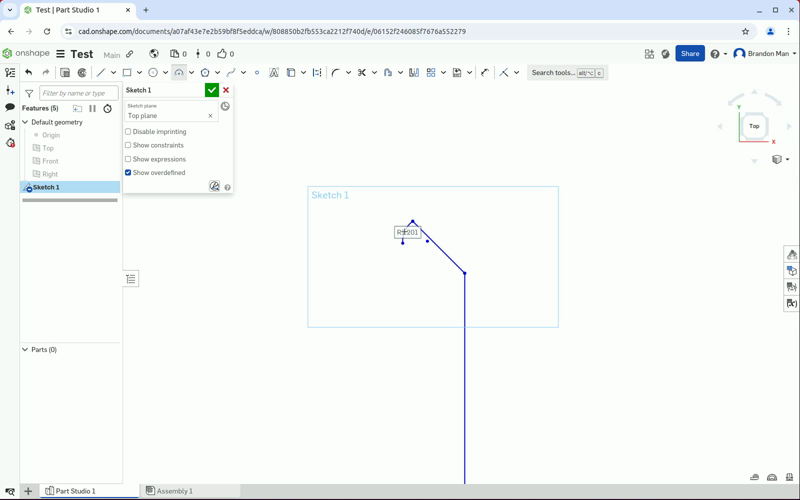
scroll(-6)
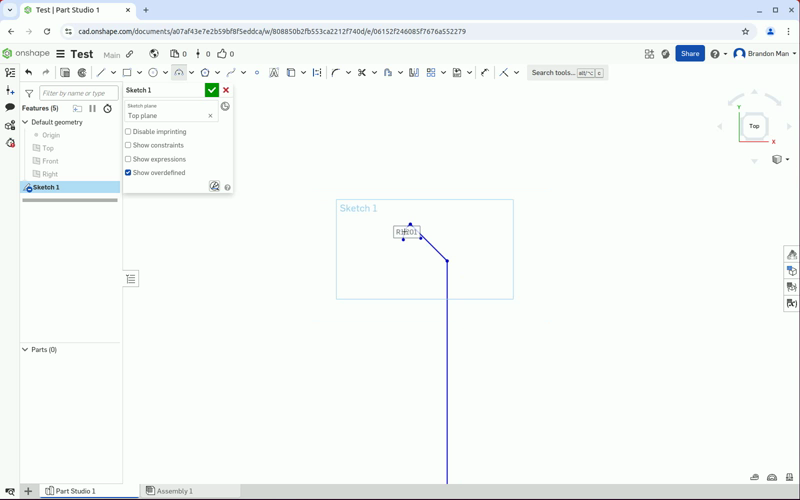
scroll(-6)
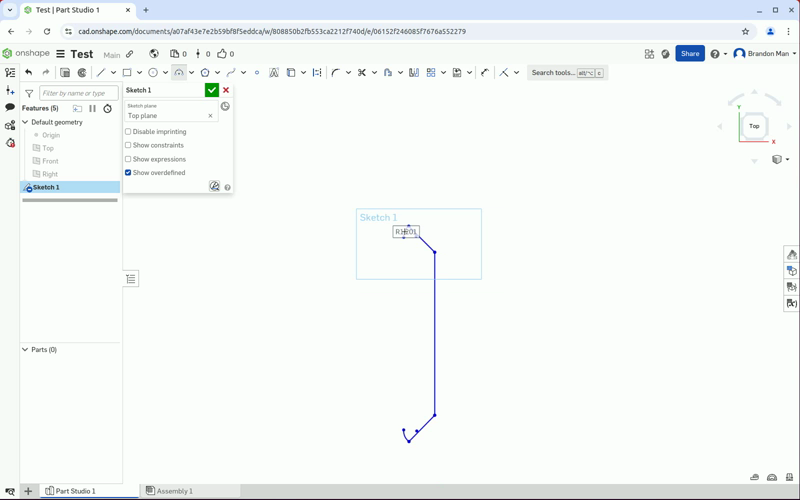
scroll(-6)
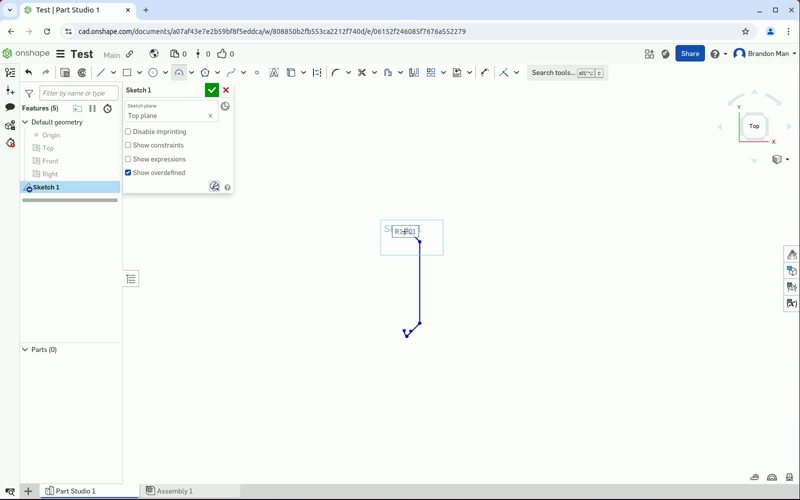
key_up(shift)
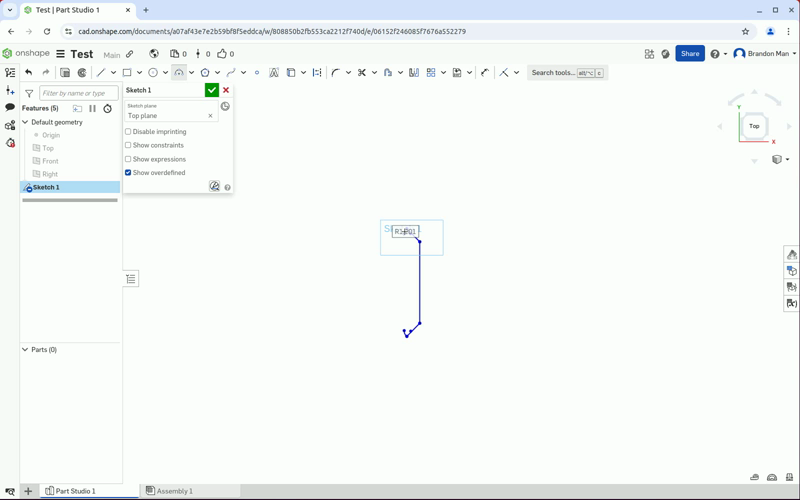
key(esc)
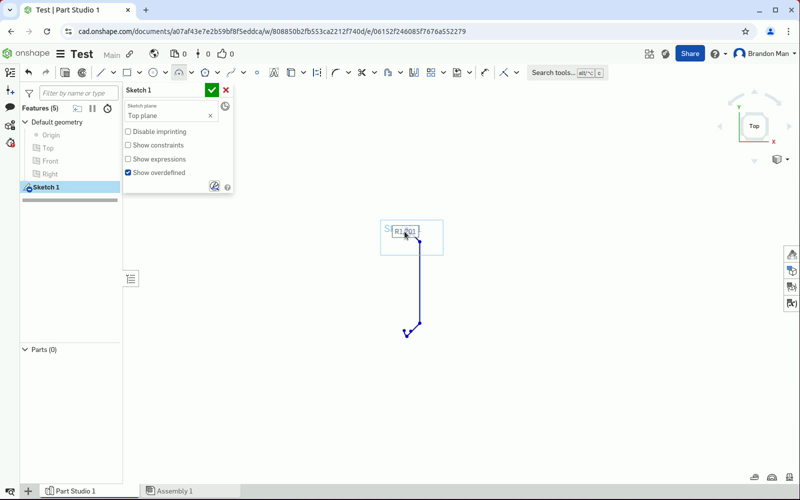
key(l)
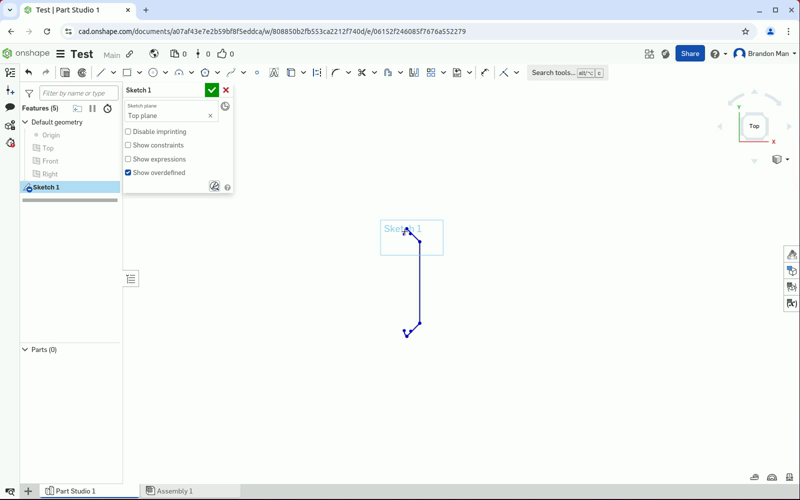
mouse_move(404, 234)
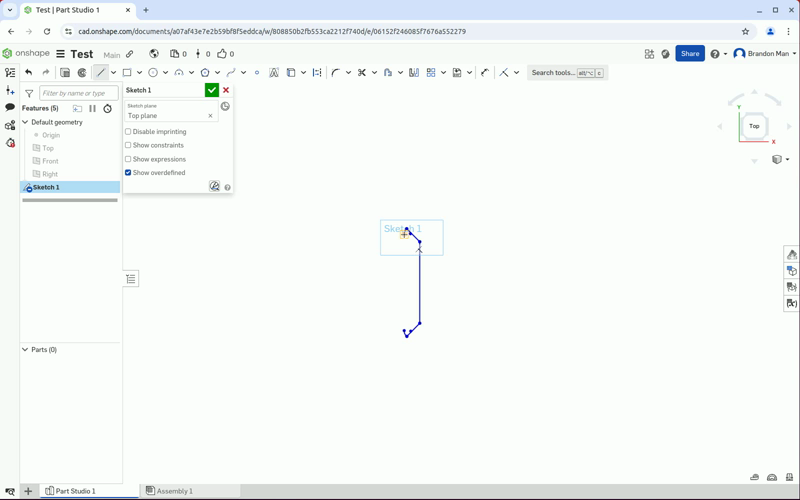
scroll(6)
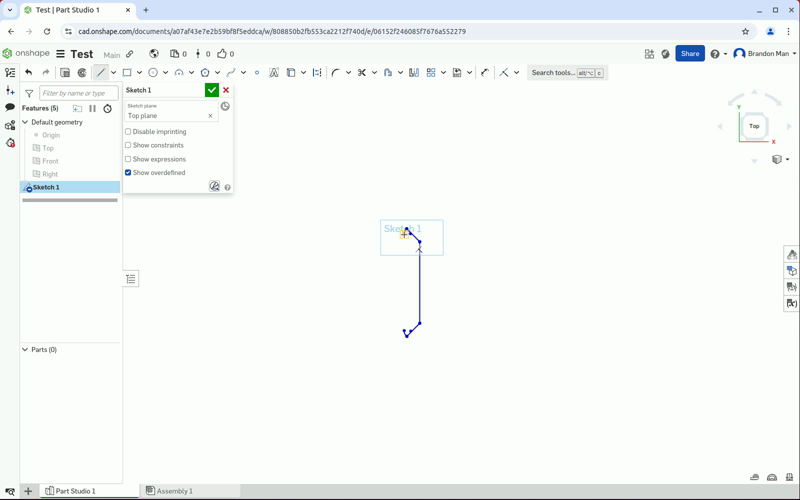
scroll(6)
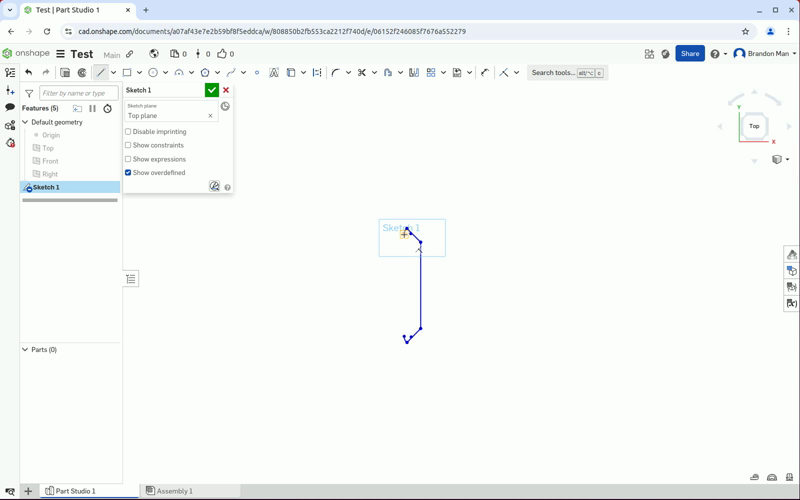
scroll(6)
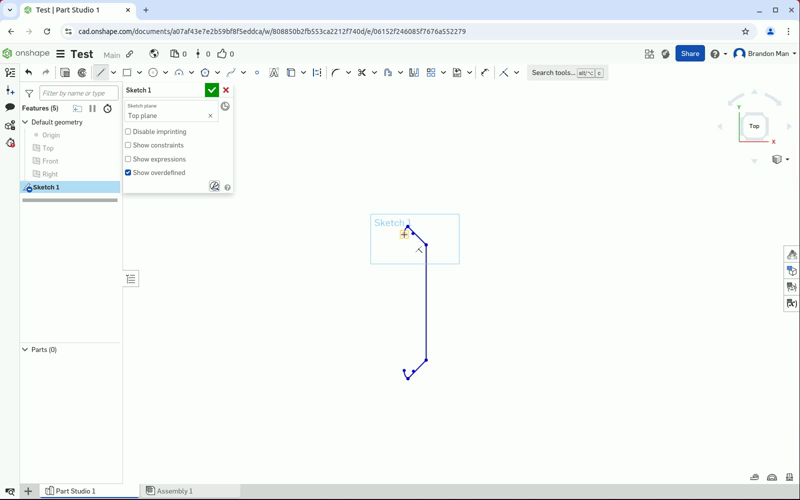
scroll(6)
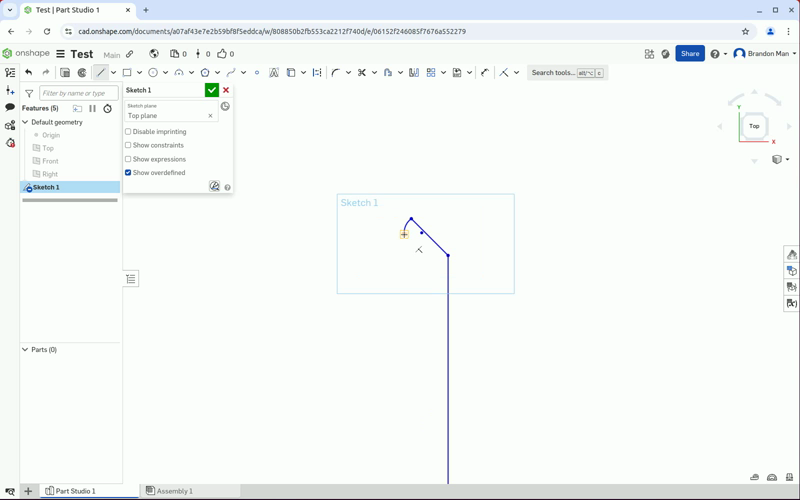
scroll(6)
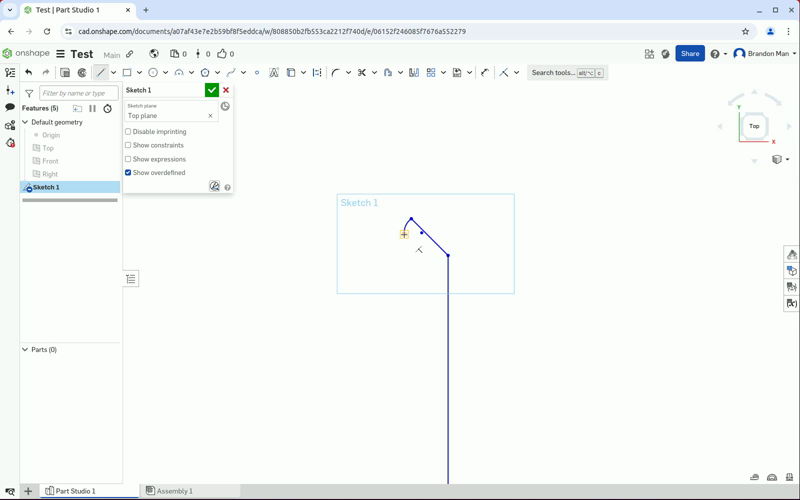
scroll(6)
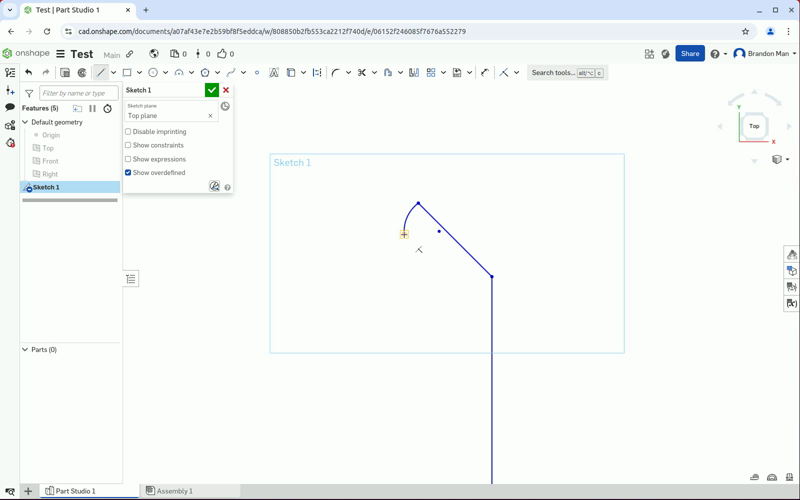
scroll(6)
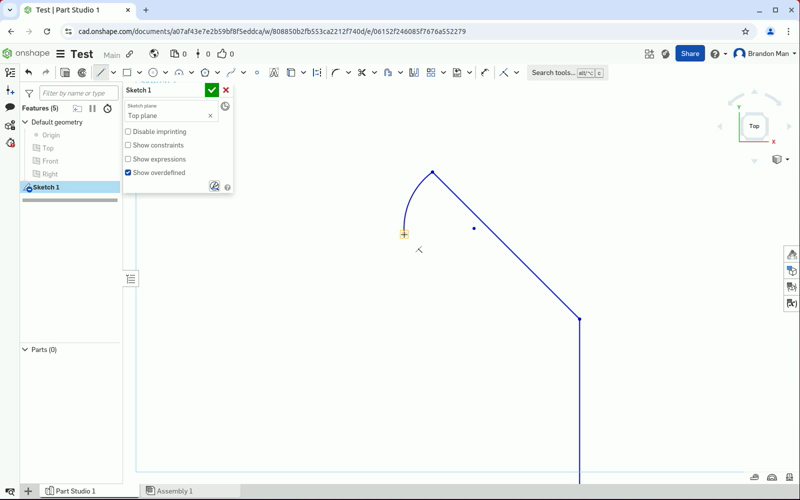
click(404, 234)
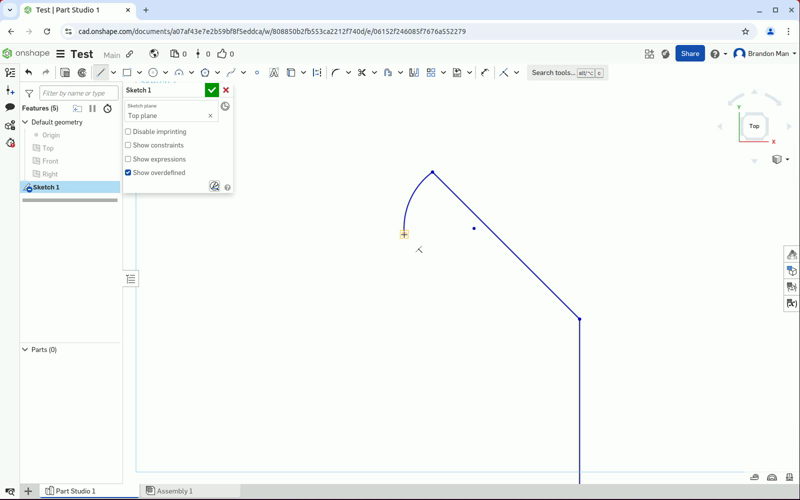
scroll(-6)
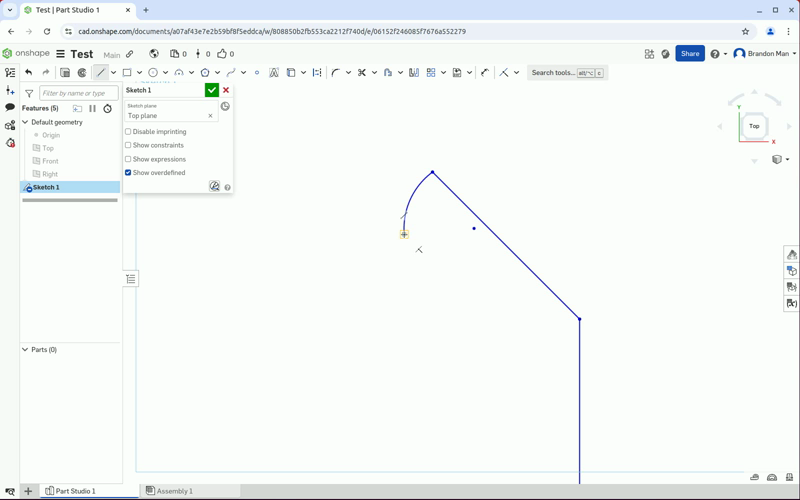
scroll(-6)
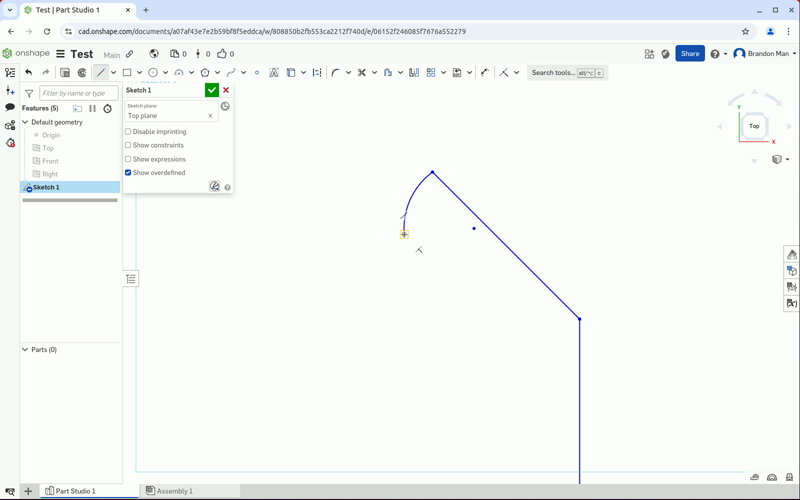
scroll(-6)
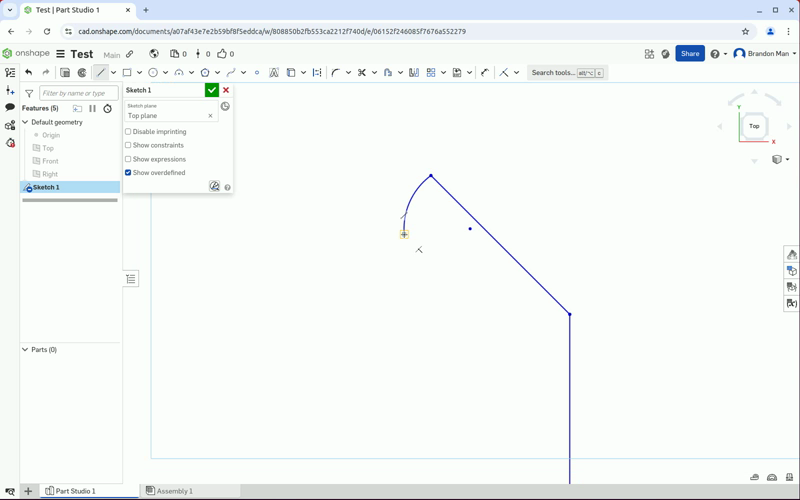
scroll(-6)
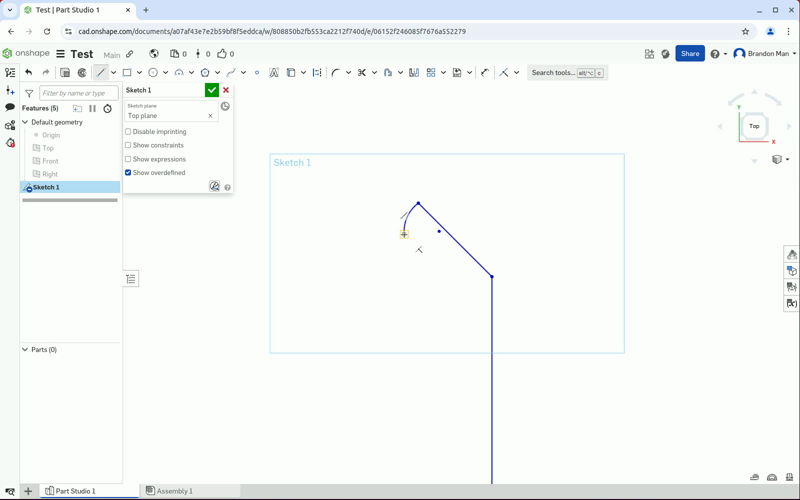
scroll(-6)
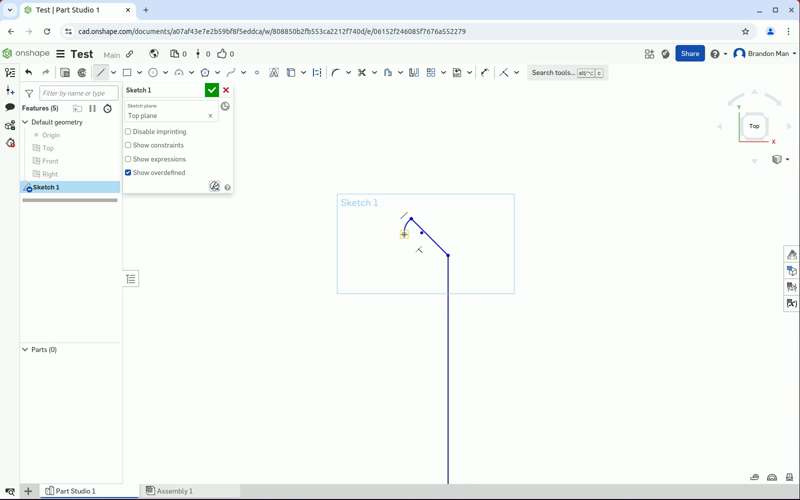
scroll(-6)
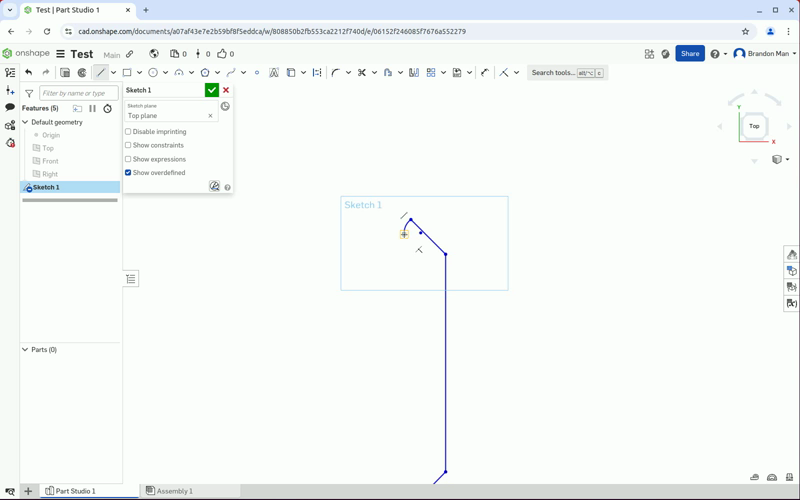
scroll(-6)
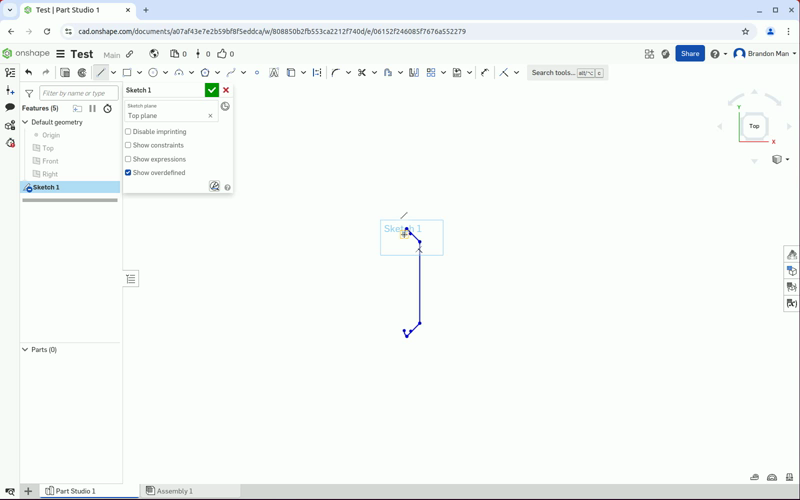
key_down(shift)
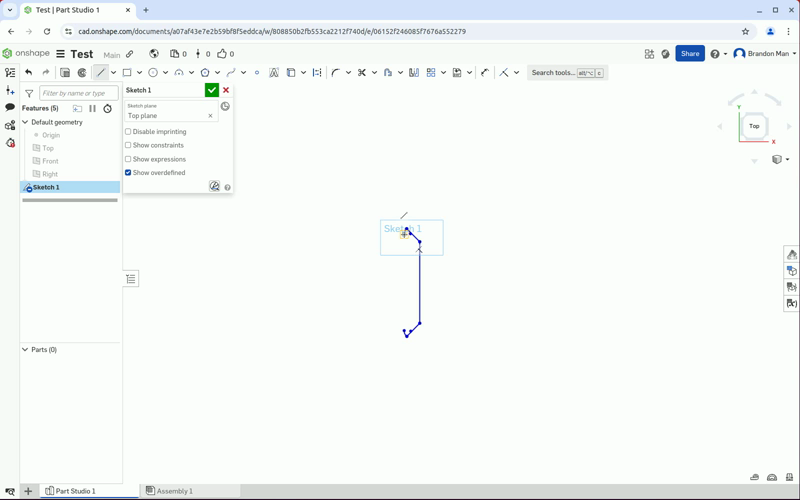
mouse_move(404, 330)
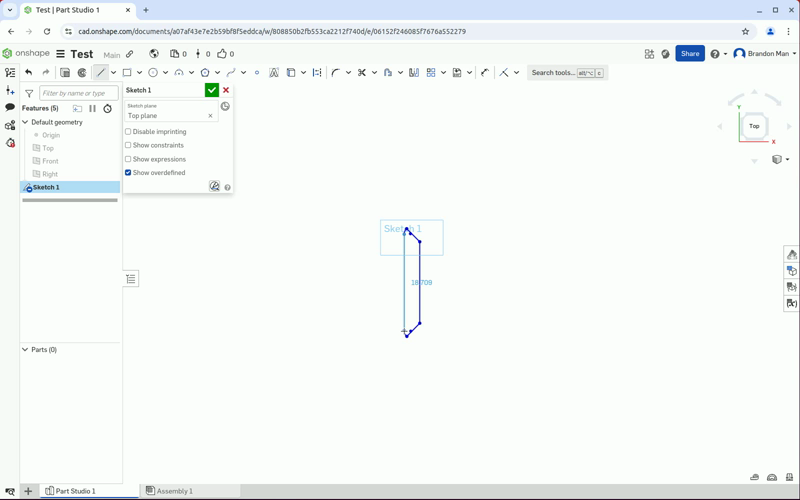
scroll(6)
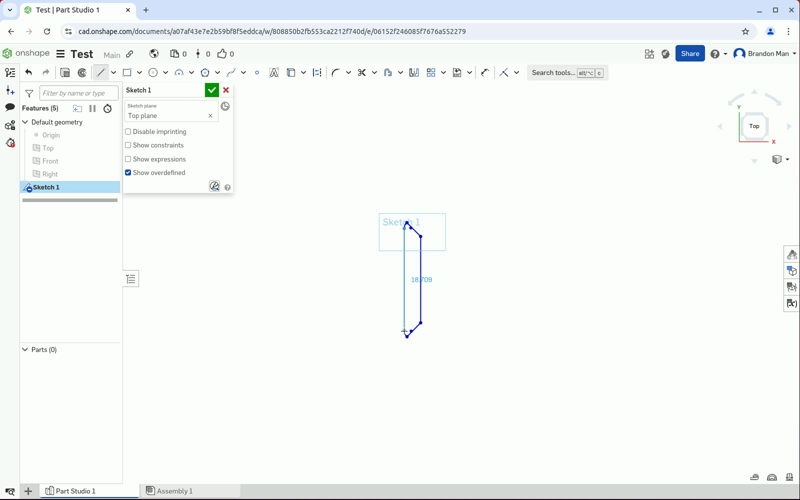
scroll(6)
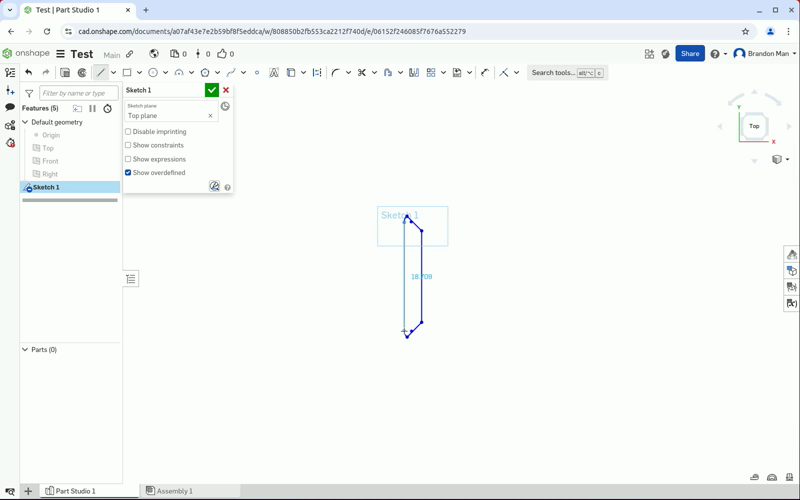
scroll(6)
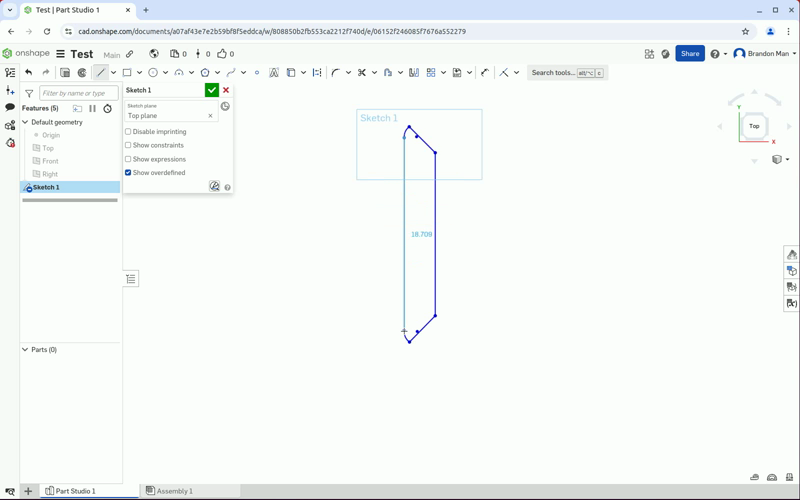
scroll(6)
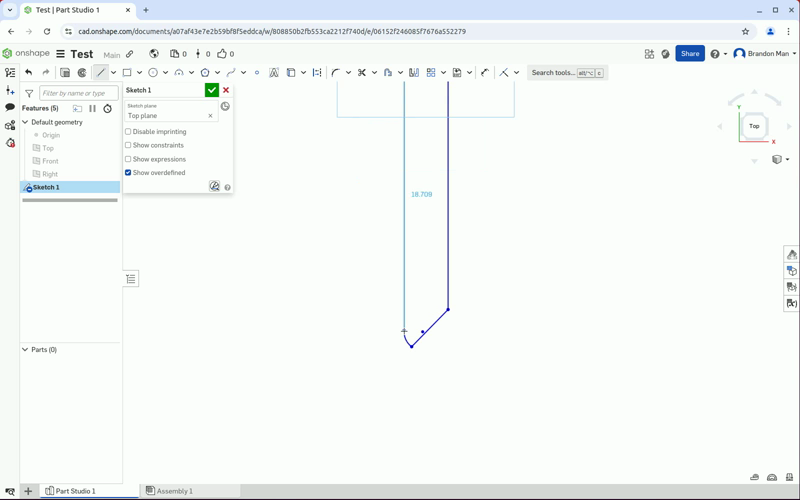
scroll(6)
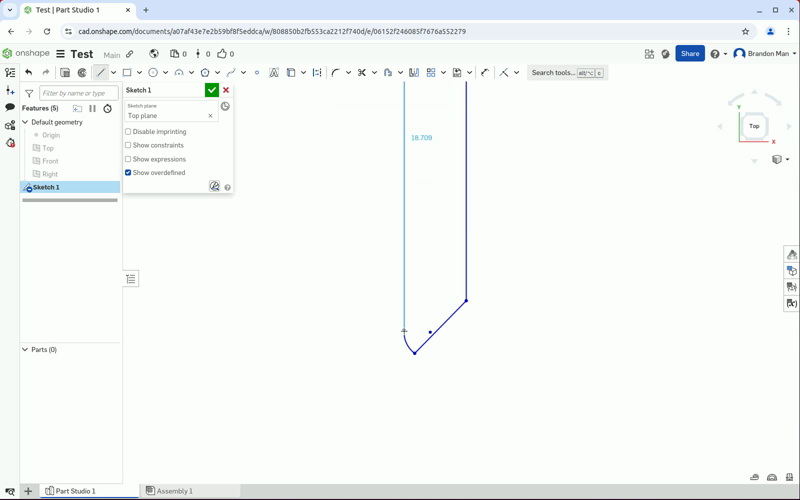
scroll(6)
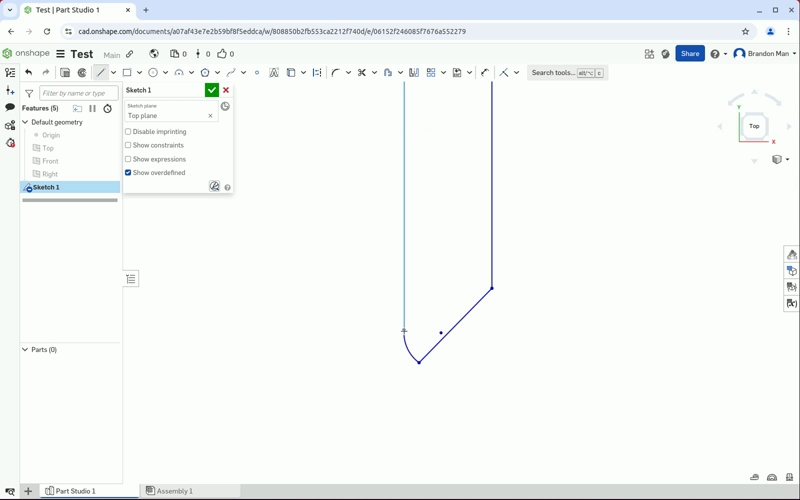
scroll(6)
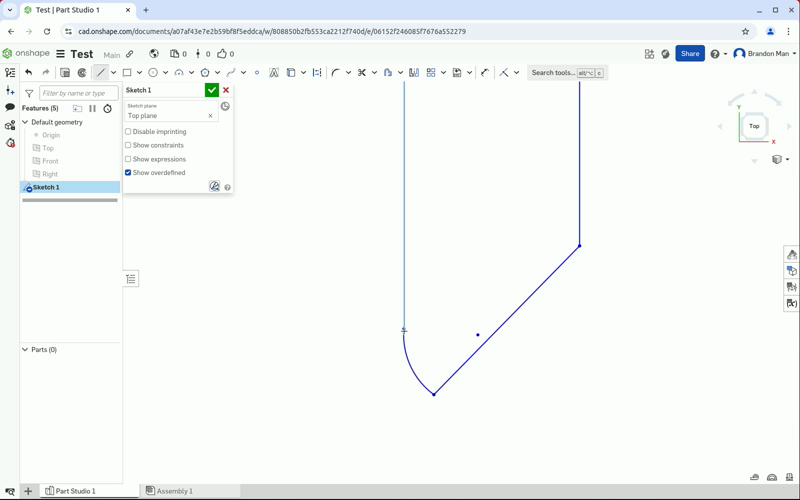
key_up(shift)
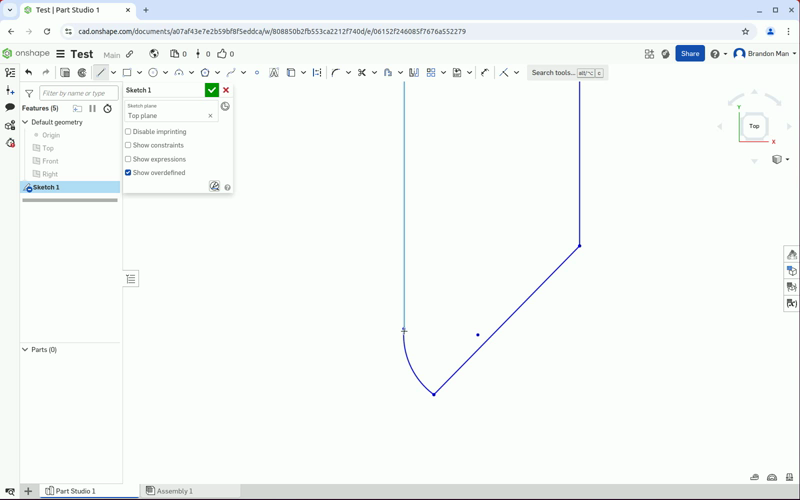
click(404, 330)
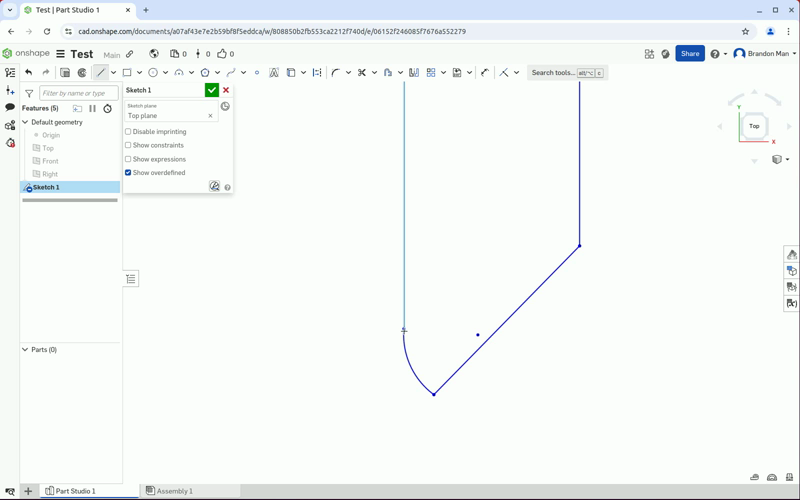
scroll(-6)
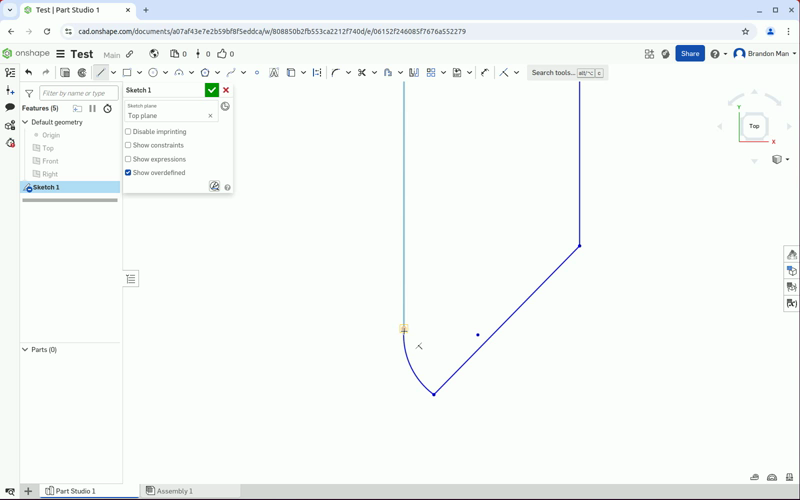
scroll(-6)
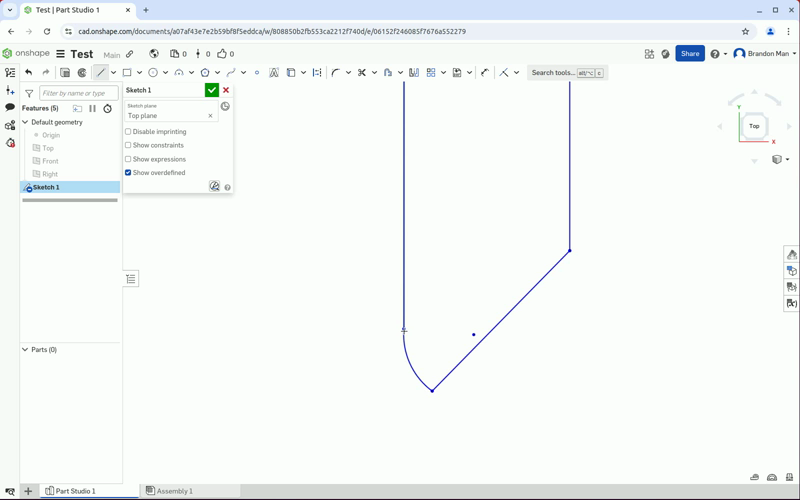
scroll(-6)
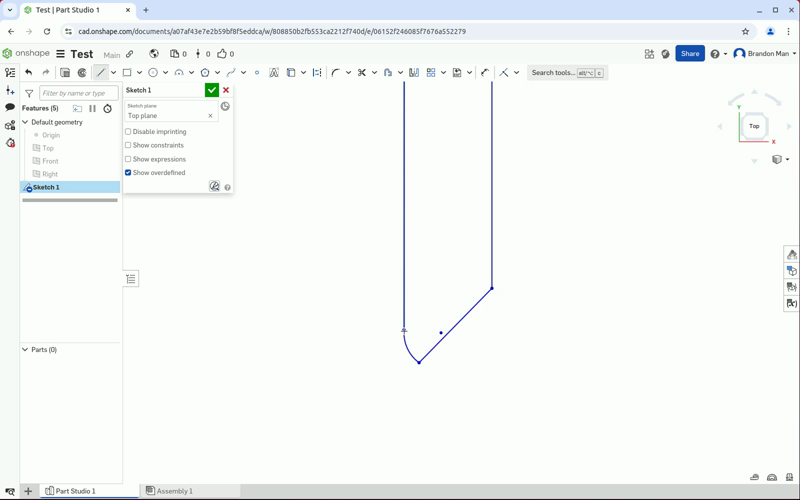
scroll(-6)
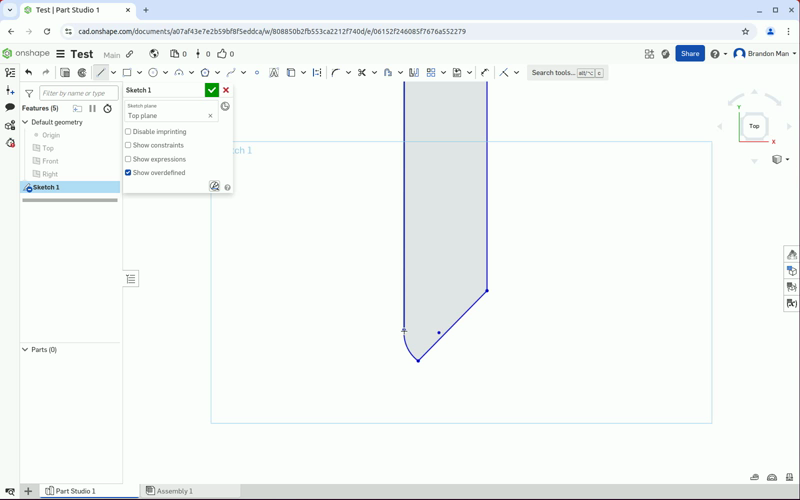
scroll(-6)
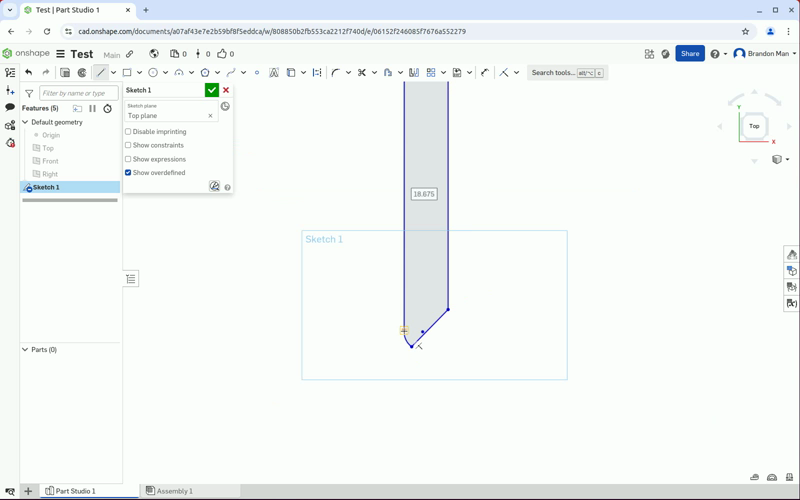
scroll(-6)
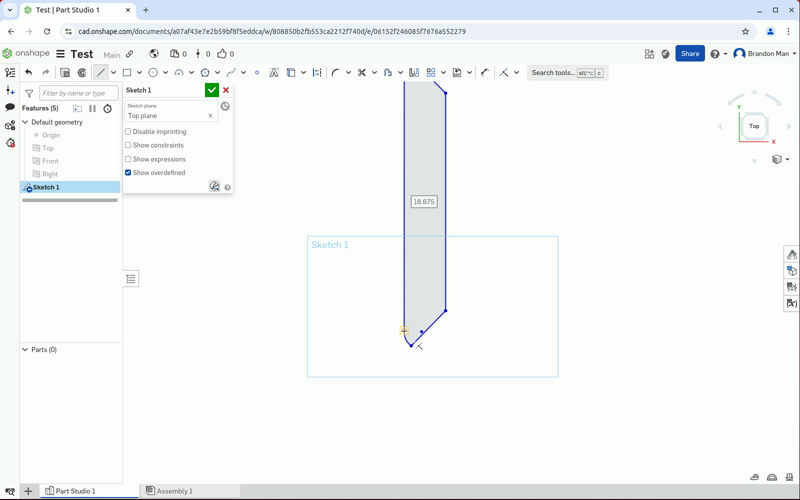
scroll(-6)
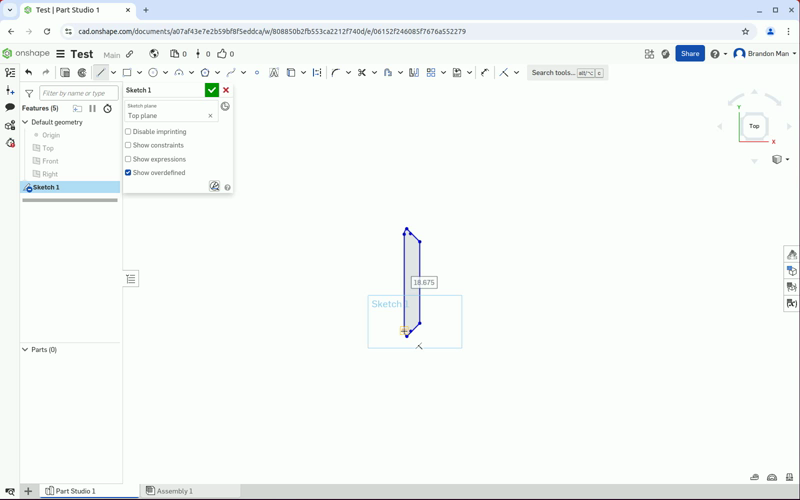
key(esc)
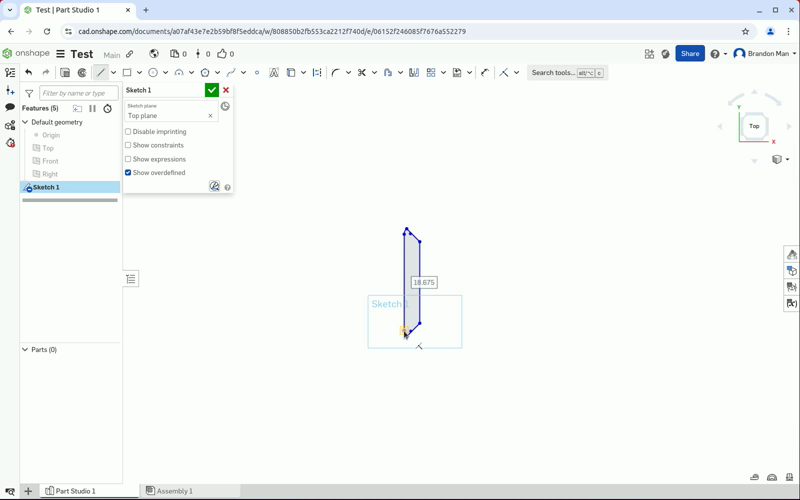
mouse_move(415, 256)
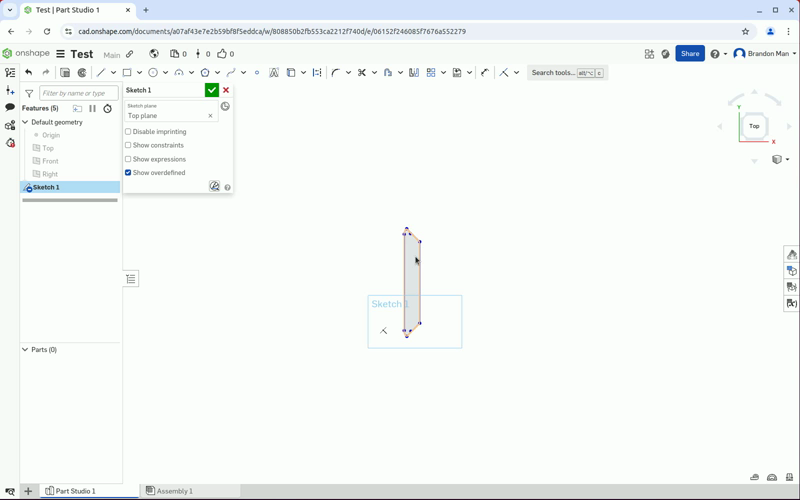
scroll(6)
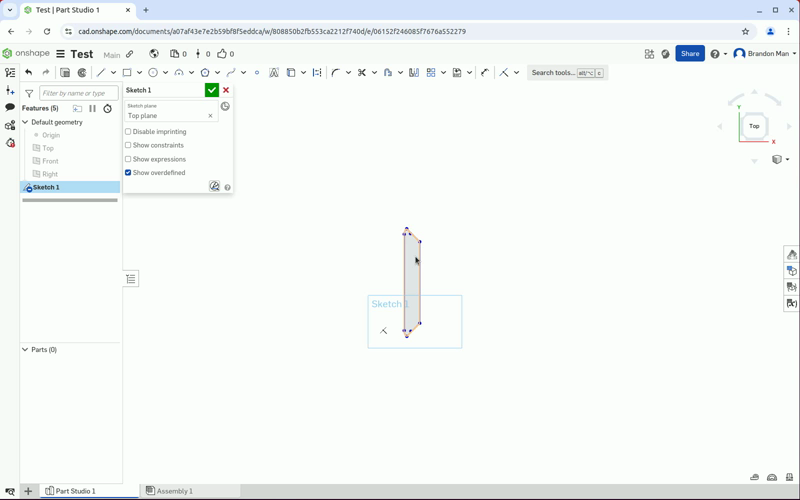
scroll(6)
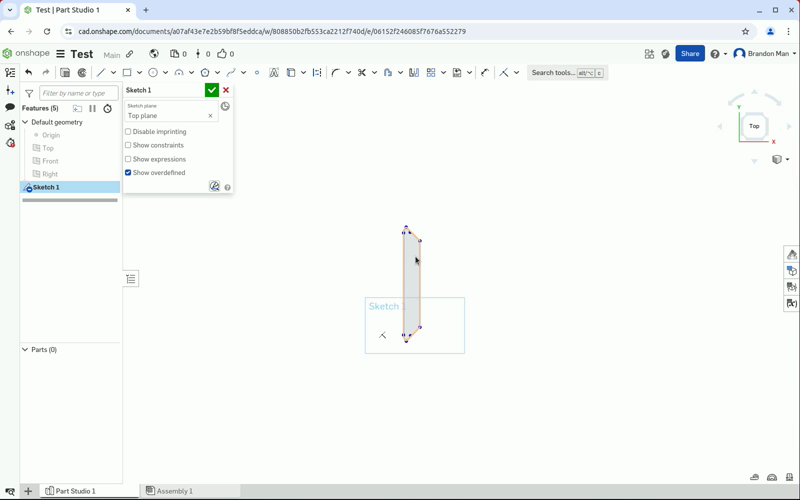
scroll(6)
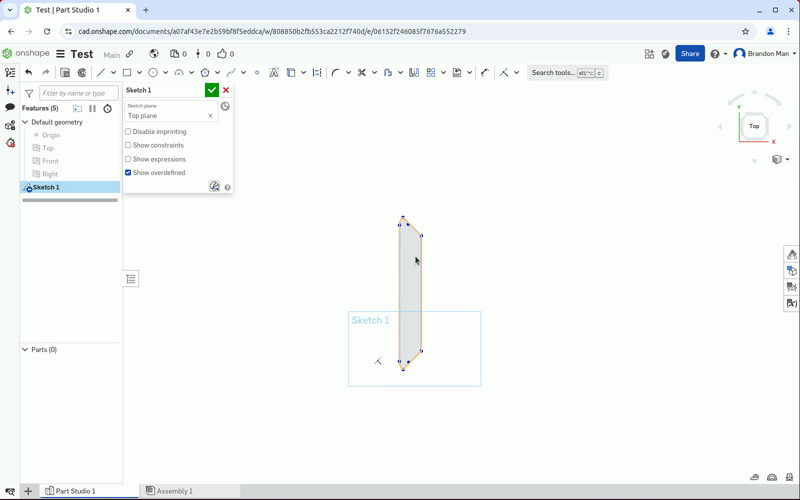
scroll(6)
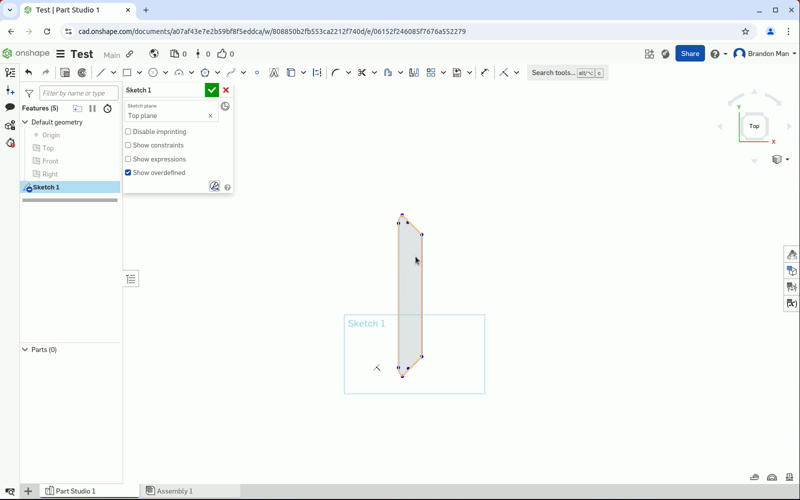
scroll(6)
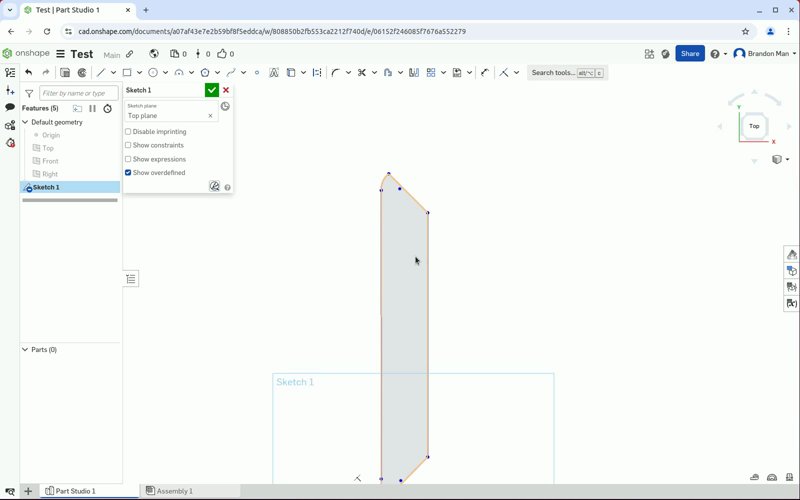
scroll(6)
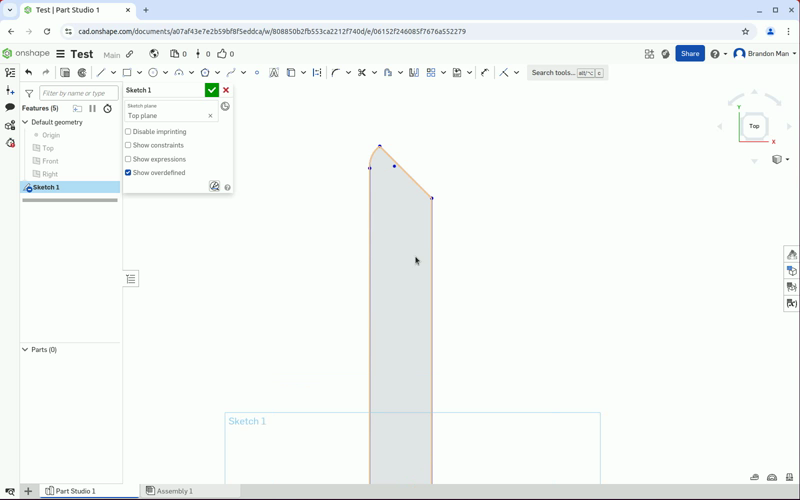
scroll(6)
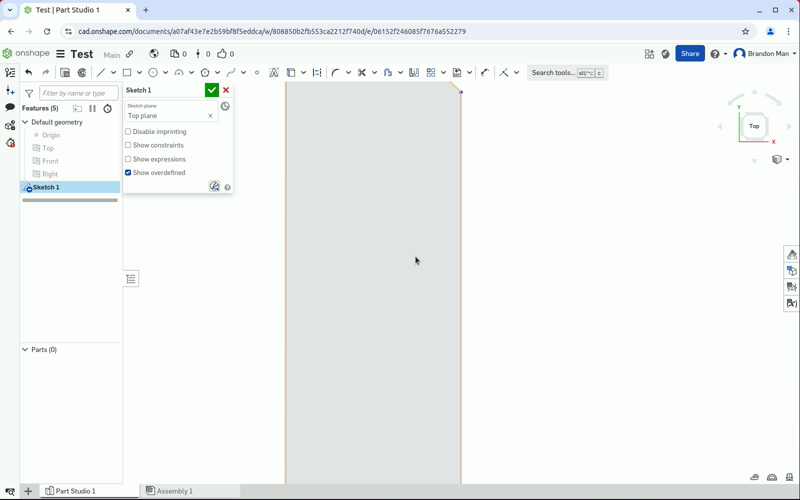
click(415, 256)
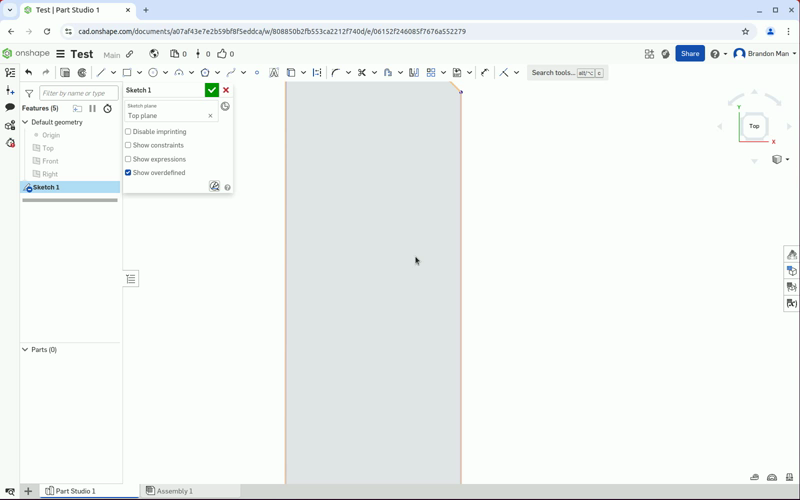
scroll(-6)
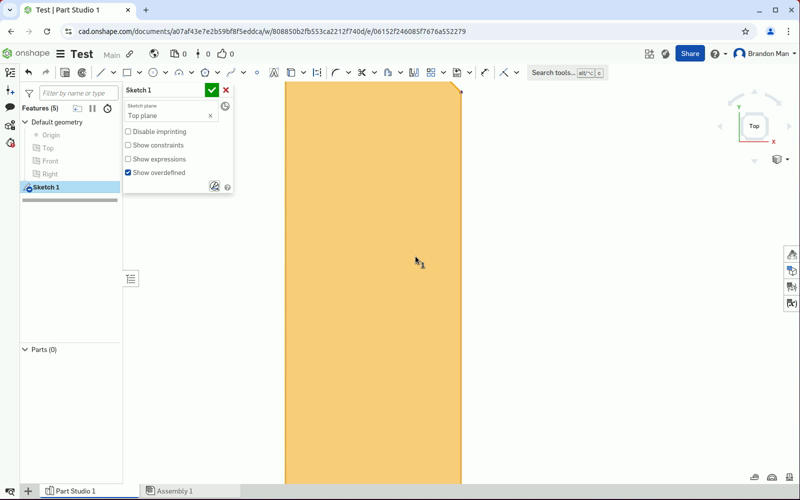
scroll(-6)
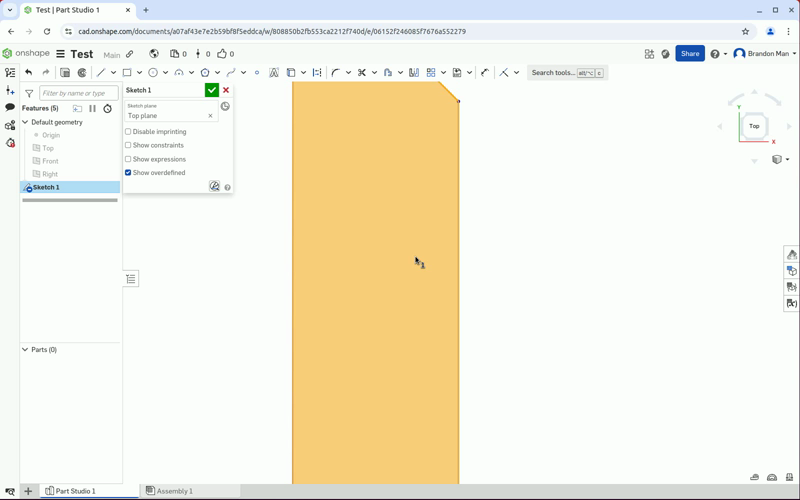
scroll(-6)
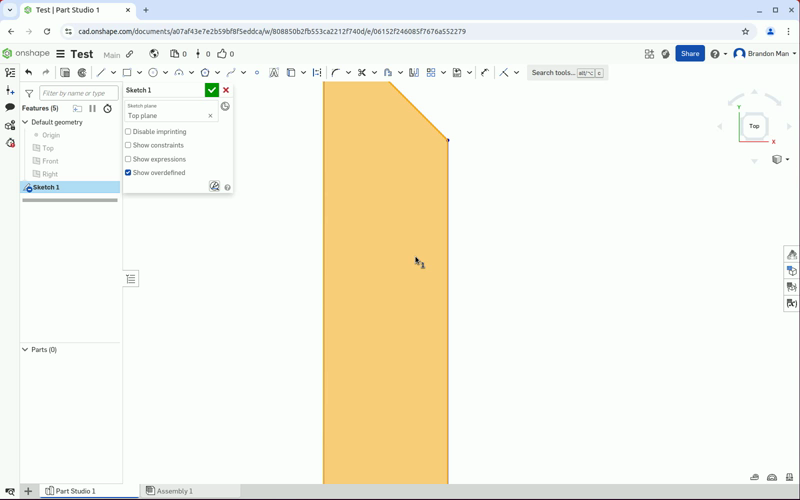
scroll(-6)
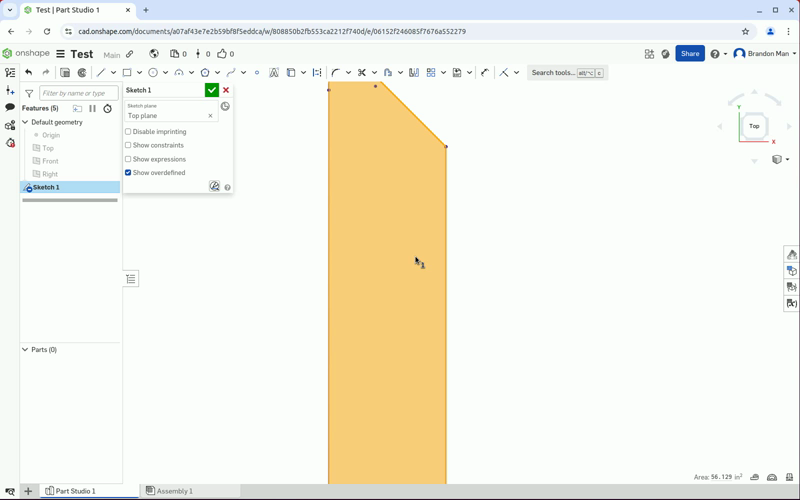
scroll(-6)
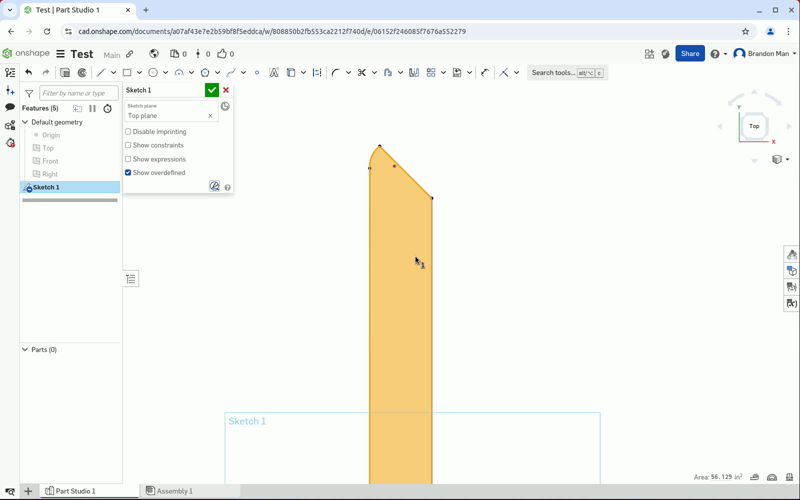
scroll(-6)
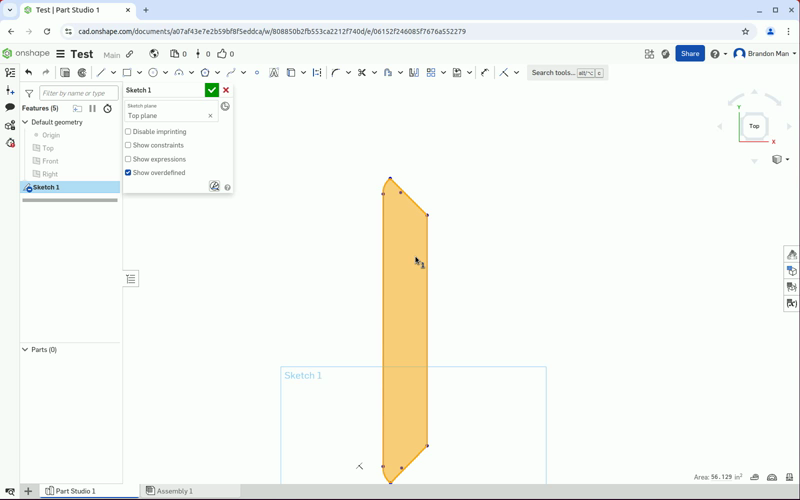
scroll(-6)
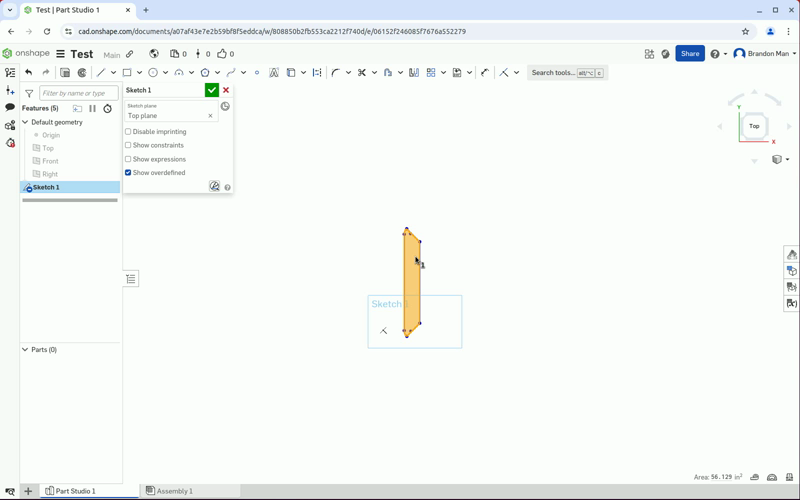
mouse_move(73, 352)
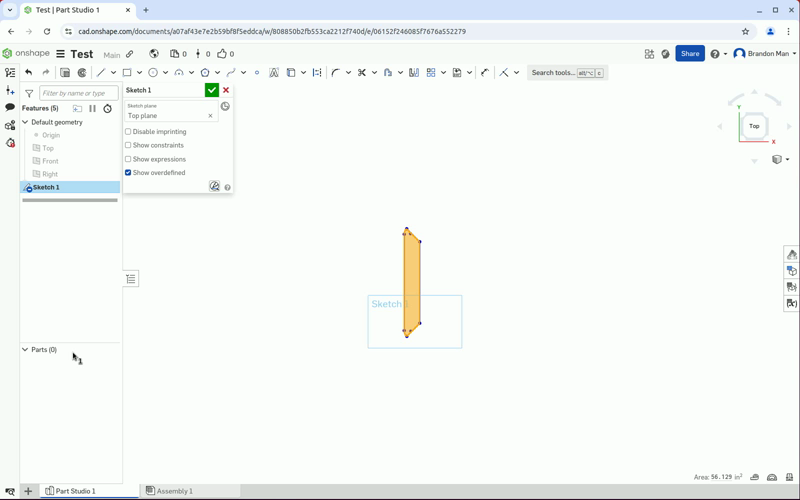
key(shift+y)
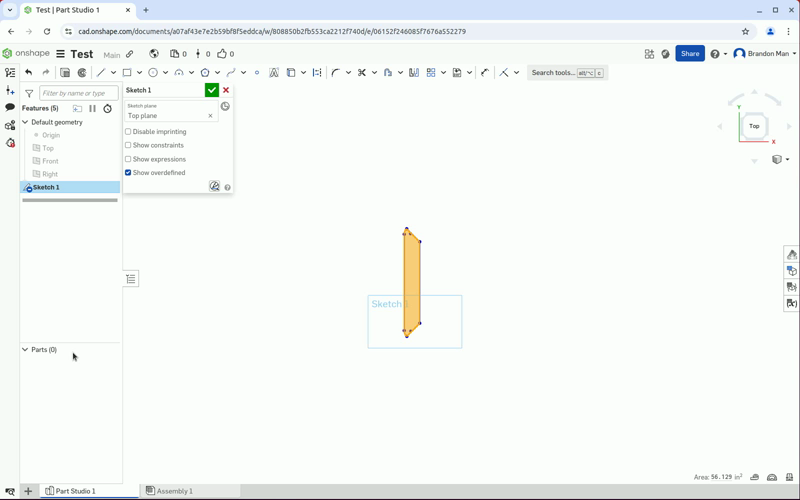
key(shift+e)
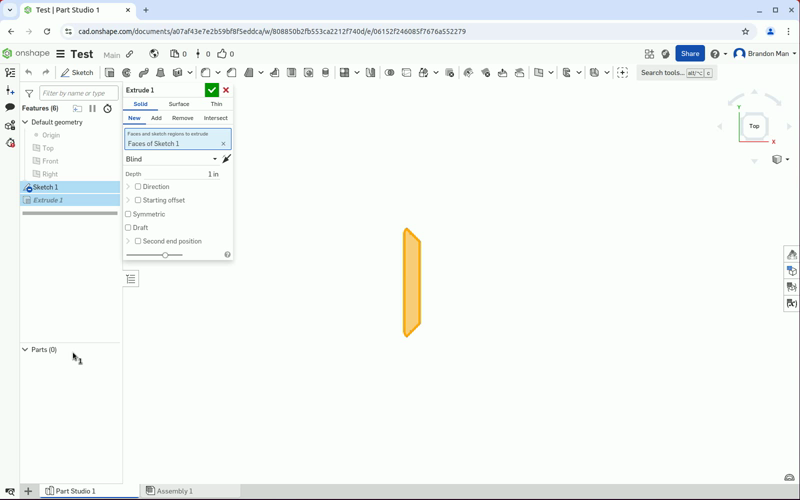
mouse_move(143, 106)
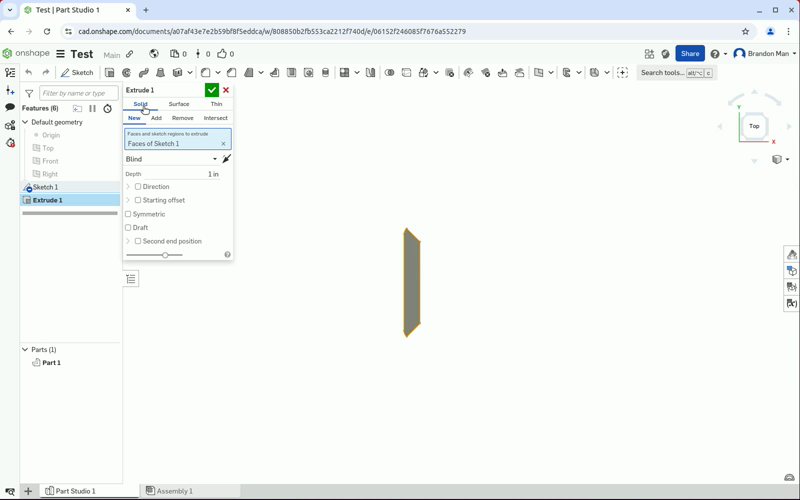
click(143, 106)
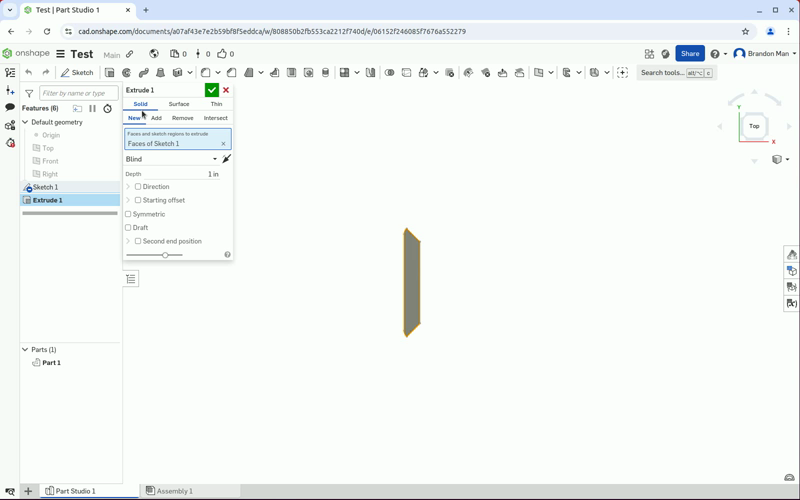
mouse_move(137, 120)
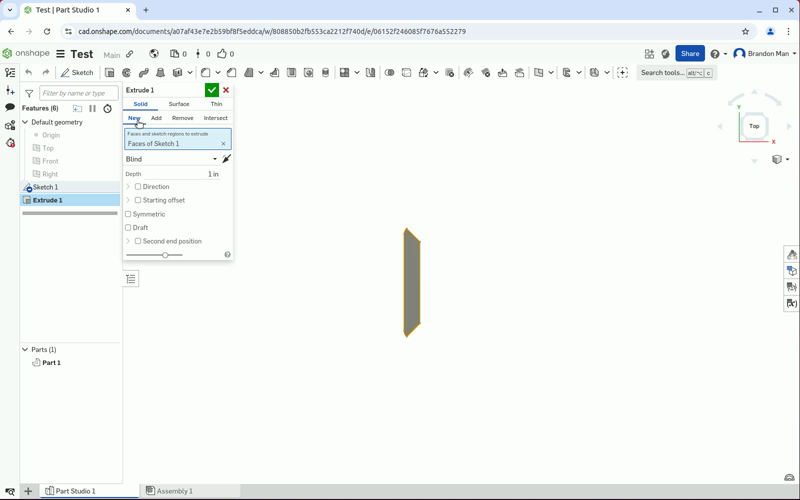
click(137, 120)
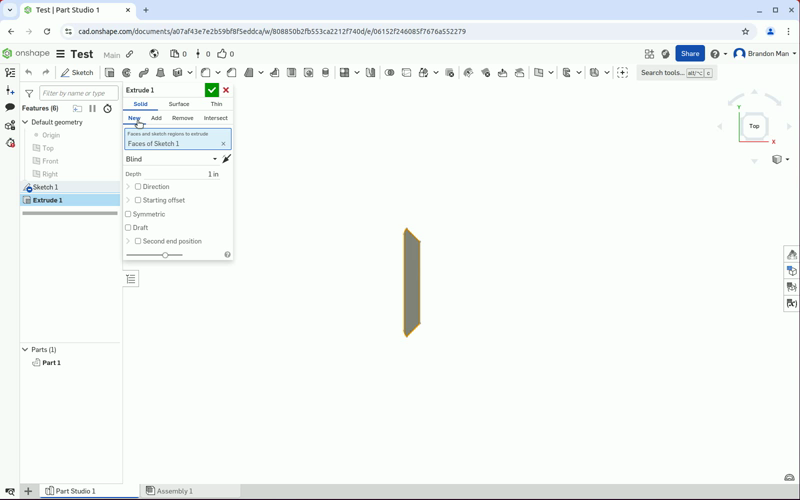
key(tab, 4)
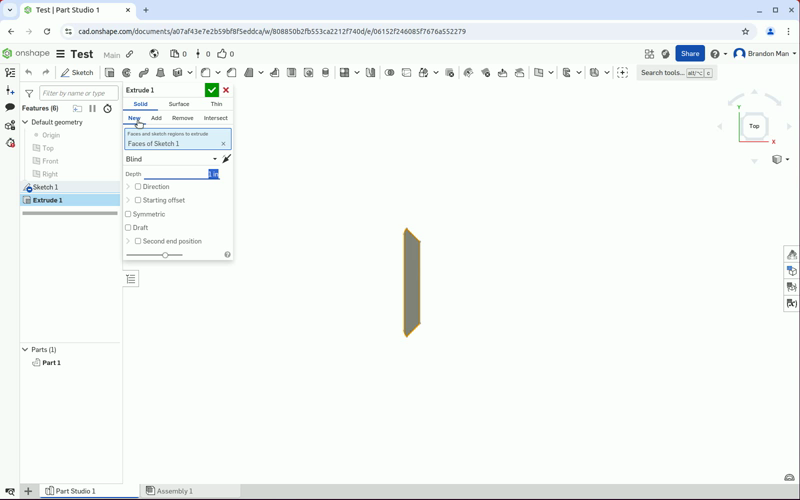
text(23.108)
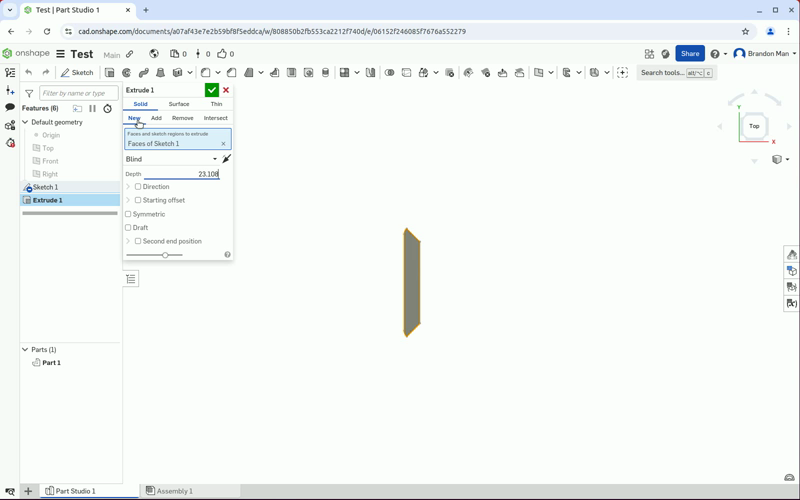
key(enter)
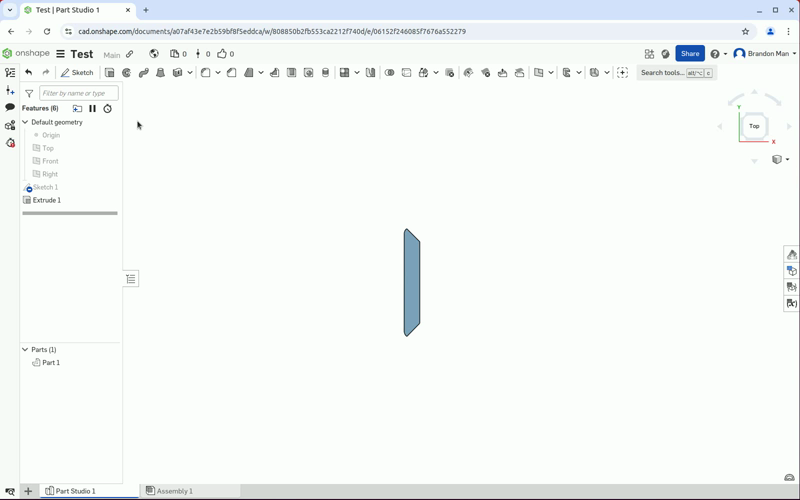
key(shift+h)
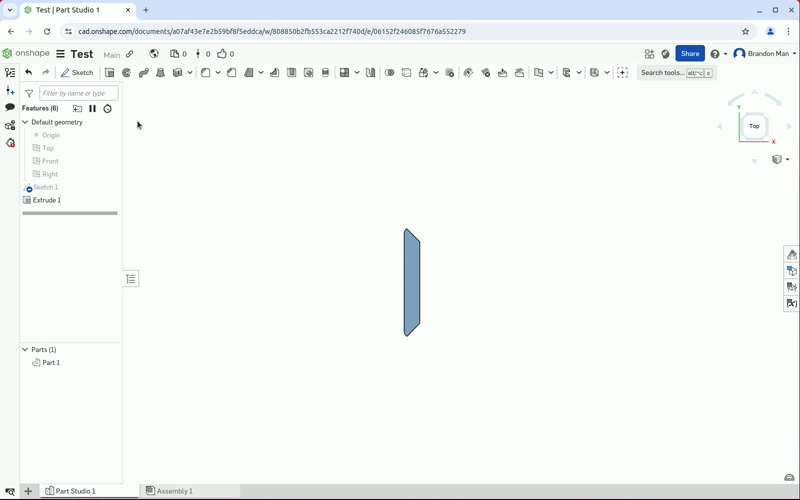
key(shift+h)
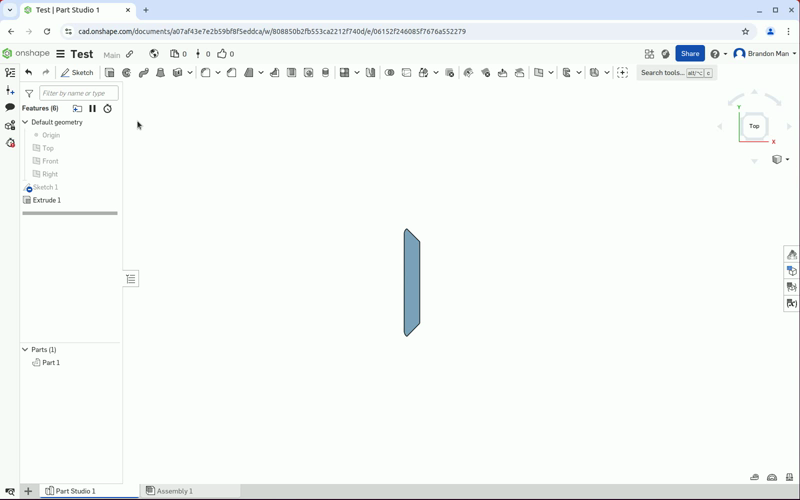
mouse_move(73, 189)
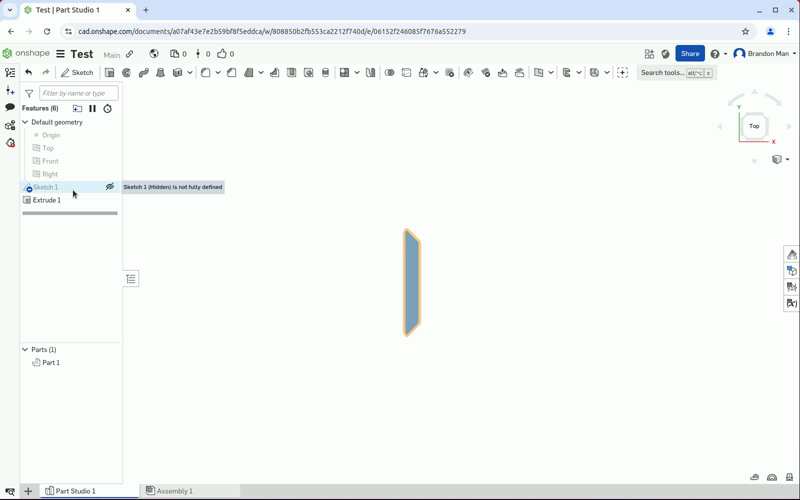
click(73, 189)
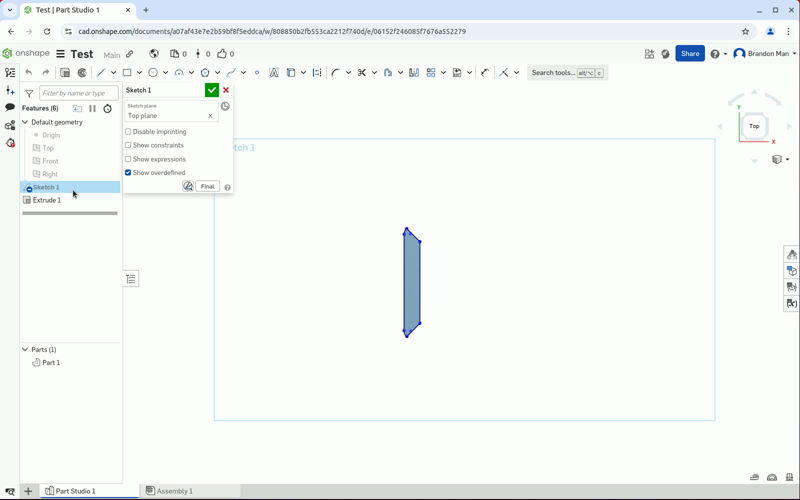
mouse_move(229, 92)
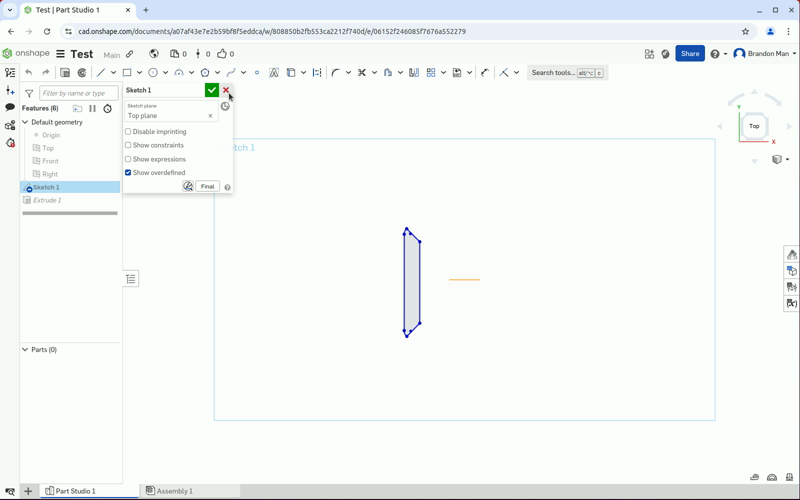
click(229, 92)
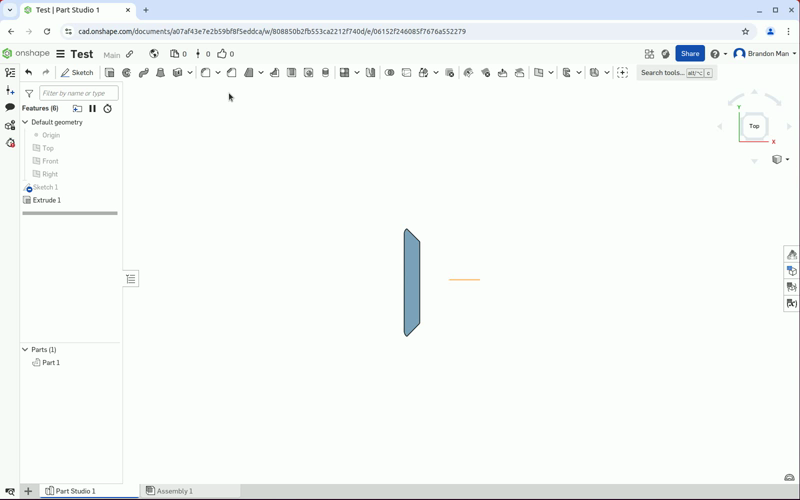
mouse_move(73, 352)
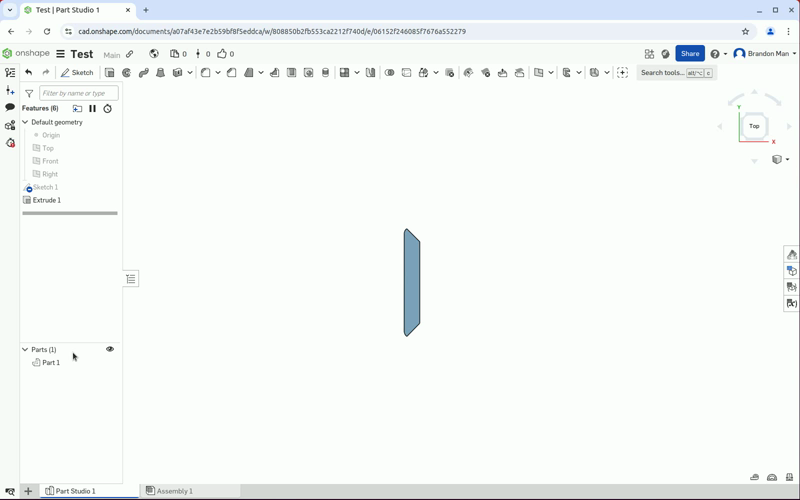
key(y)
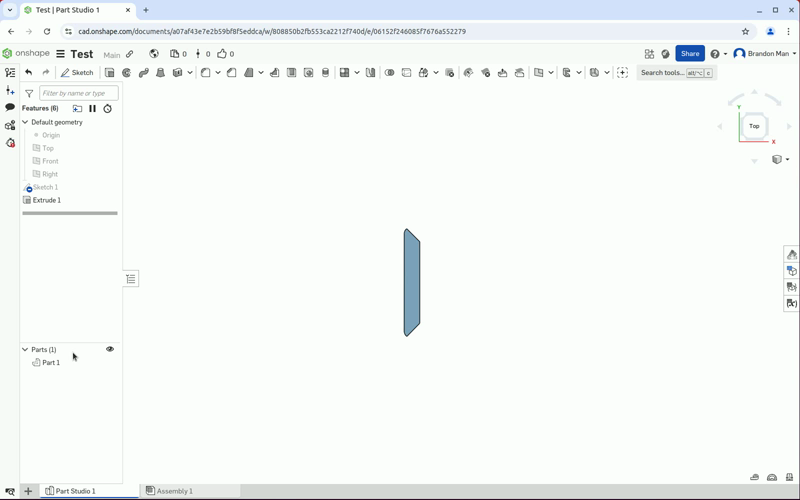
key(shift+p)
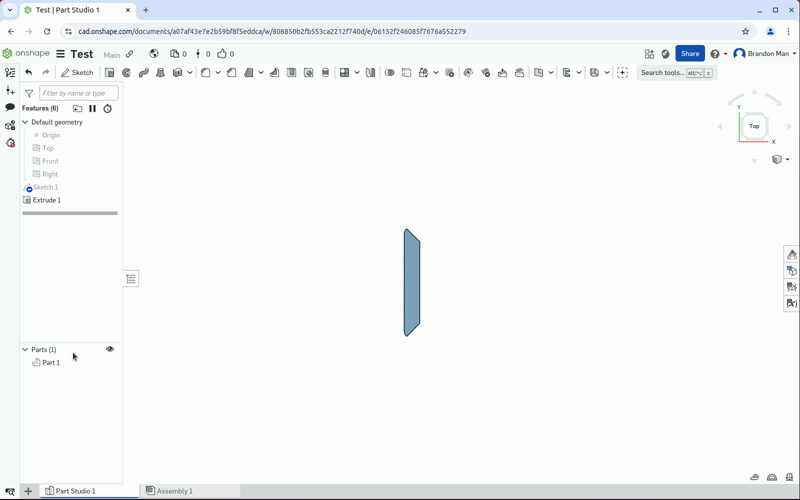
key(space)
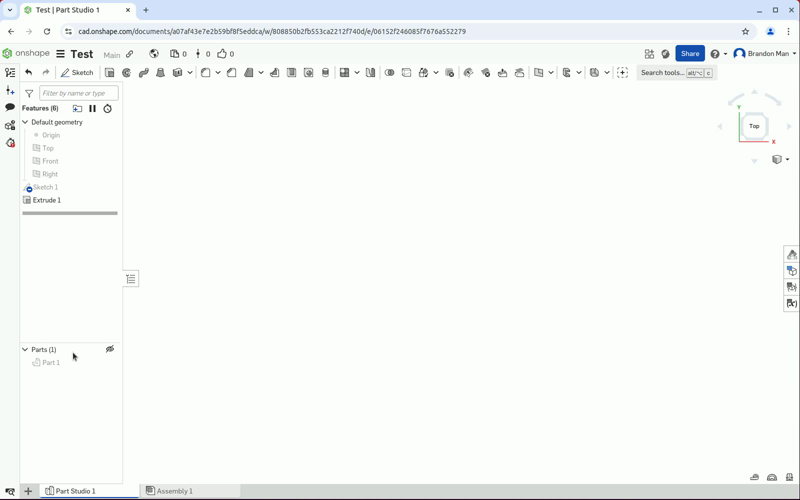
key_down(shift)
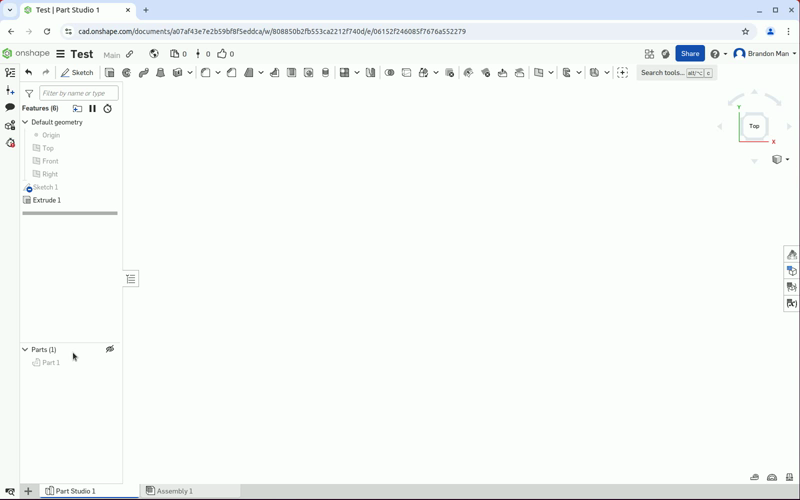
key(up)
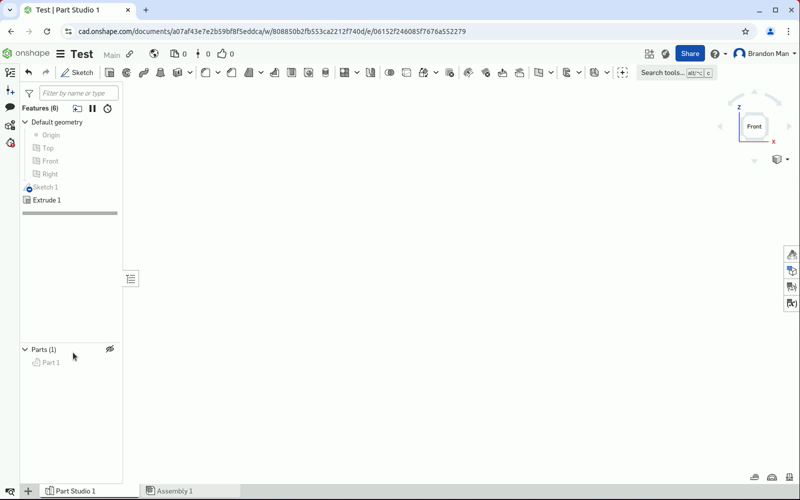
key_up(shift)
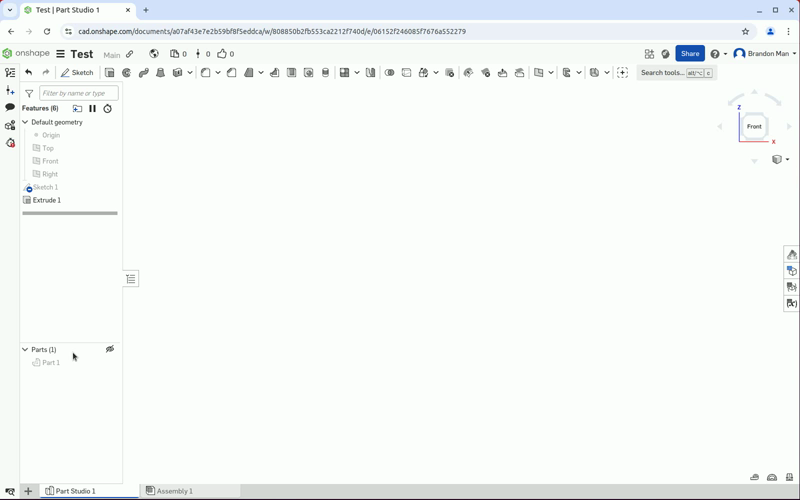
mouse_move(73, 352)
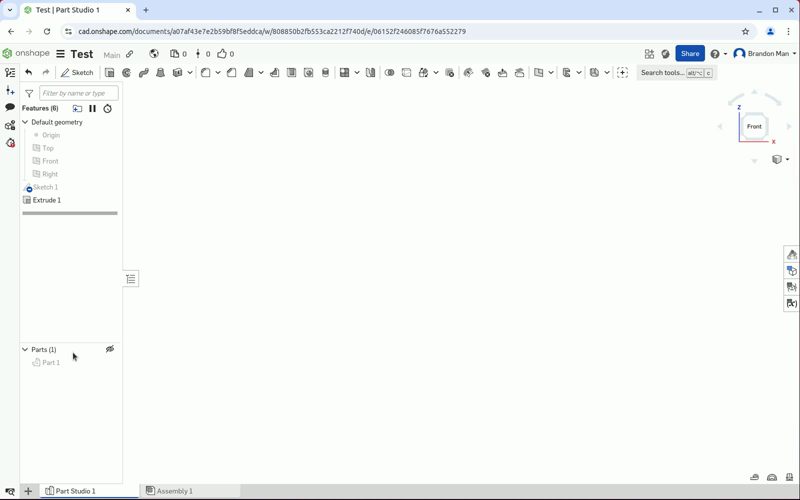
key(shift+y)
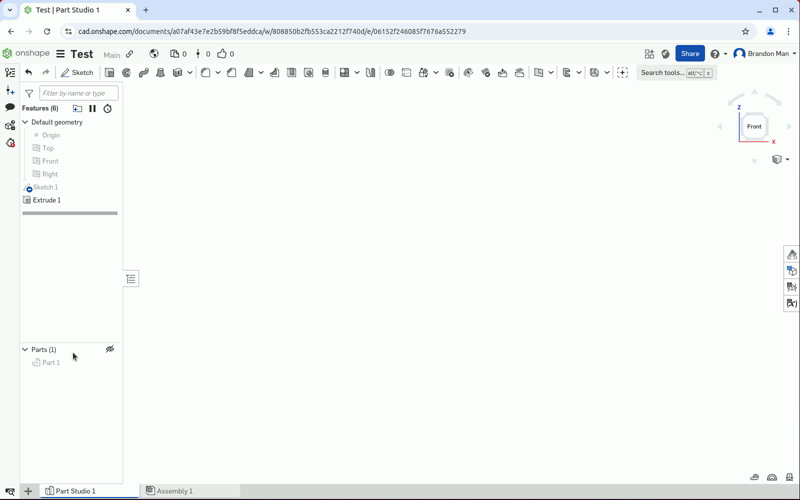
key(shift+s)
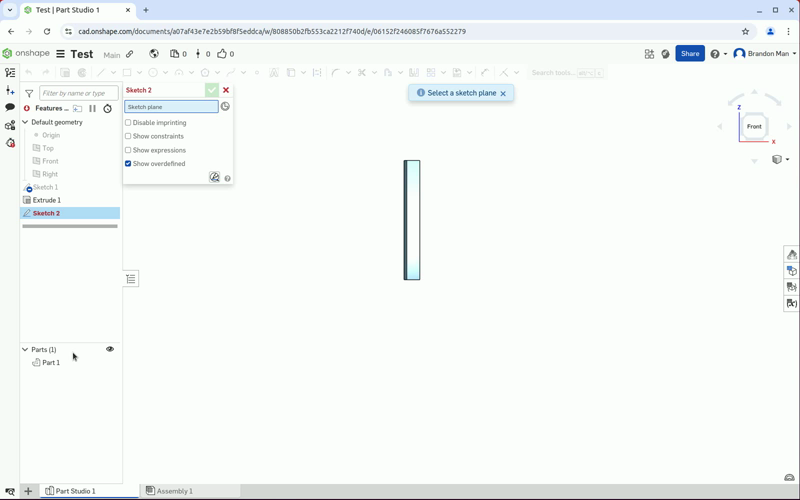
mouse_move(73, 163)
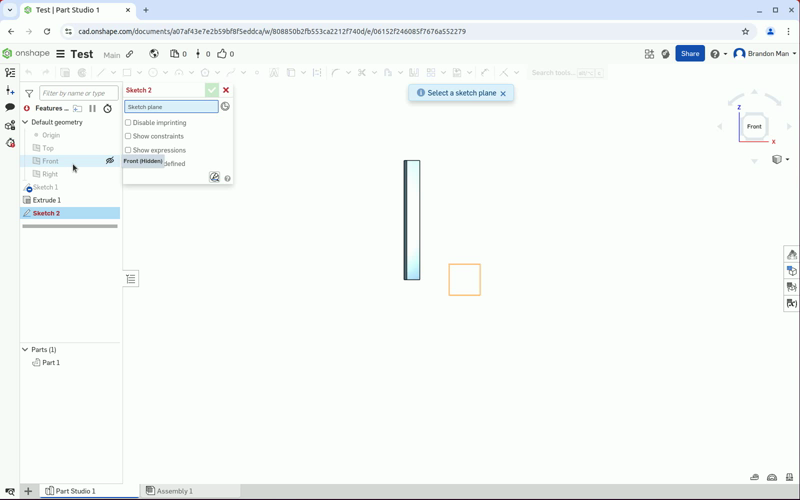
click(73, 163)
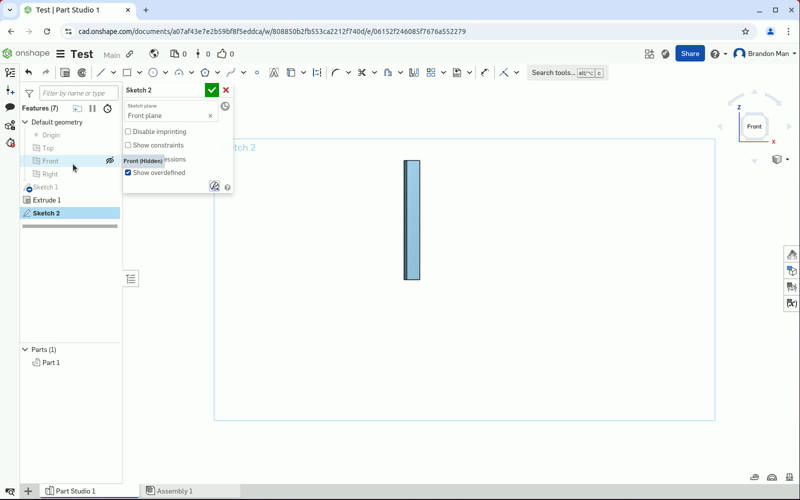
mouse_move(73, 352)
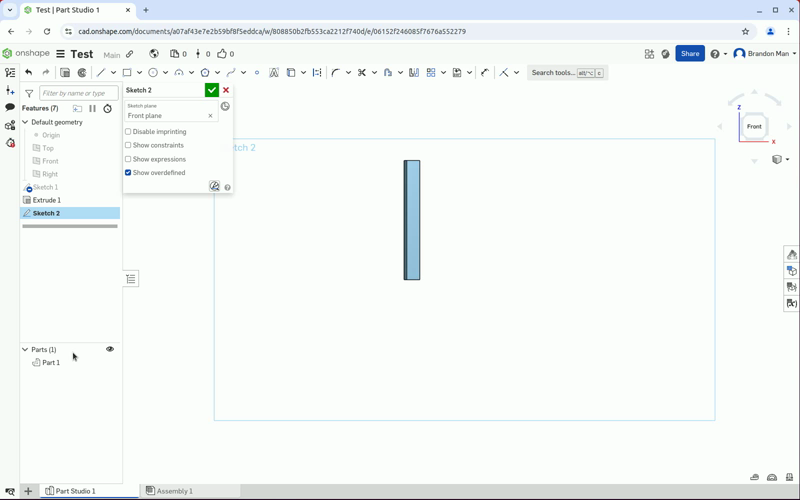
key(y)
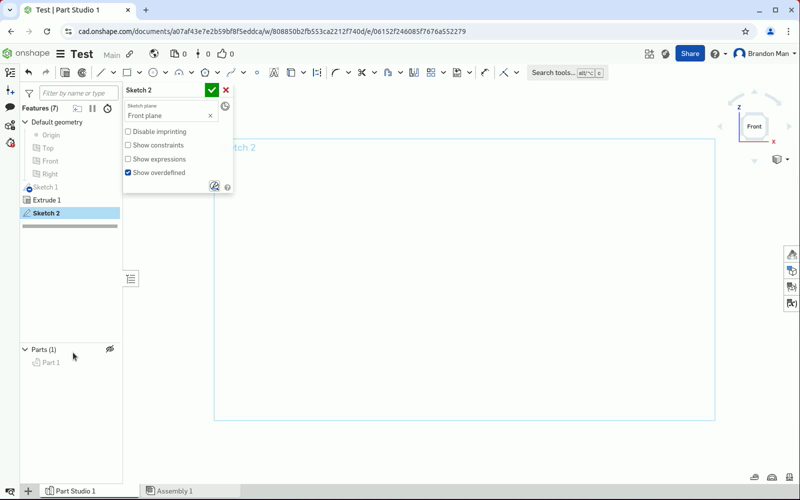
key(l)
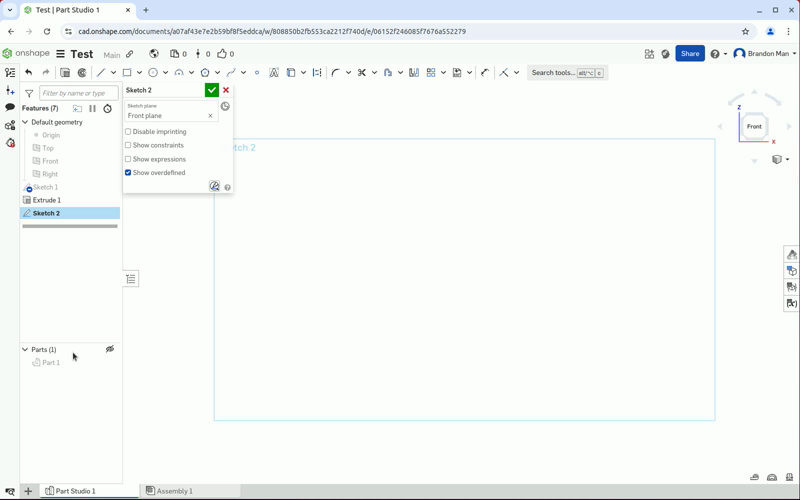
key_down(shift)
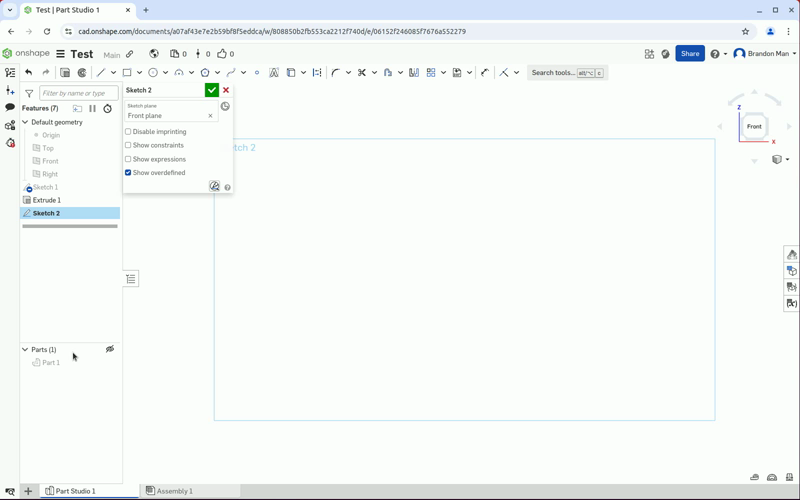
mouse_move(412, 274)
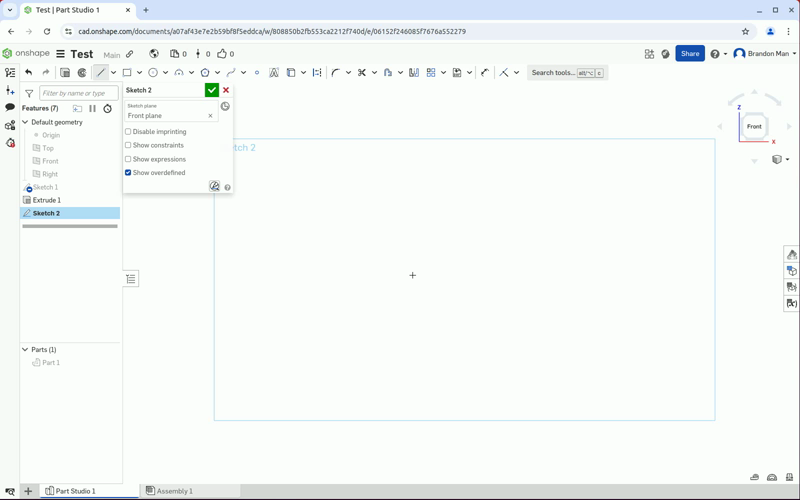
click(412, 274)
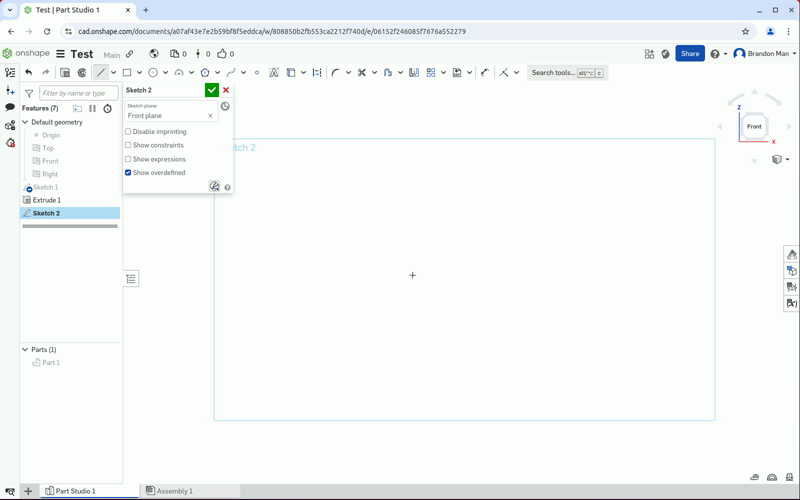
key_up(shift)
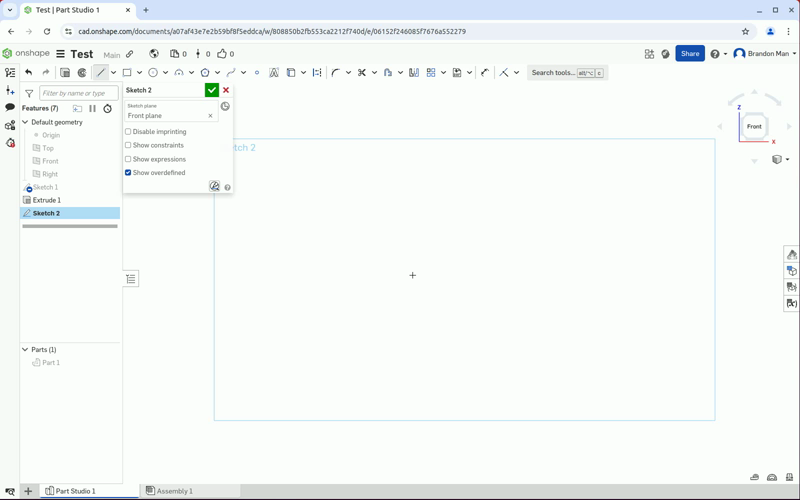
key_down(shift)
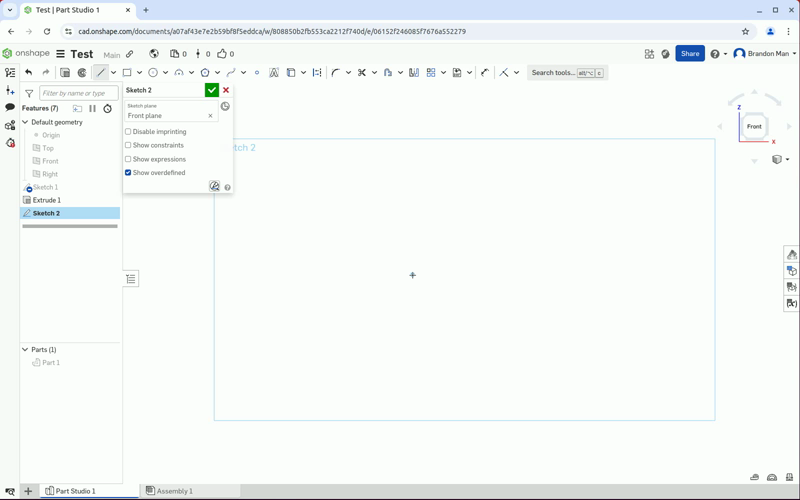
mouse_move(442, 274)
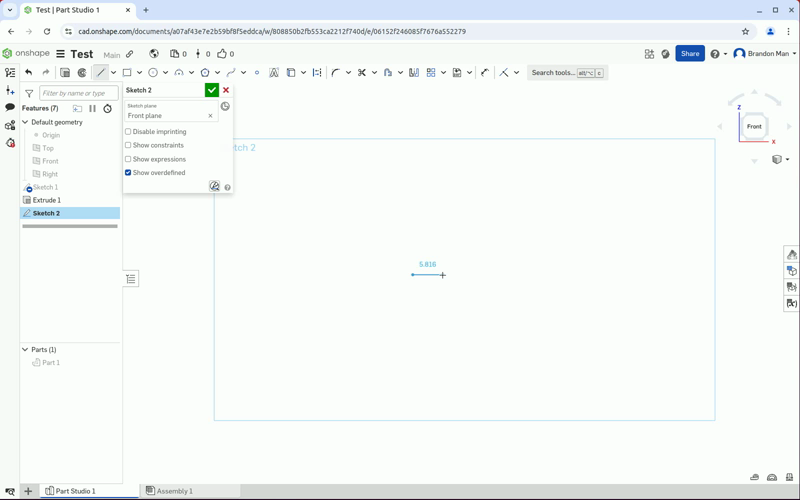
mouse_move(419, 274)
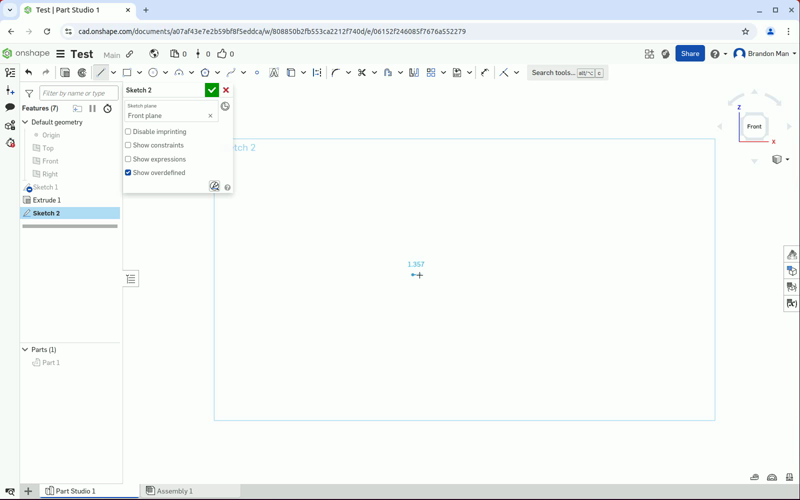
scroll(6)
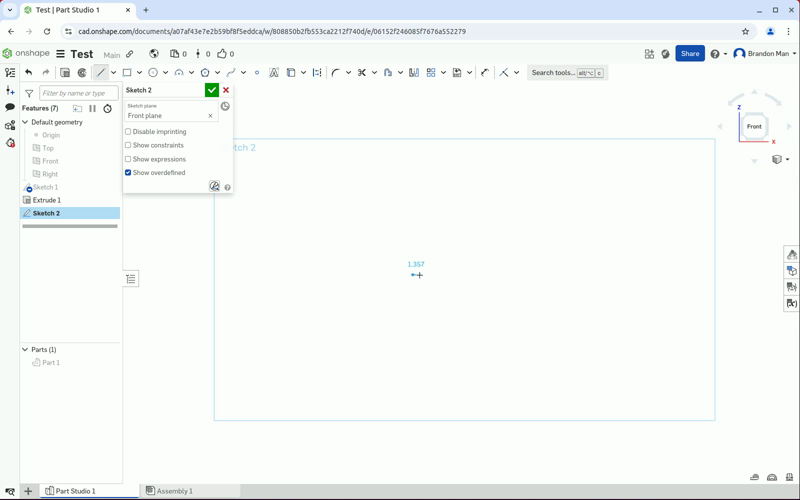
scroll(6)
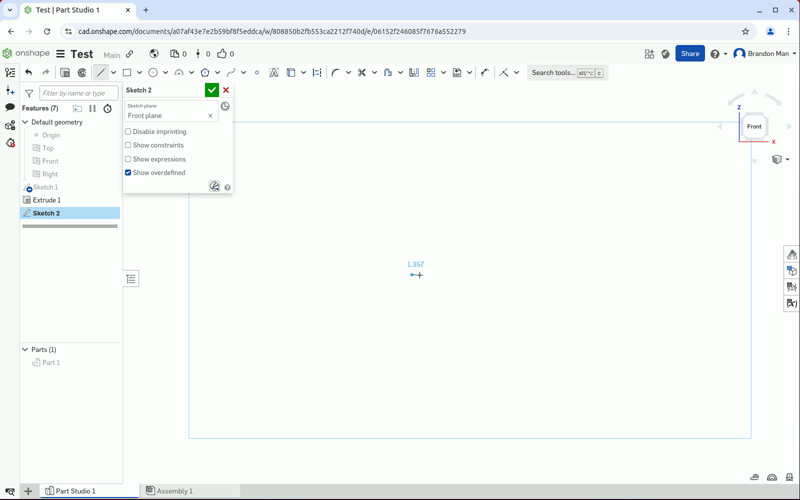
scroll(6)
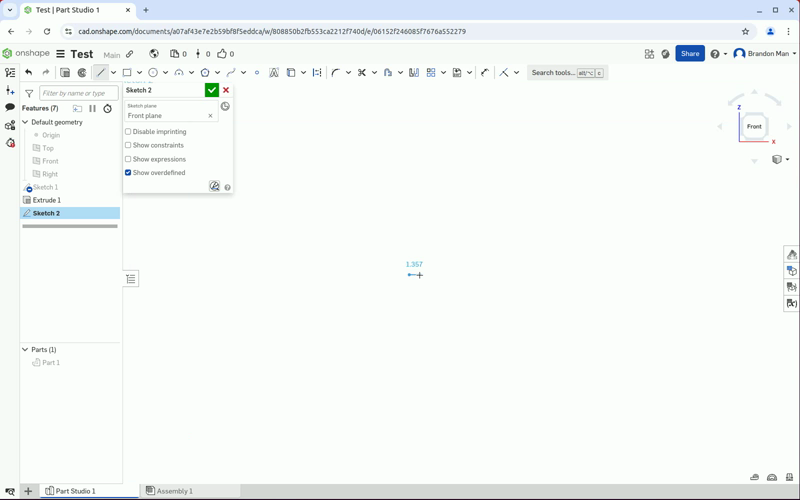
scroll(6)
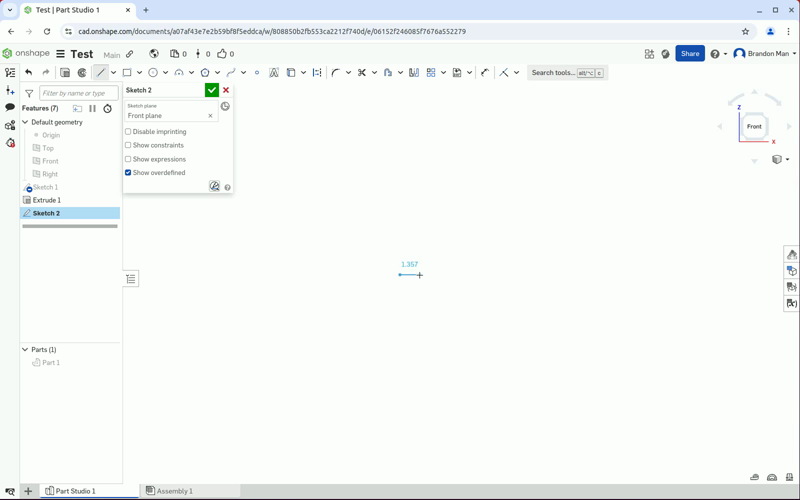
scroll(6)
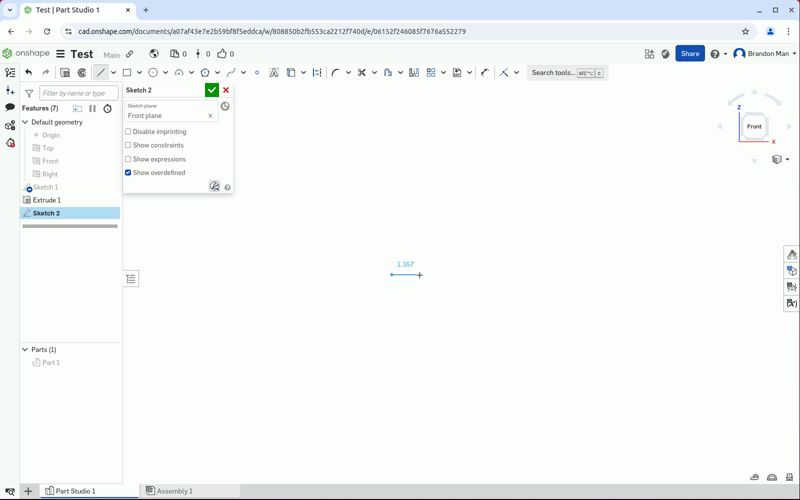
scroll(6)
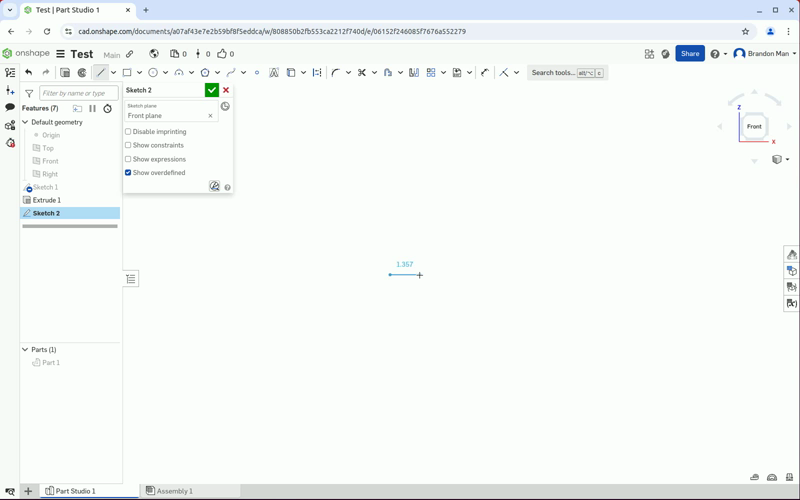
scroll(6)
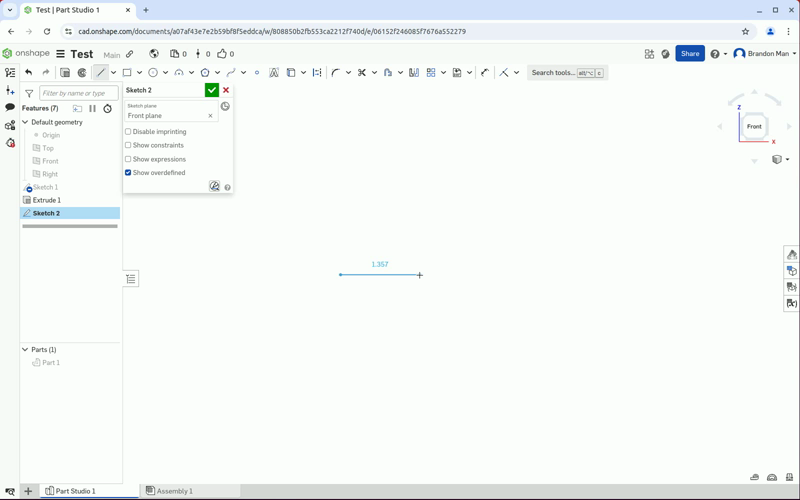
click(419, 274)
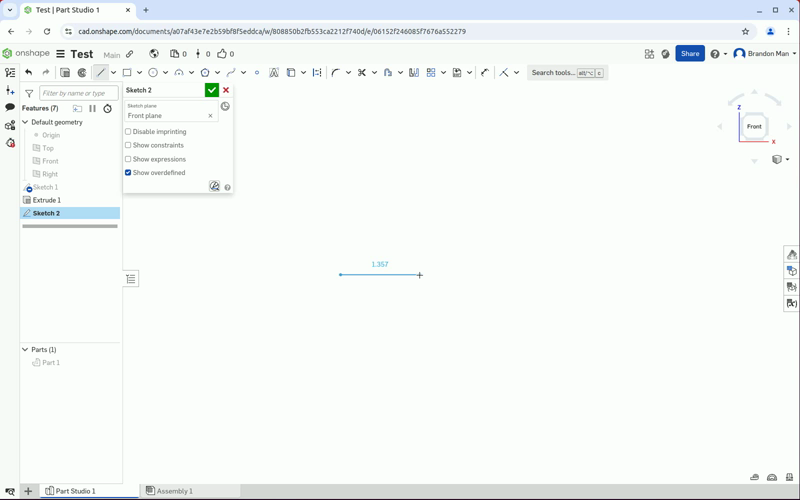
scroll(-6)
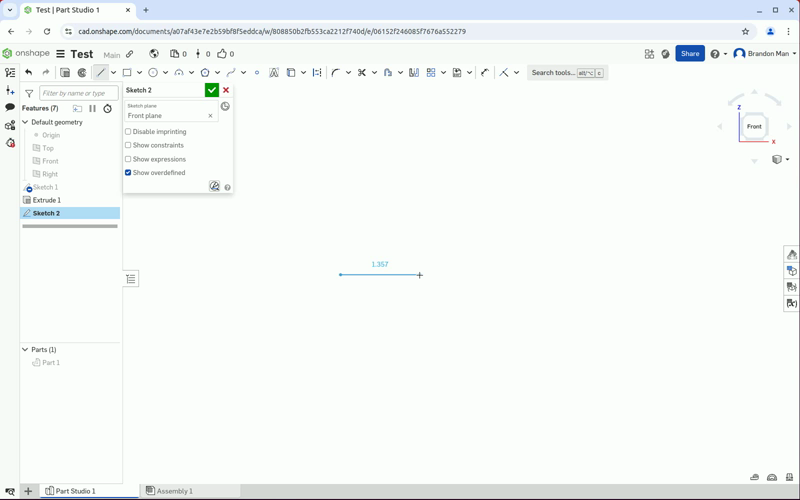
scroll(-6)
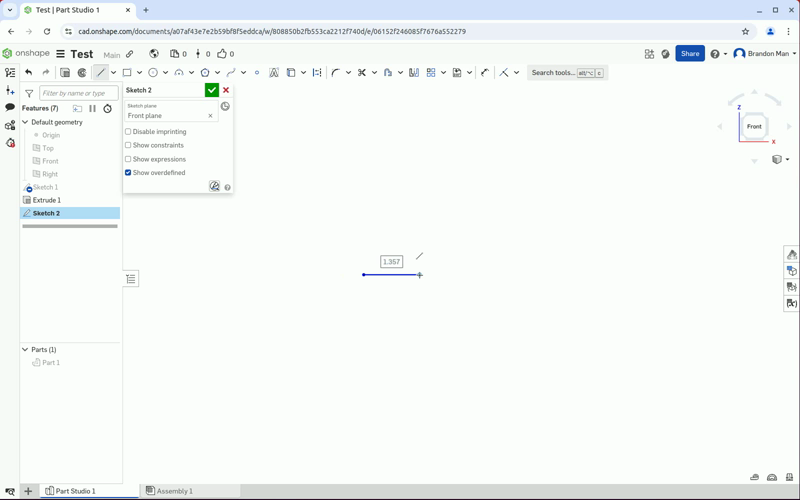
scroll(-6)
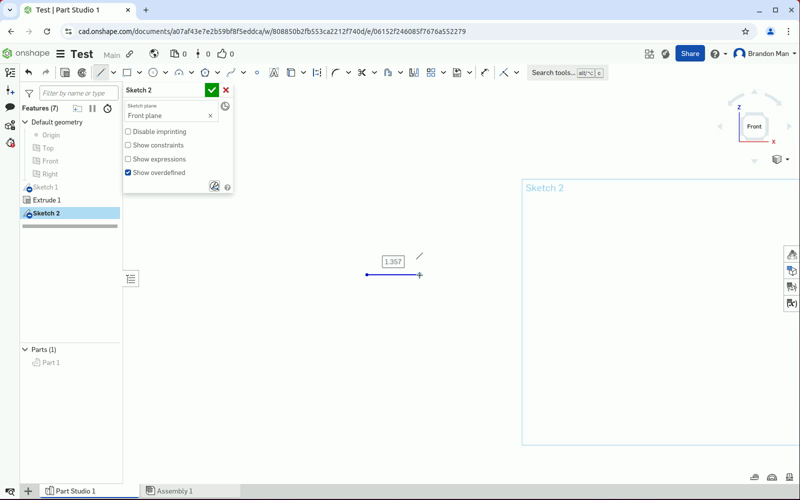
scroll(-6)
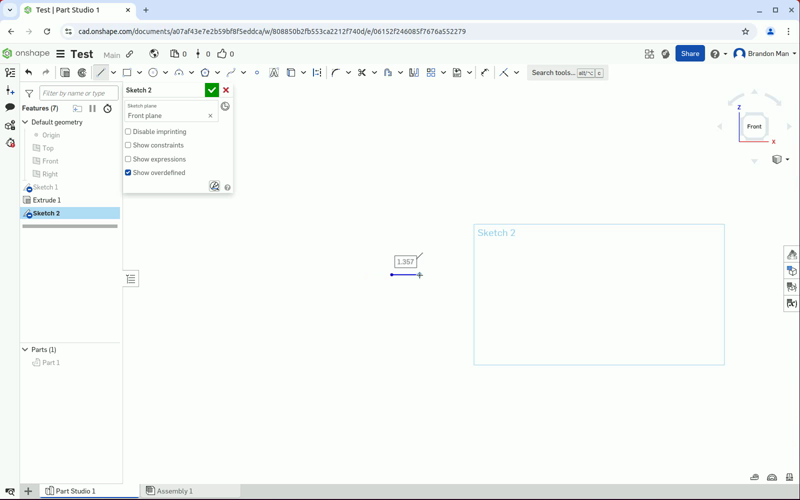
scroll(-6)
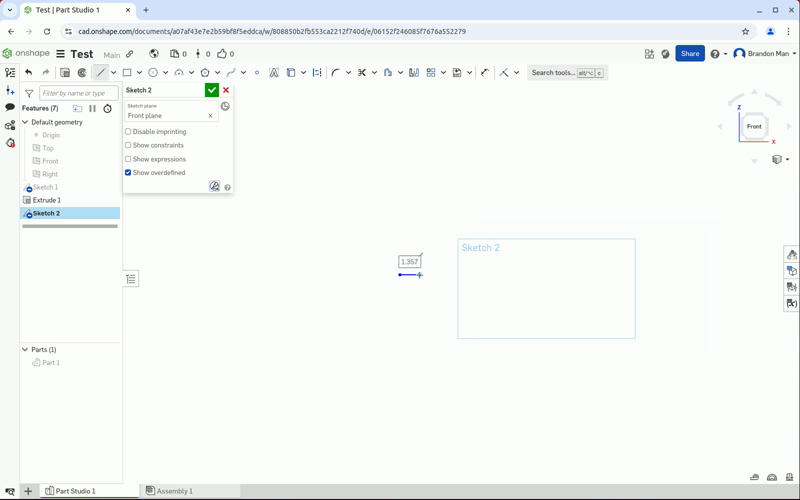
scroll(-6)
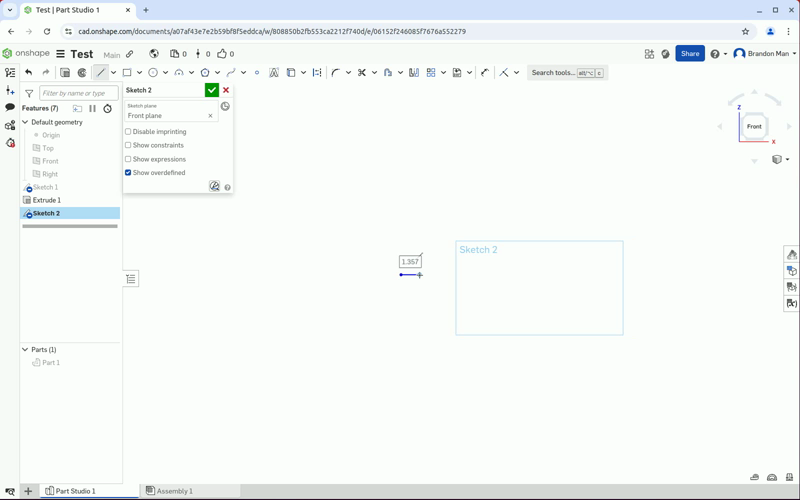
scroll(-6)
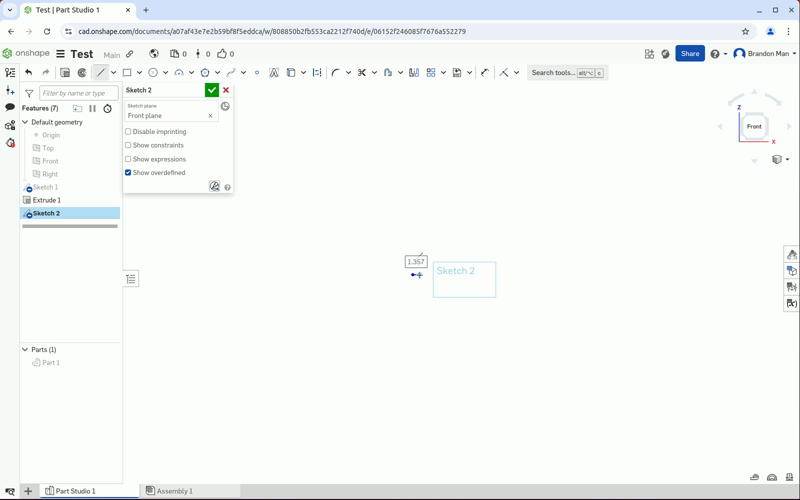
key_up(shift)
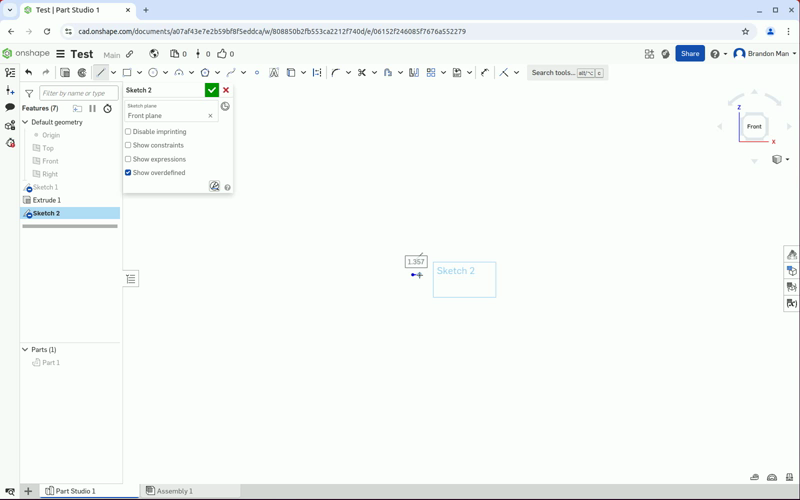
key_down(shift)
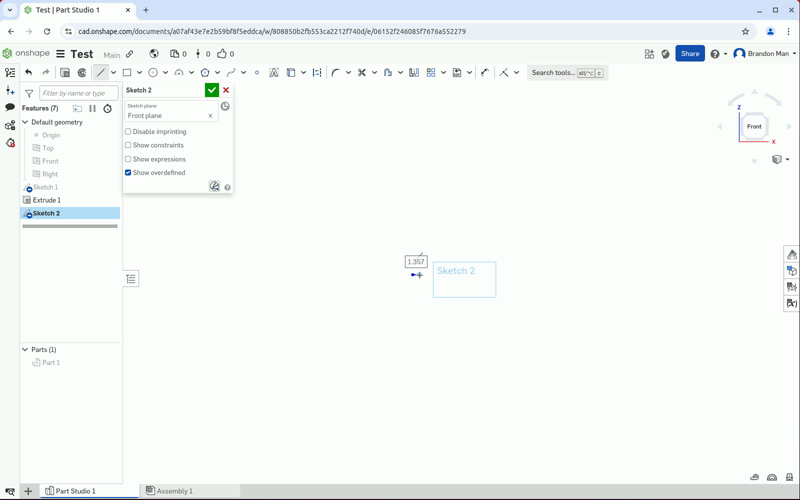
mouse_move(449, 274)
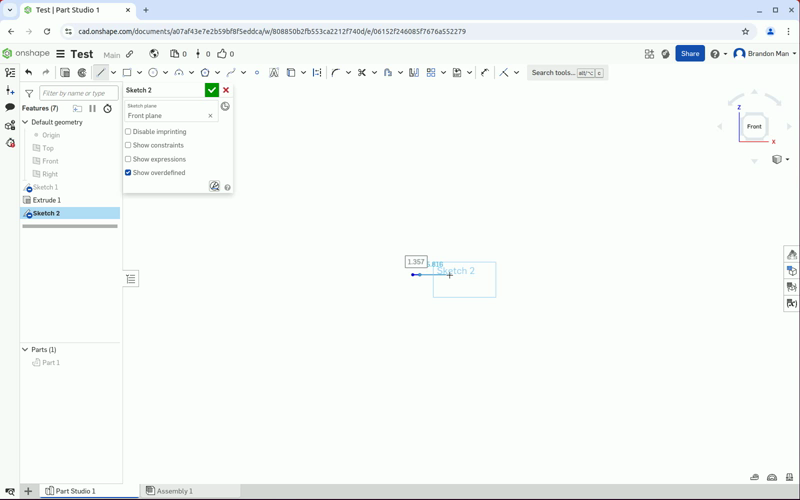
mouse_move(419, 257)
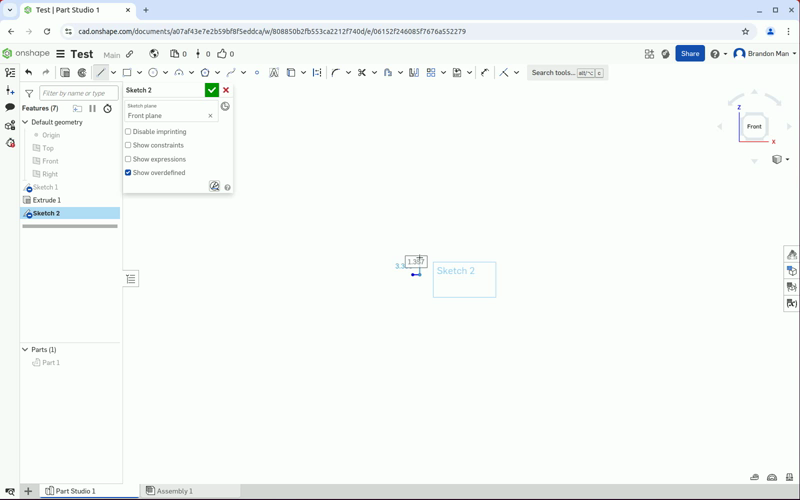
click(419, 257)
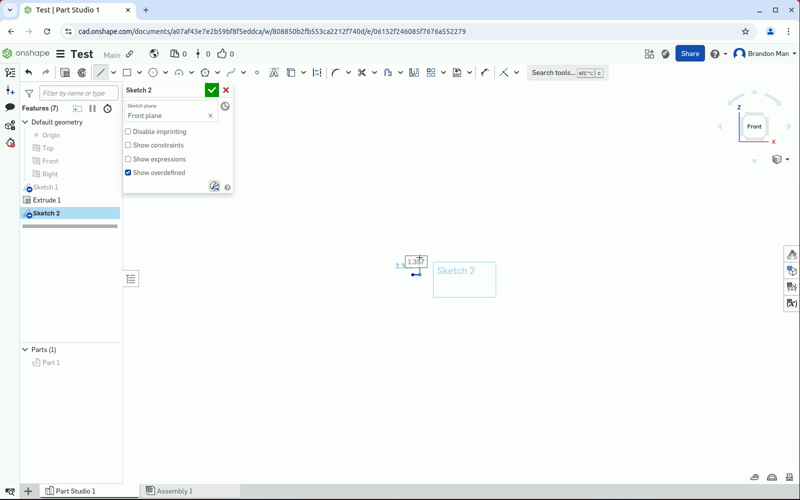
key_up(shift)
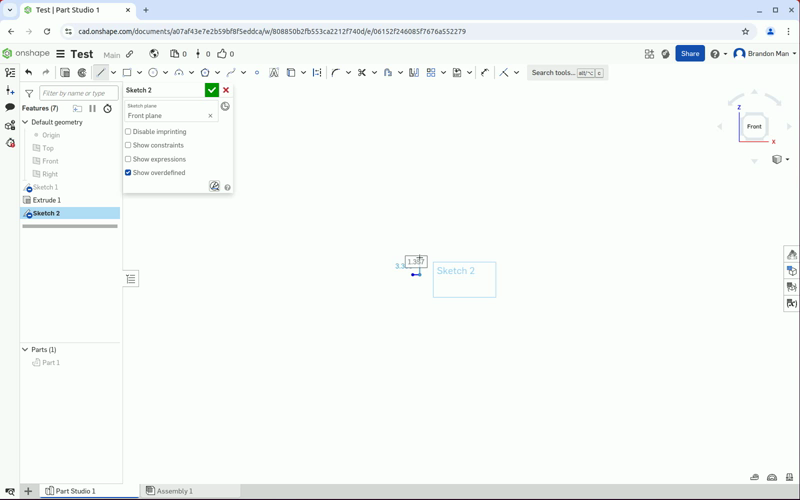
key_down(shift)
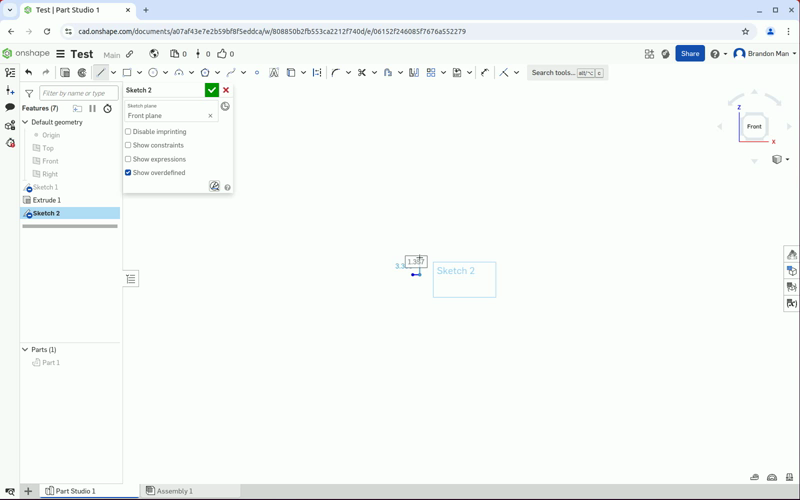
mouse_move(449, 257)
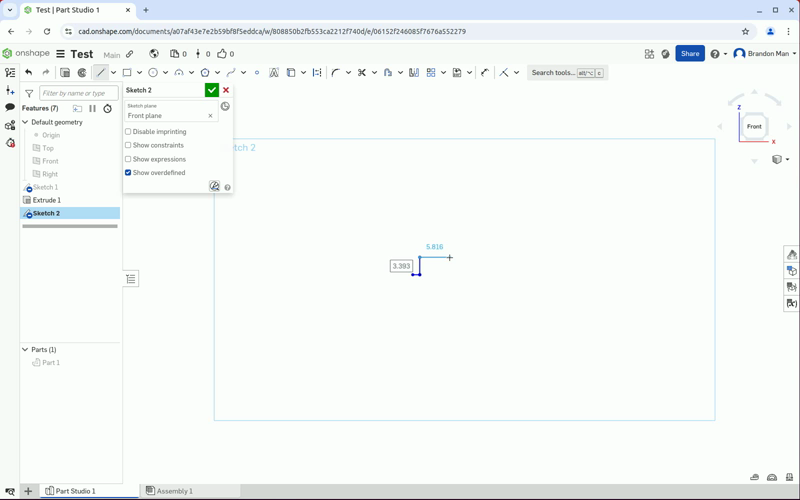
mouse_move(412, 257)
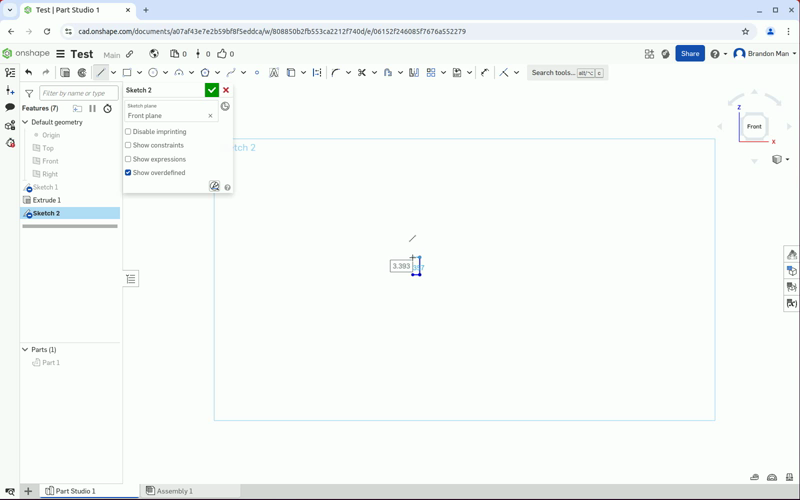
scroll(6)
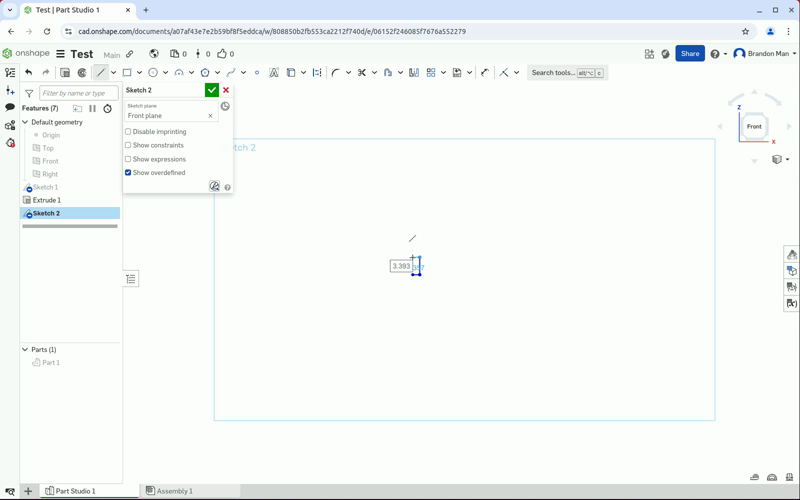
scroll(6)
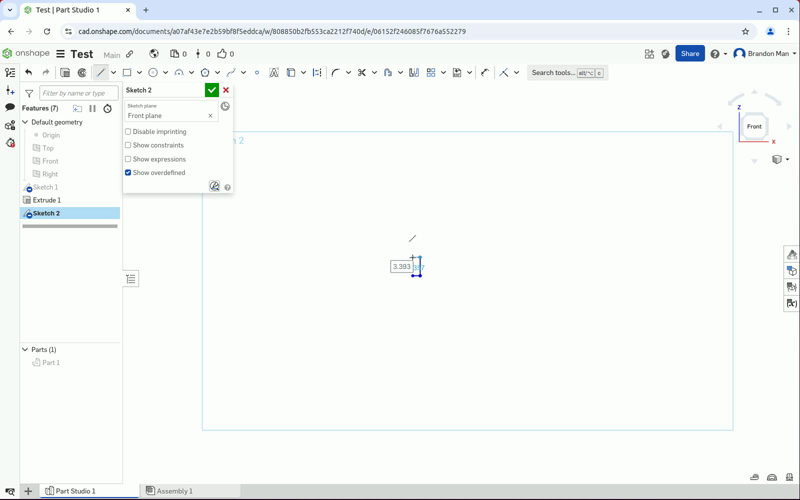
scroll(6)
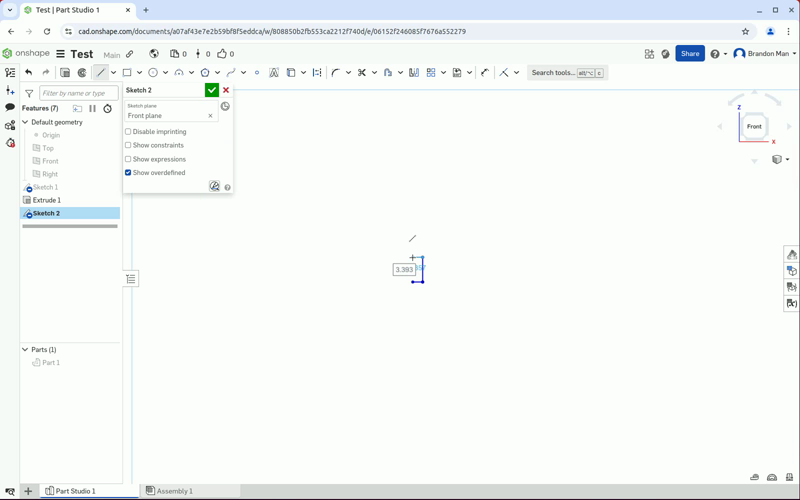
scroll(6)
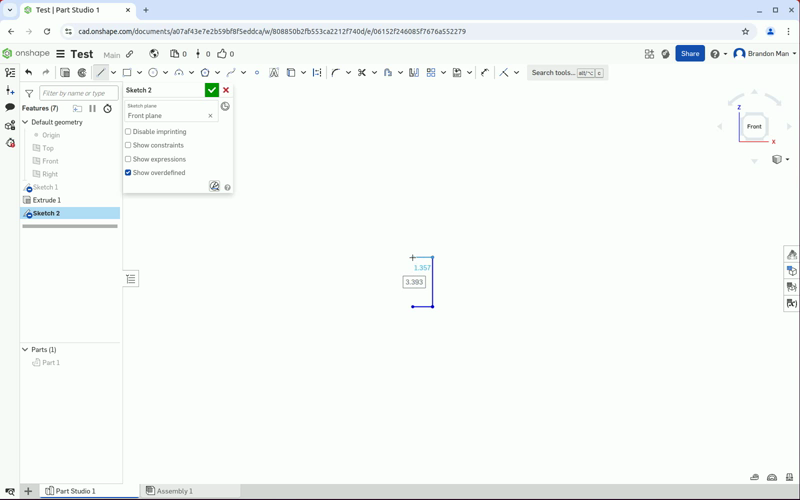
scroll(6)
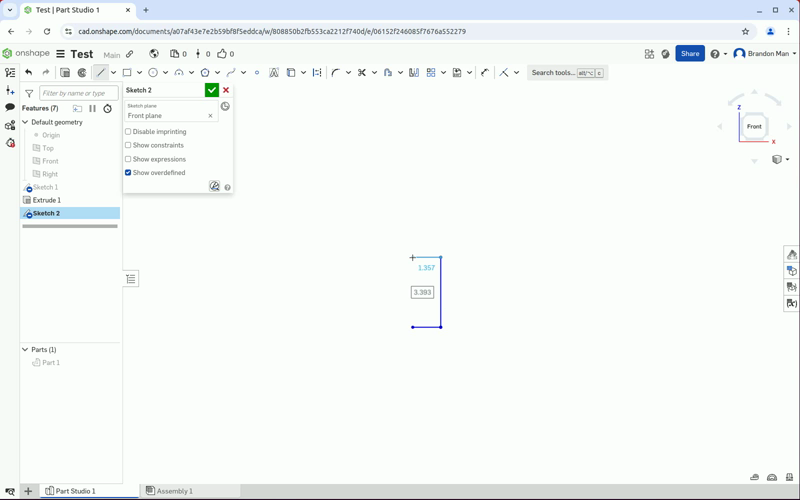
scroll(6)
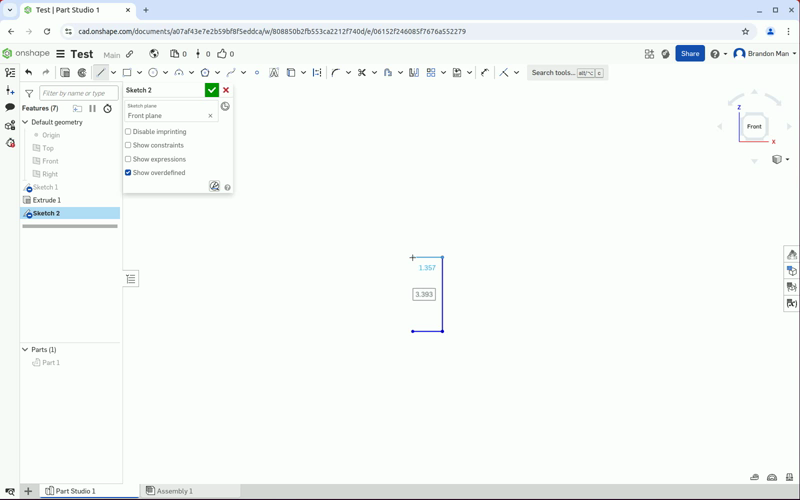
scroll(6)
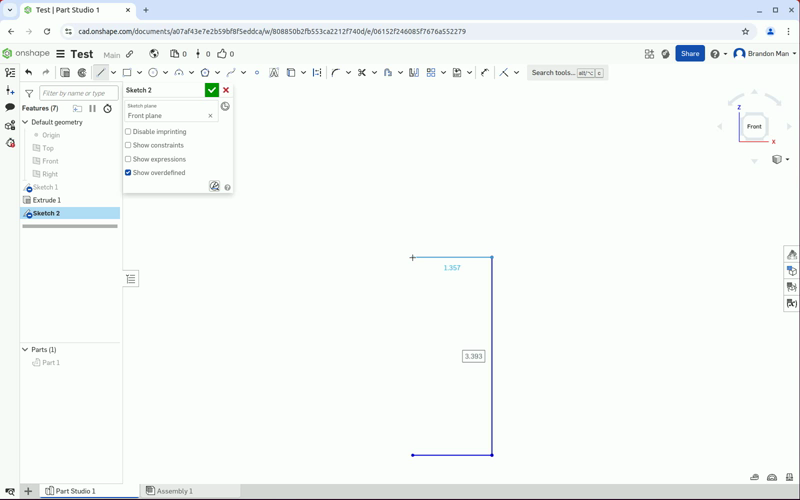
click(412, 257)
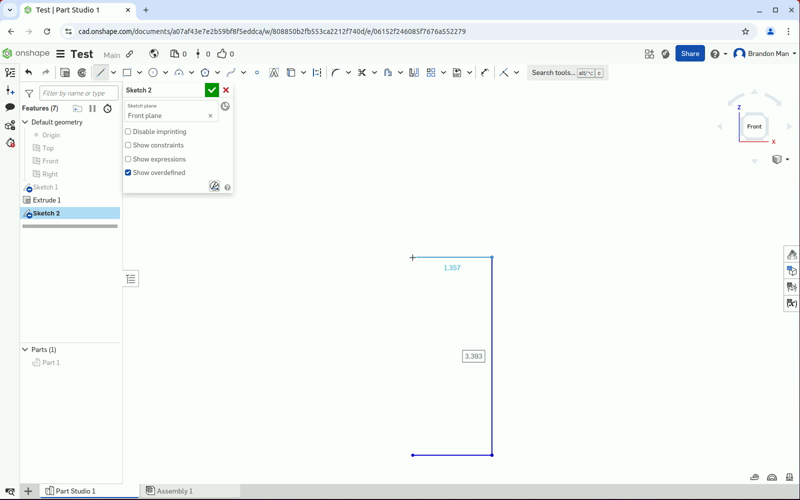
scroll(-6)
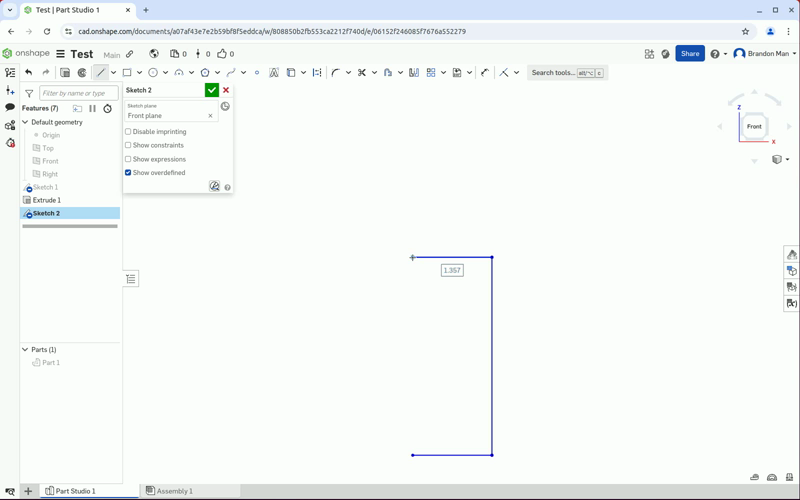
scroll(-6)
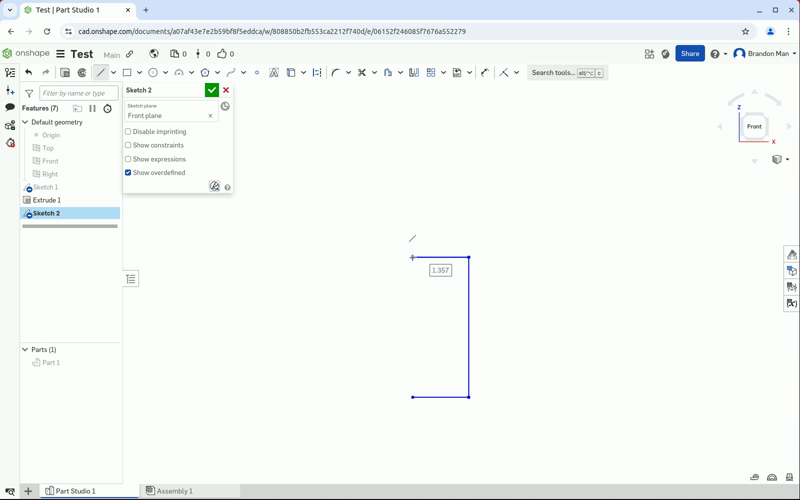
scroll(-6)
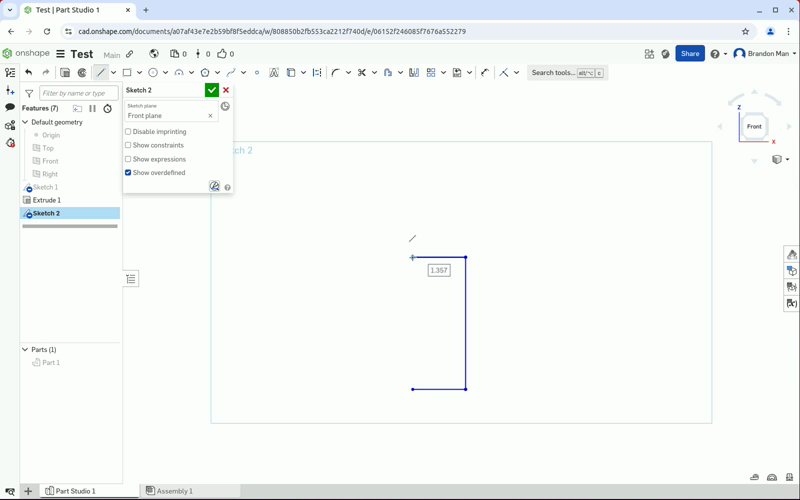
scroll(-6)
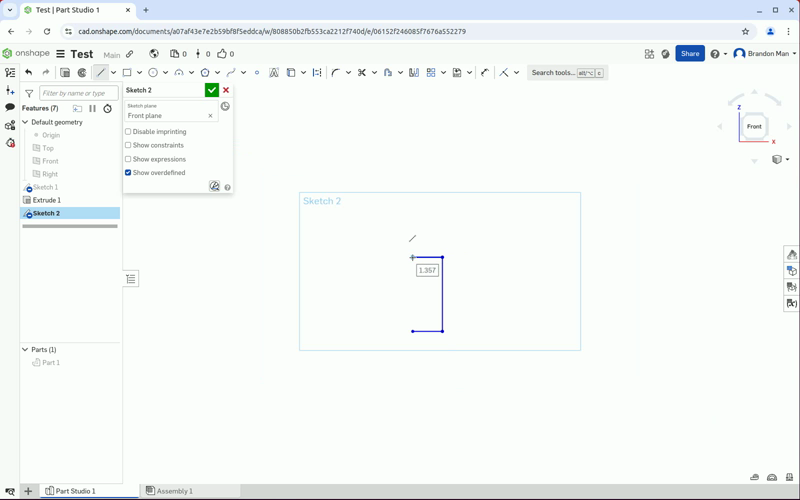
scroll(-6)
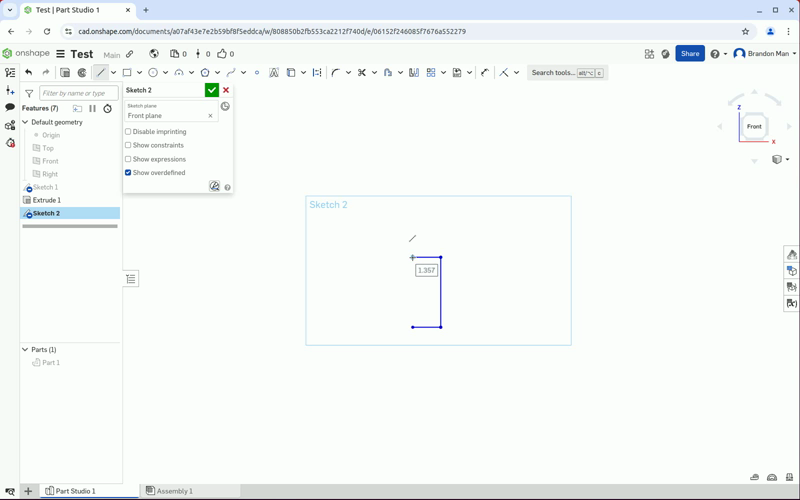
scroll(-6)
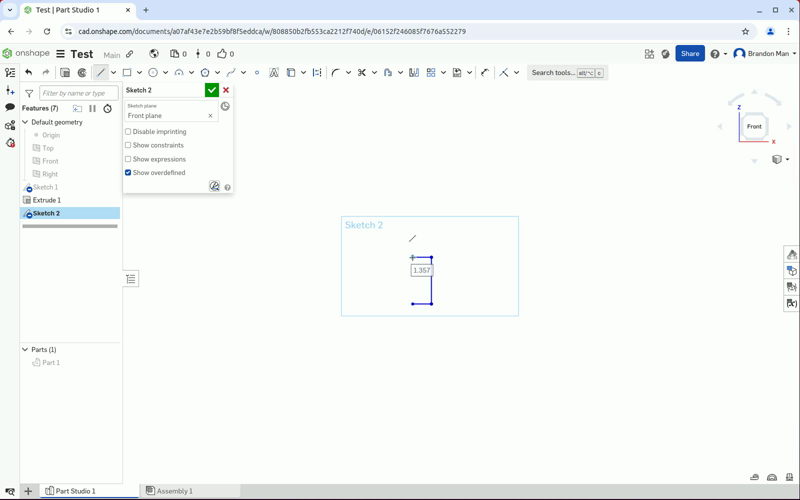
scroll(-6)
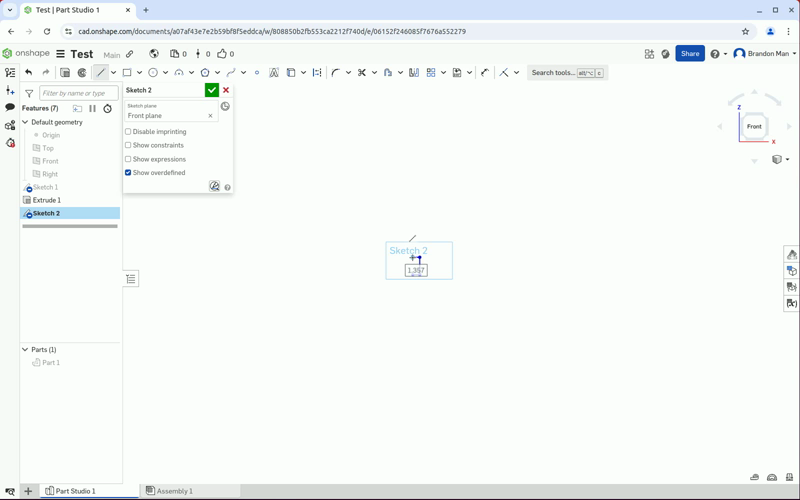
key_up(shift)
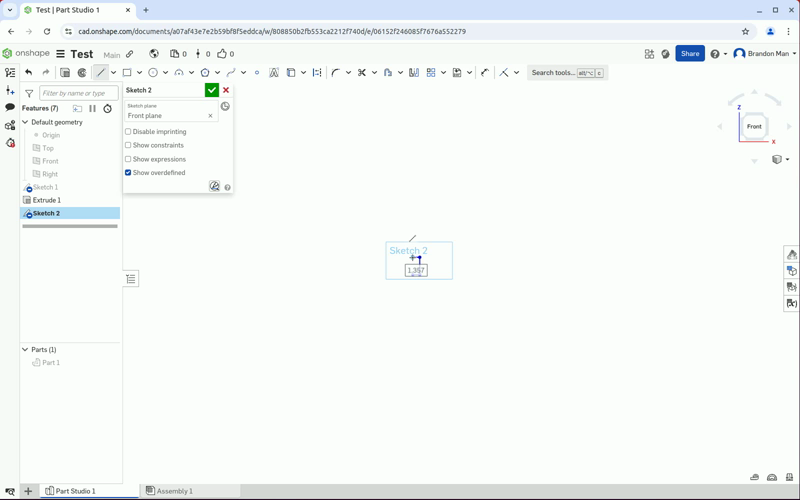
mouse_move(442, 257)
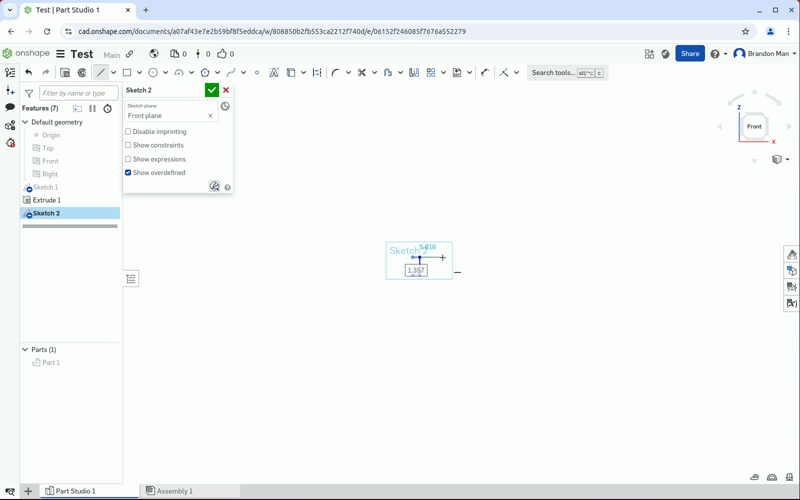
key_down(shift)
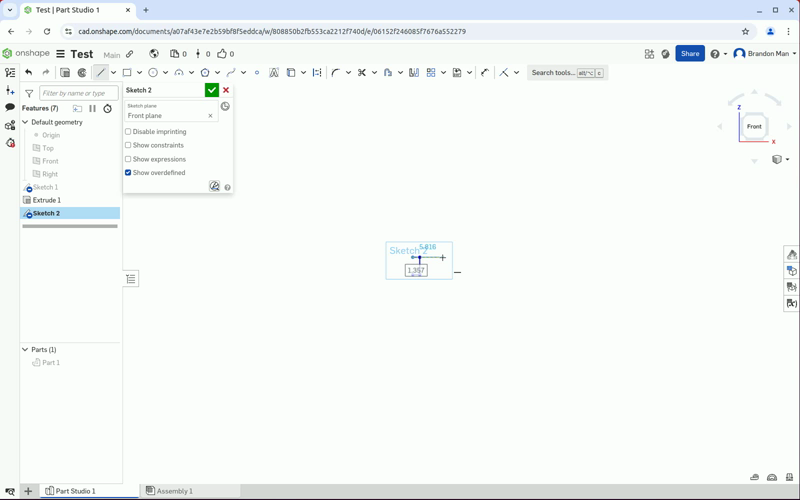
mouse_move(412, 274)
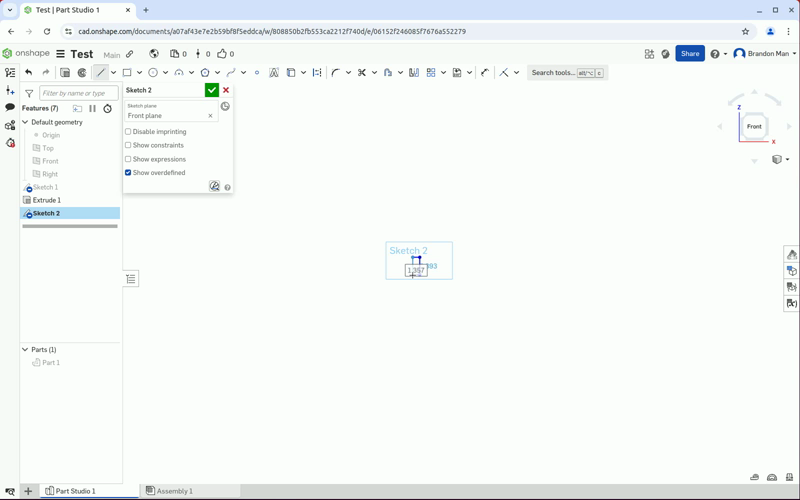
key_up(shift)
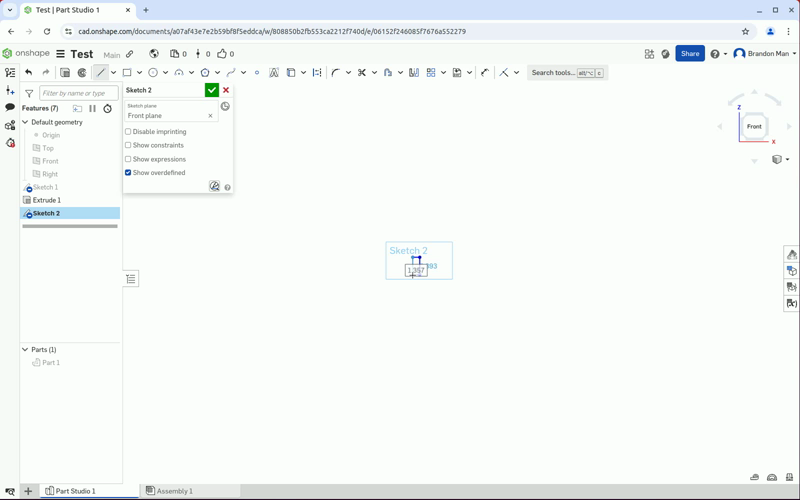
click(412, 274)
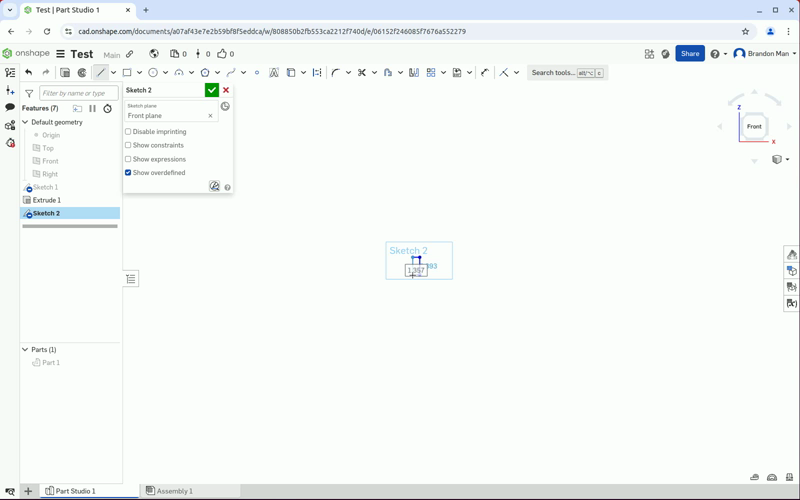
key(esc)
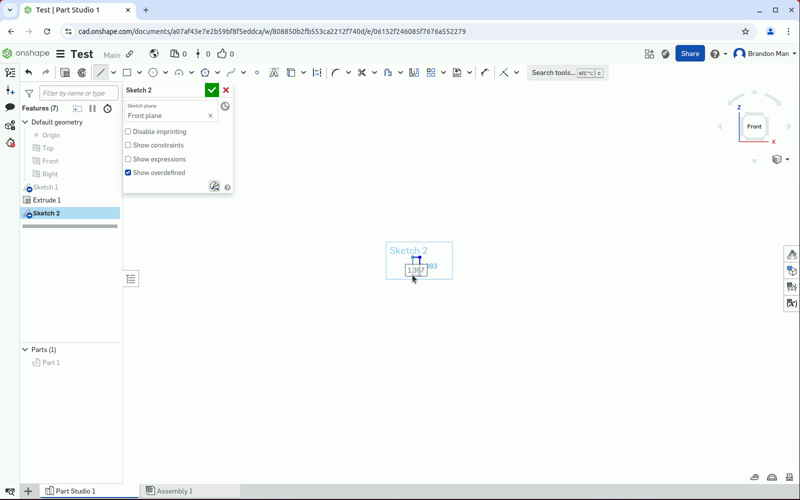
mouse_move(415, 266)
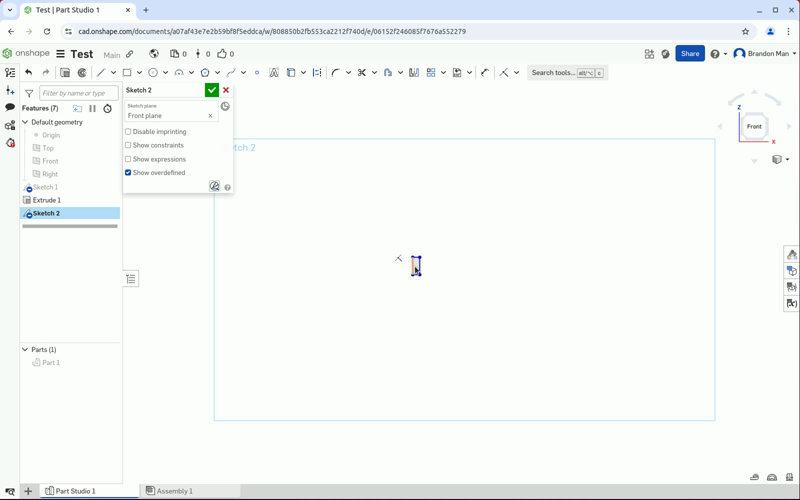
scroll(6)
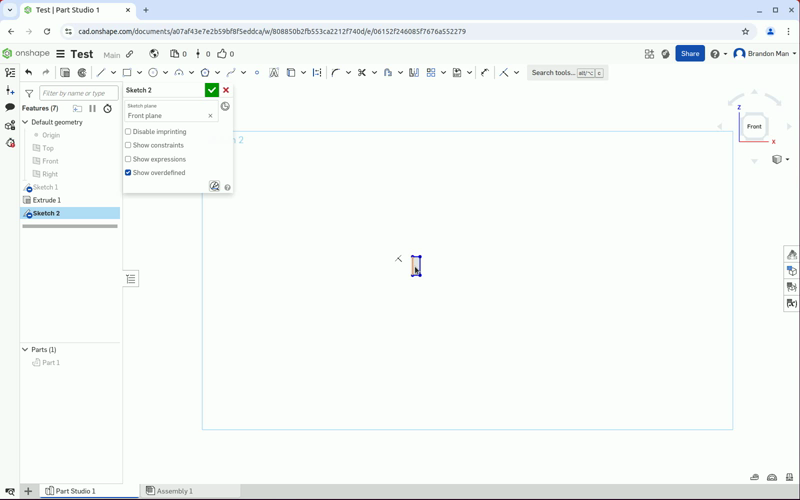
scroll(6)
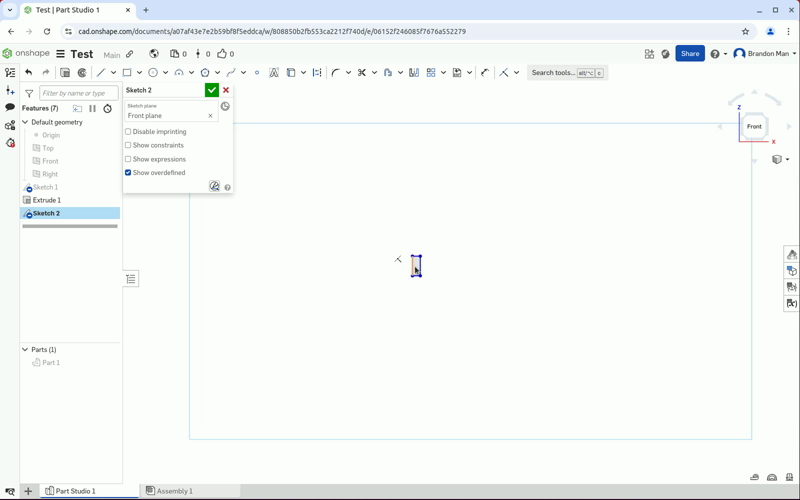
scroll(6)
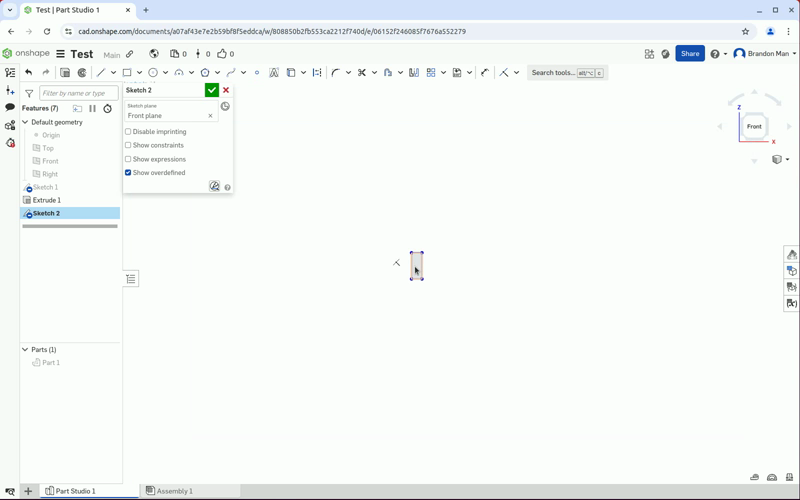
scroll(6)
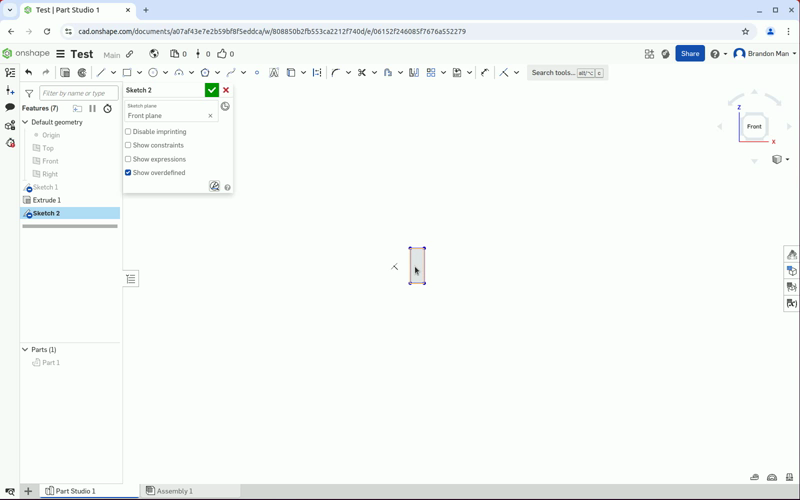
scroll(6)
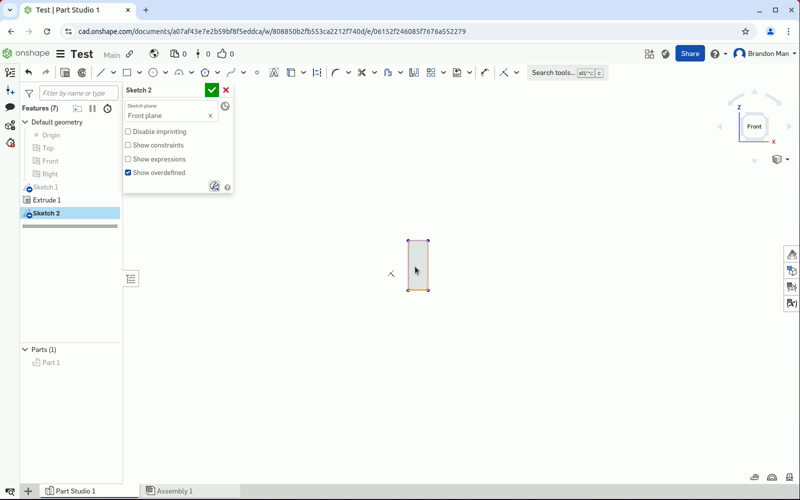
scroll(6)
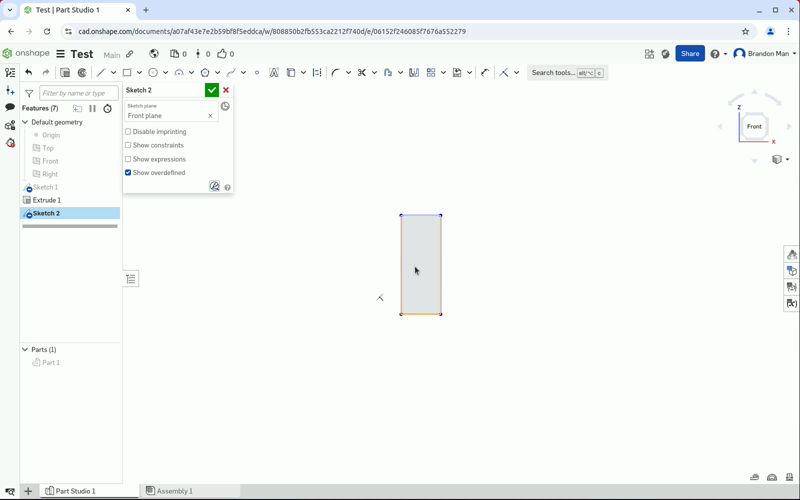
scroll(6)
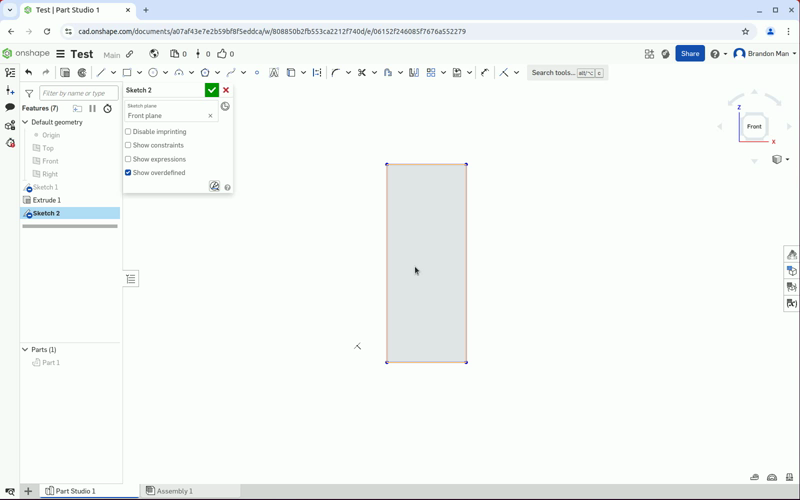
click(415, 266)
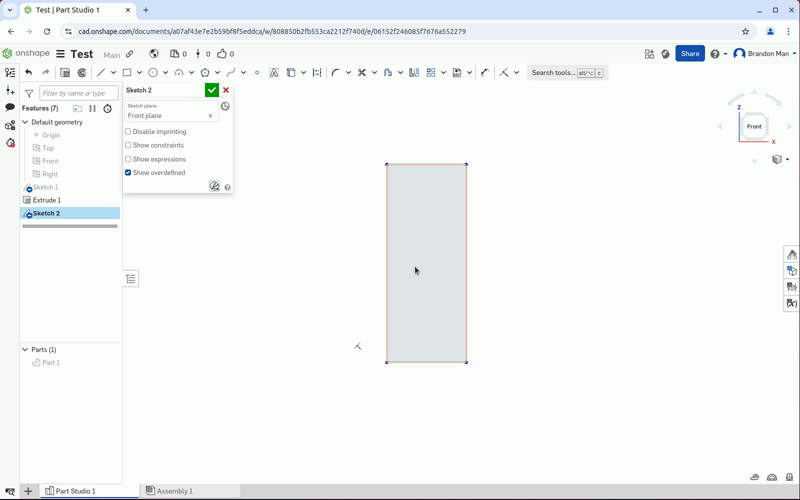
scroll(-6)
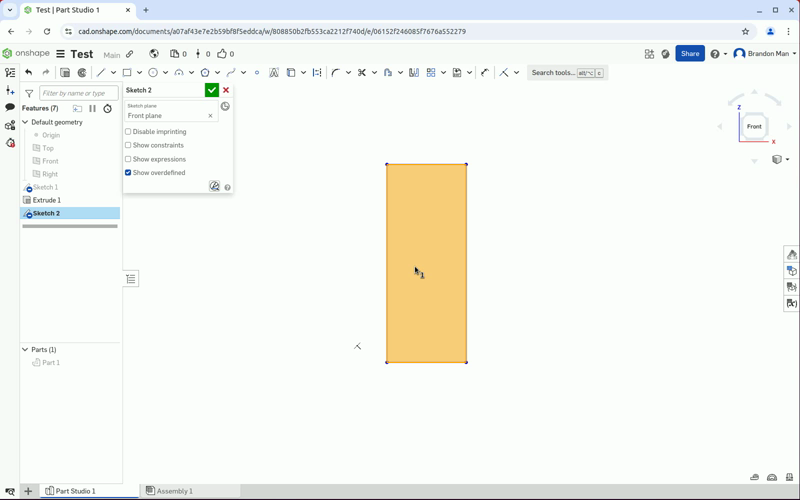
scroll(-6)
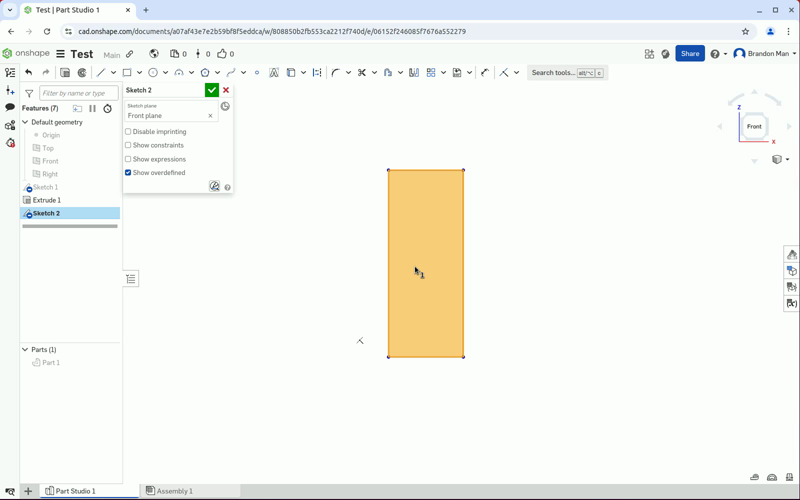
scroll(-6)
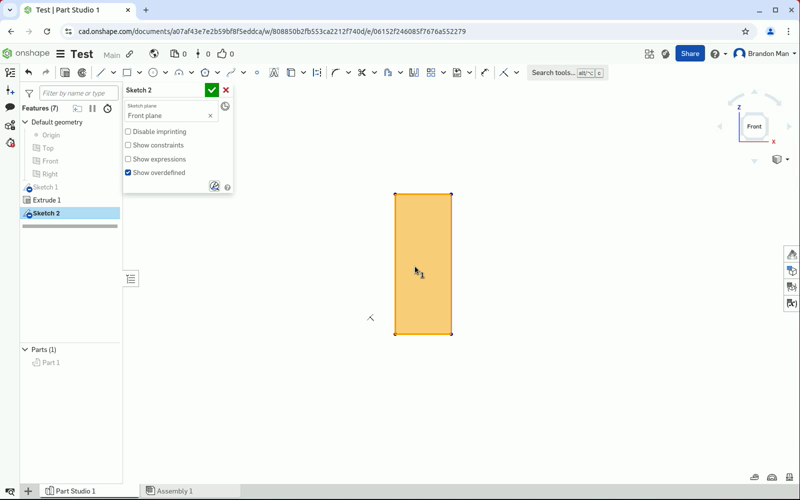
scroll(-6)
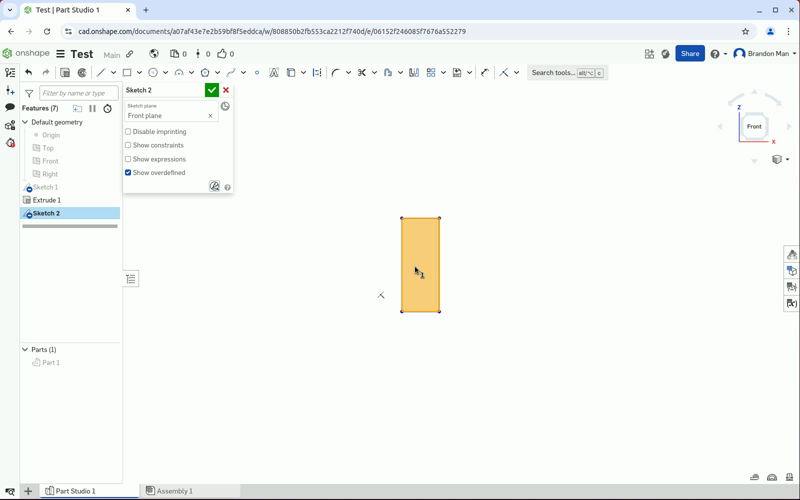
scroll(-6)
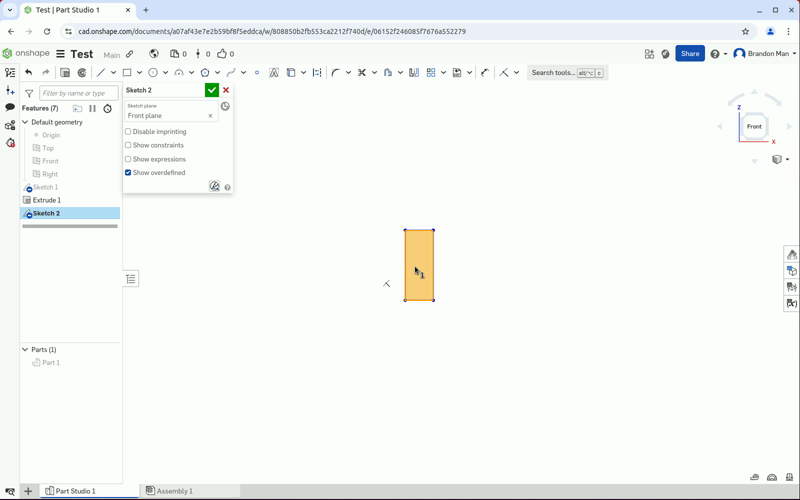
scroll(-6)
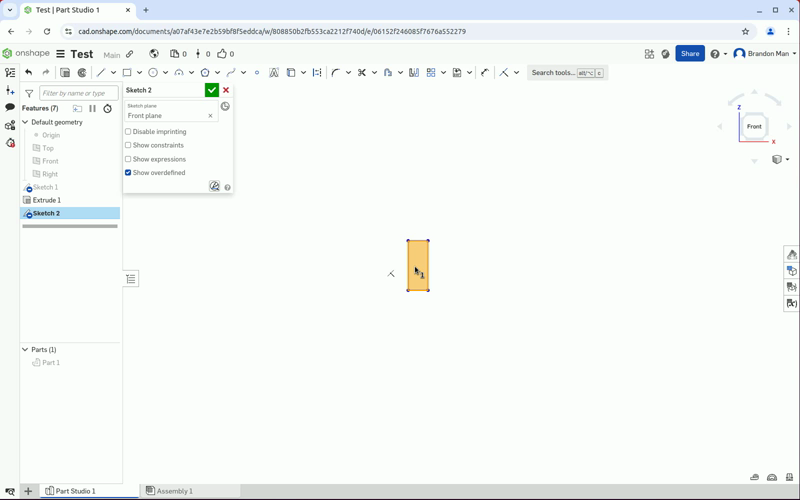
scroll(-6)
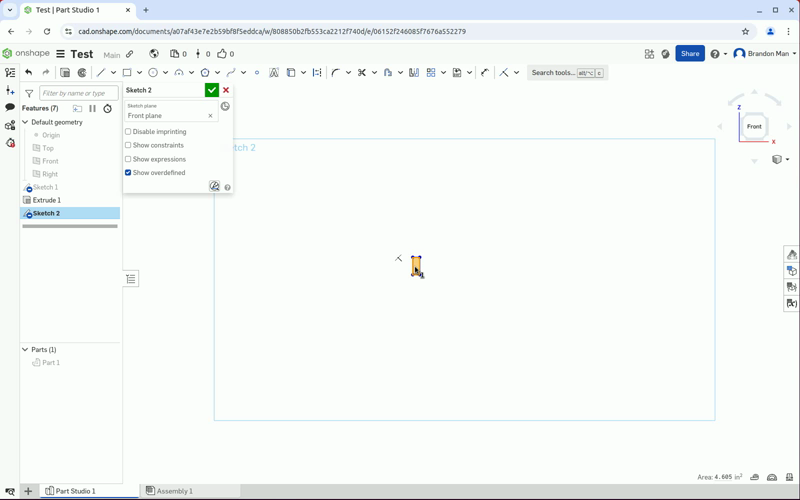
mouse_move(73, 352)
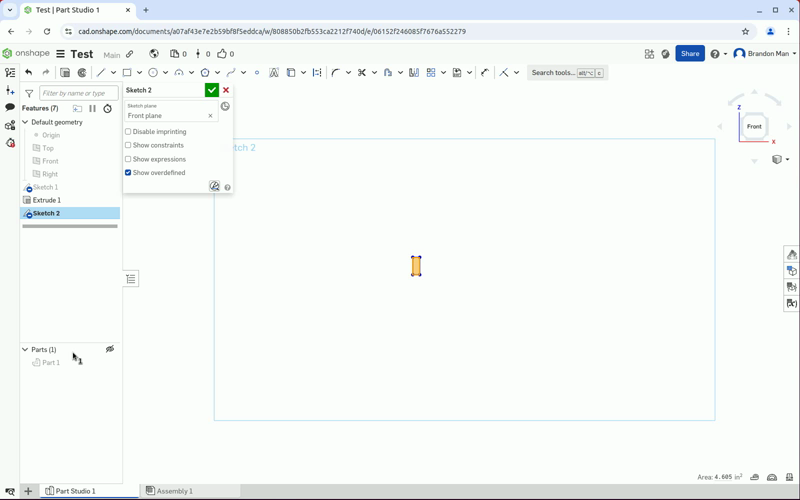
key(shift+y)
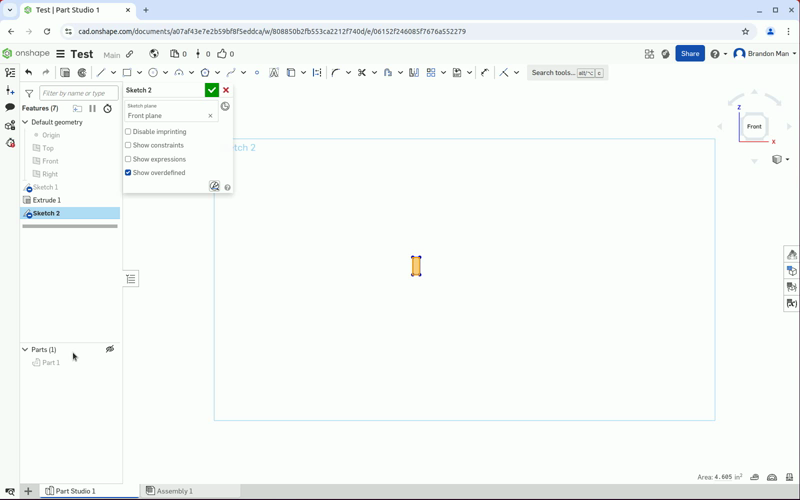
key(shift+e)
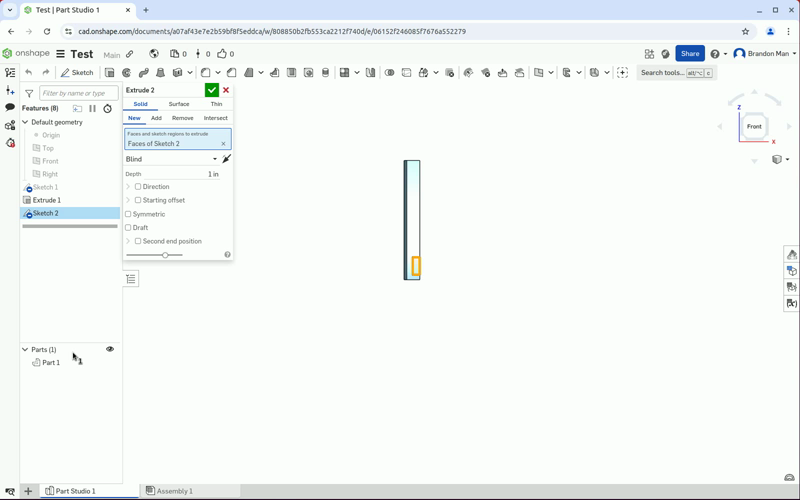
mouse_move(143, 106)
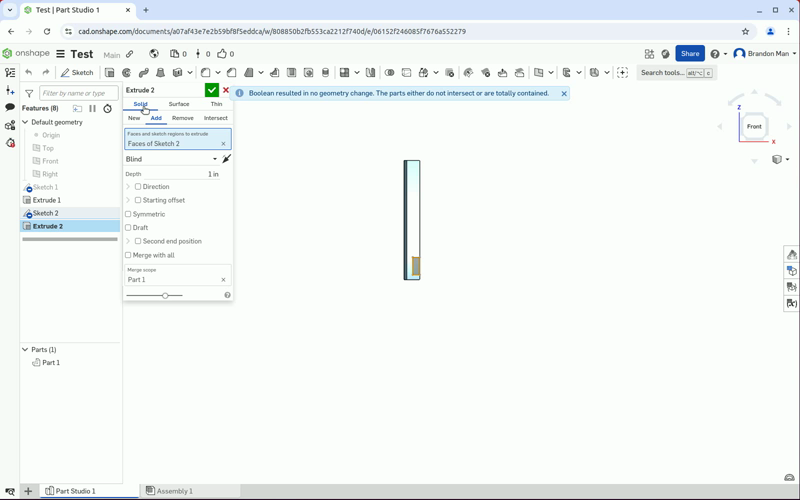
click(143, 106)
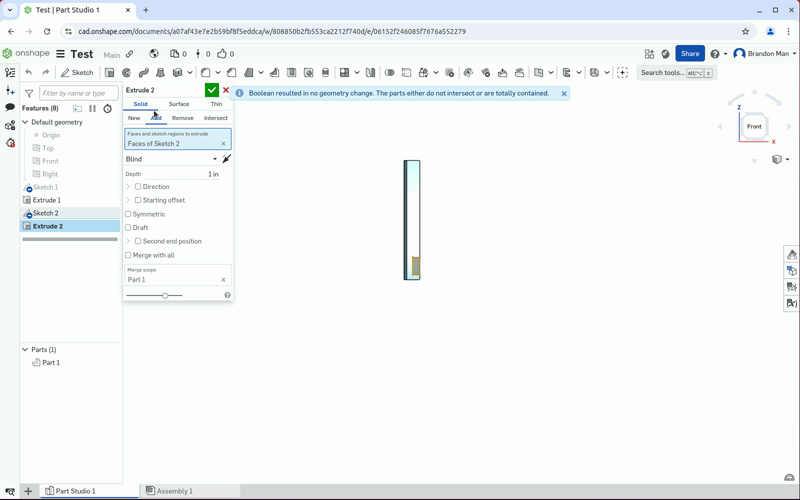
mouse_move(186, 120)
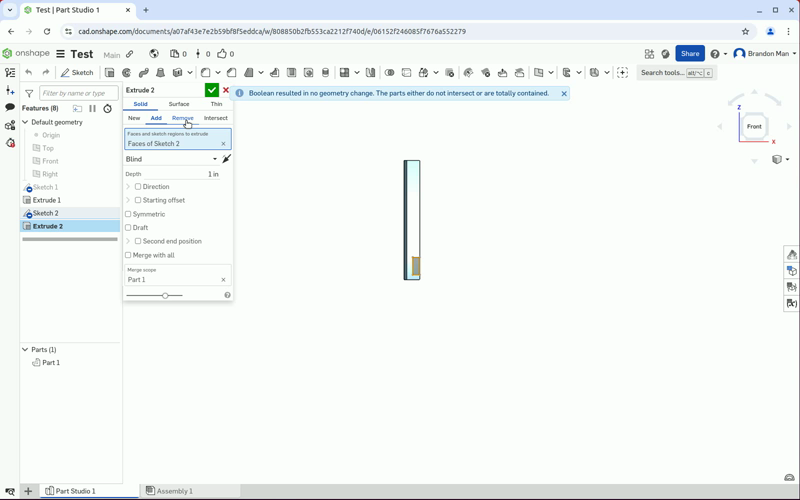
click(186, 120)
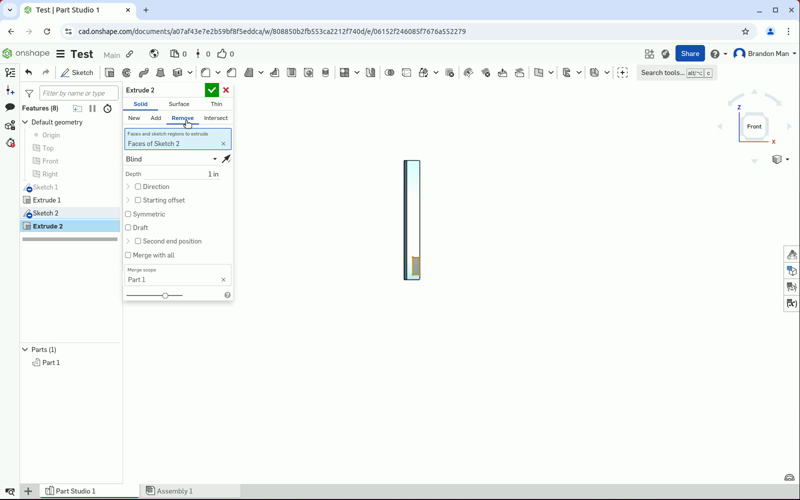
key(tab, 4)
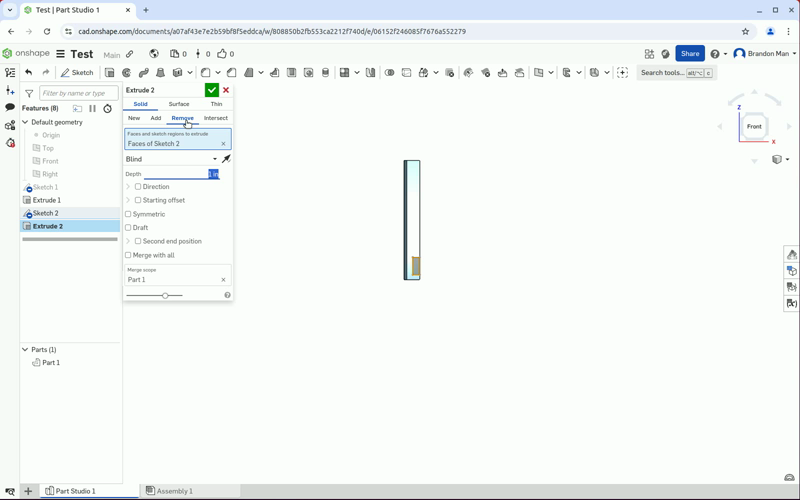
text(-23.108)
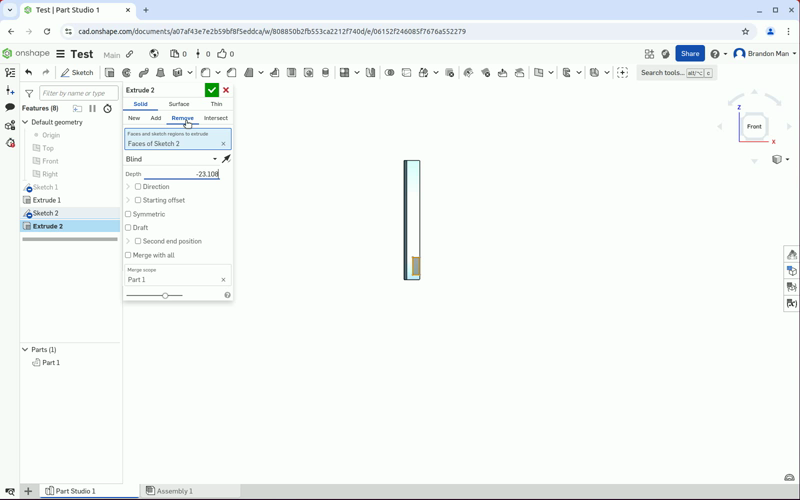
key(tab, 3)
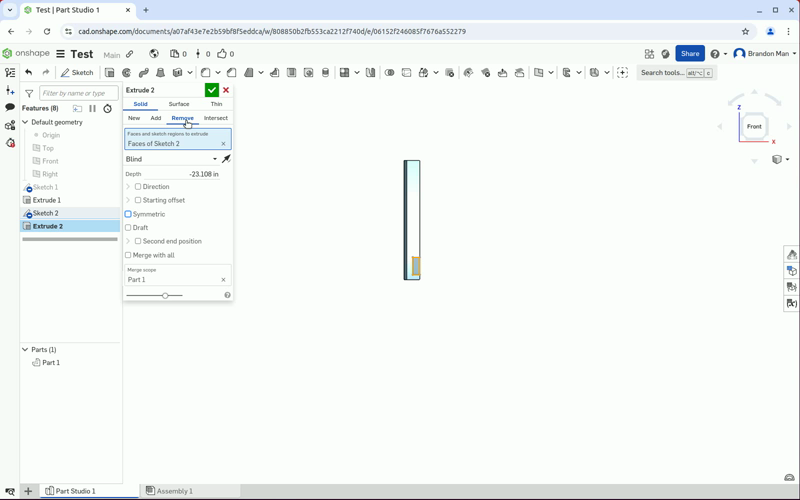
key(space)
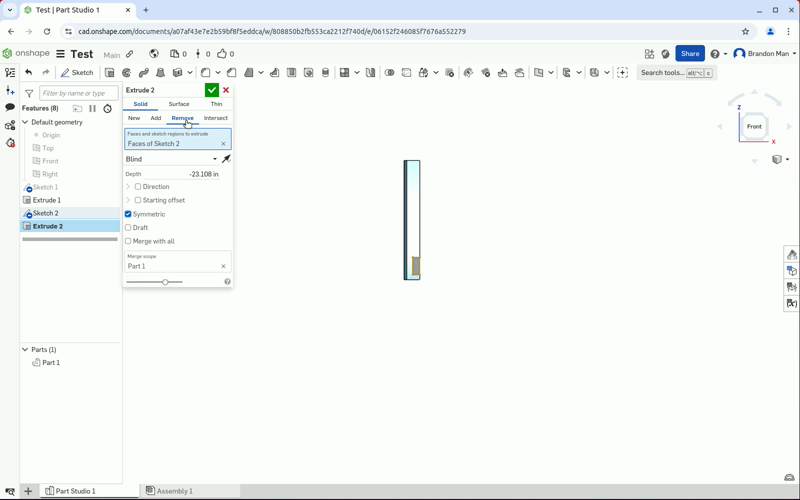
key(tab, 2)
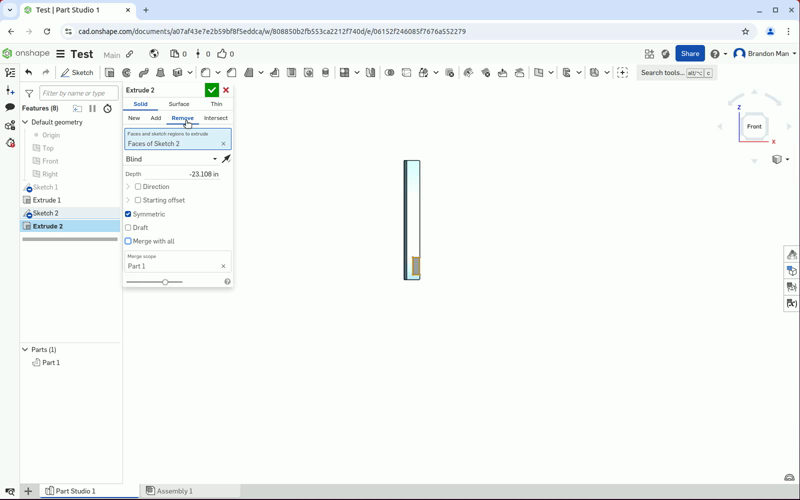
key(space)
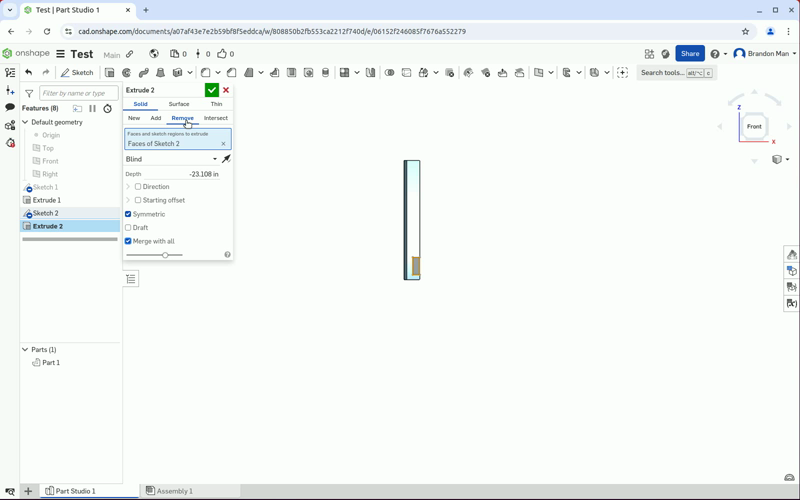
key(enter)
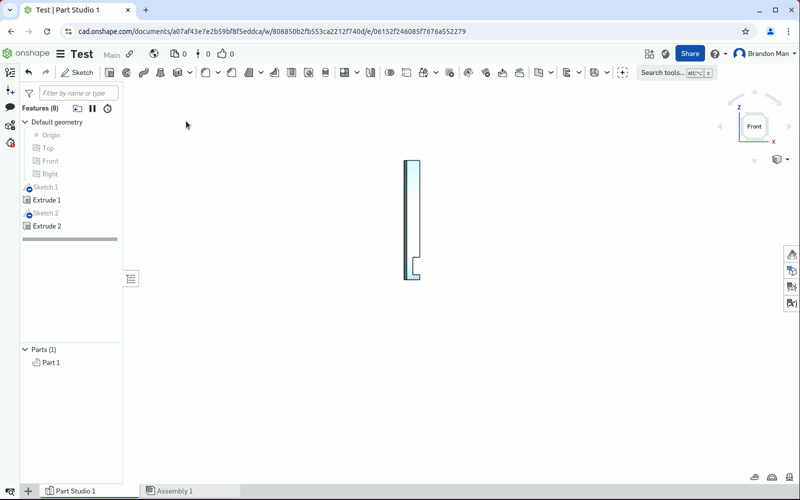
key(shift+h)
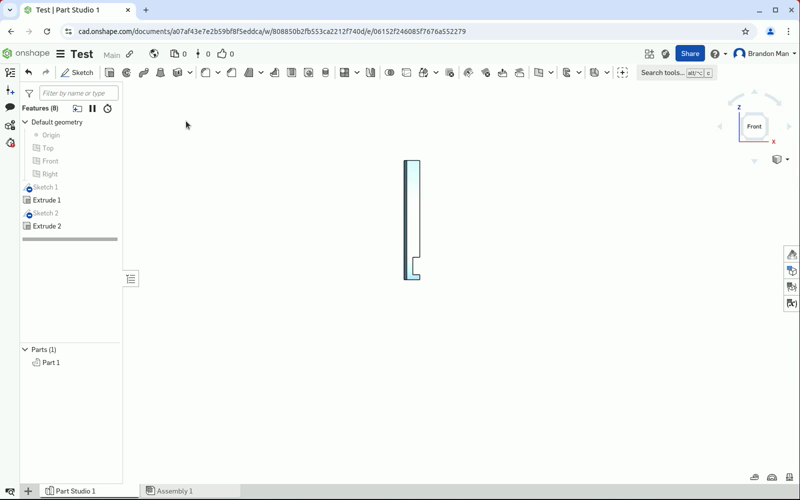
key(shift+h)
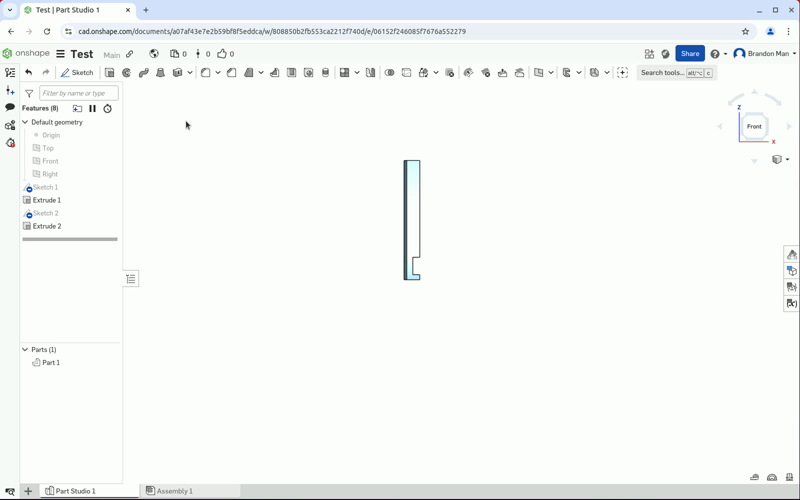
mouse_move(73, 189)
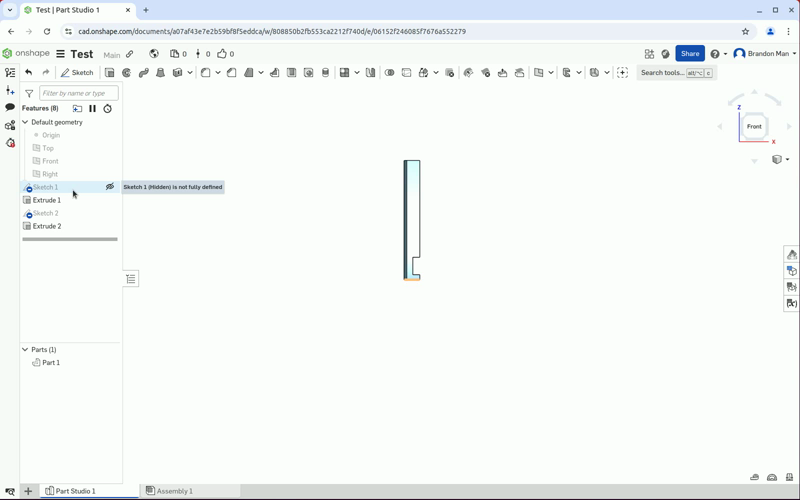
click(73, 189)
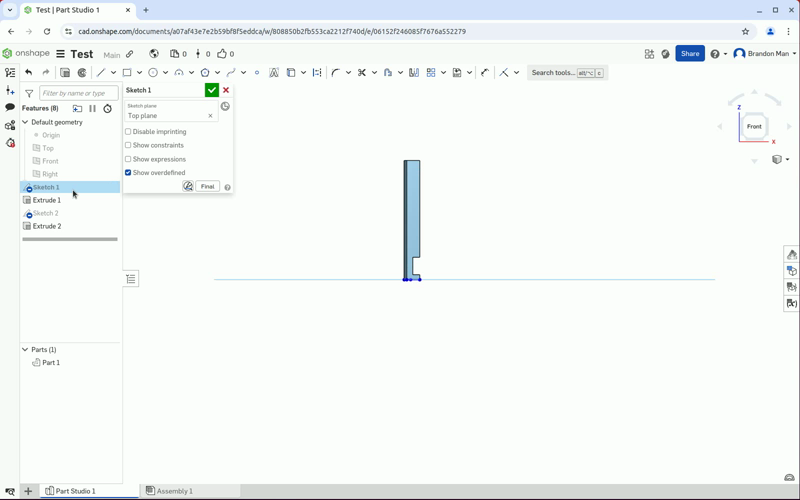
mouse_move(229, 92)
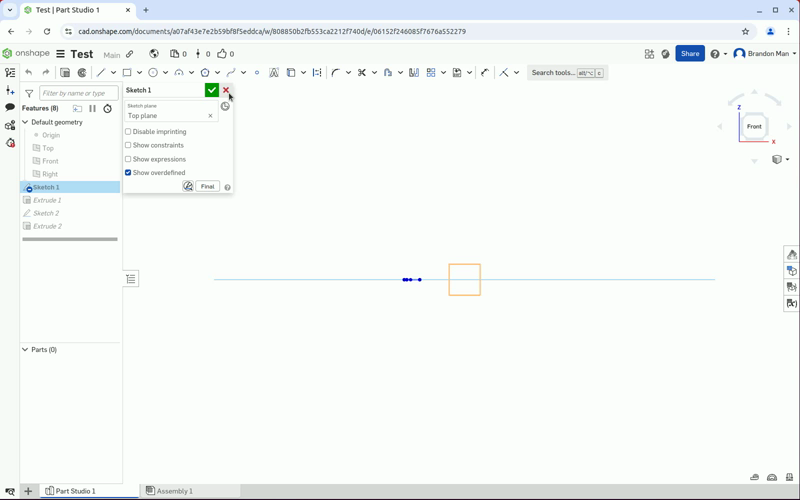
click(229, 92)
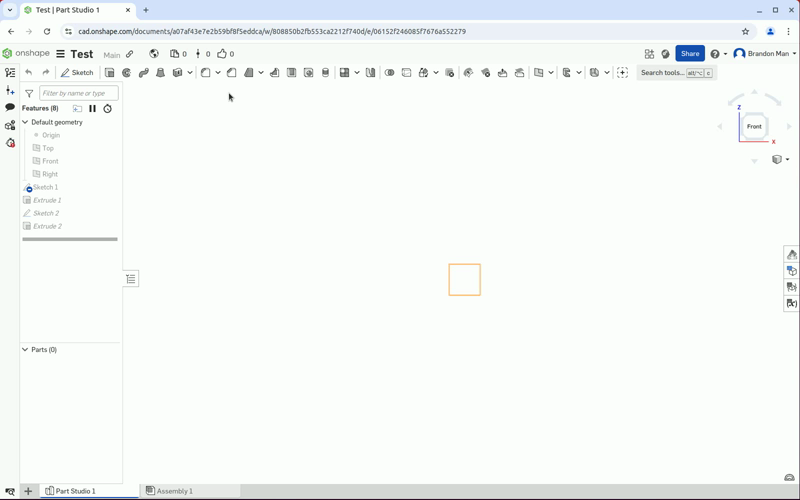
mouse_move(73, 352)
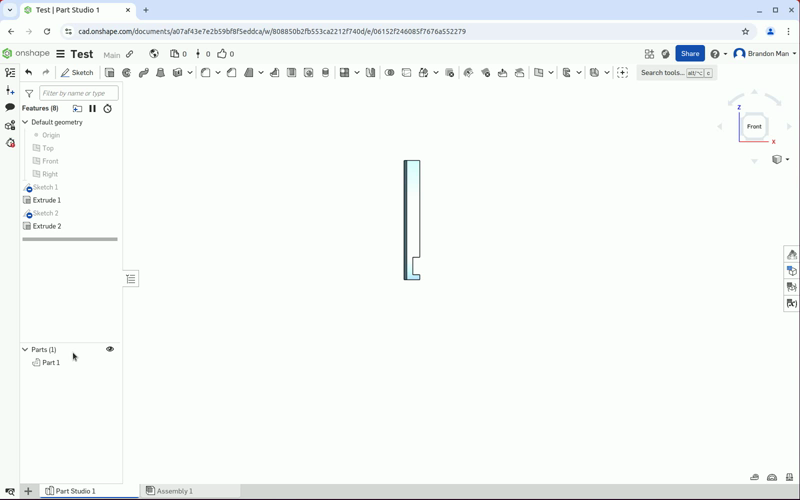
key(y)
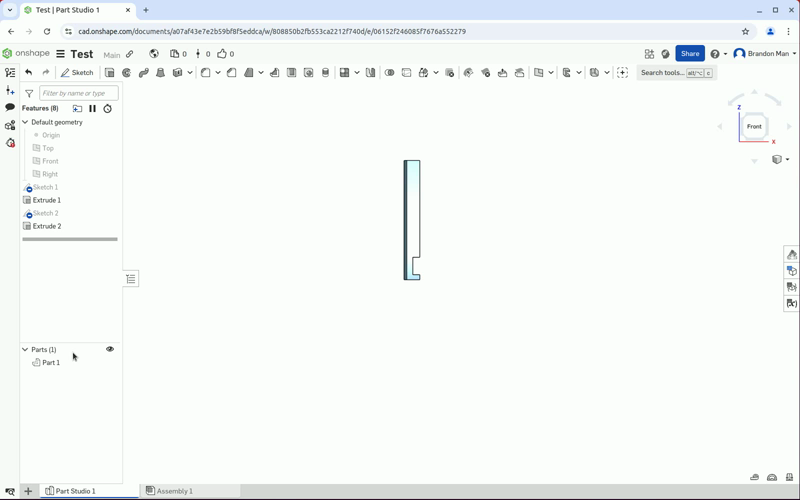
key(shift+p)
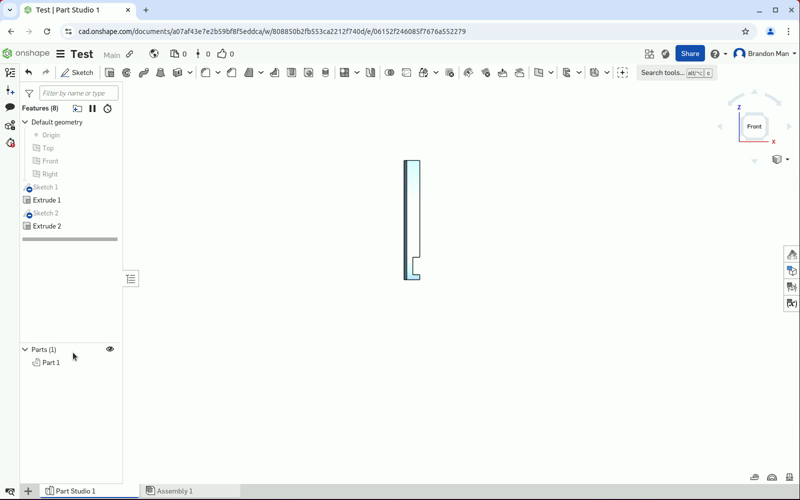
key(space)
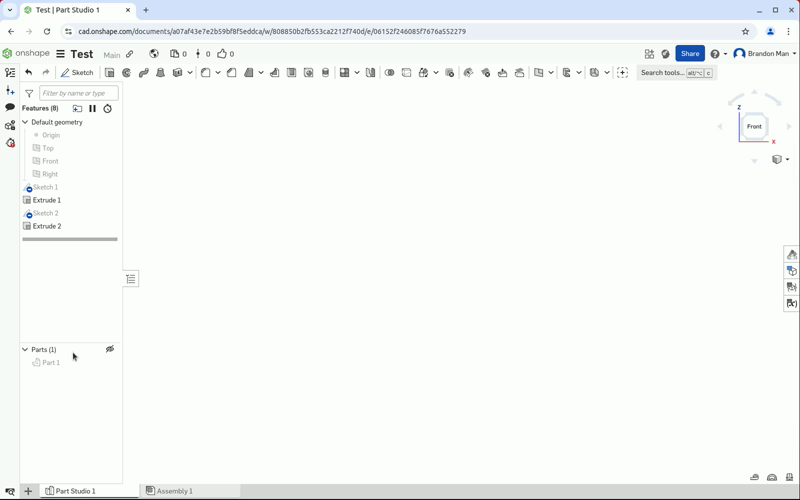
key_down(shift)
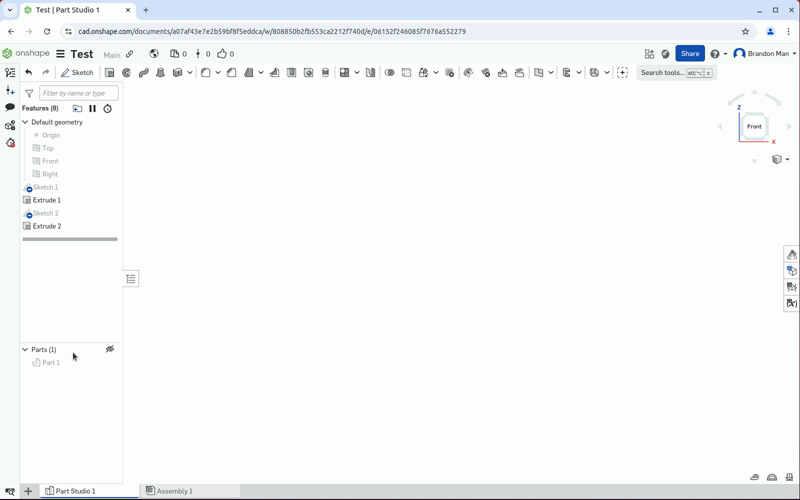
key(down)
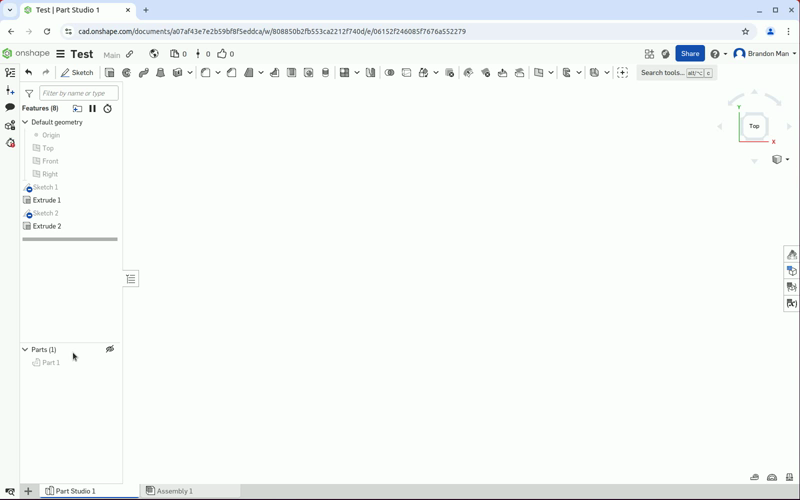
key_up(shift)
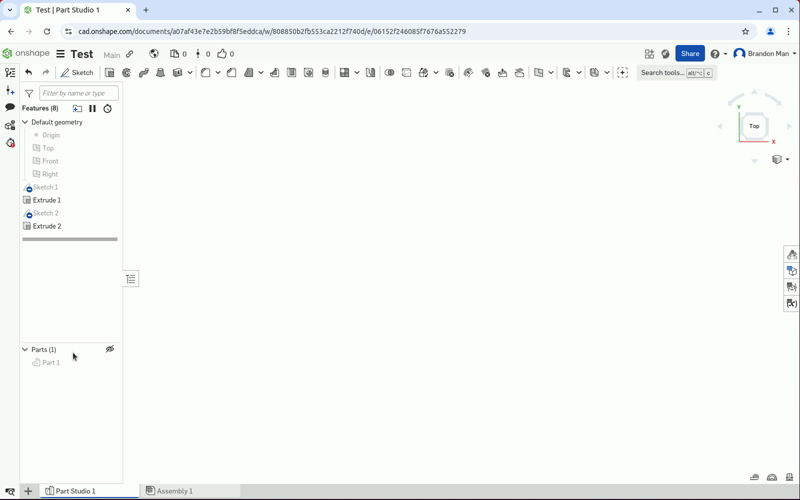
mouse_move(73, 352)
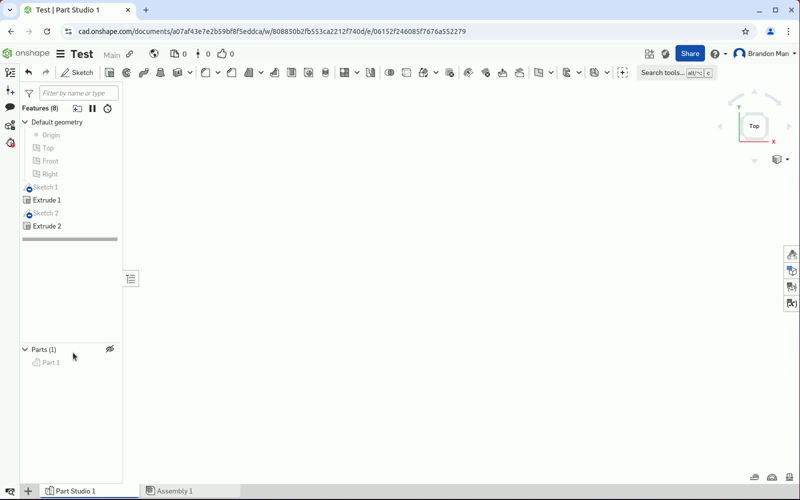
key(shift+y)
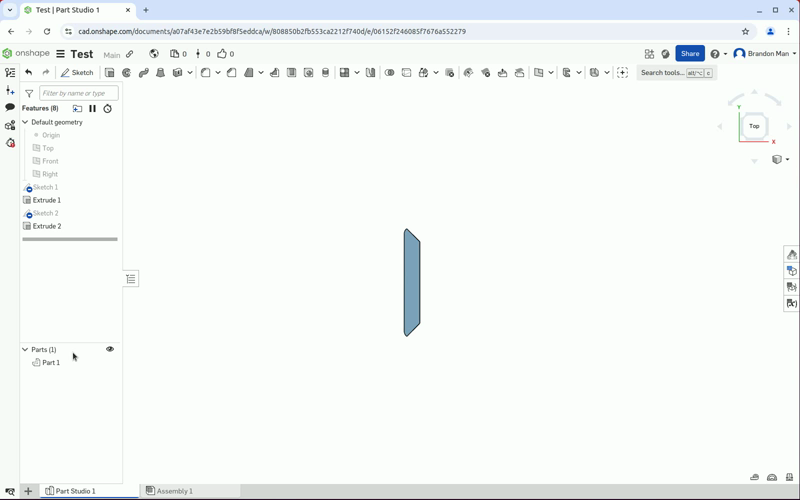
mouse_move(541, 75)
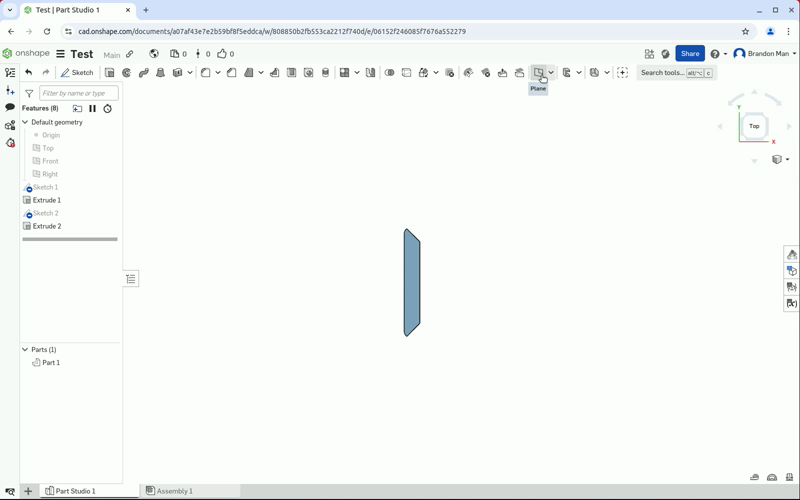
click(541, 75)
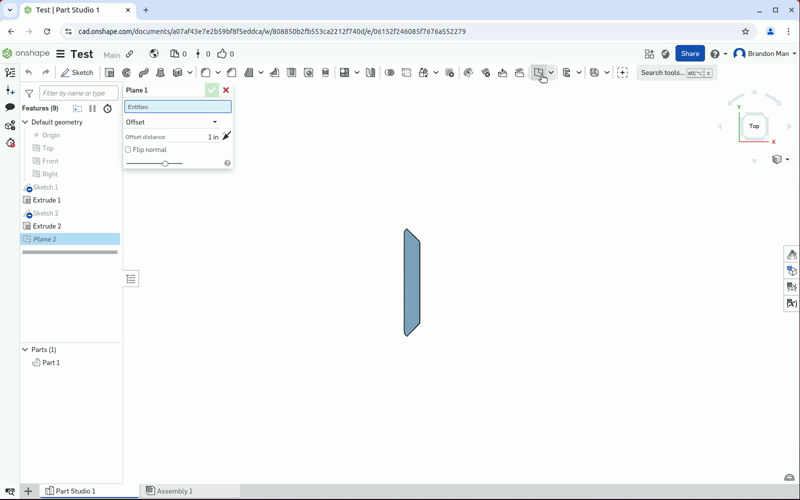
mouse_move(73, 150)
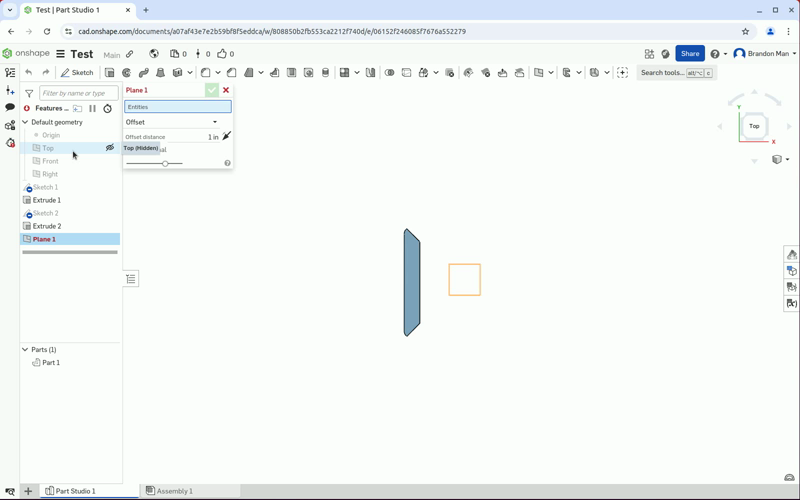
click(73, 150)
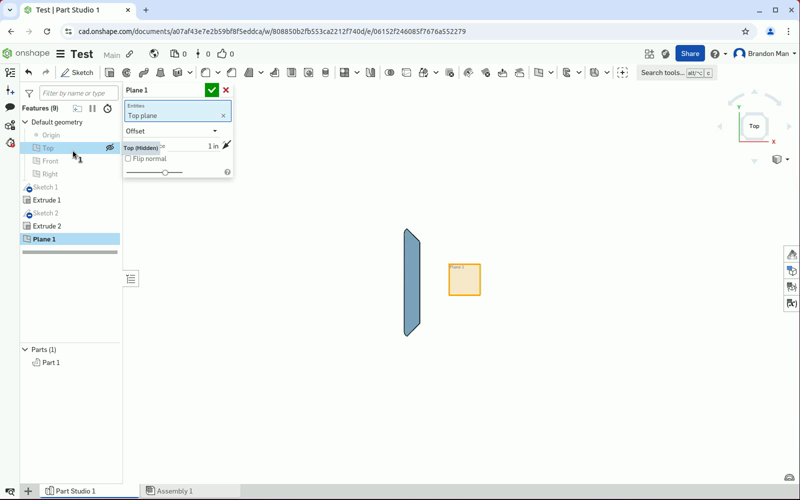
key(tab, 2)
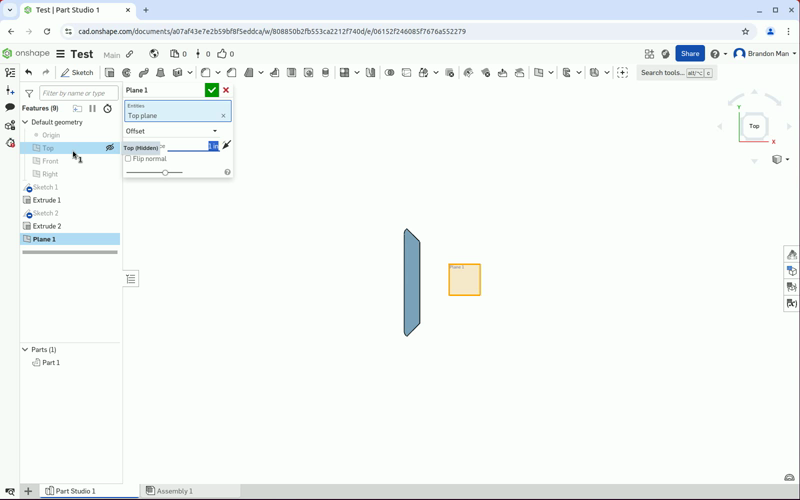
text(1.695)
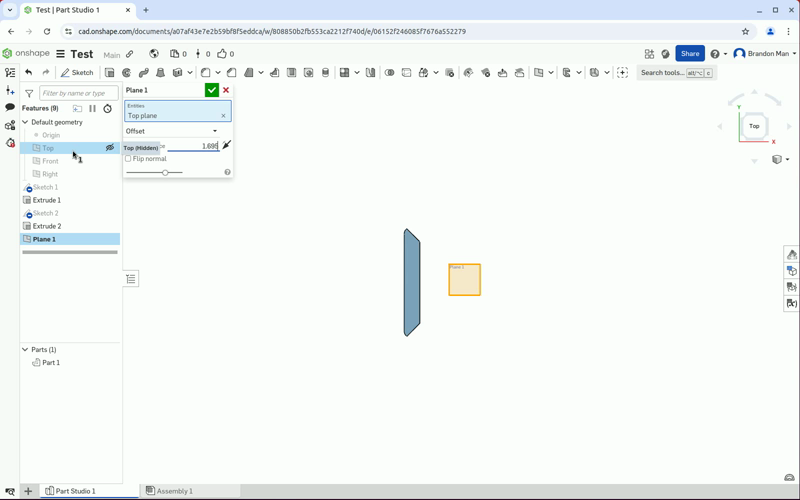
key(enter, 2)
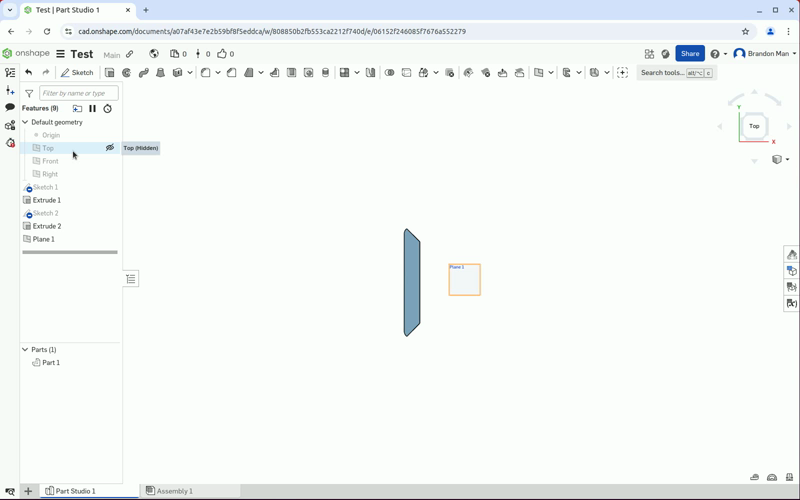
key(shift+s)
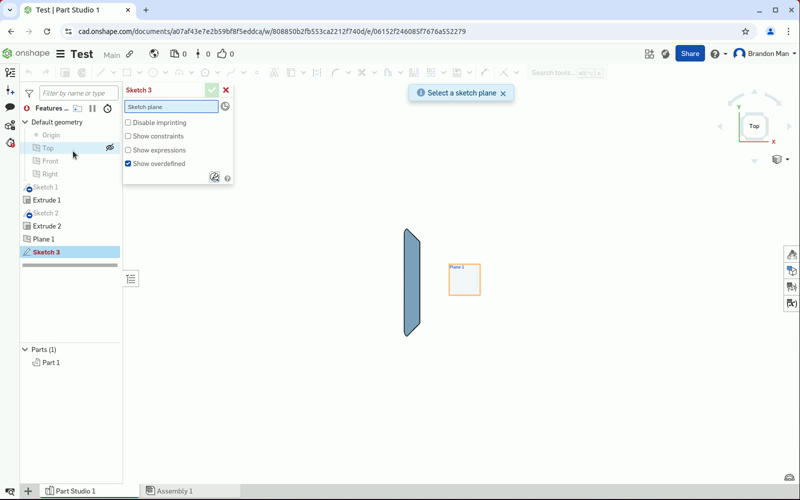
mouse_move(73, 241)
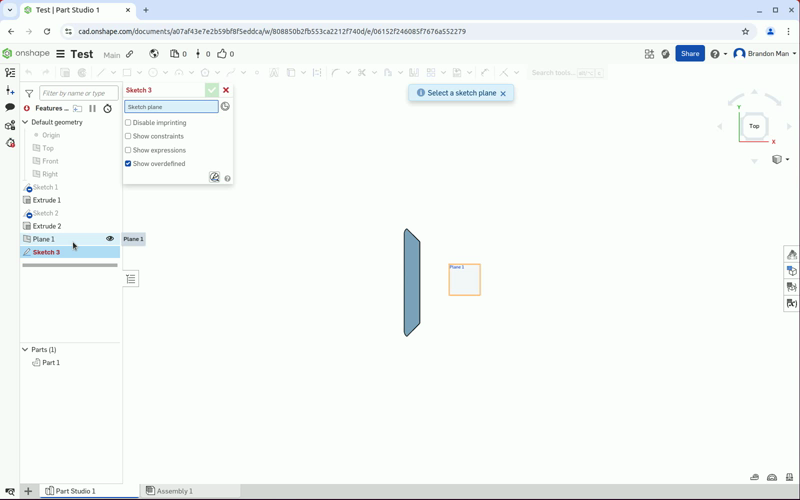
click(73, 241)
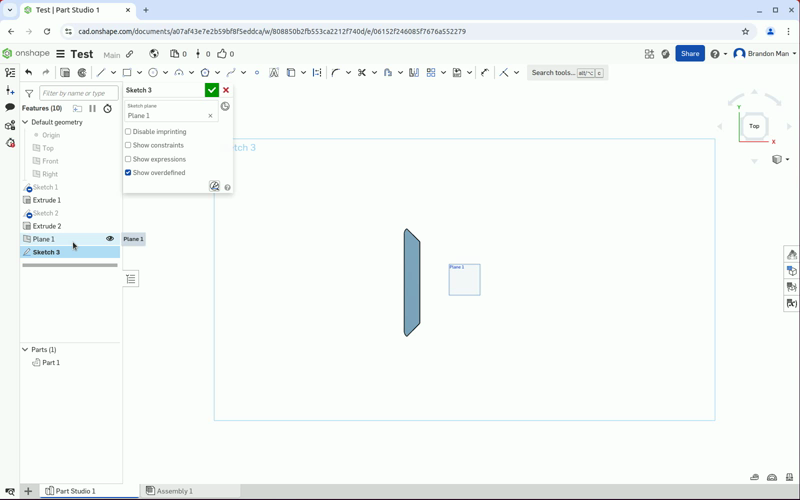
mouse_move(73, 352)
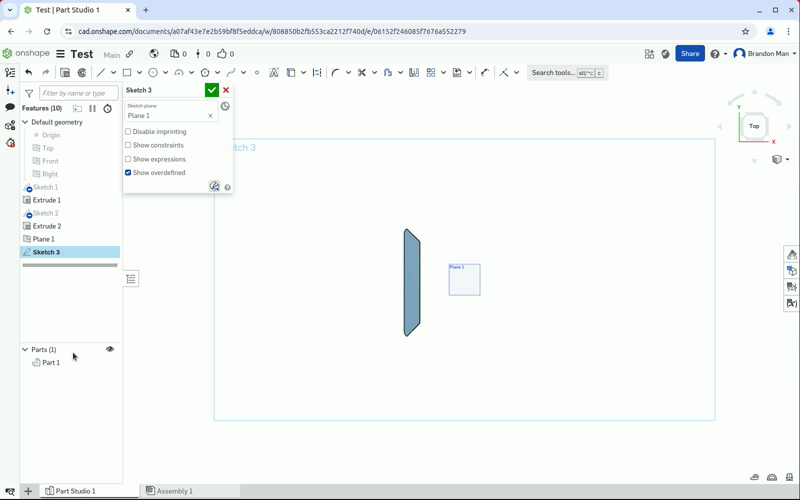
key(y)
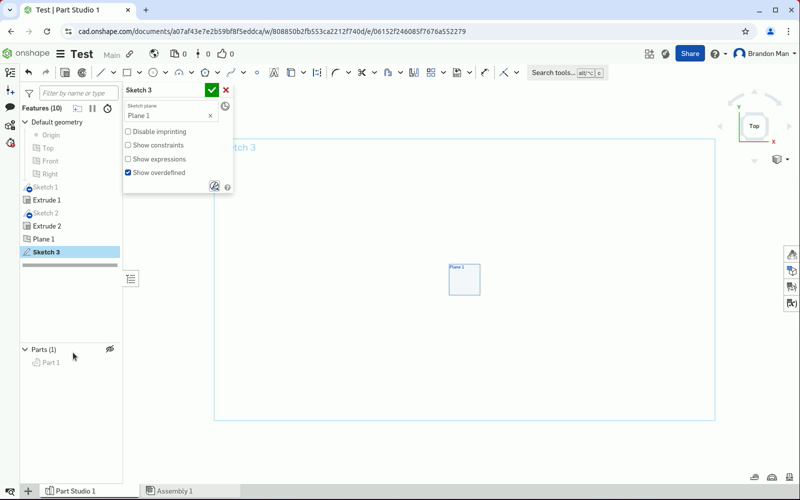
key(l)
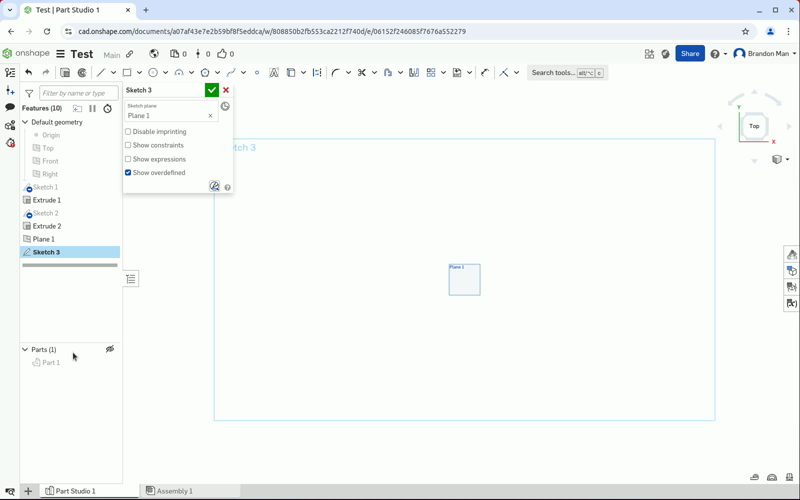
key_down(shift)
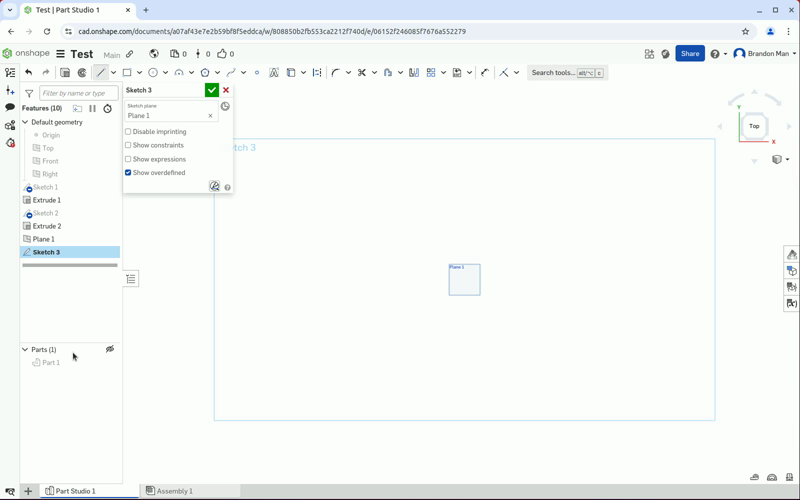
mouse_move(412, 330)
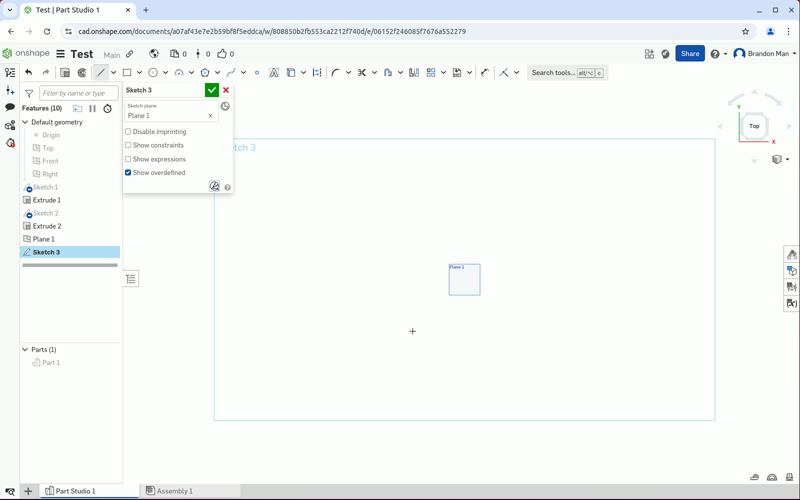
click(412, 330)
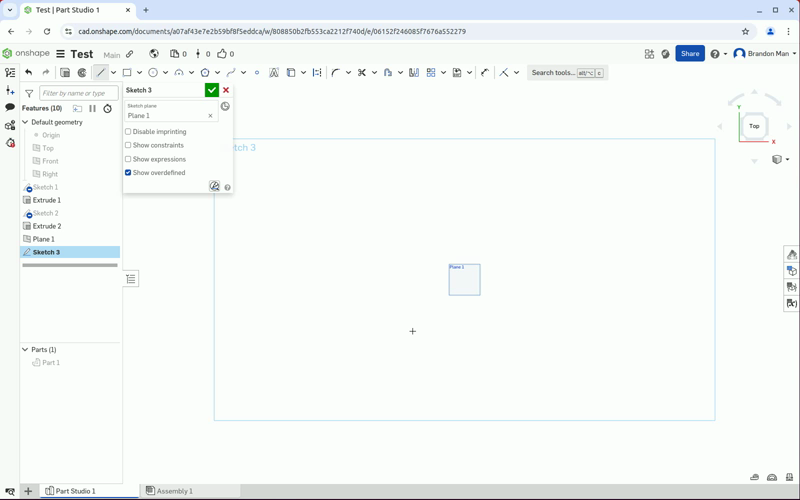
key_up(shift)
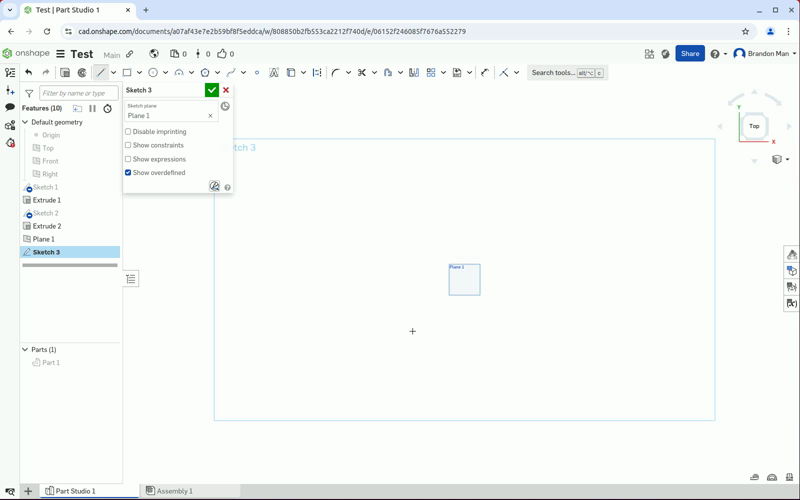
key_down(shift)
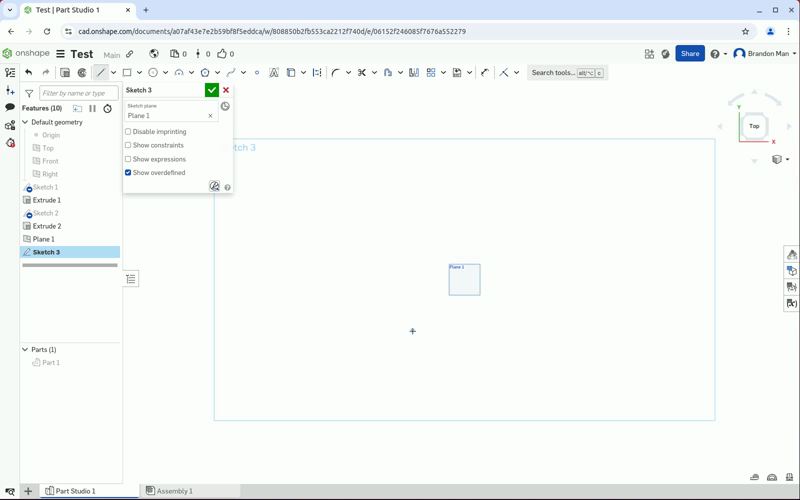
mouse_move(442, 330)
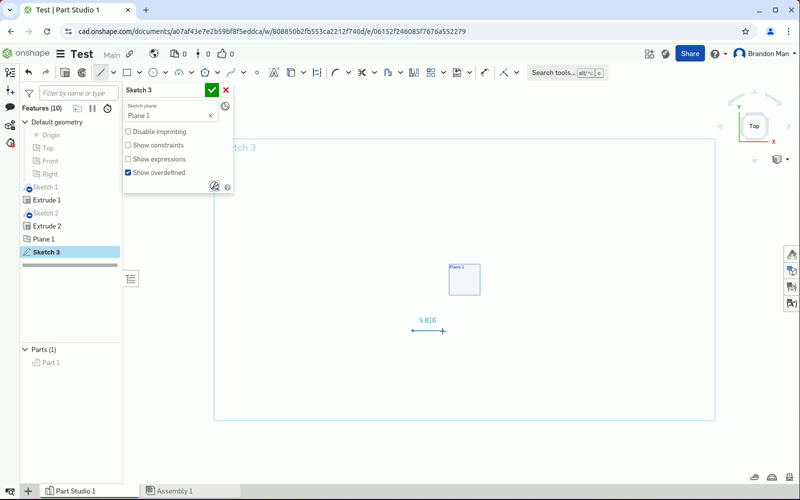
mouse_move(418, 324)
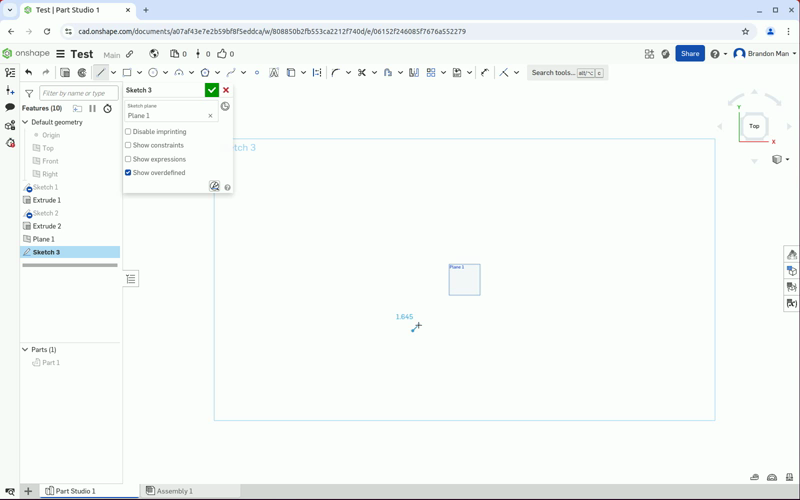
click(418, 324)
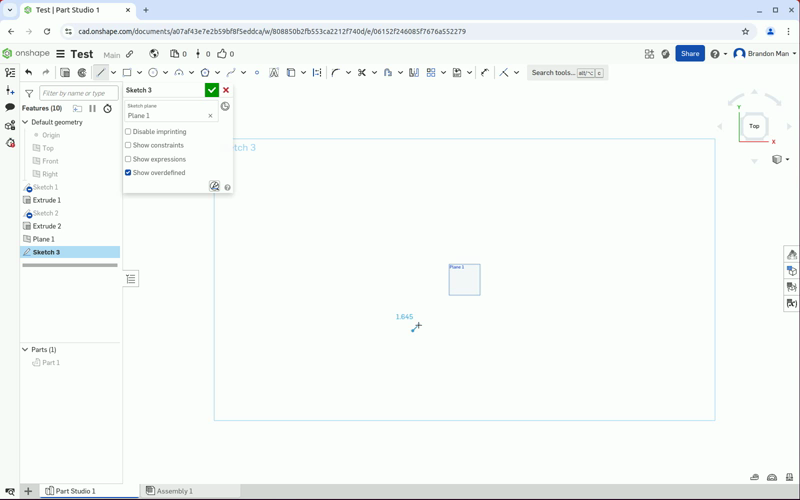
key_up(shift)
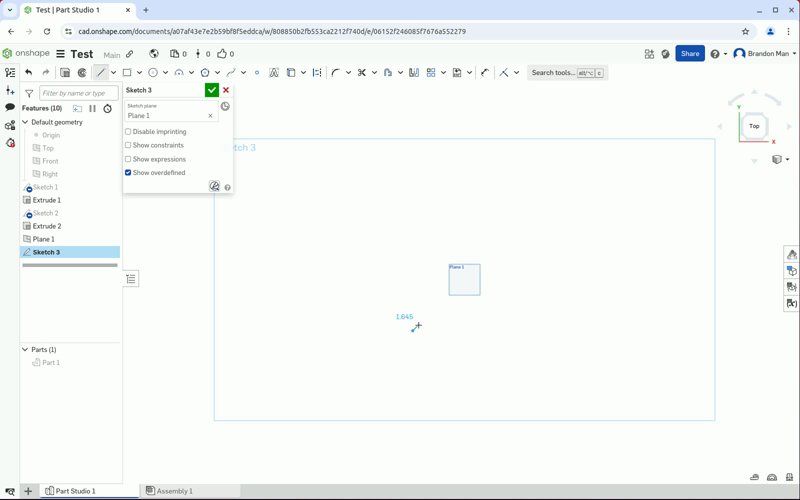
key_down(shift)
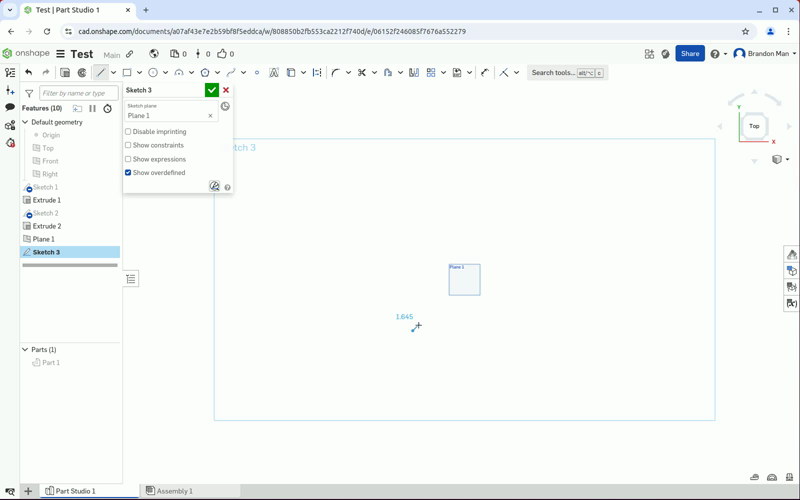
mouse_move(418, 241)
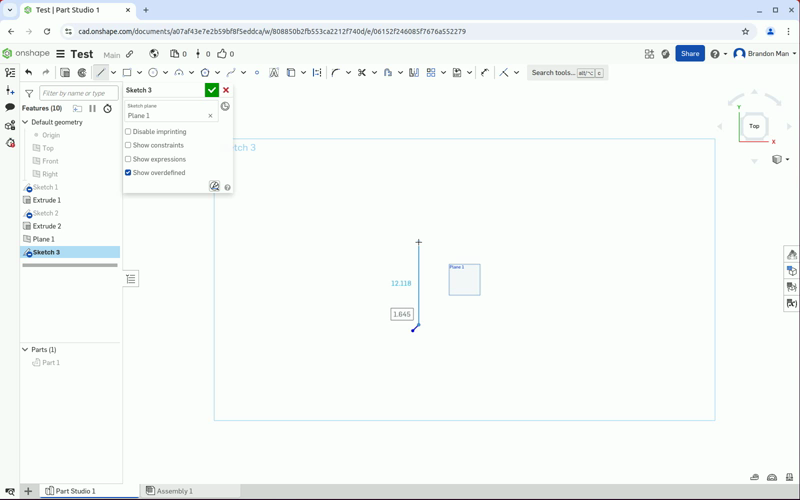
click(418, 241)
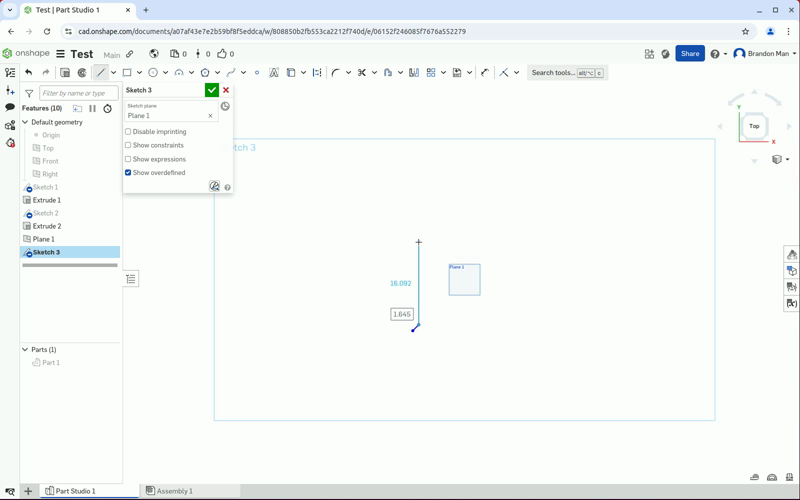
key_up(shift)
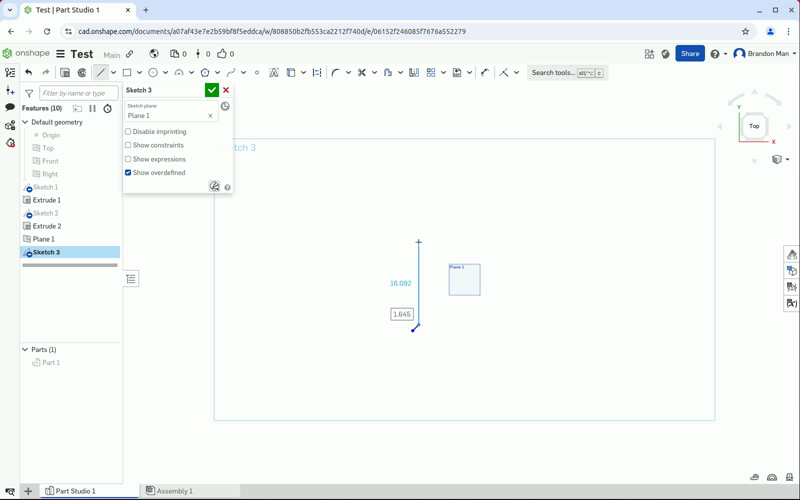
key_down(shift)
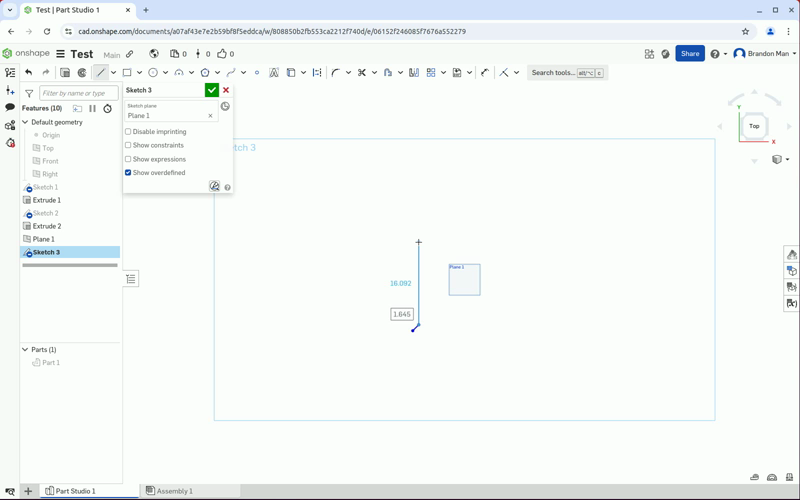
mouse_move(448, 241)
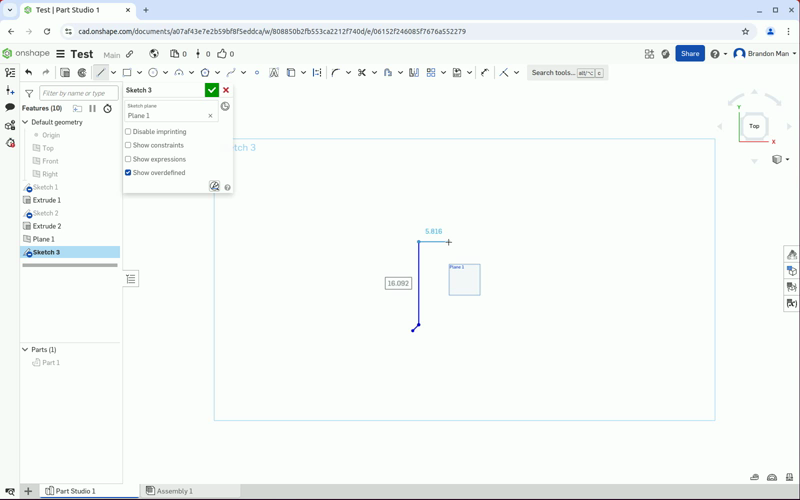
mouse_move(412, 235)
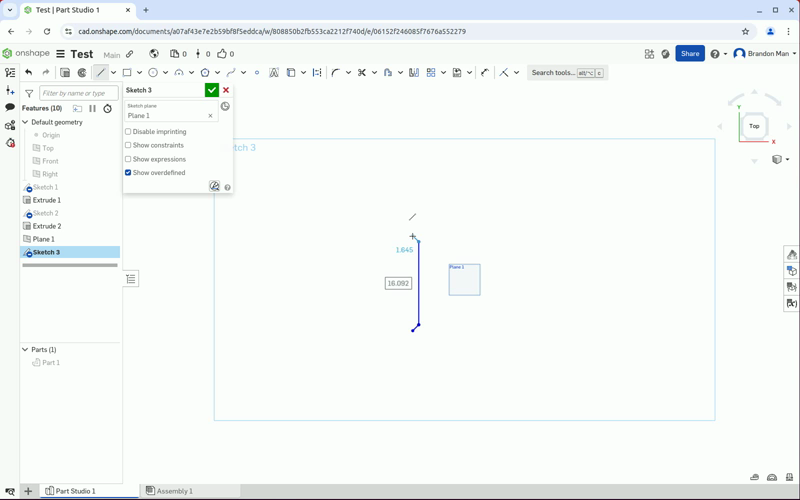
click(412, 235)
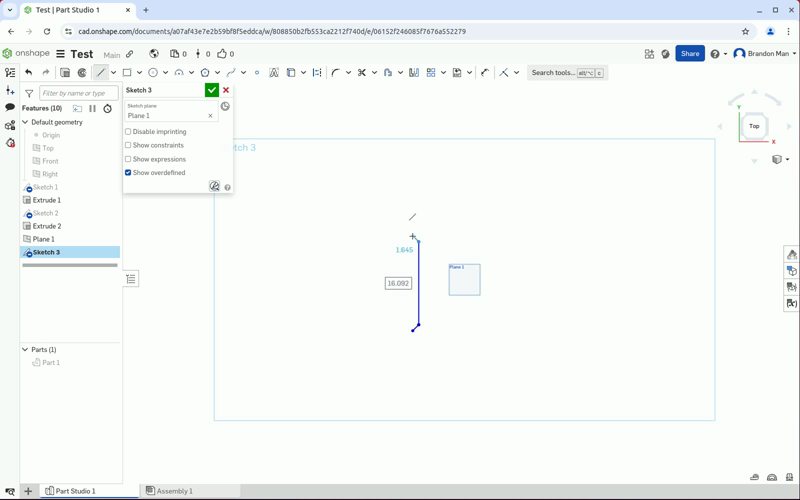
key_up(shift)
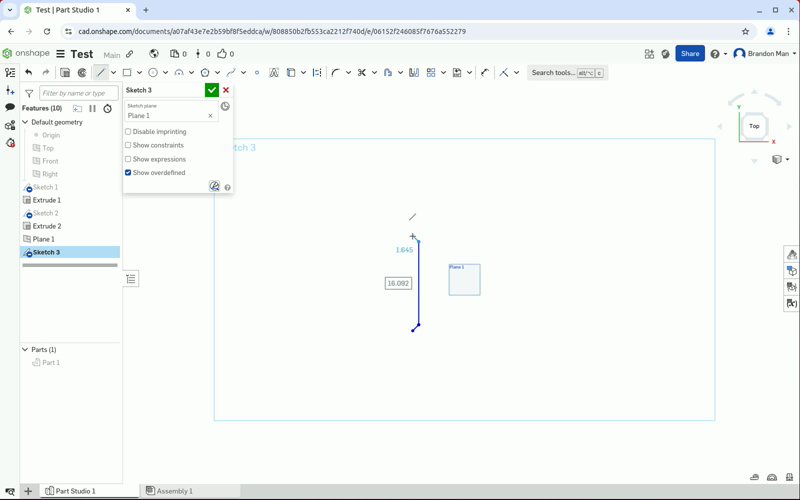
key_down(shift)
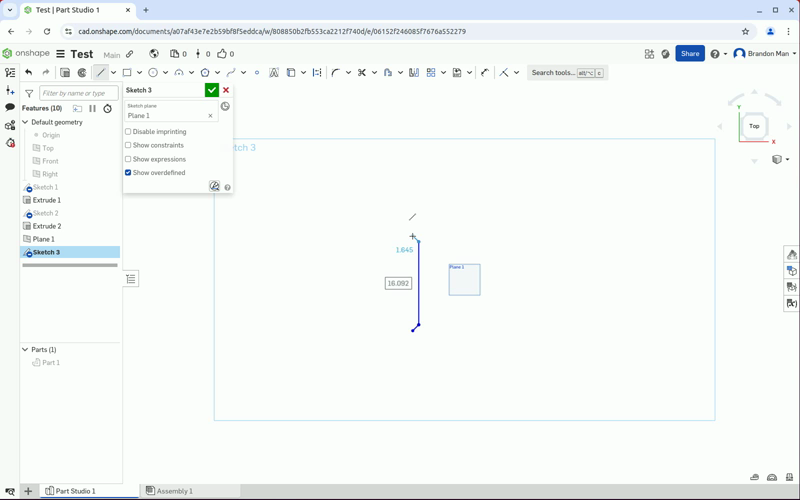
mouse_move(412, 330)
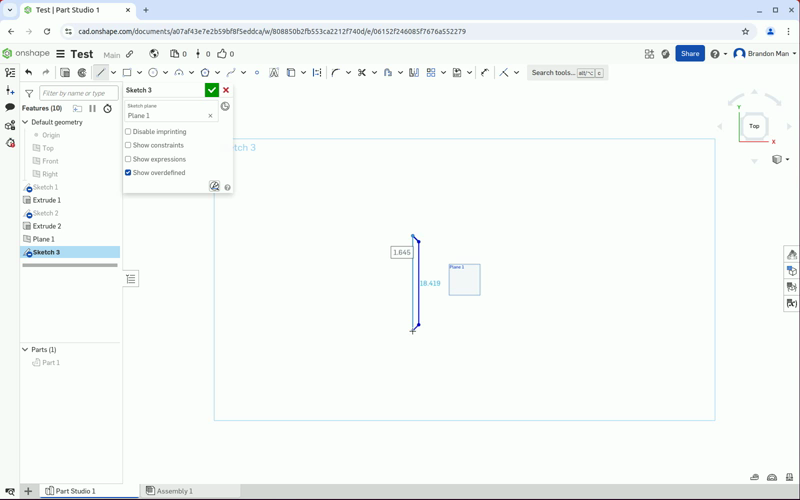
key_up(shift)
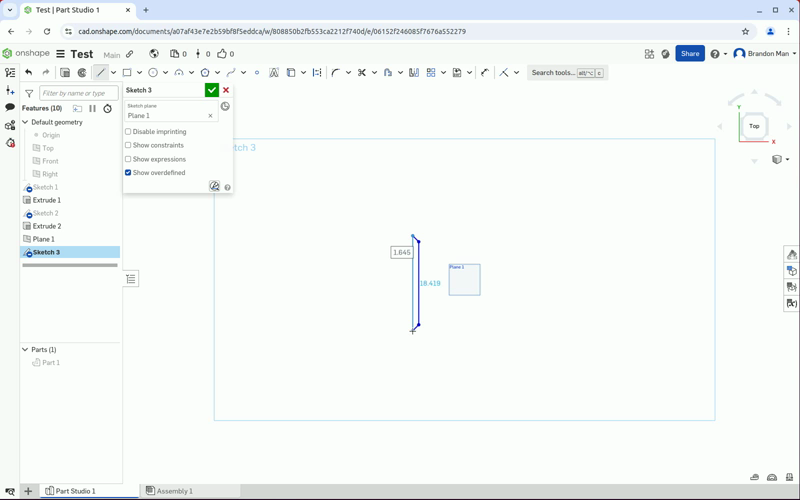
click(412, 330)
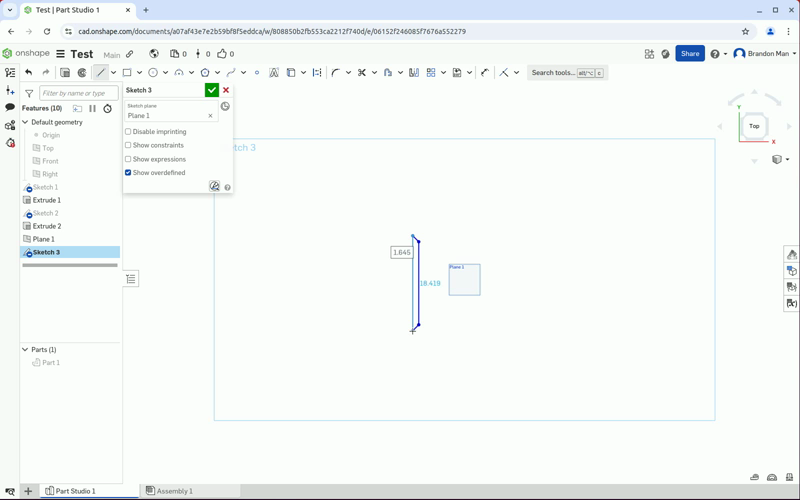
key(esc)
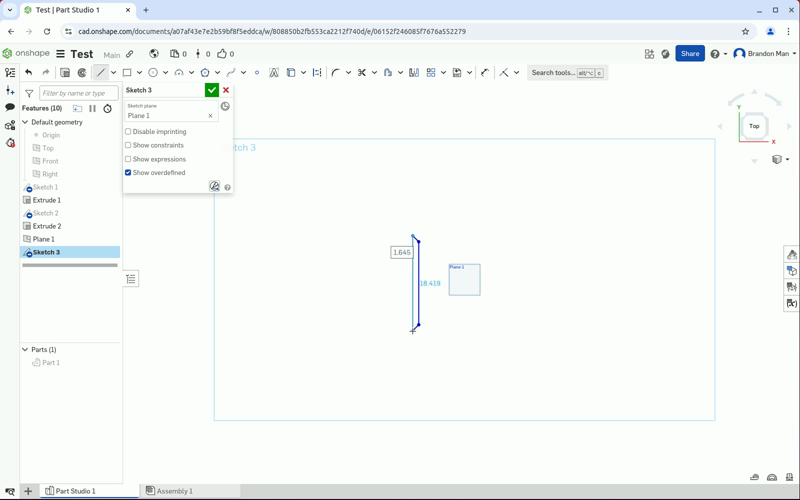
mouse_move(416, 249)
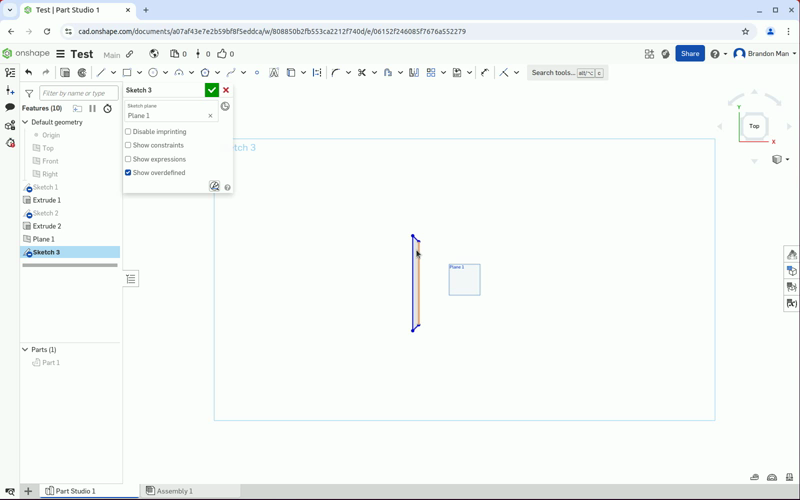
scroll(6)
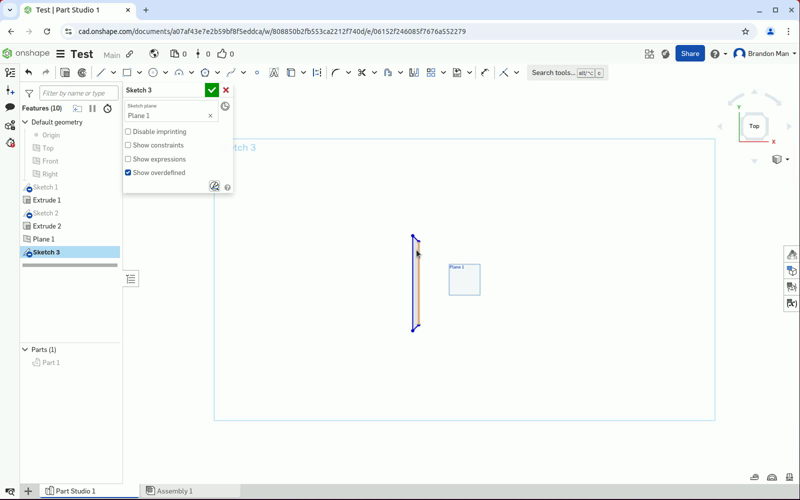
scroll(6)
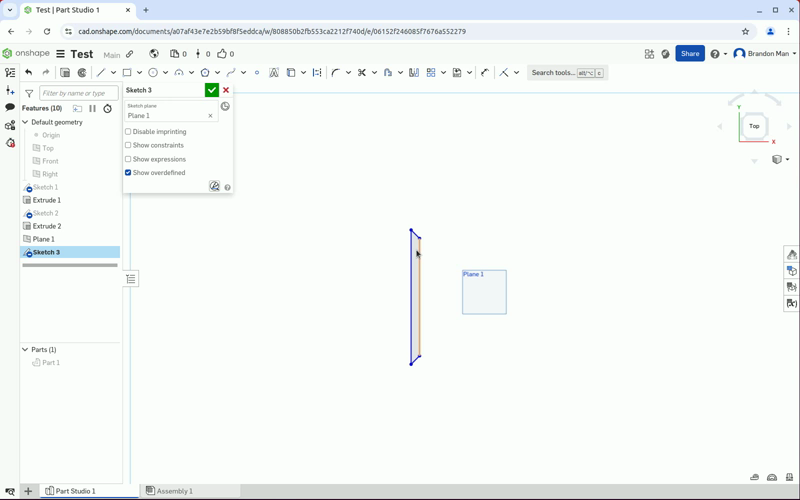
scroll(6)
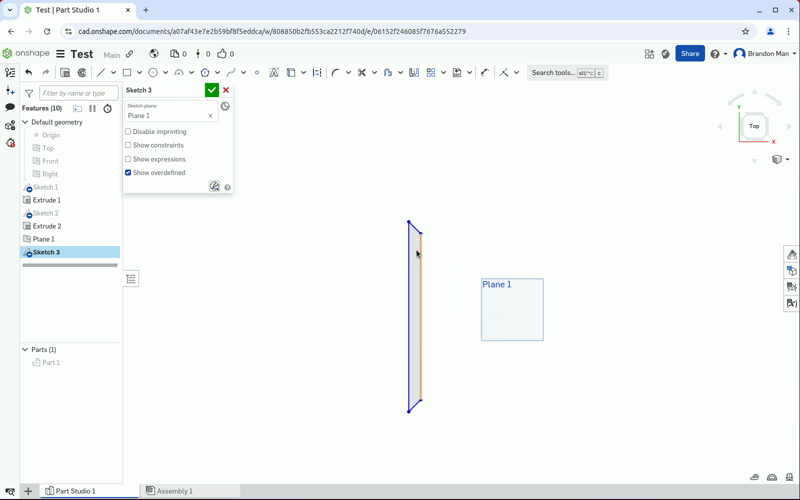
scroll(6)
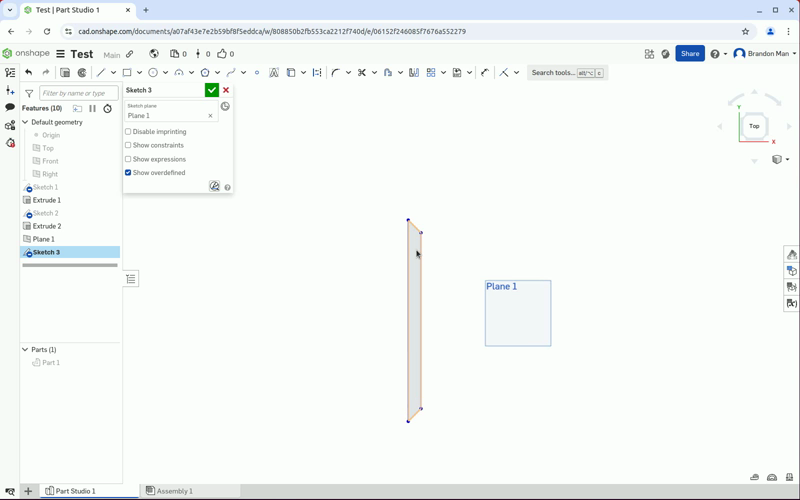
scroll(6)
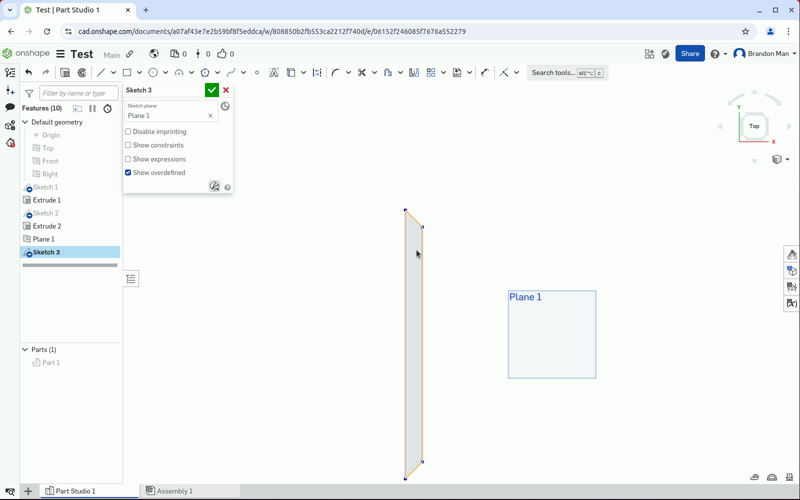
scroll(6)
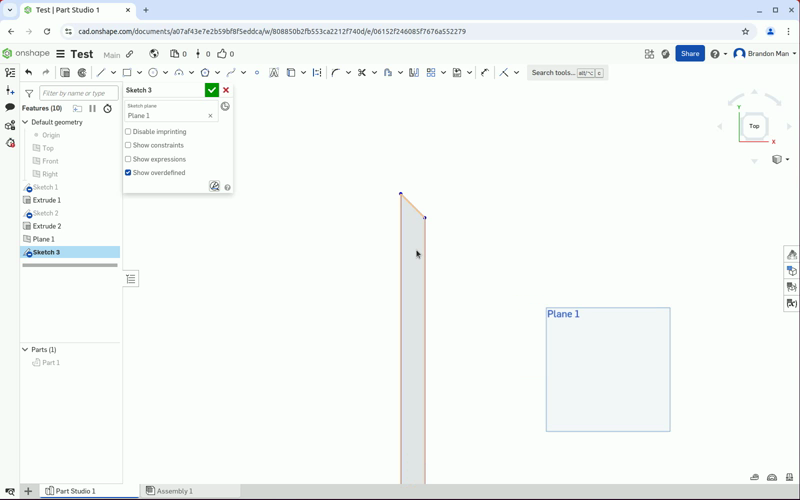
scroll(6)
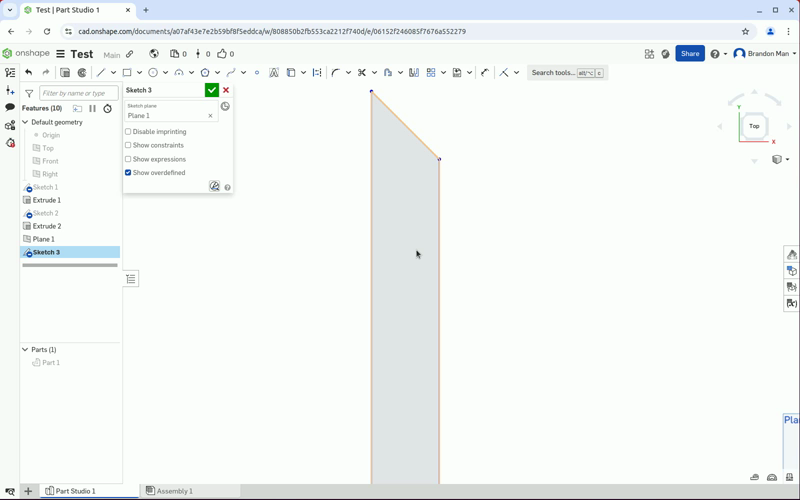
click(416, 249)
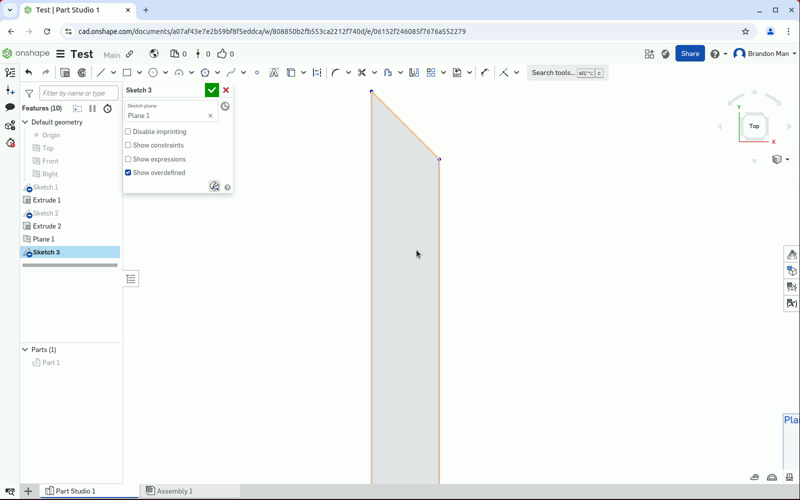
scroll(-6)
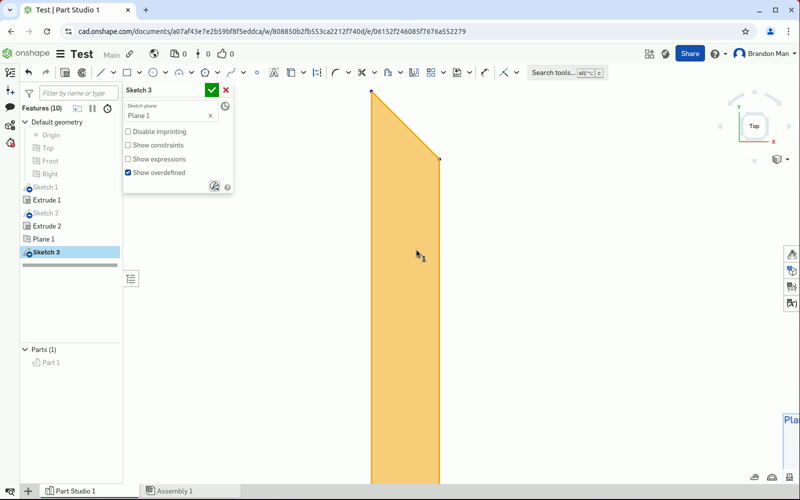
scroll(-6)
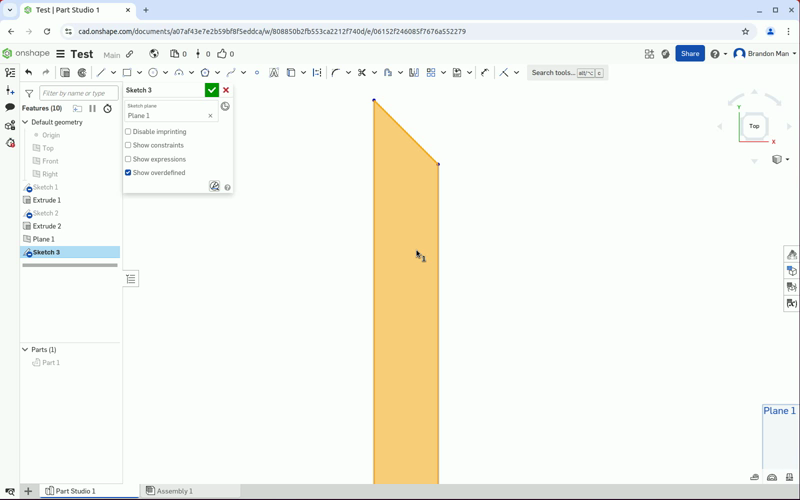
scroll(-6)
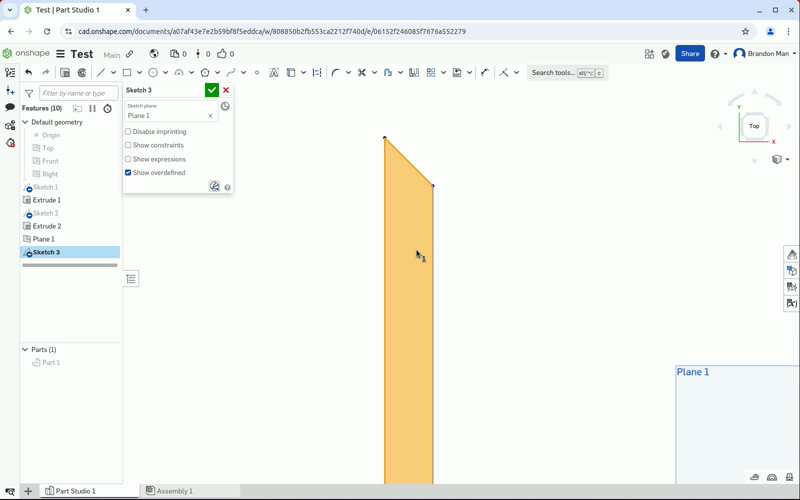
scroll(-6)
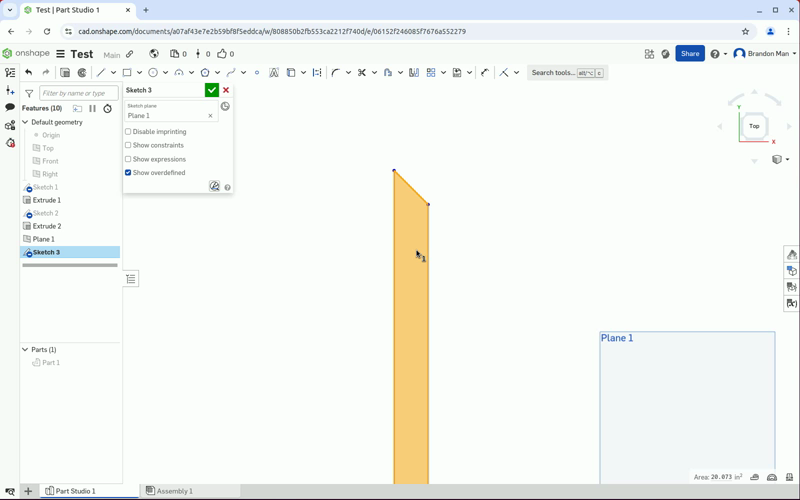
scroll(-6)
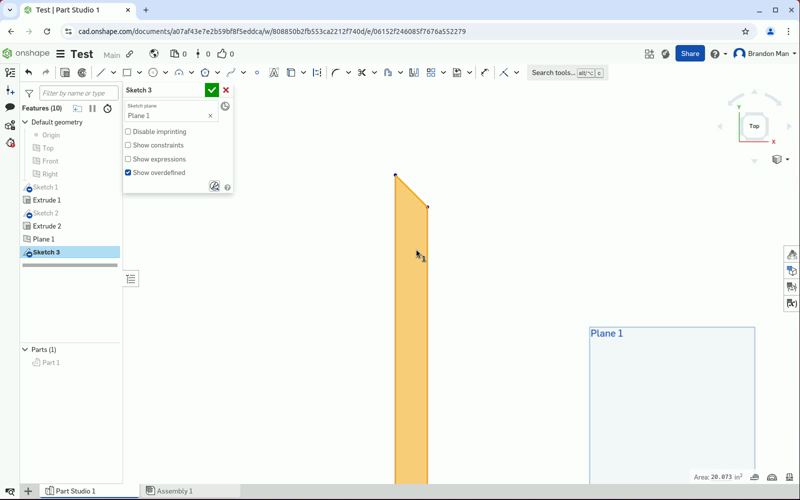
scroll(-6)
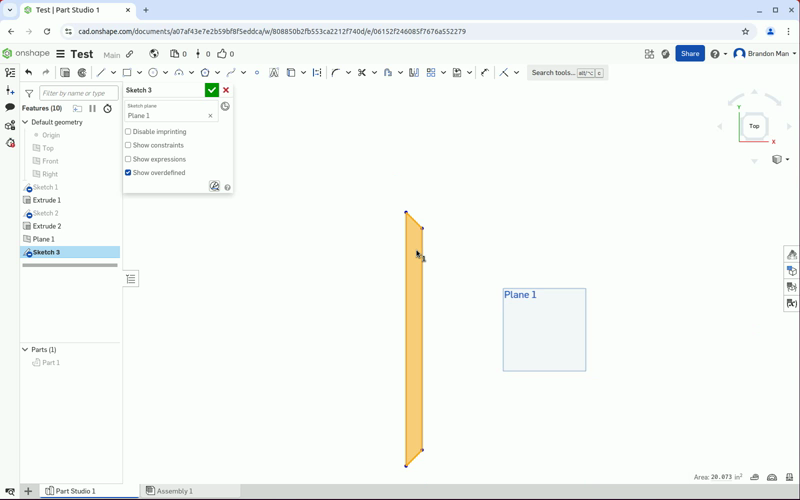
scroll(-6)
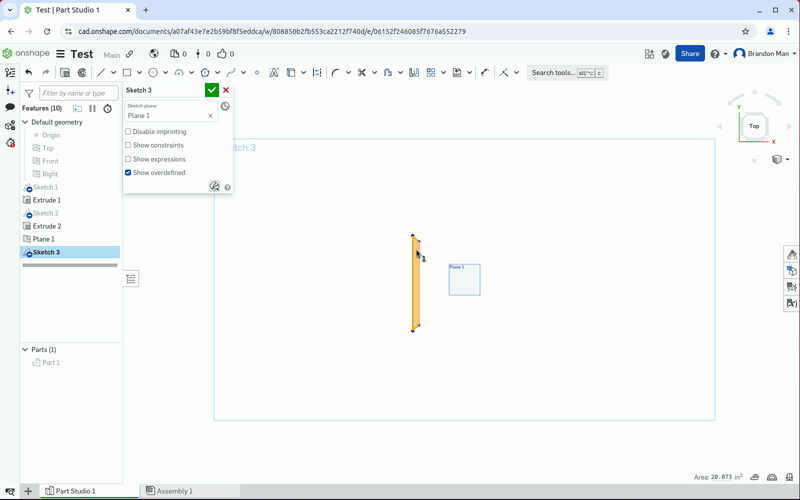
mouse_move(73, 352)
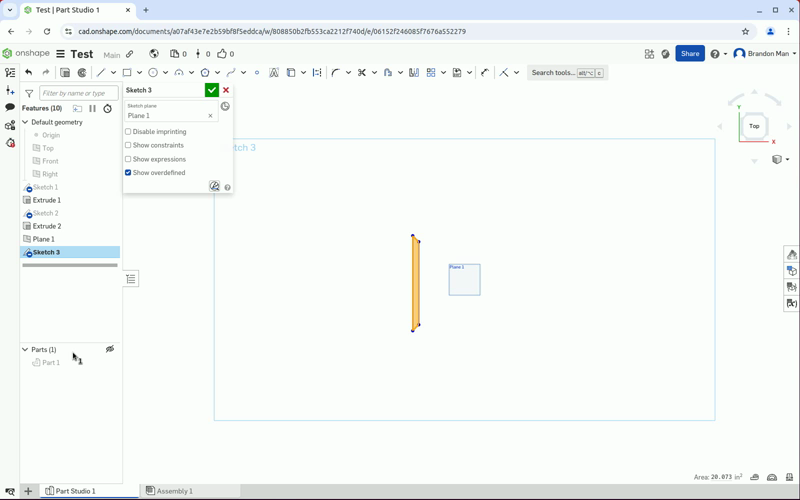
key(shift+y)
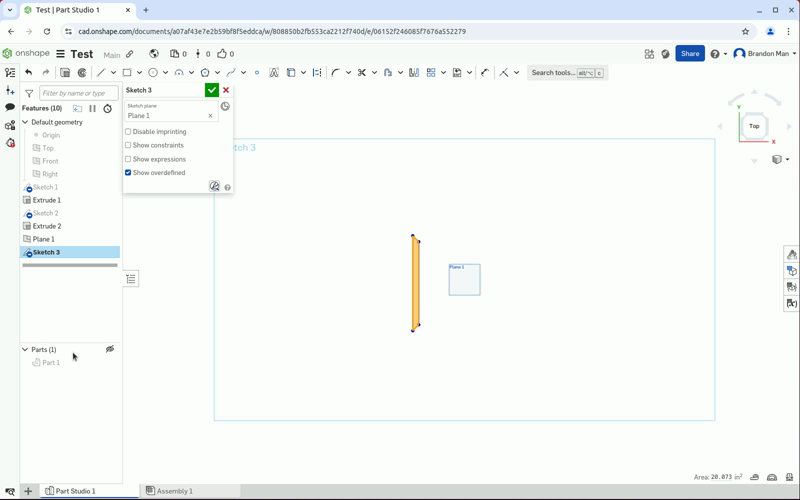
key(shift+e)
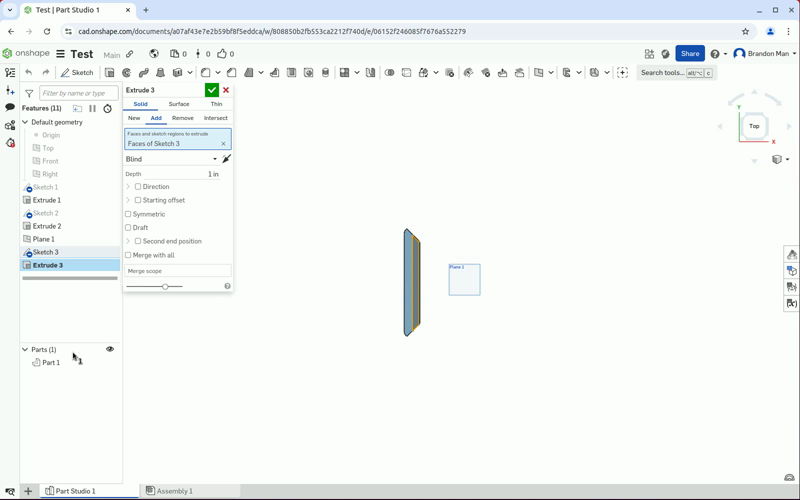
mouse_move(143, 106)
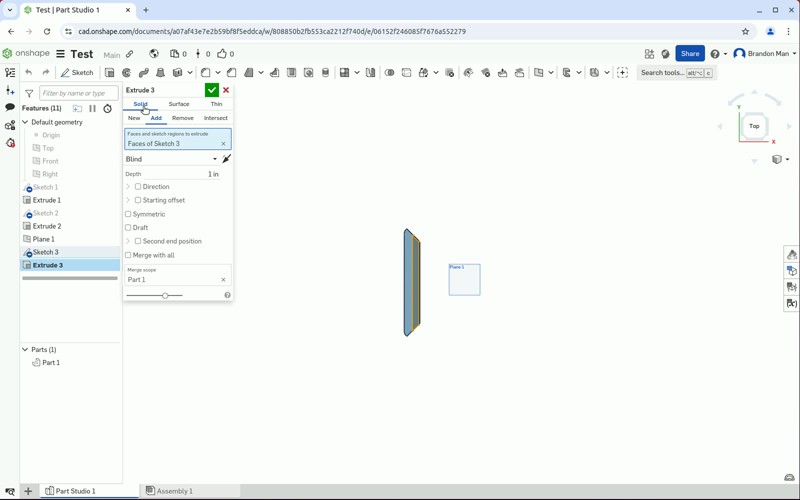
click(143, 106)
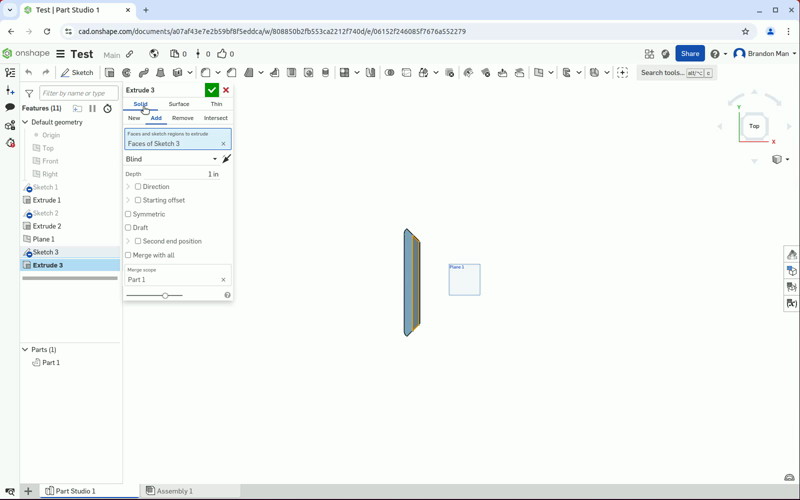
mouse_move(137, 120)
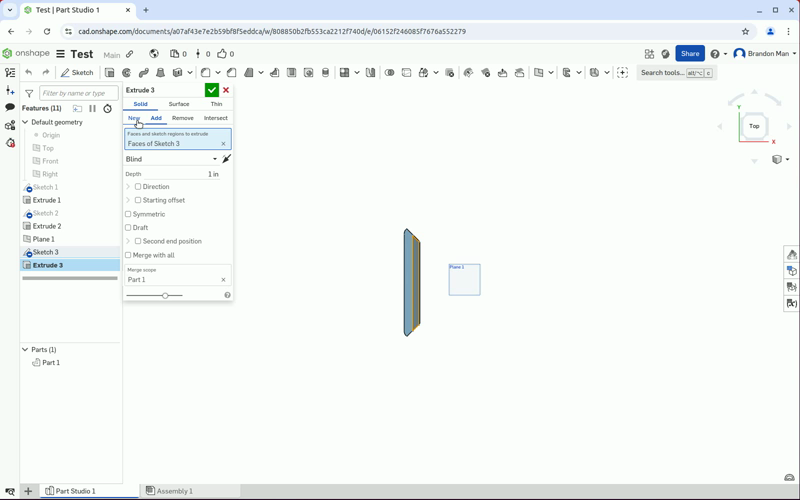
click(137, 120)
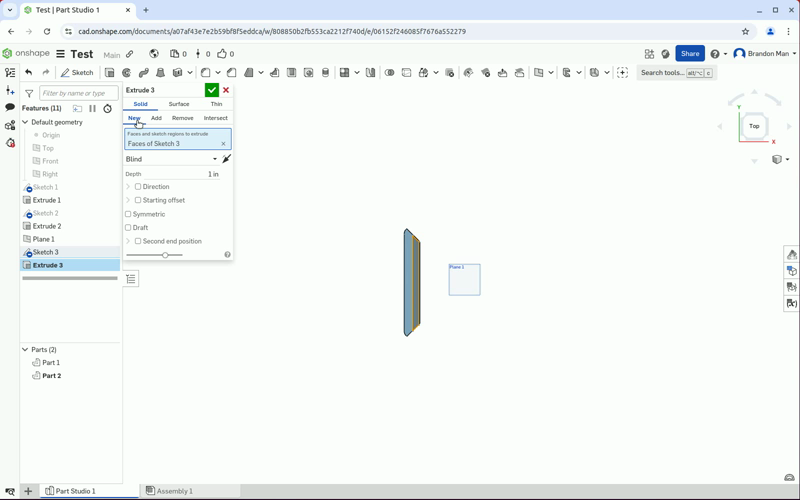
key(tab, 4)
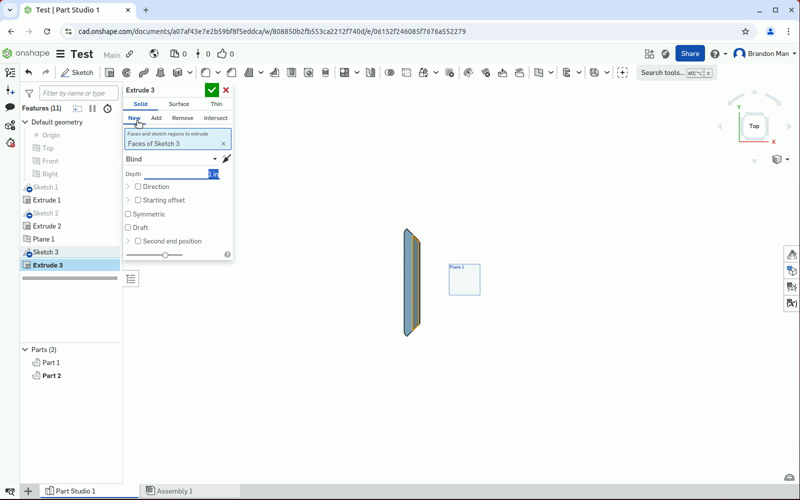
text(3.129)
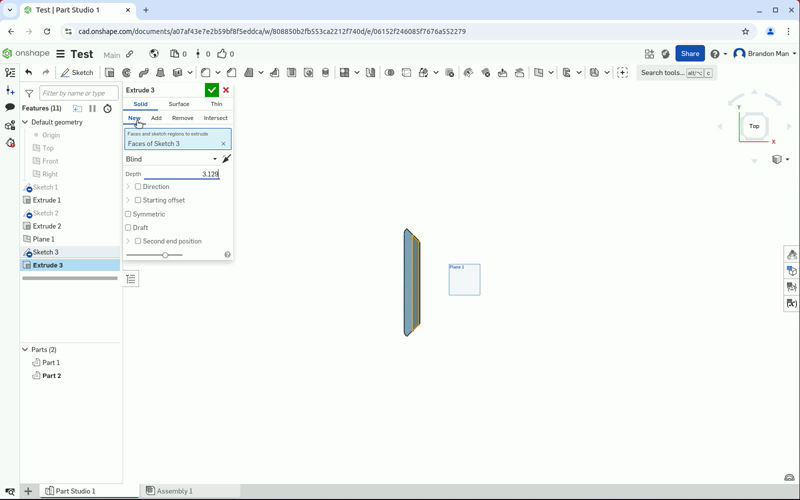
key(enter)
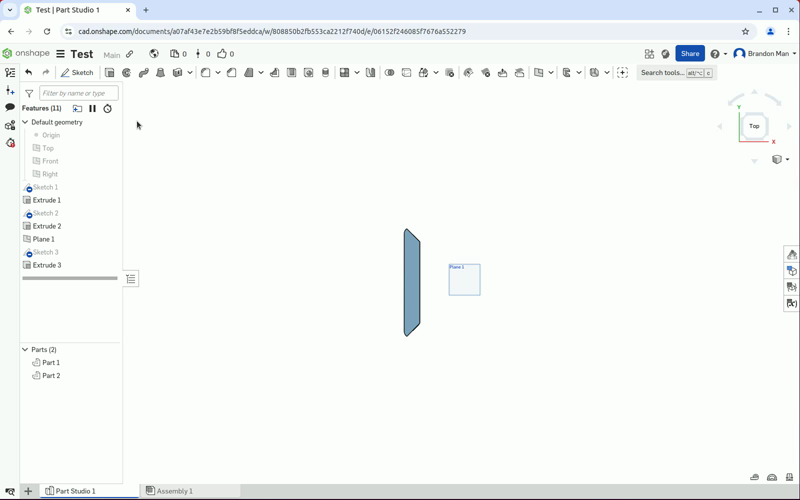
key(shift+h)
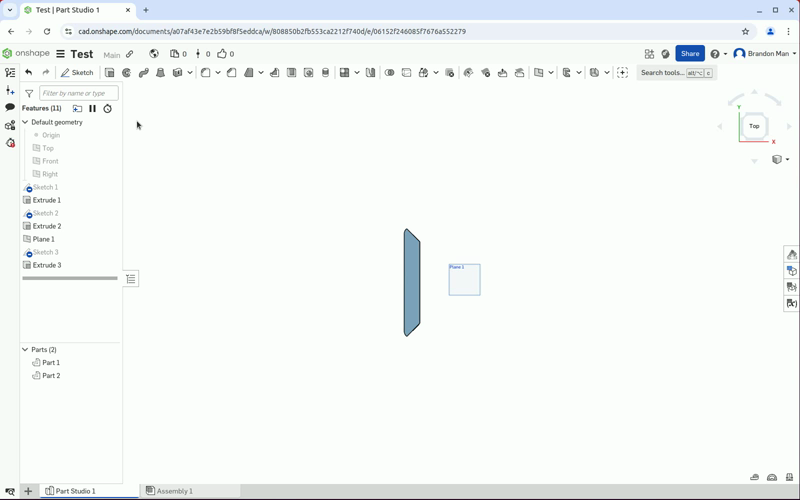
key(shift+h)
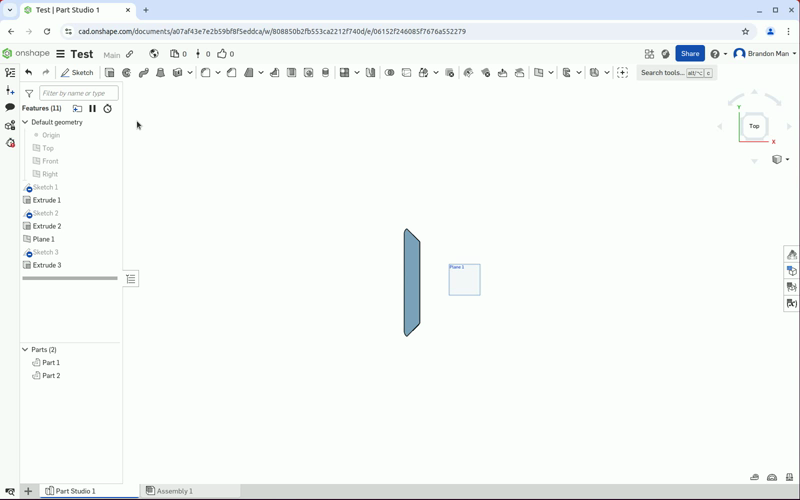
mouse_move(73, 189)
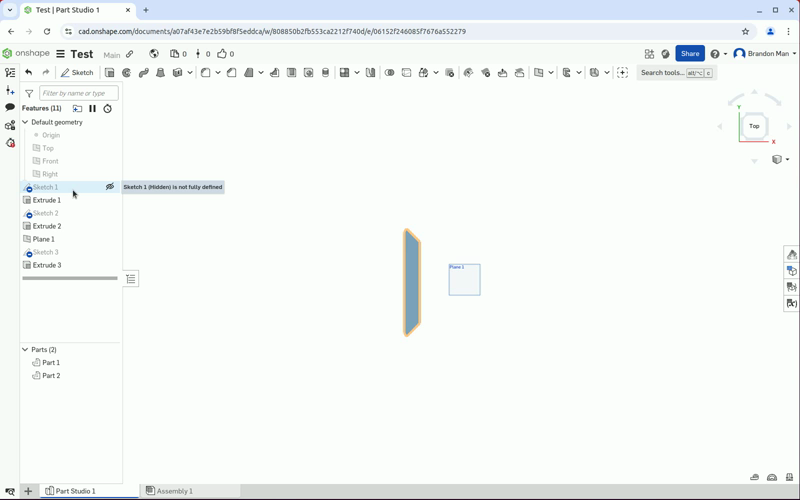
click(73, 189)
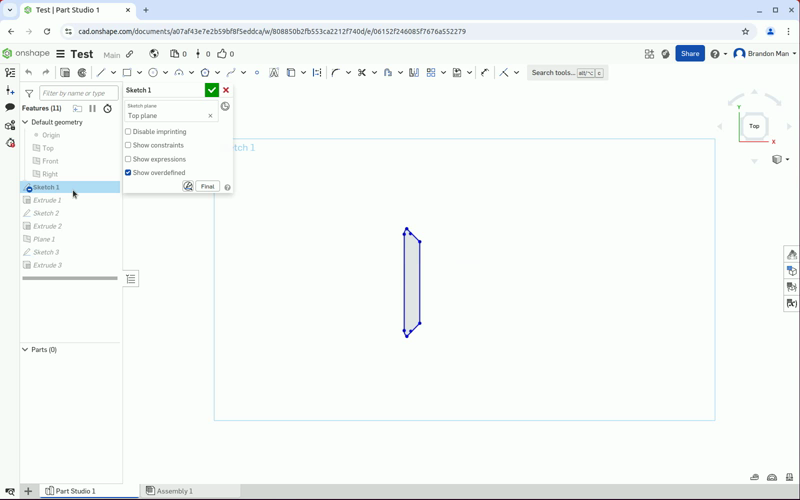
mouse_move(229, 92)
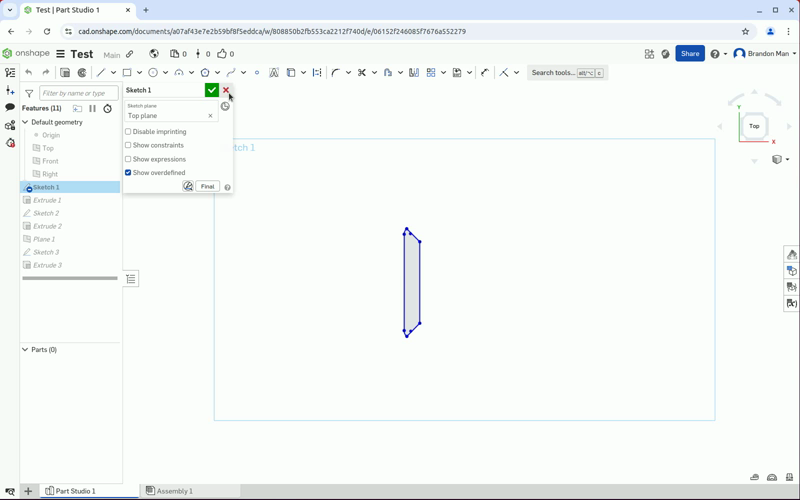
click(229, 92)
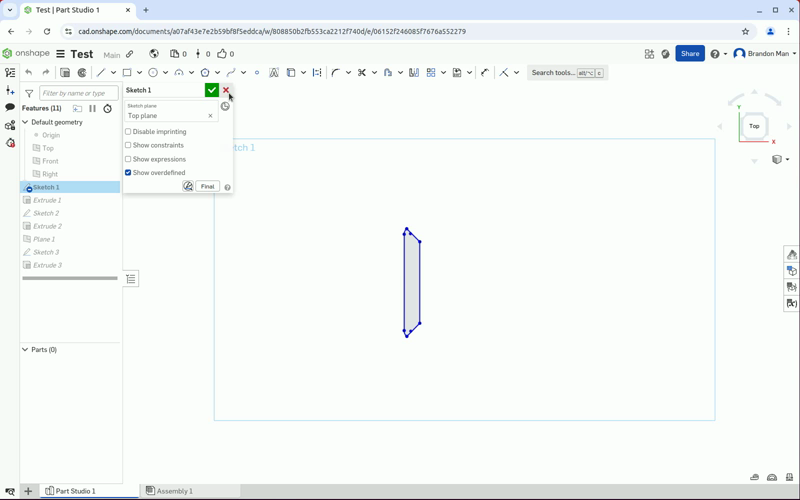
key(shift+s)
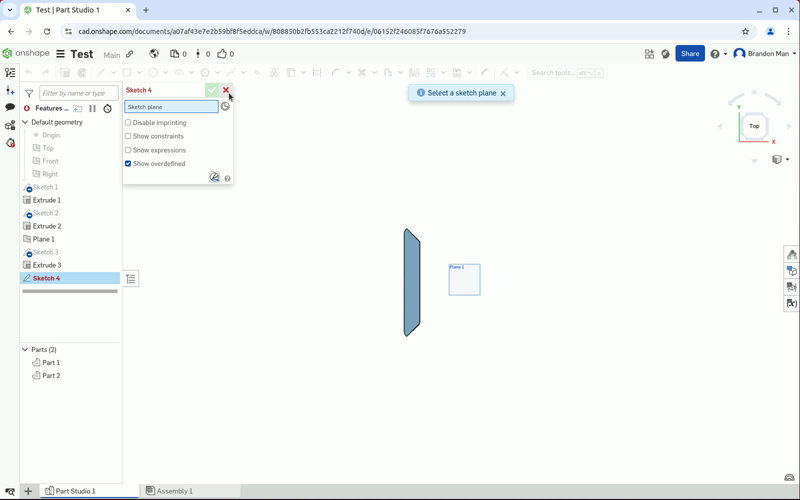
mouse_move(73, 241)
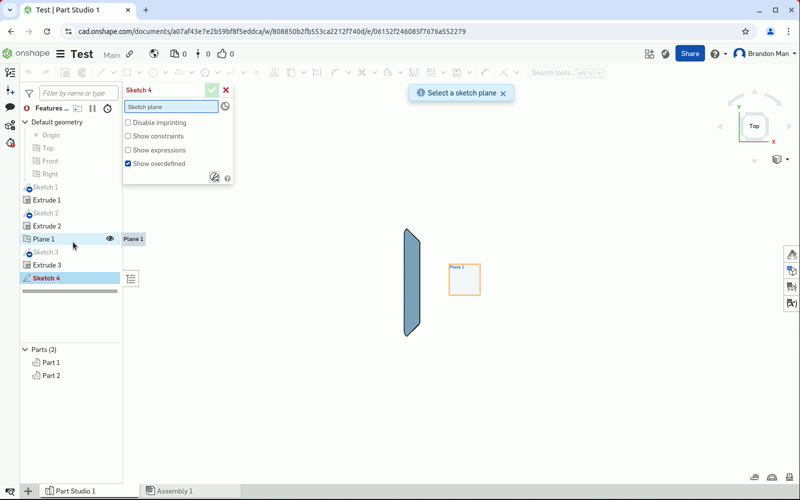
click(73, 241)
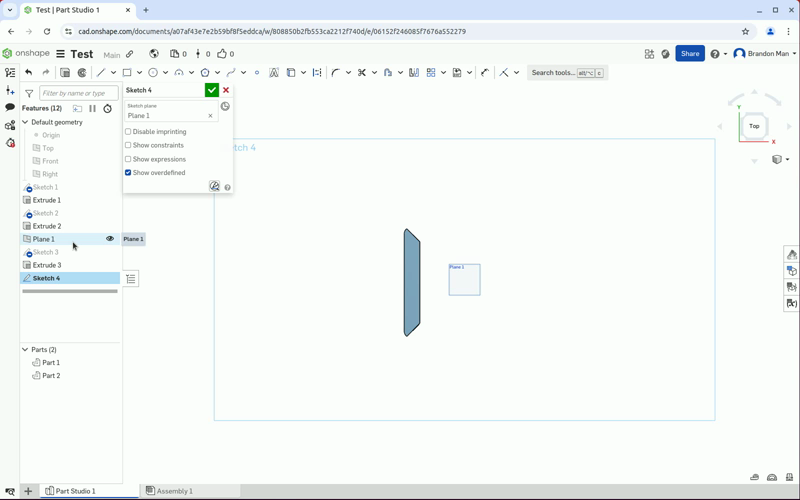
mouse_move(73, 352)
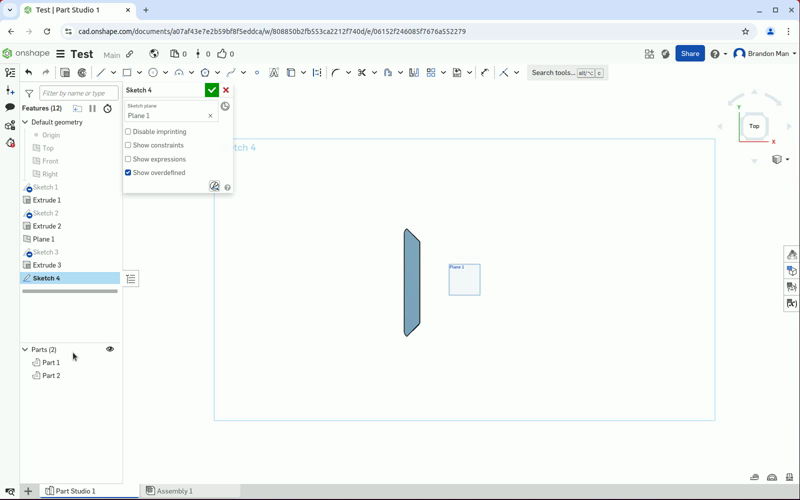
key(y)
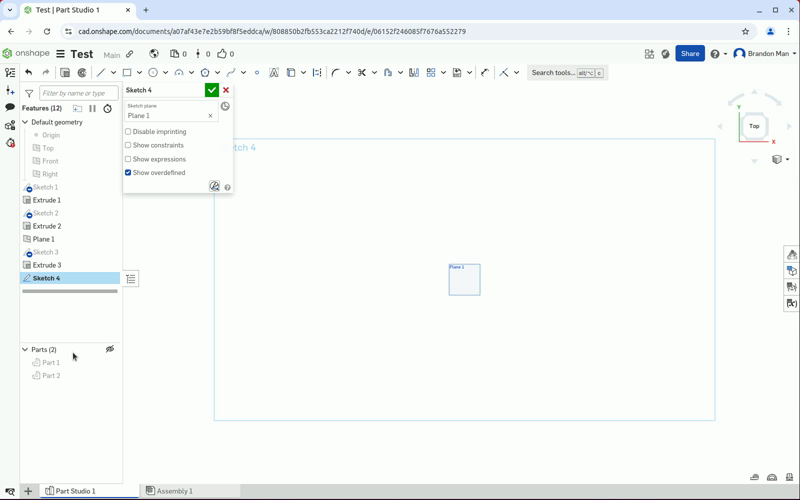
key(l)
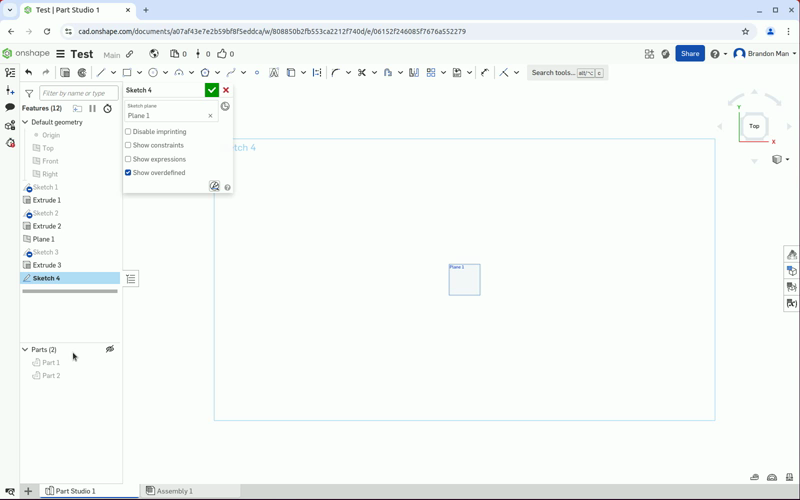
key_down(shift)
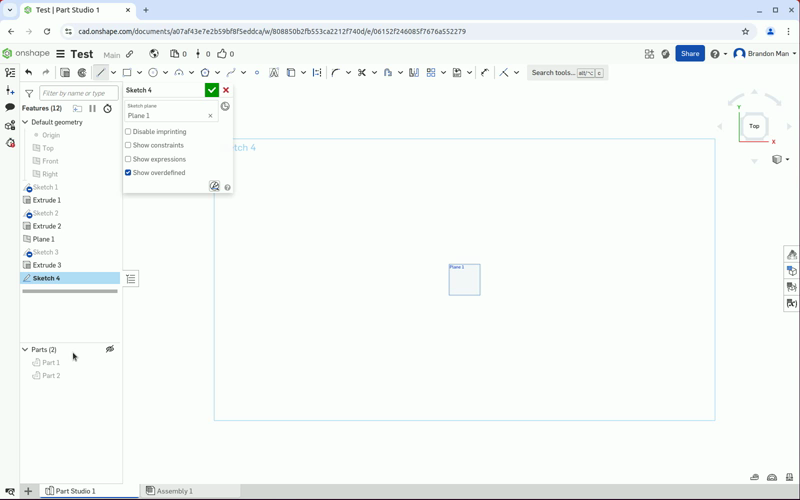
mouse_move(412, 330)
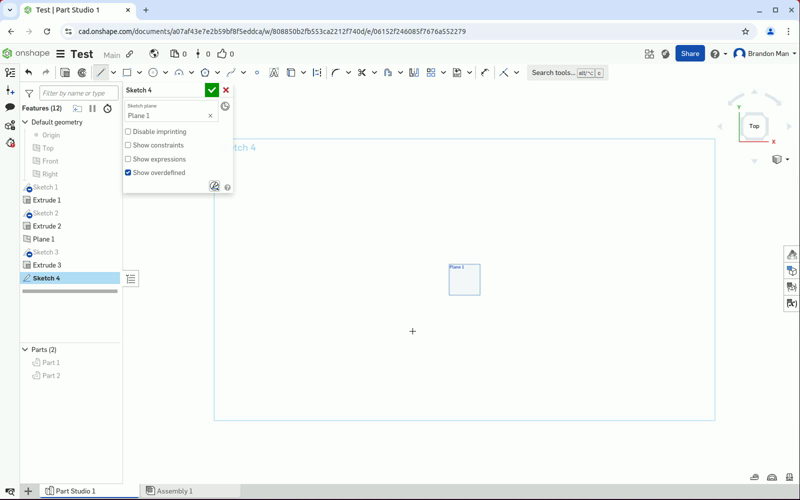
click(412, 330)
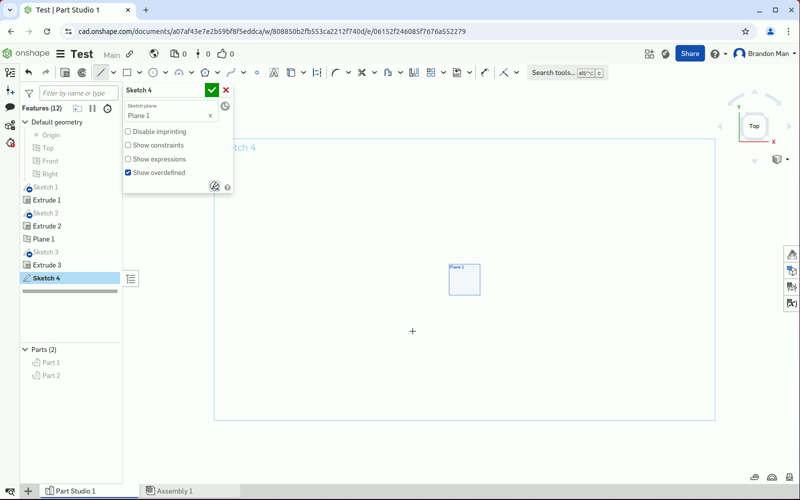
key_up(shift)
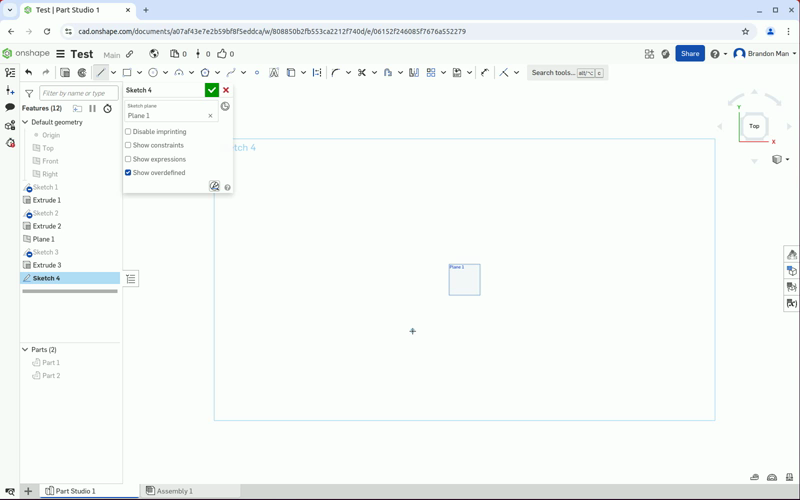
key_down(shift)
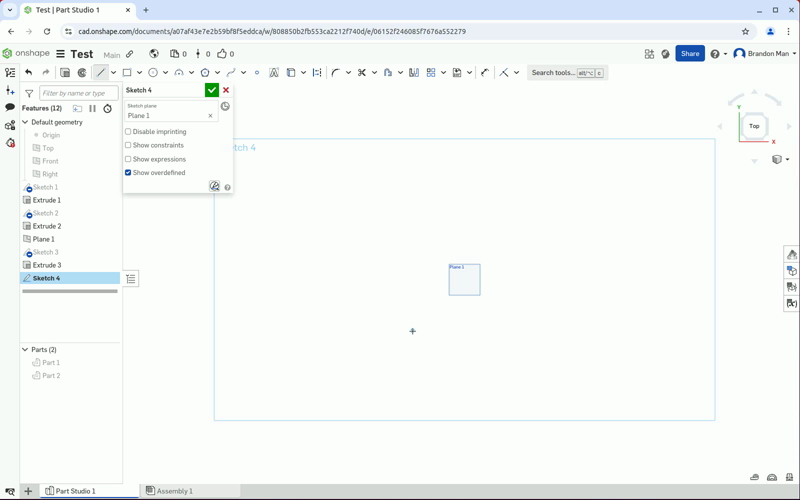
mouse_move(507, 330)
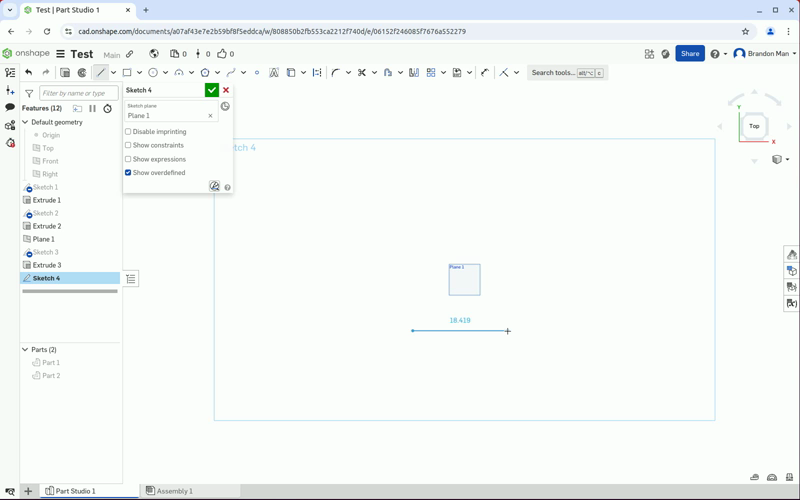
click(507, 330)
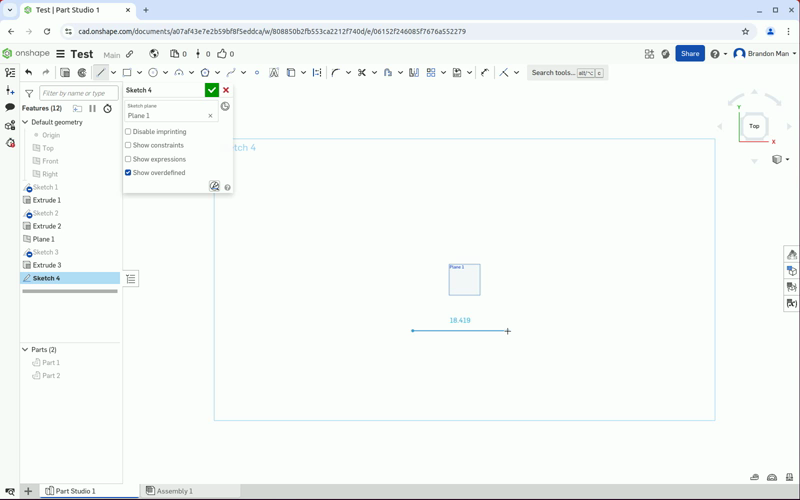
key_up(shift)
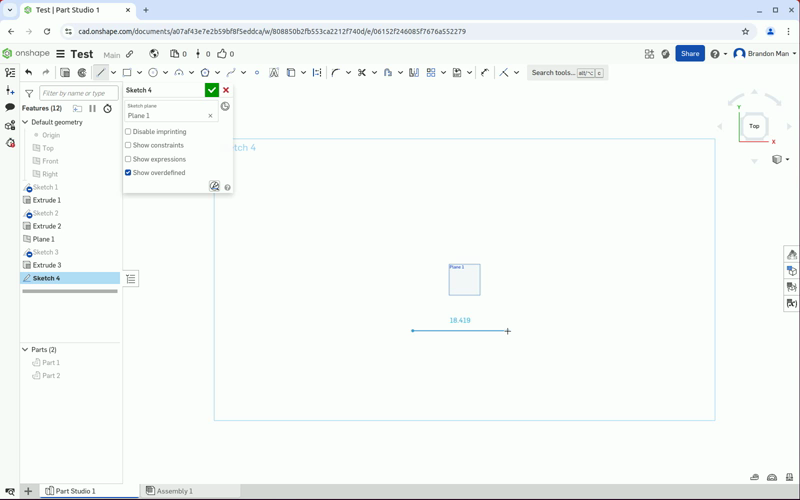
key_down(shift)
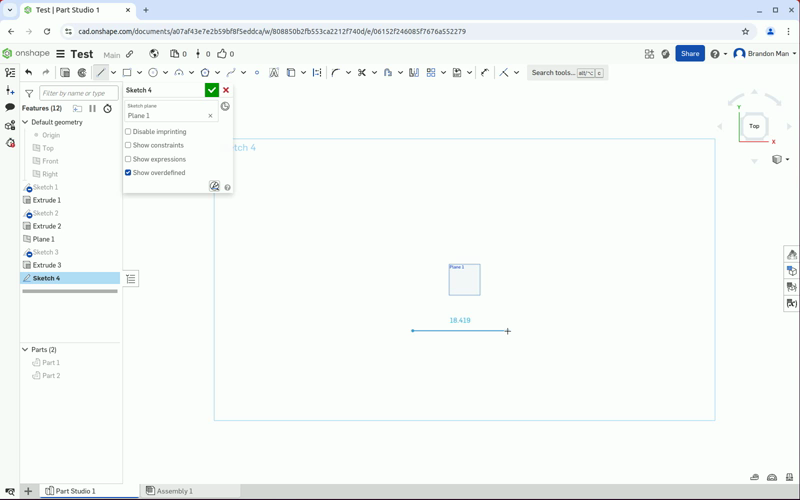
mouse_move(507, 235)
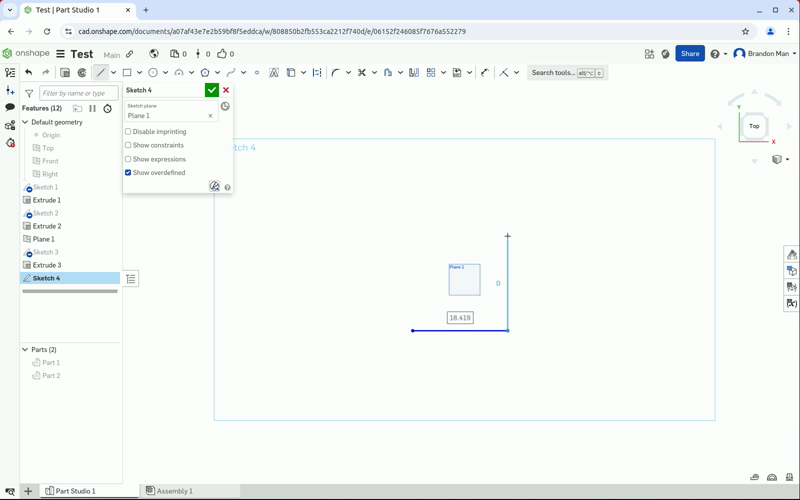
click(507, 235)
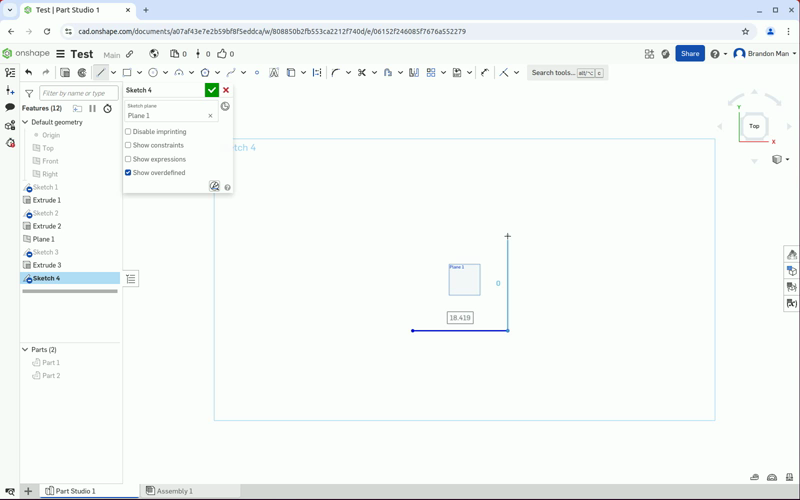
key_up(shift)
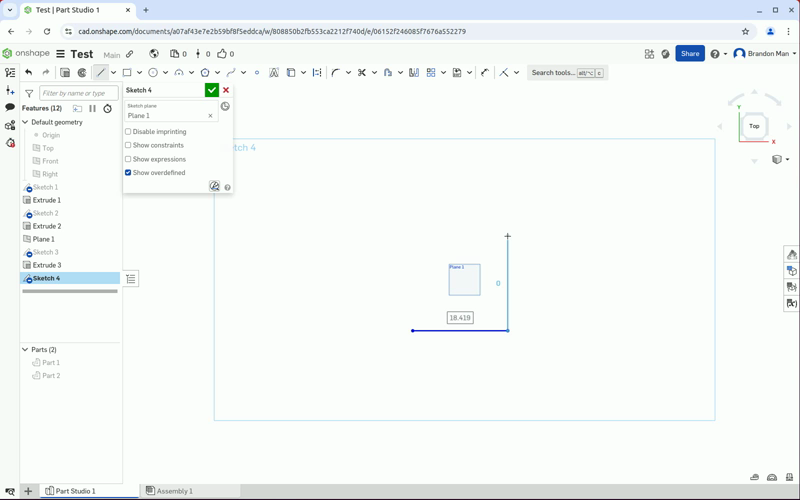
key_down(shift)
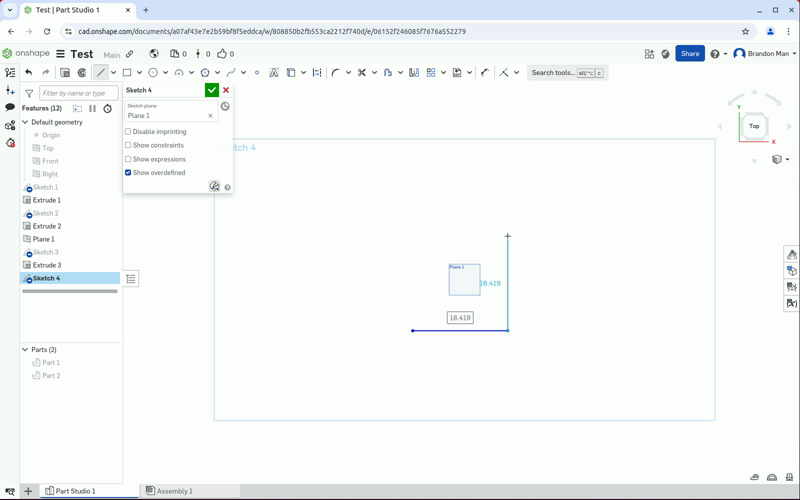
mouse_move(412, 235)
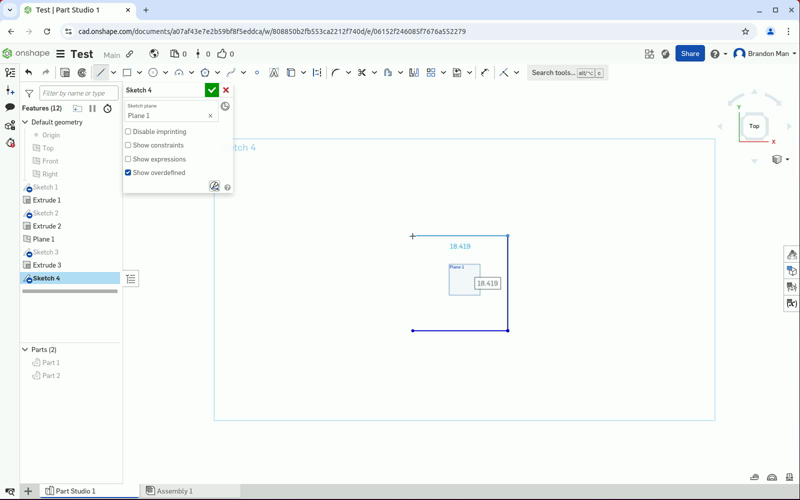
click(412, 235)
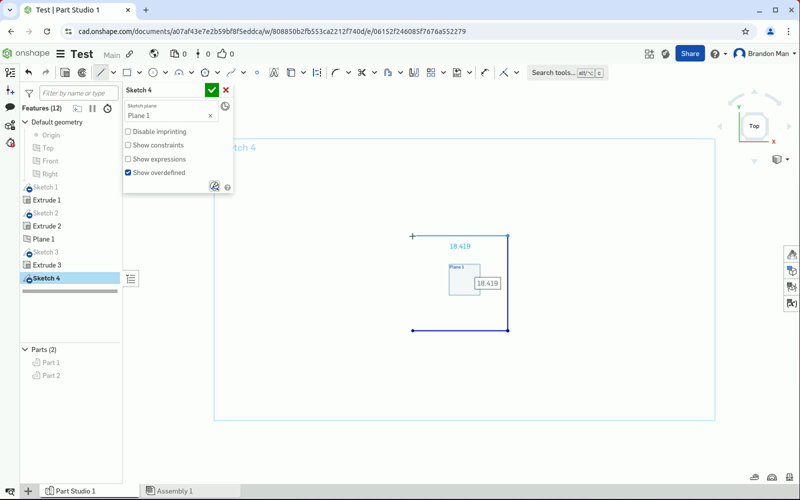
key_up(shift)
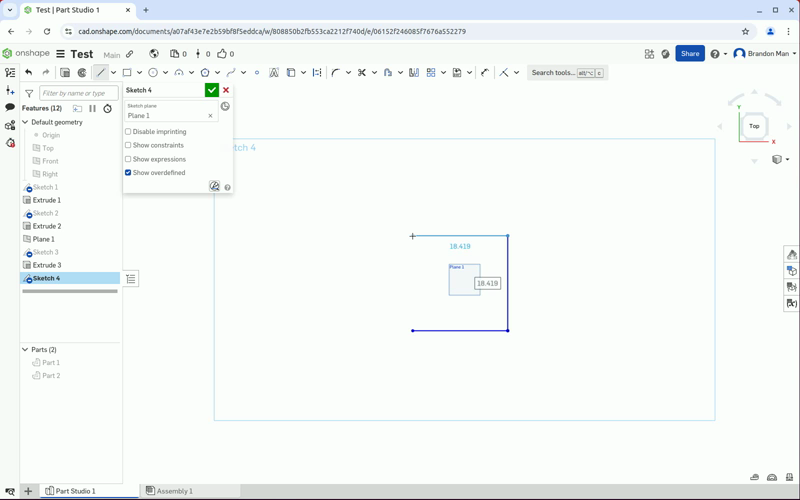
key_down(shift)
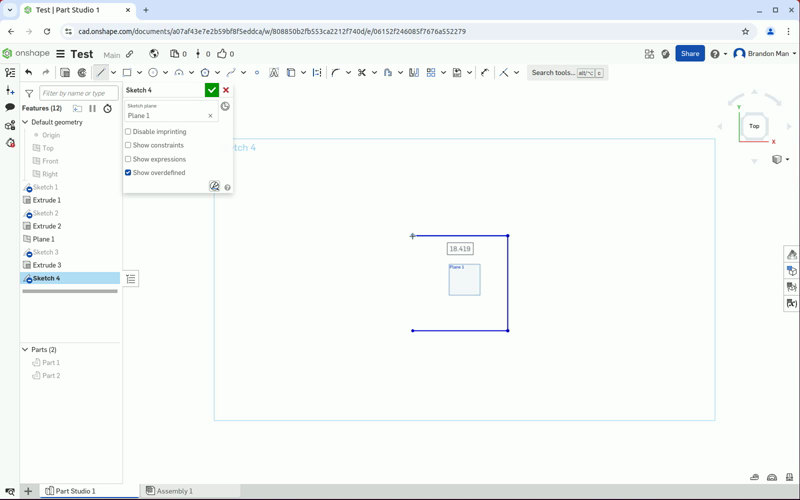
mouse_move(442, 235)
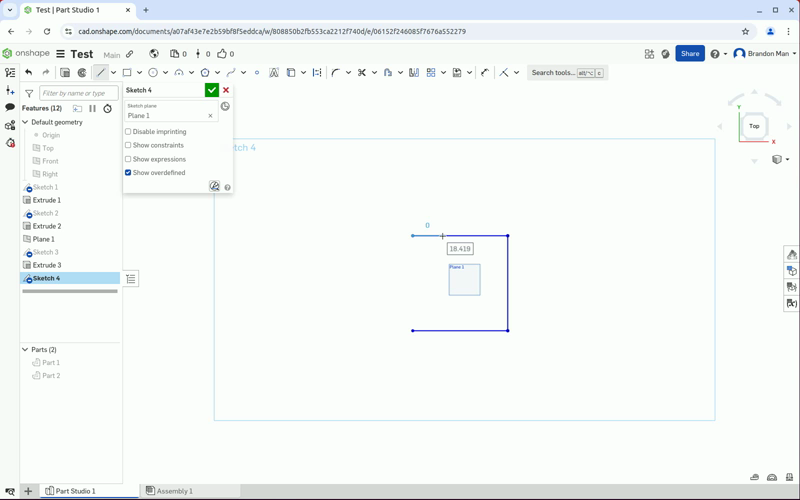
mouse_move(418, 241)
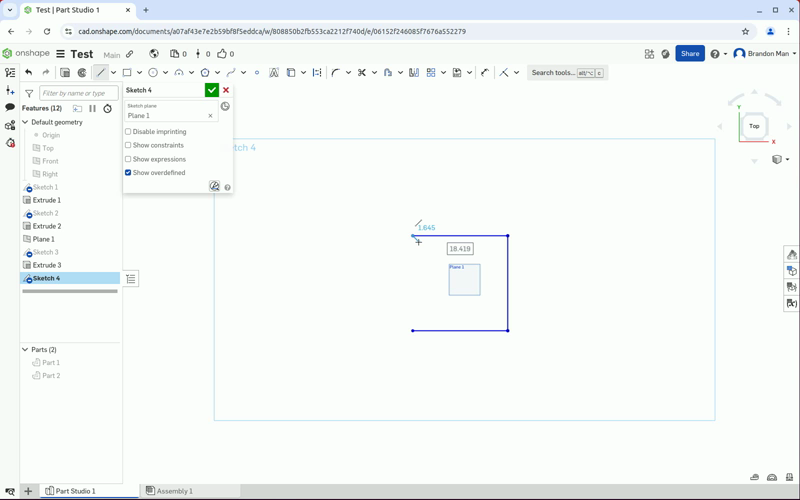
click(418, 241)
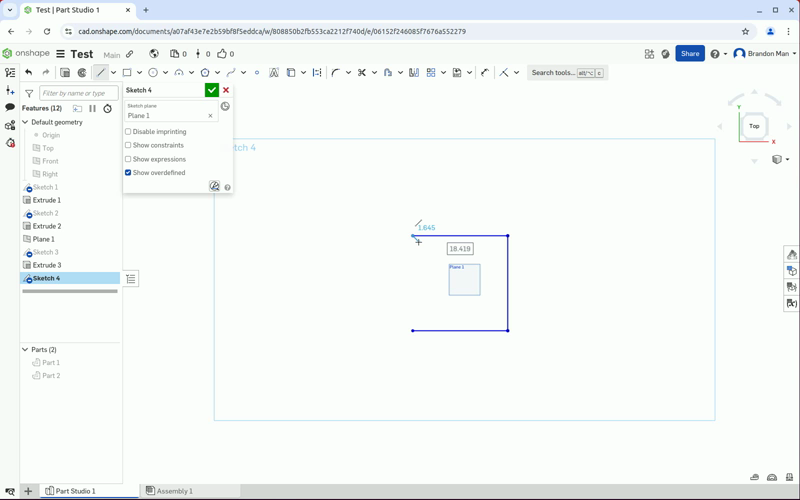
key_up(shift)
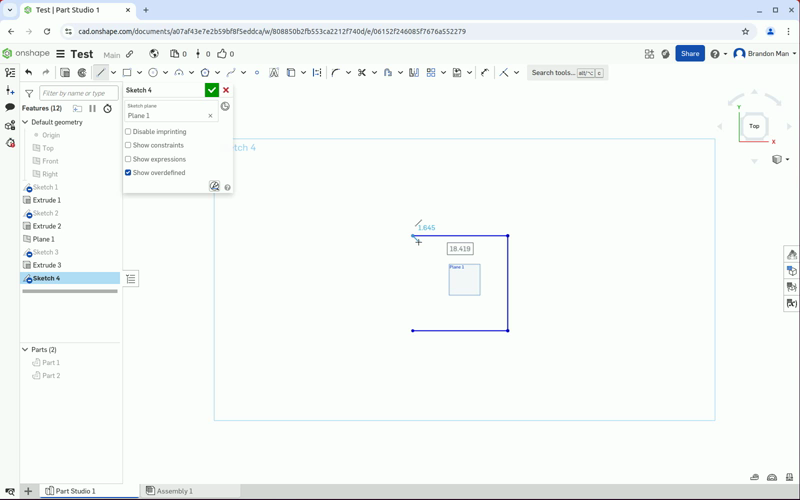
key_down(shift)
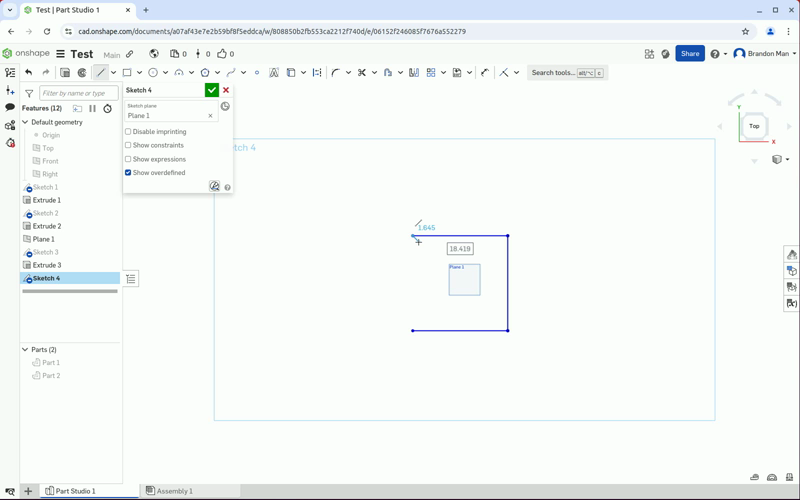
mouse_move(418, 324)
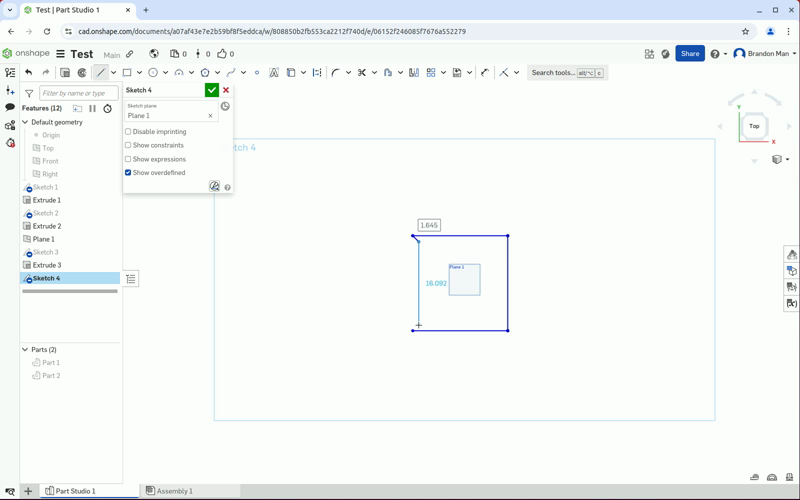
click(418, 324)
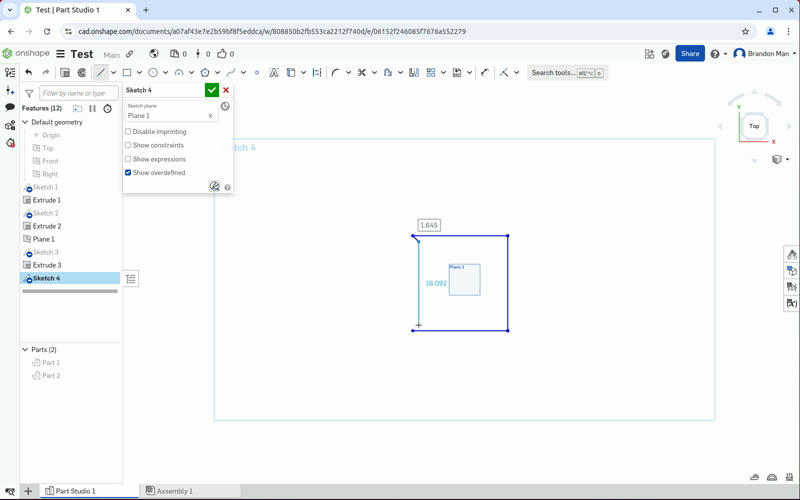
key_up(shift)
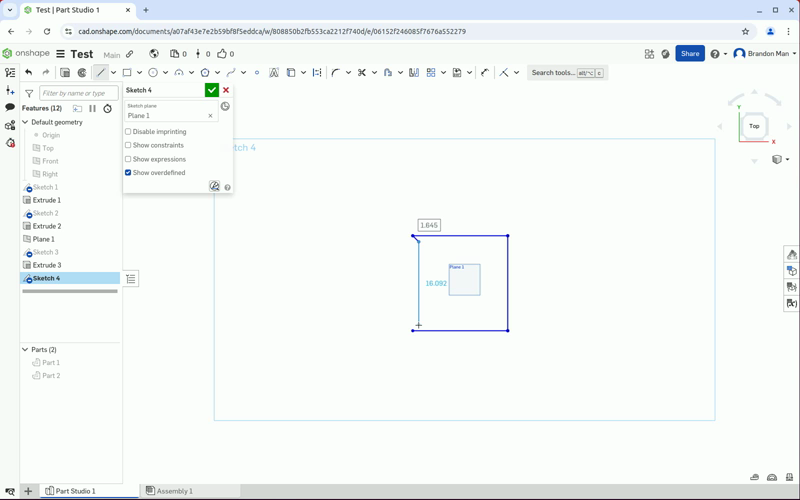
mouse_move(448, 324)
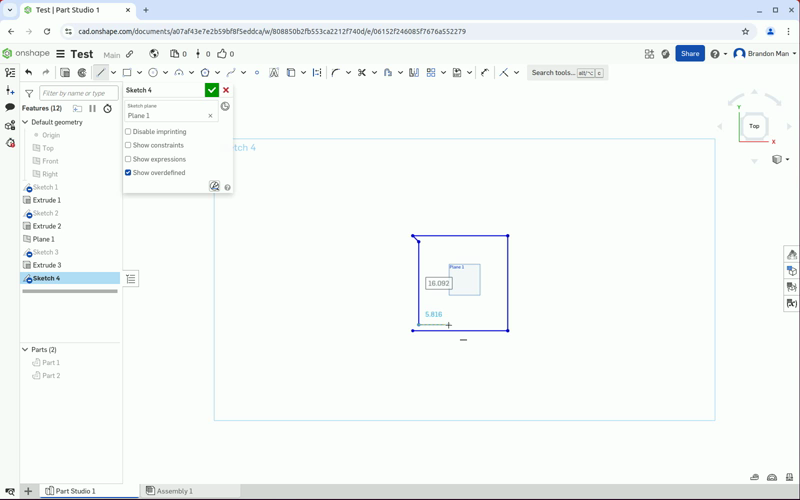
key_down(shift)
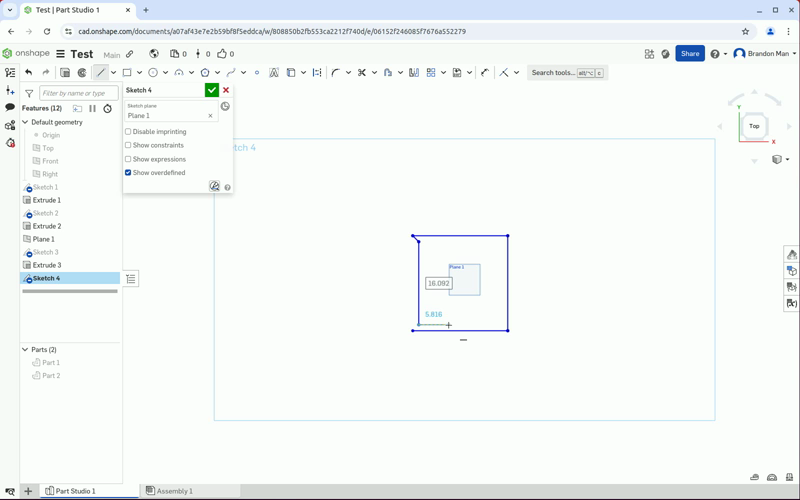
mouse_move(412, 330)
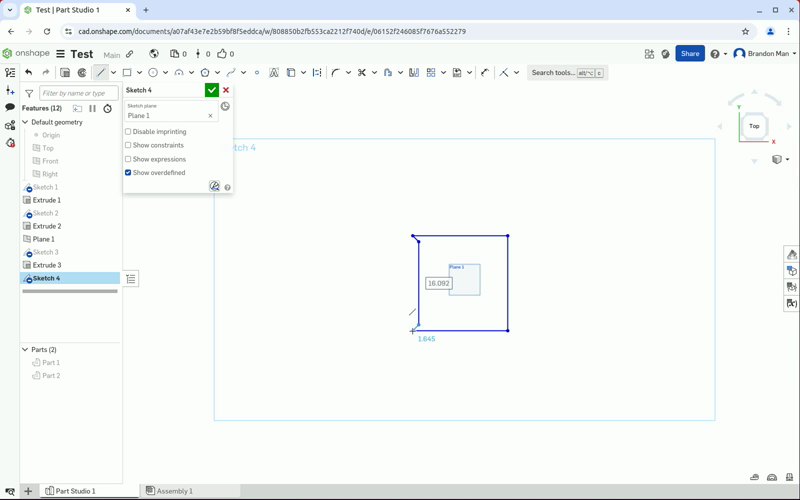
key_up(shift)
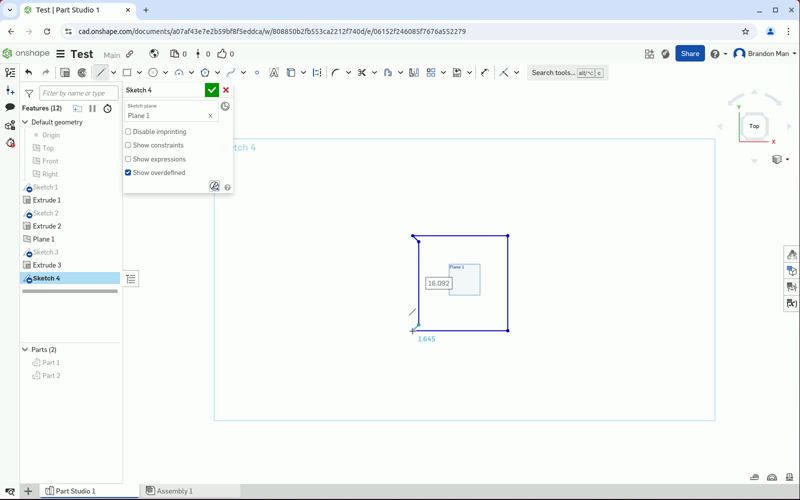
click(412, 330)
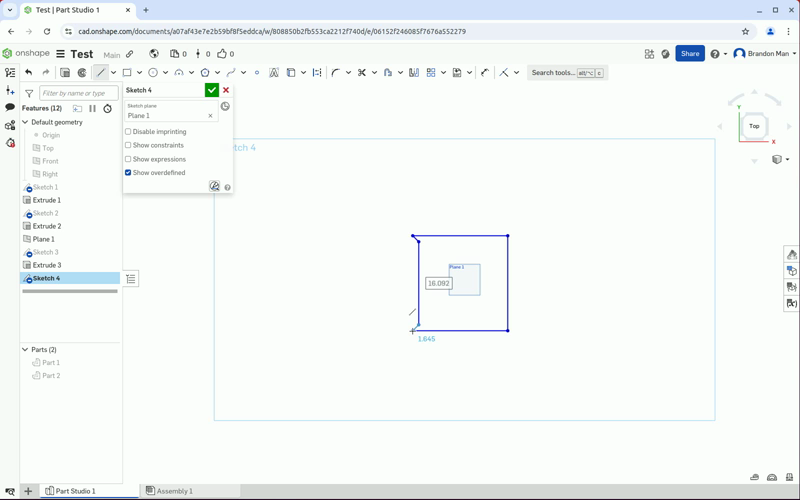
key(esc)
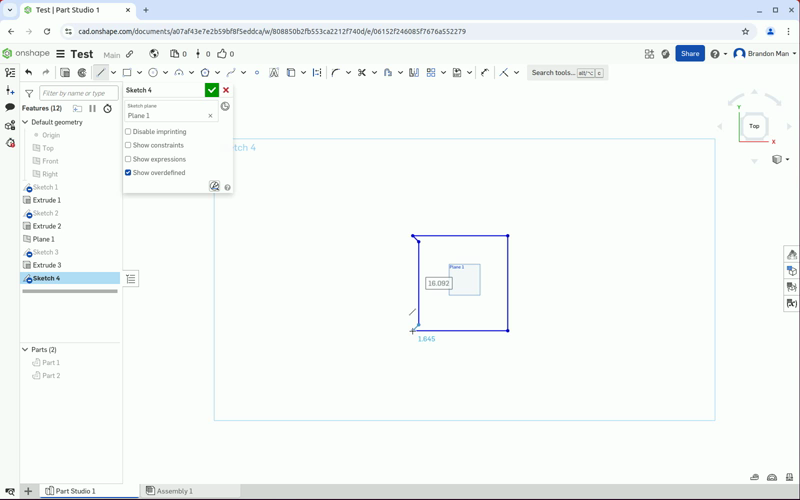
mouse_move(428, 263)
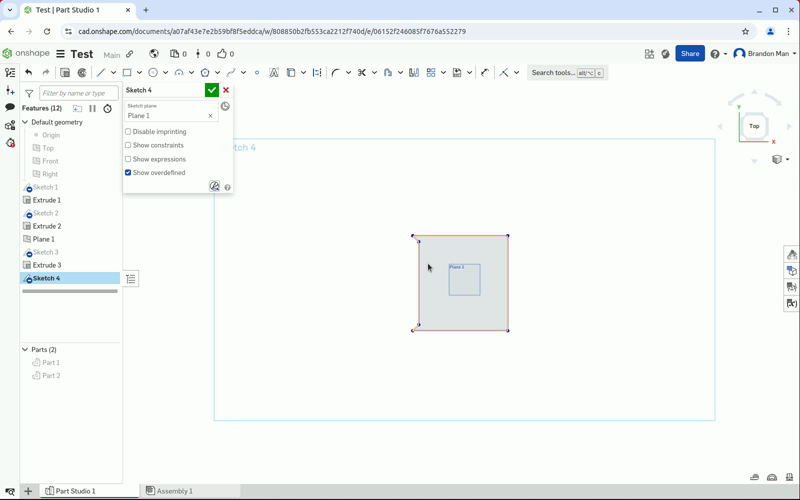
click(428, 263)
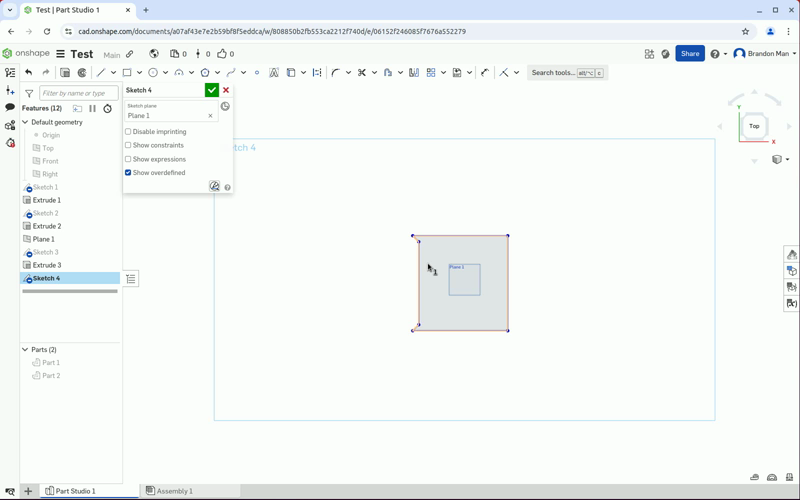
mouse_move(73, 352)
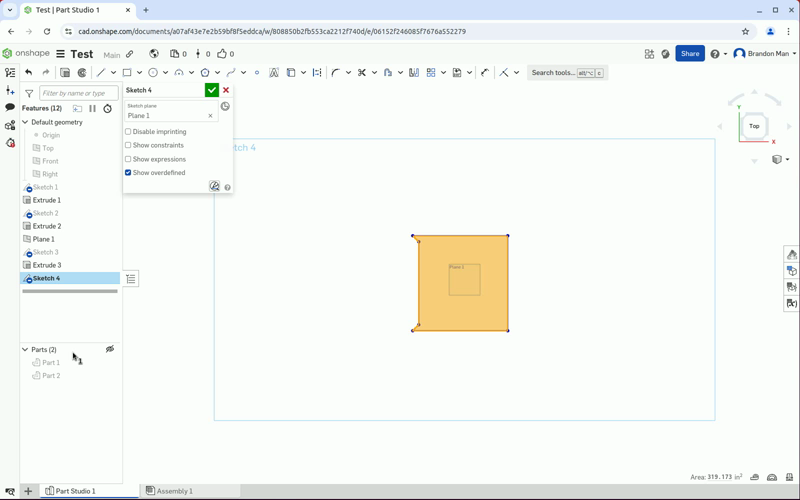
key(shift+y)
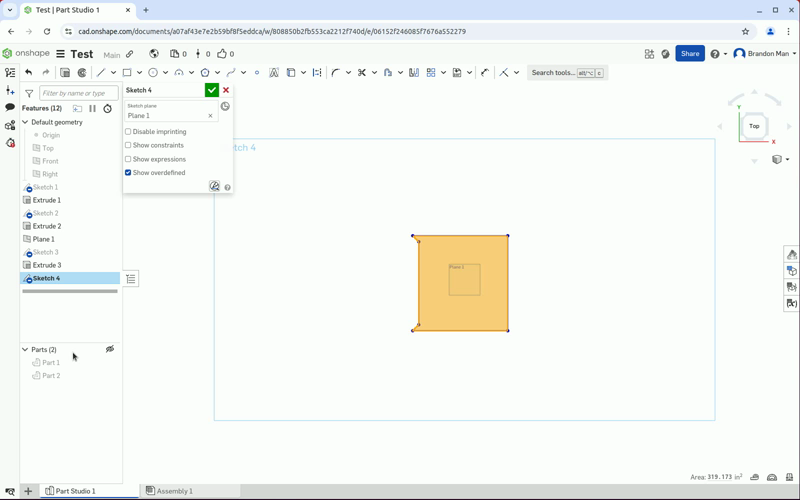
key(shift+e)
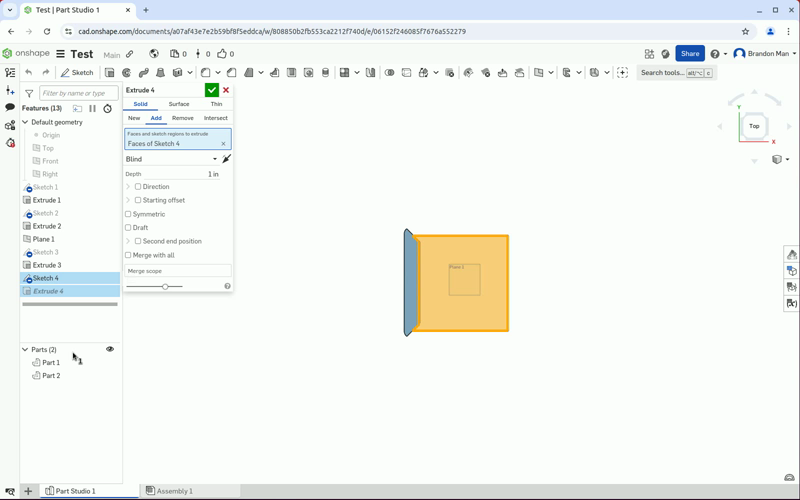
mouse_move(143, 106)
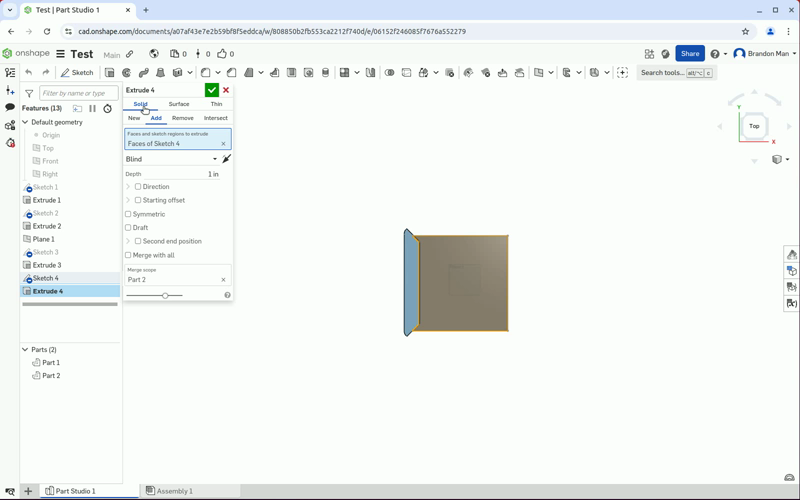
click(143, 106)
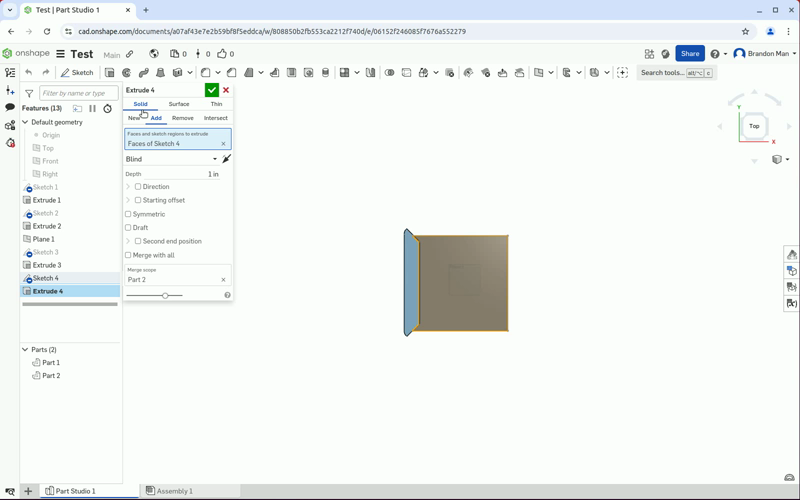
mouse_move(137, 120)
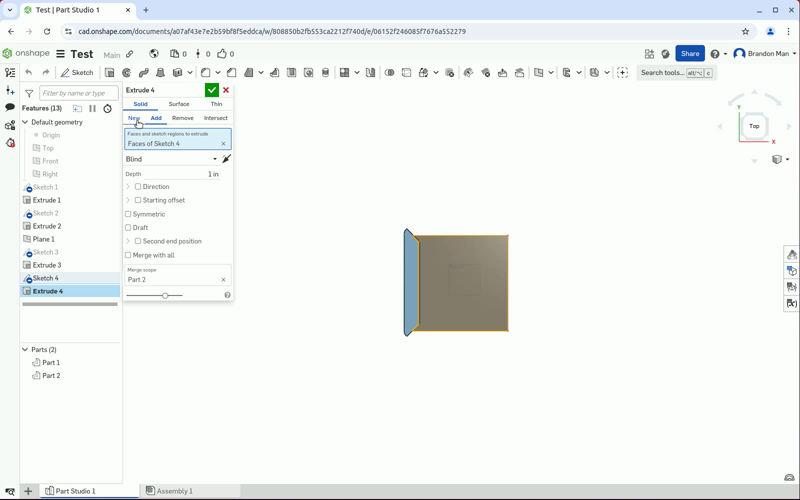
click(137, 120)
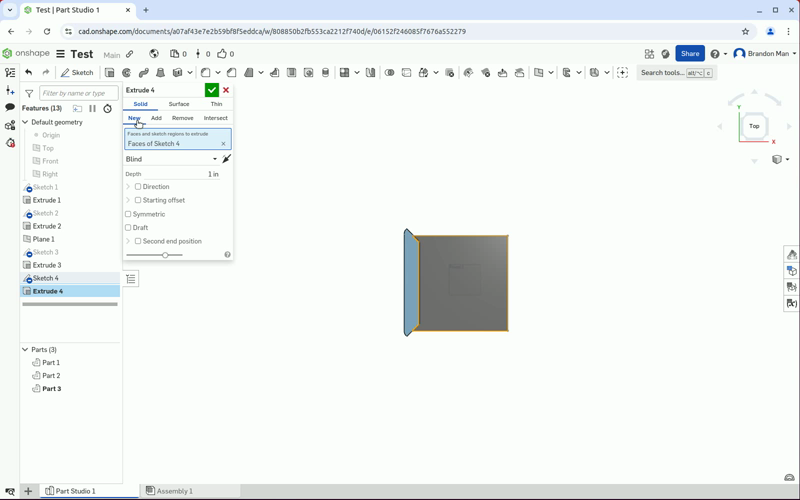
key(tab, 4)
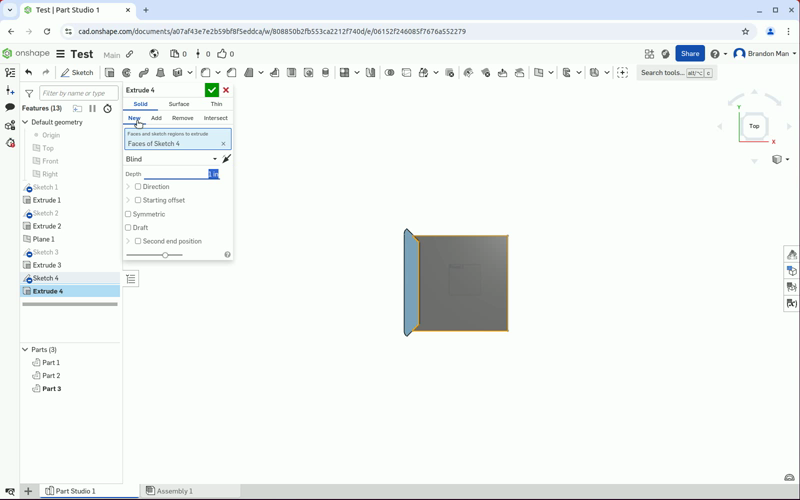
text(3.129)
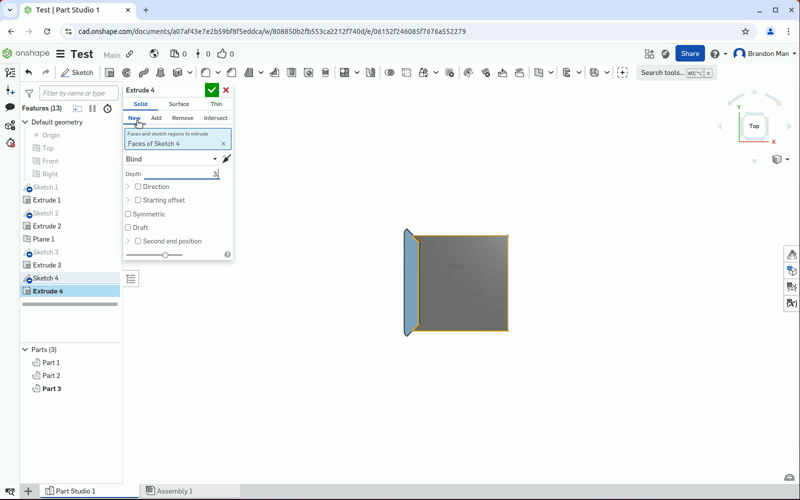
key(enter)
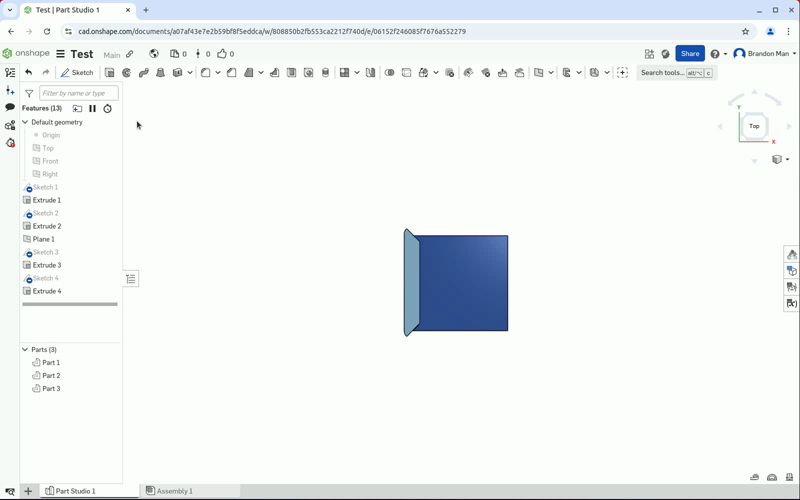
key(shift+h)
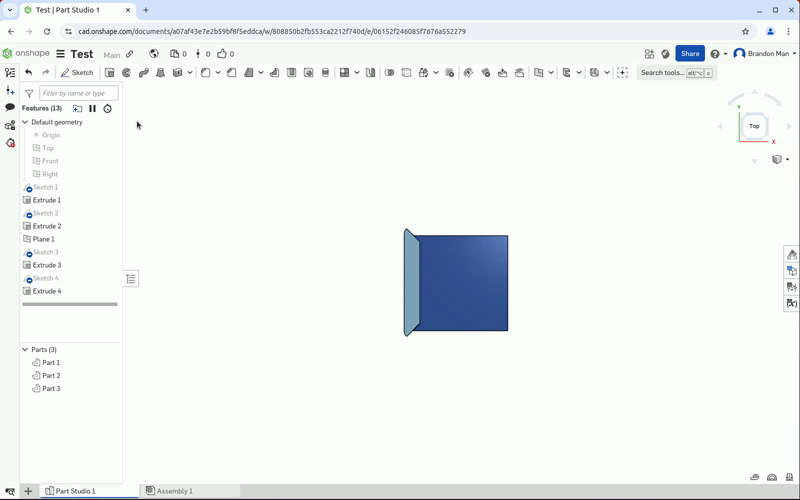
key(shift+h)
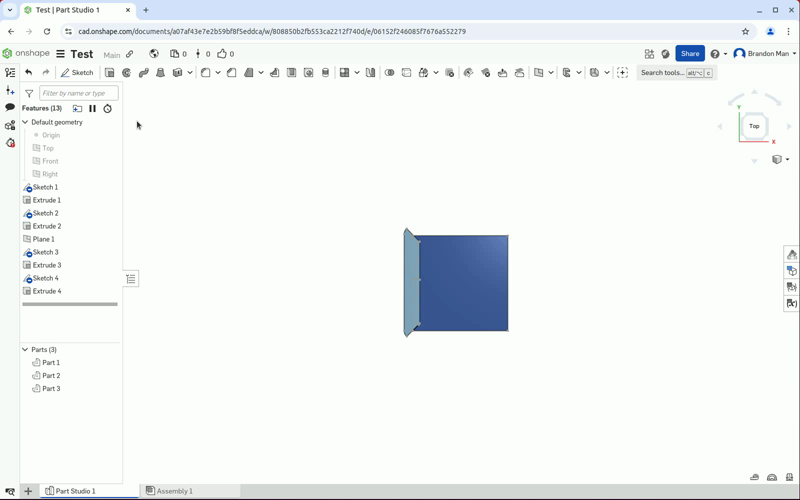
key(shift+7)
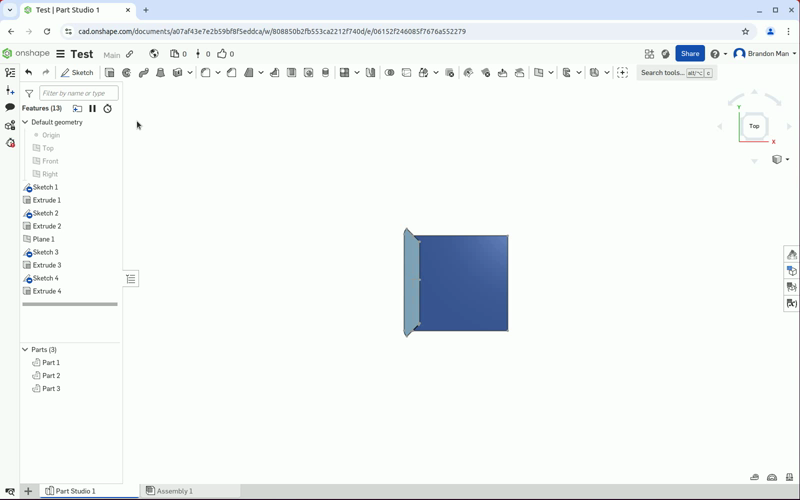
key(up, 3)
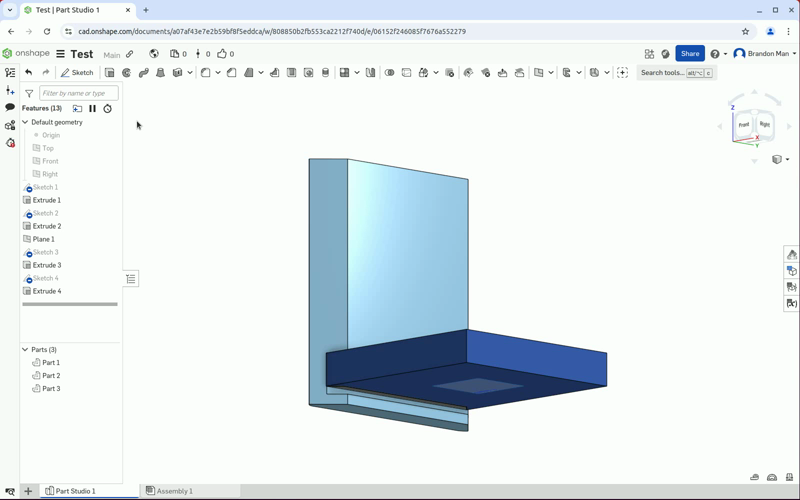
key(left, 3)
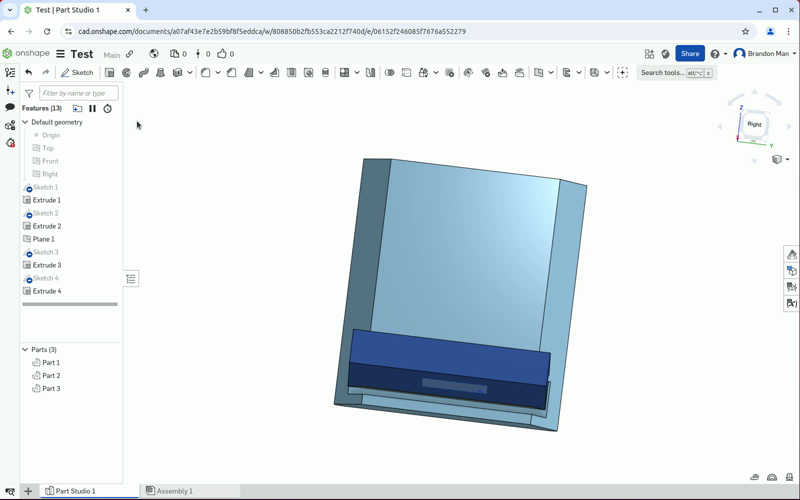
key(right, 3)
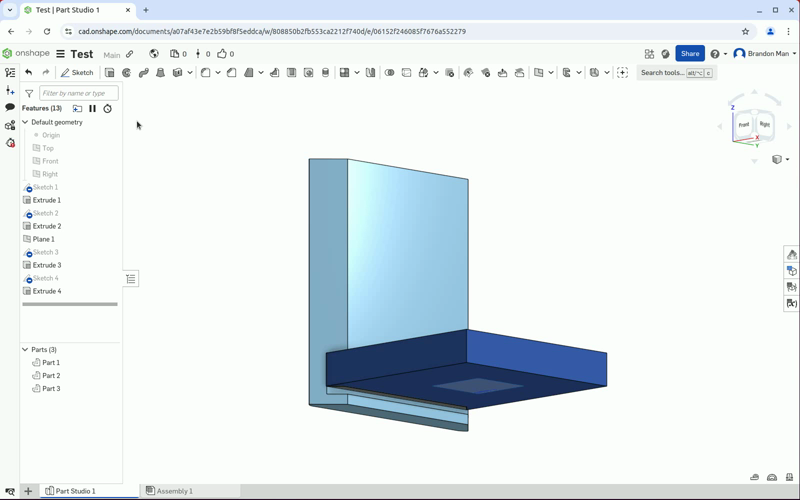
key(down, 3)
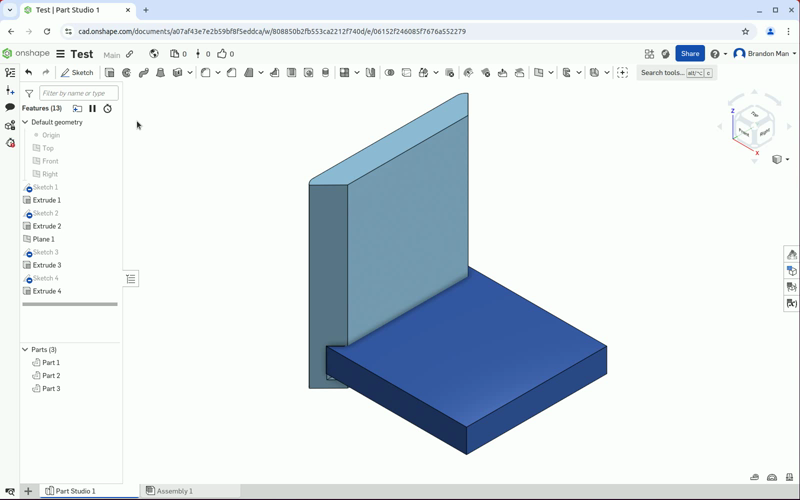
mouse_move(73, 189)
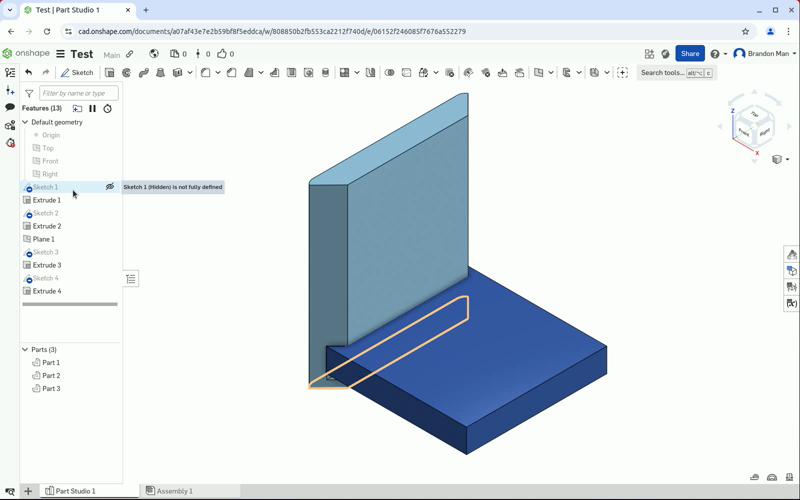
click(73, 189)